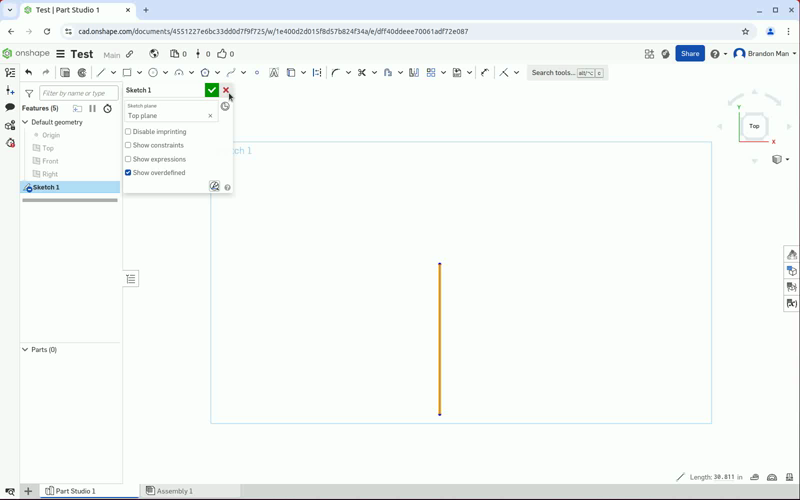
key(shift+h)
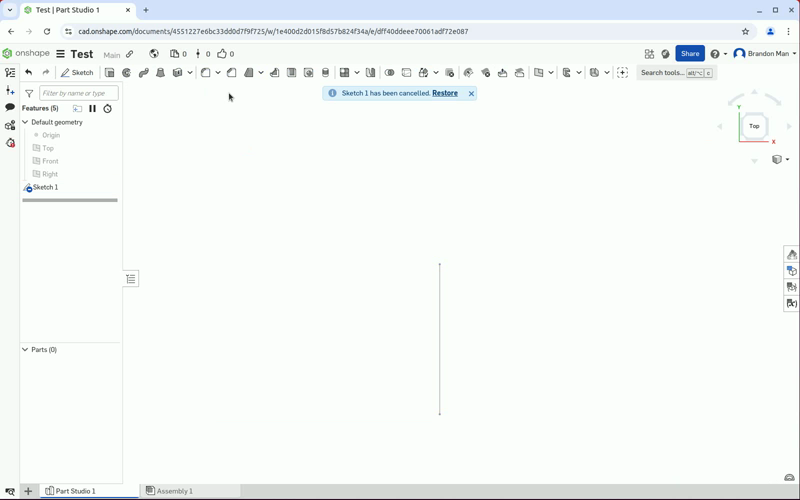
key(shift+s)
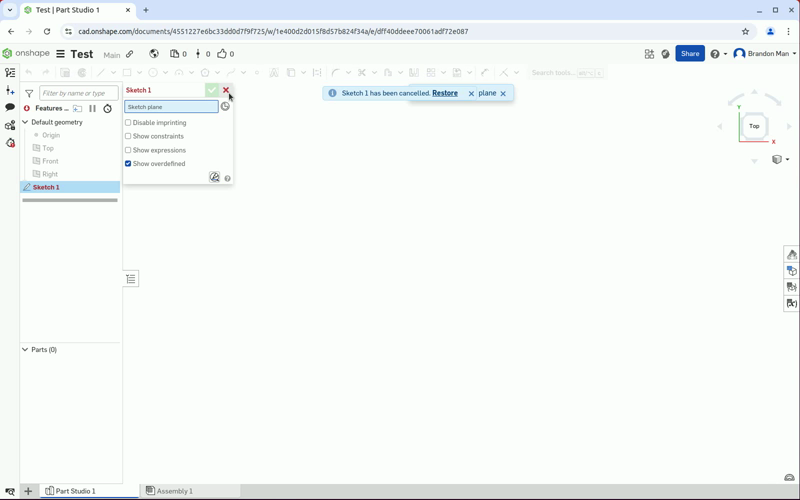
mouse_move(73, 150)
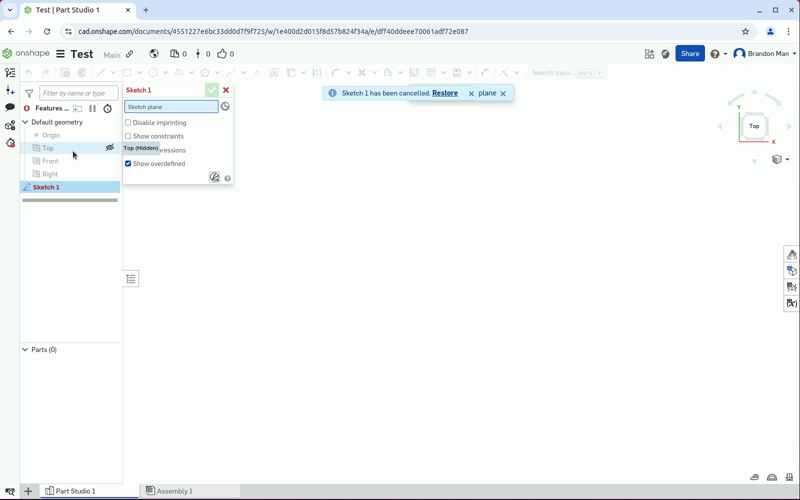
click(73, 150)
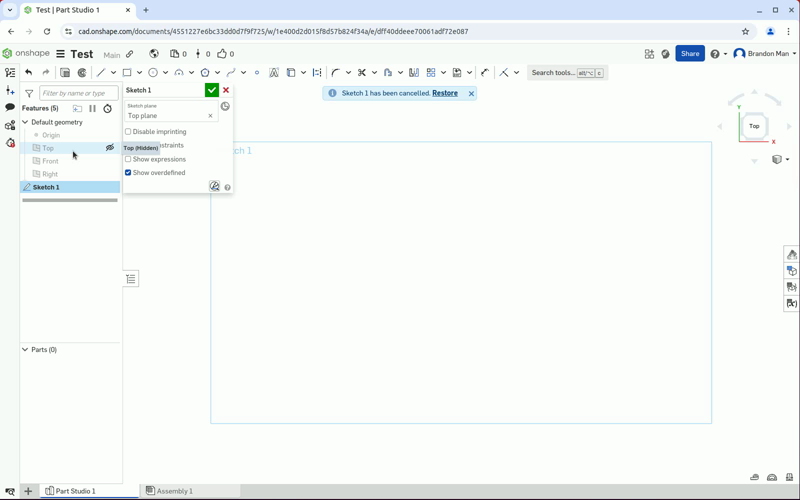
mouse_move(73, 352)
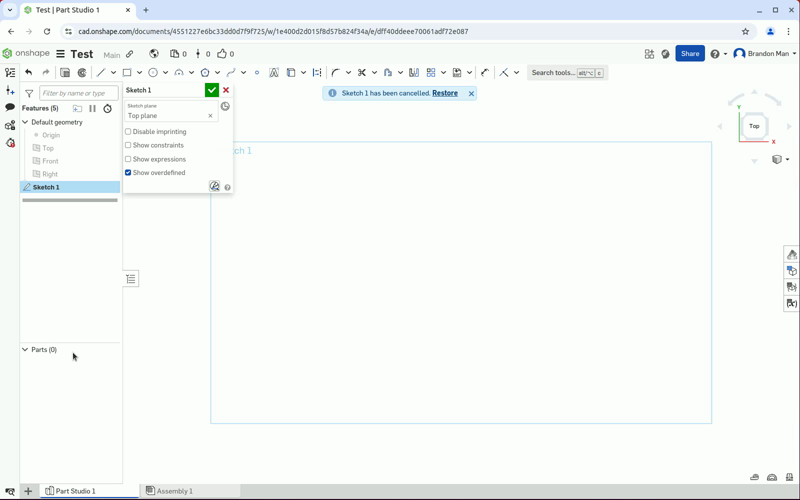
key(y)
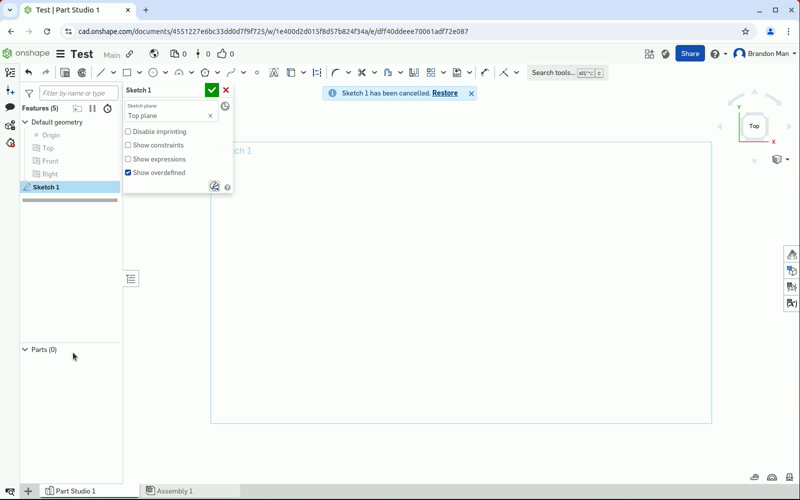
key(l)
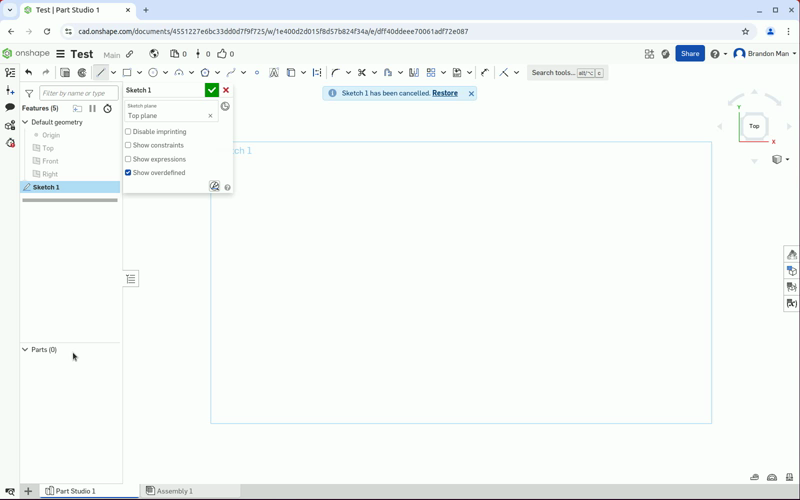
key_down(shift)
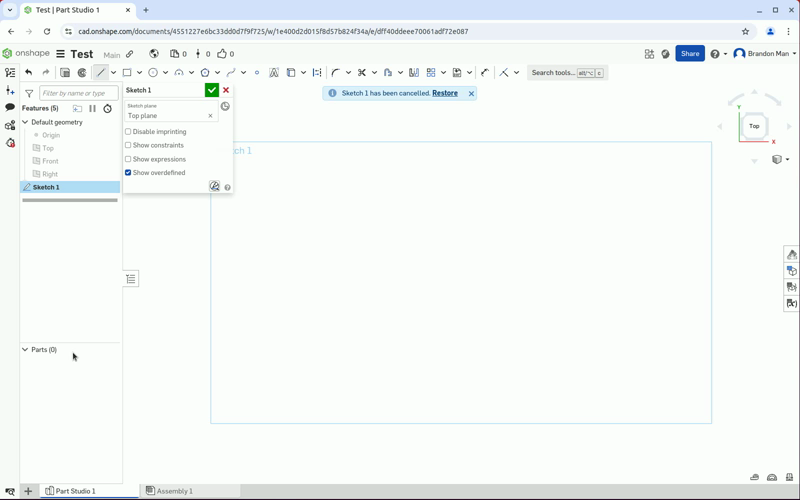
mouse_move(377, 311)
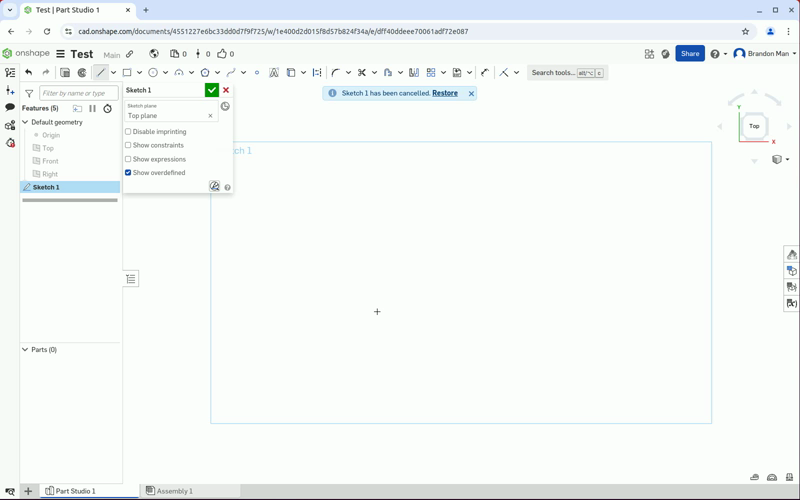
click(377, 311)
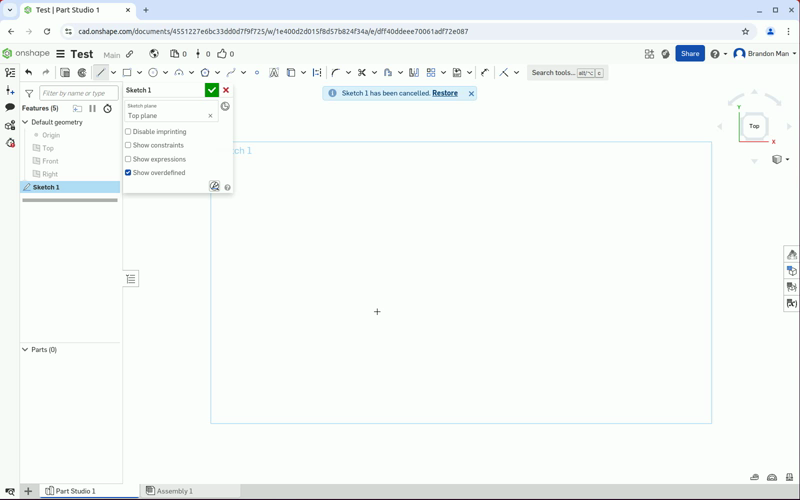
key_up(shift)
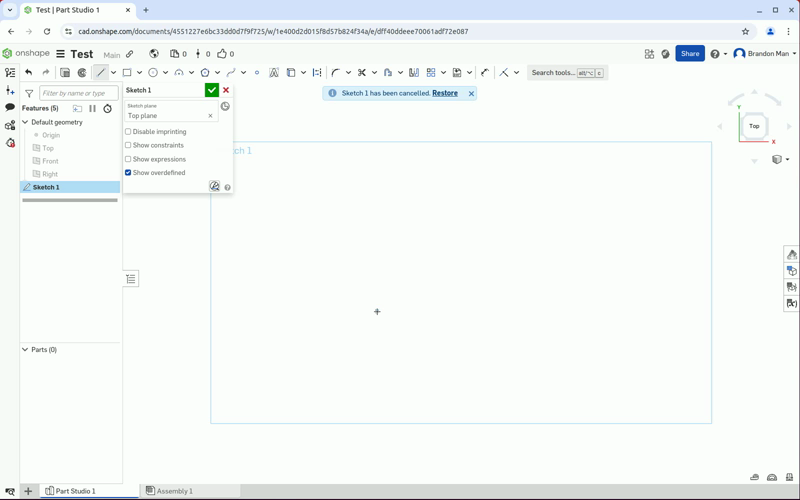
key_down(shift)
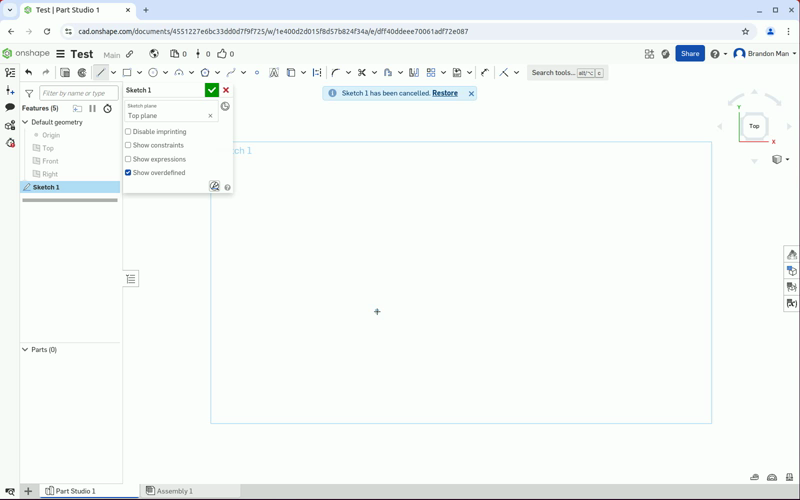
mouse_move(497, 311)
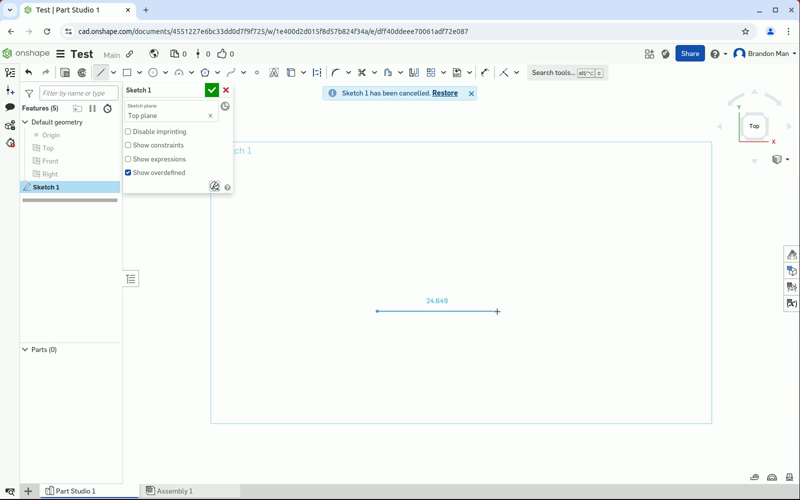
click(497, 311)
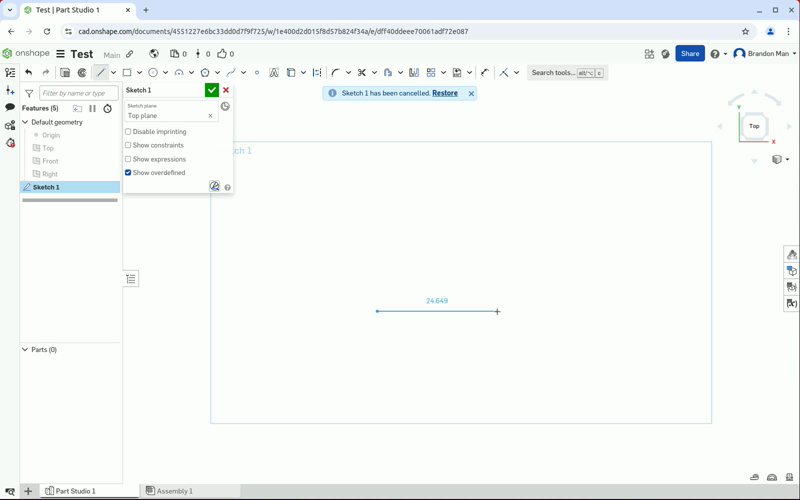
key_up(shift)
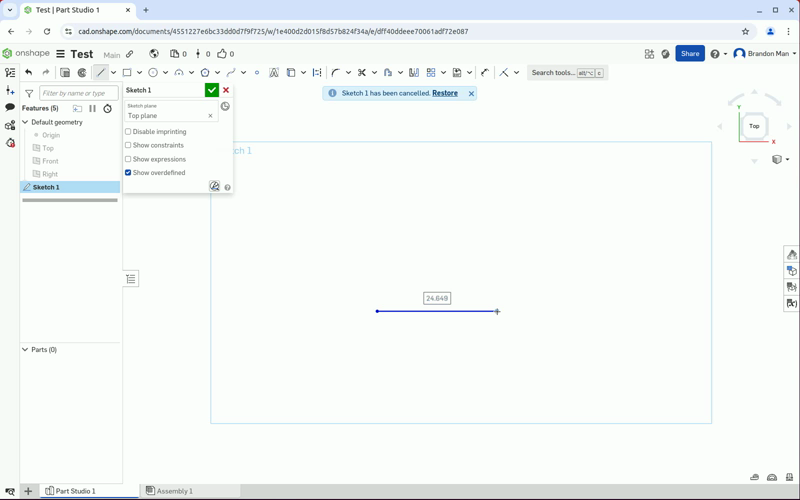
key_down(shift)
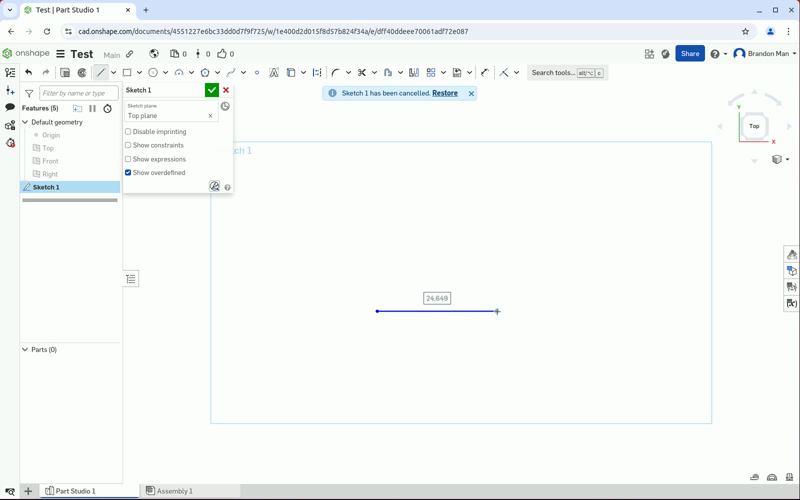
mouse_move(527, 311)
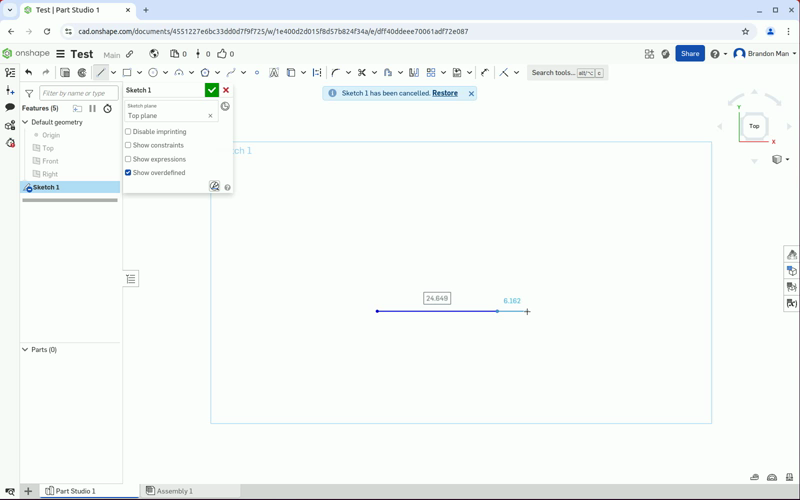
mouse_move(497, 259)
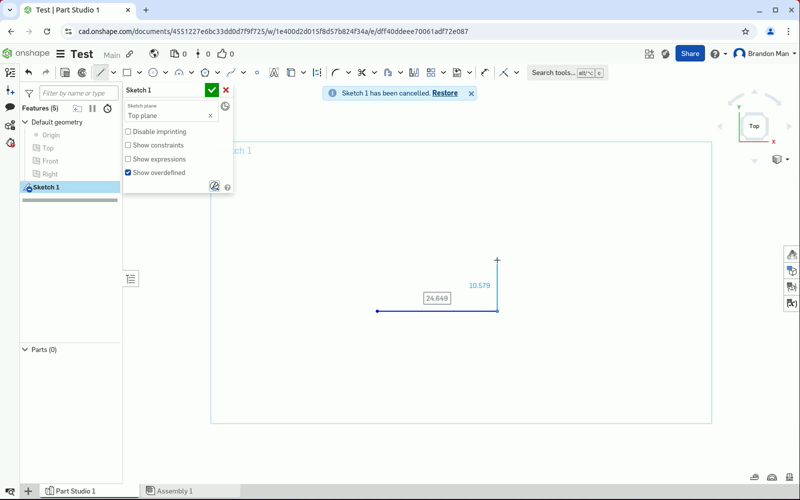
click(497, 259)
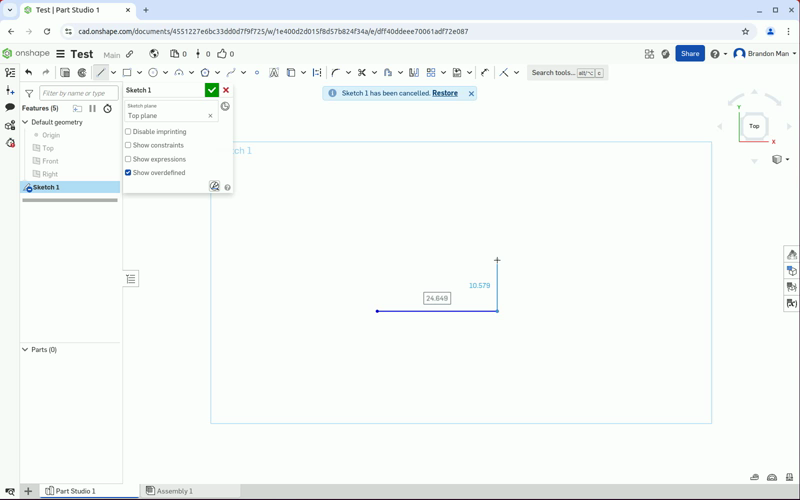
key_up(shift)
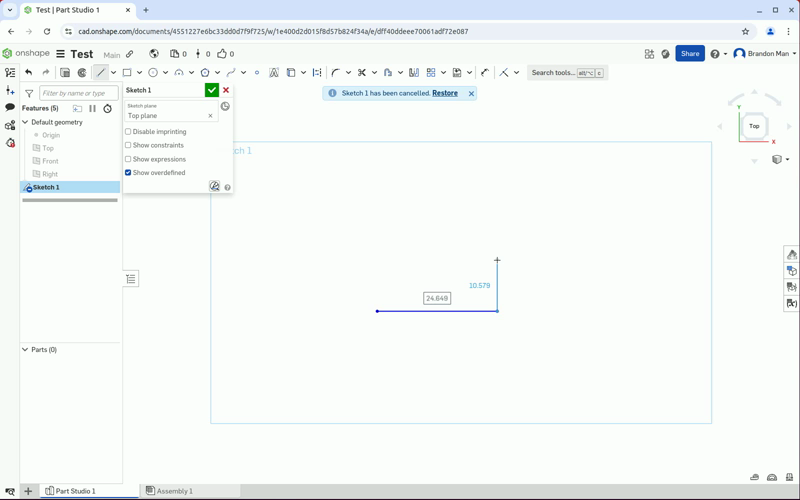
key_down(shift)
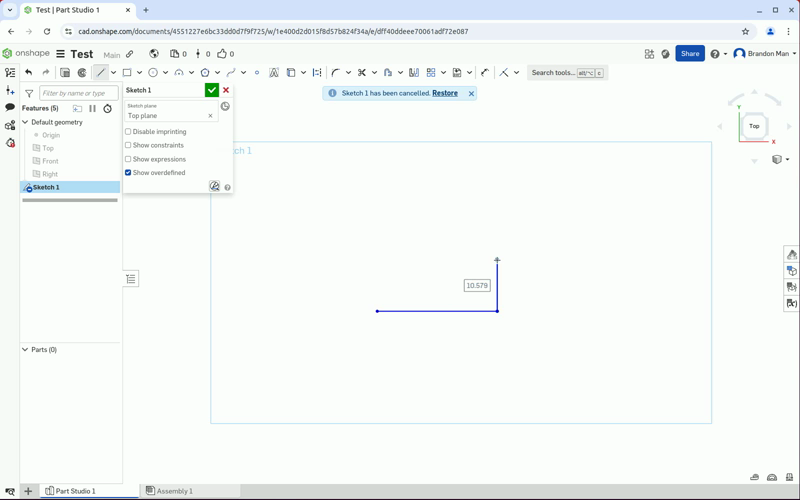
mouse_move(377, 259)
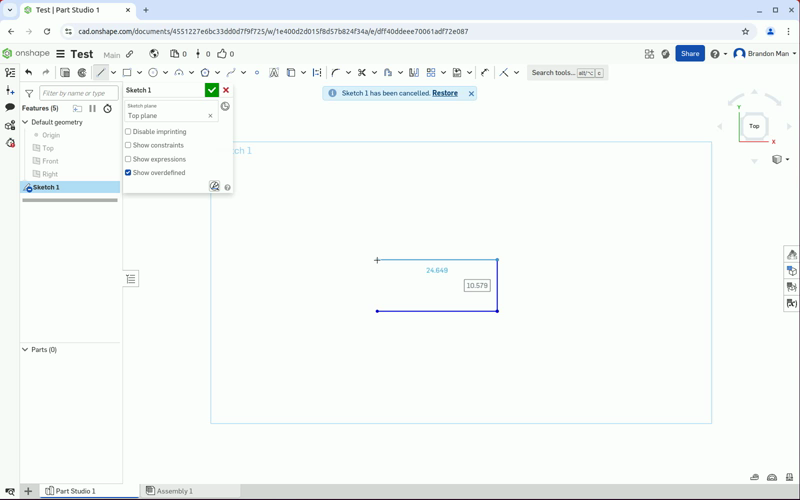
click(377, 259)
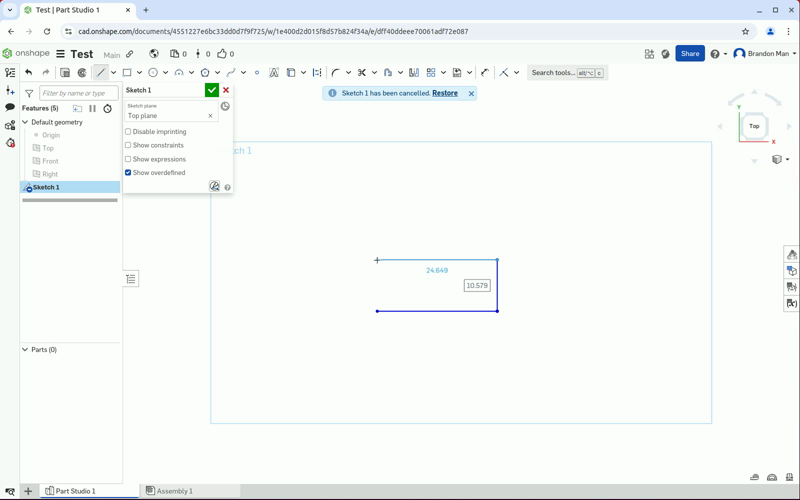
key_up(shift)
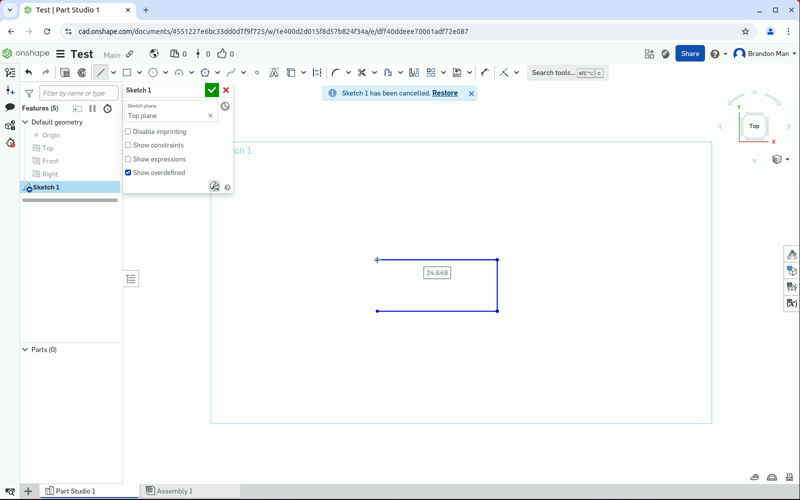
mouse_move(407, 259)
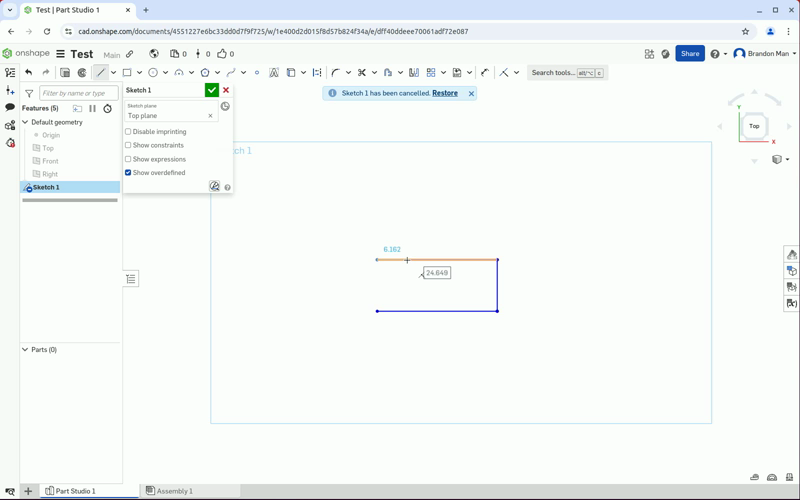
key_down(shift)
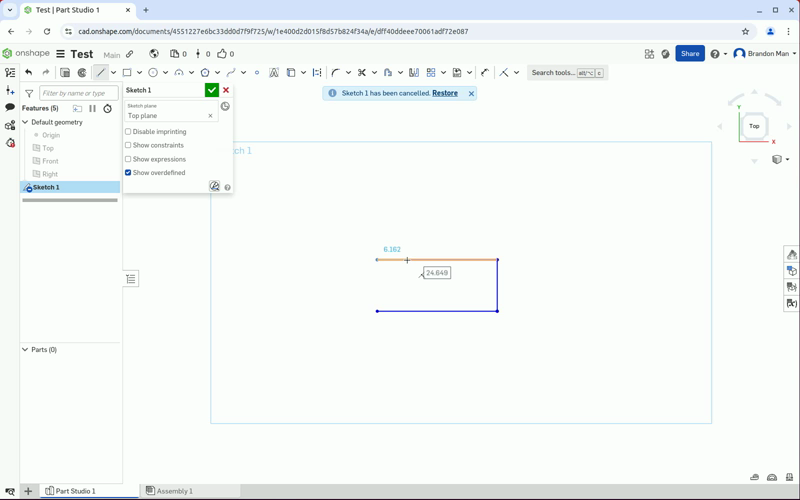
mouse_move(377, 311)
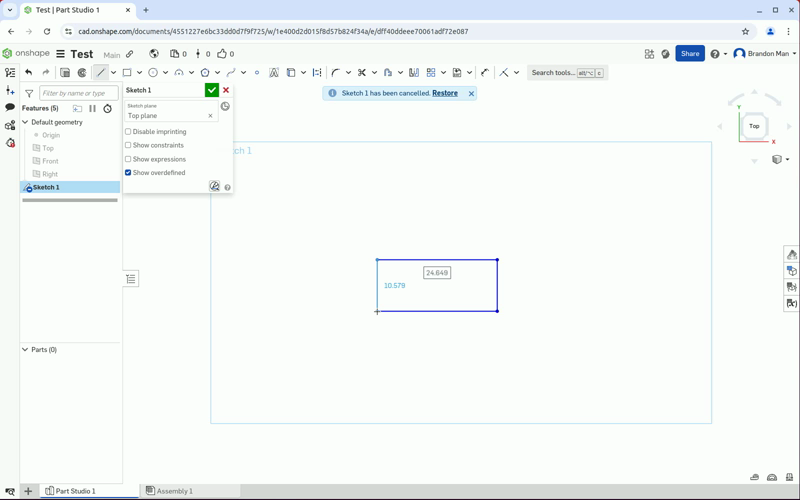
key_up(shift)
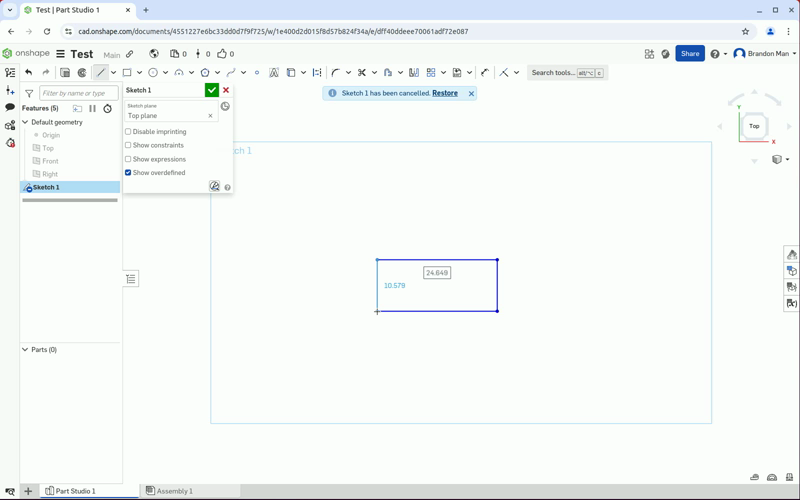
click(377, 311)
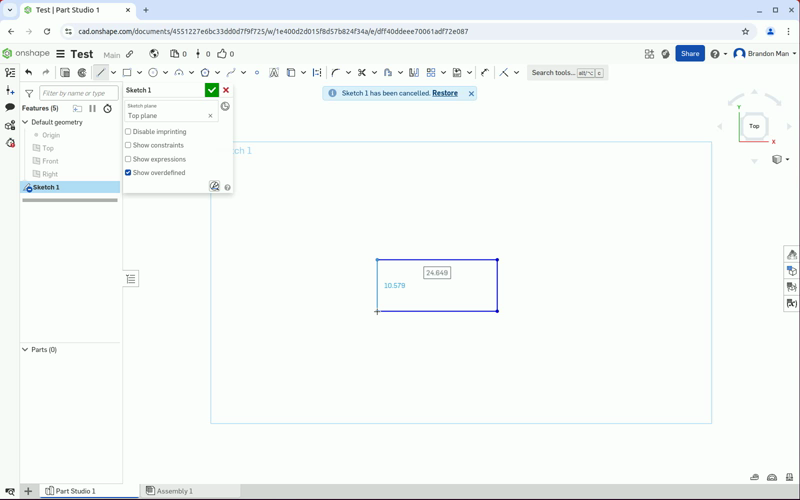
key(esc)
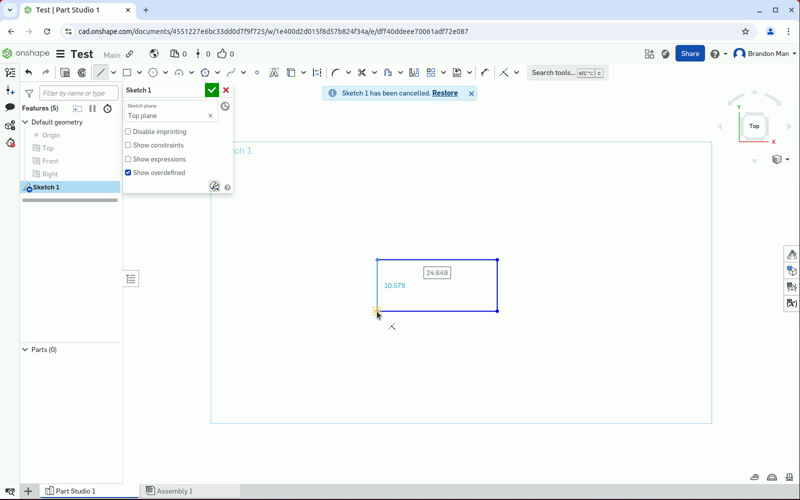
mouse_move(450, 271)
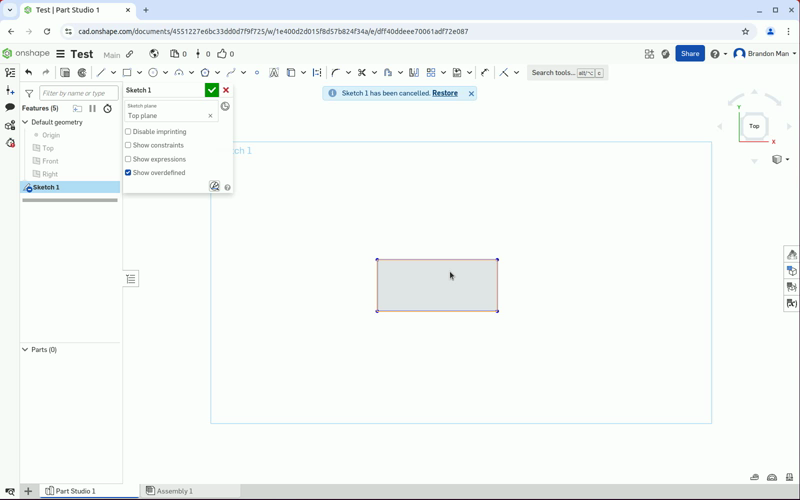
click(450, 271)
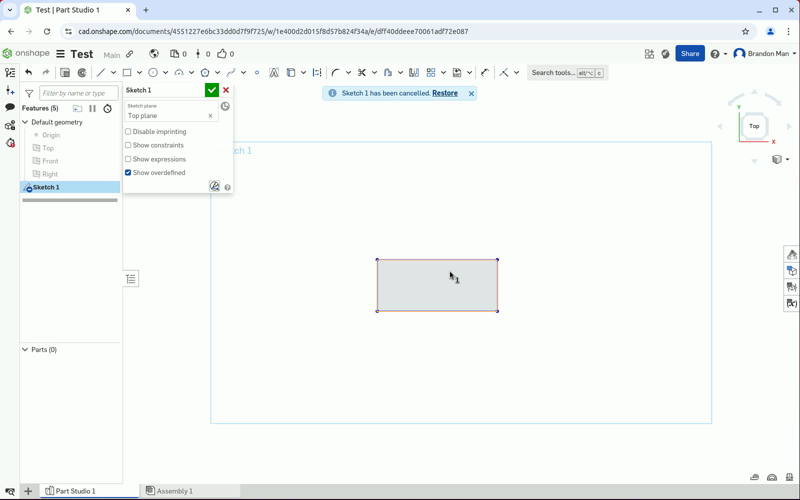
mouse_move(73, 352)
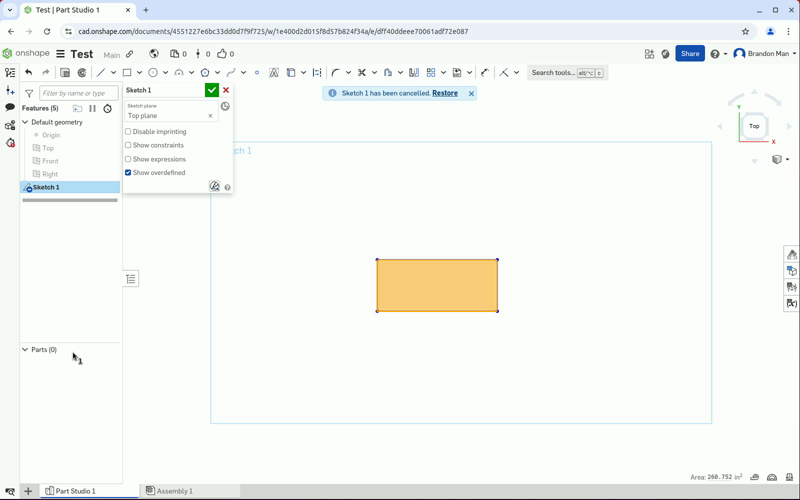
key(shift+y)
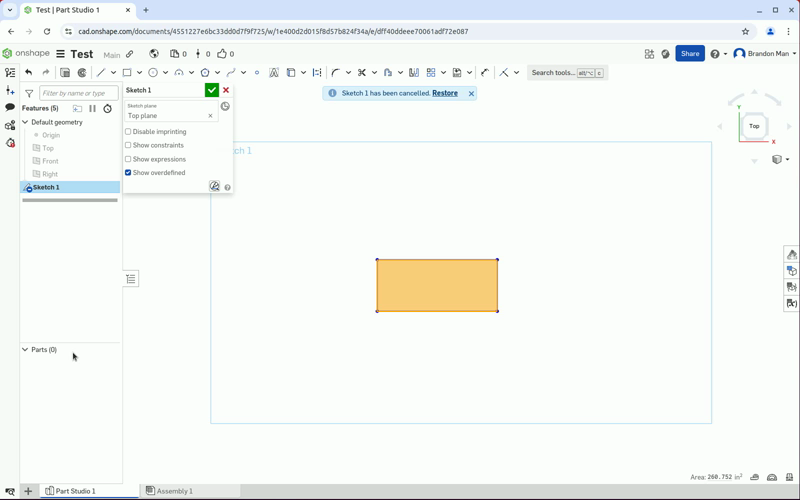
key(shift+e)
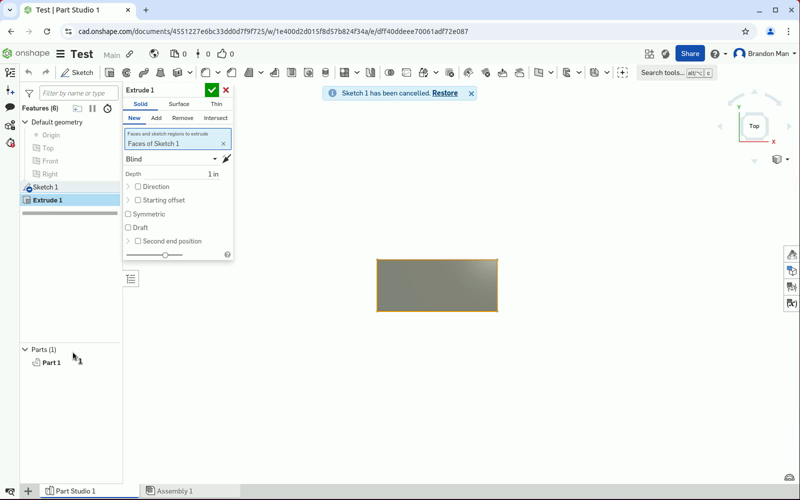
mouse_move(143, 106)
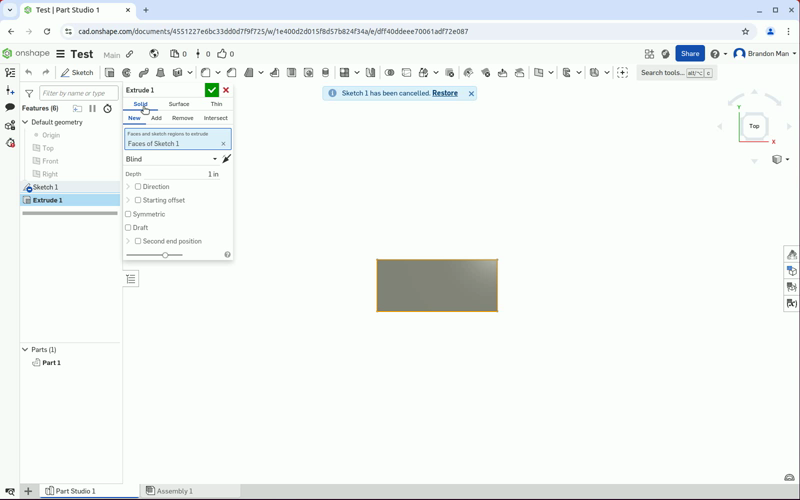
click(143, 106)
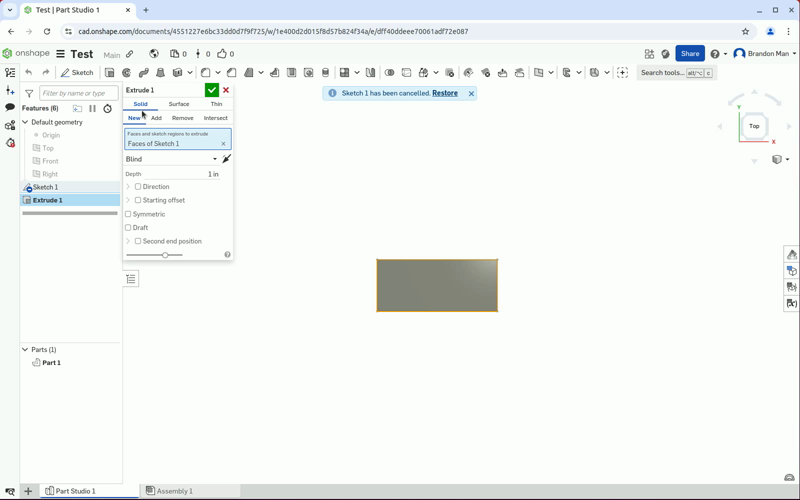
mouse_move(137, 120)
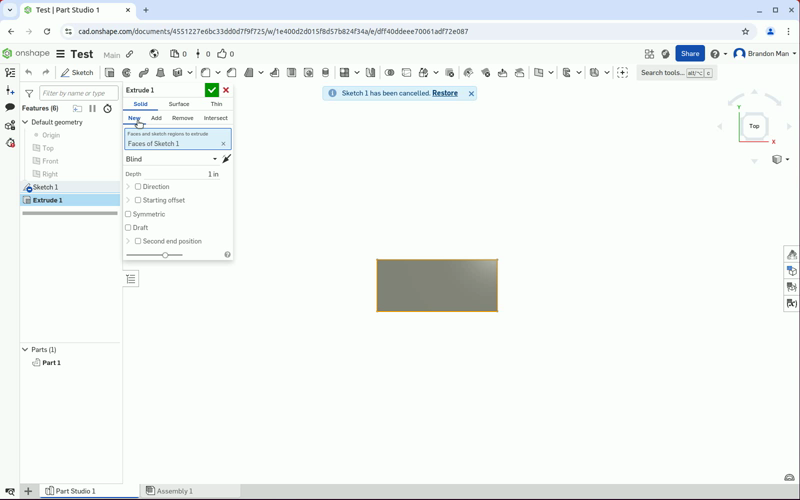
click(137, 120)
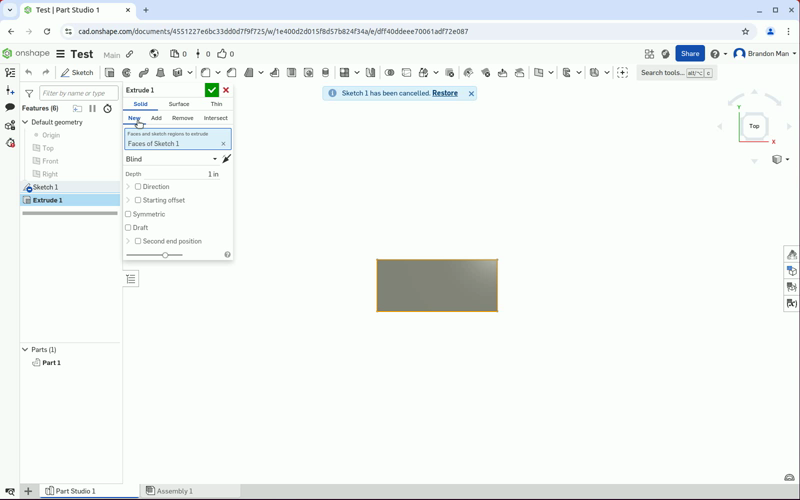
key(tab, 4)
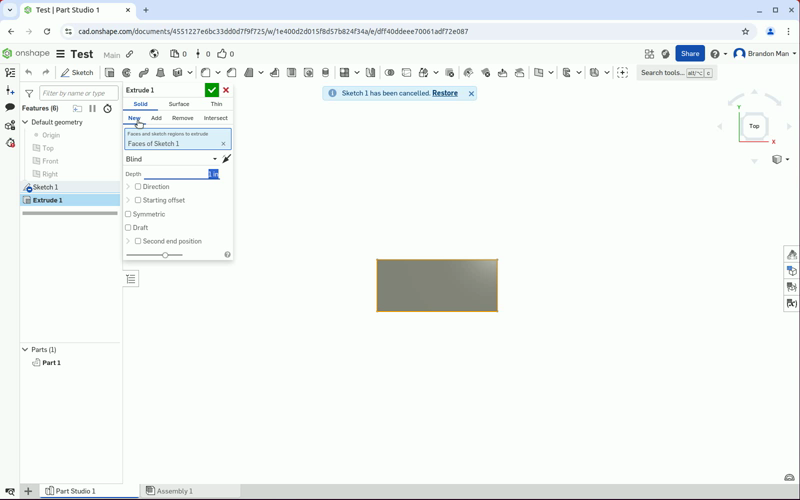
text(23.108)
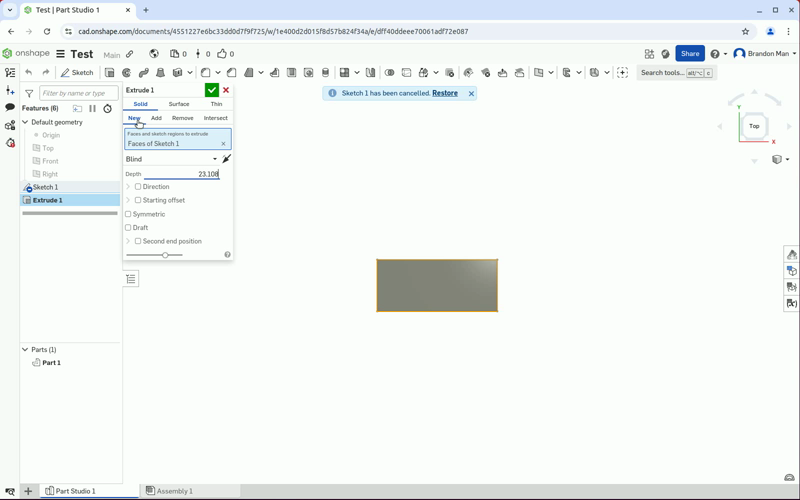
key(enter)
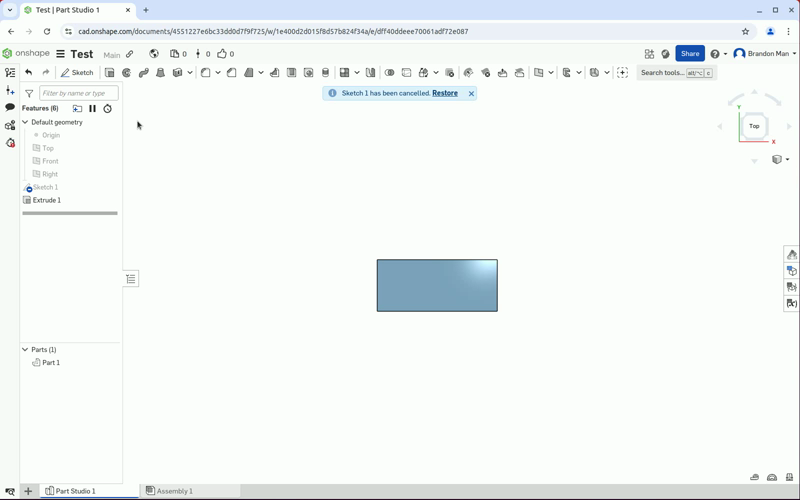
key(shift+h)
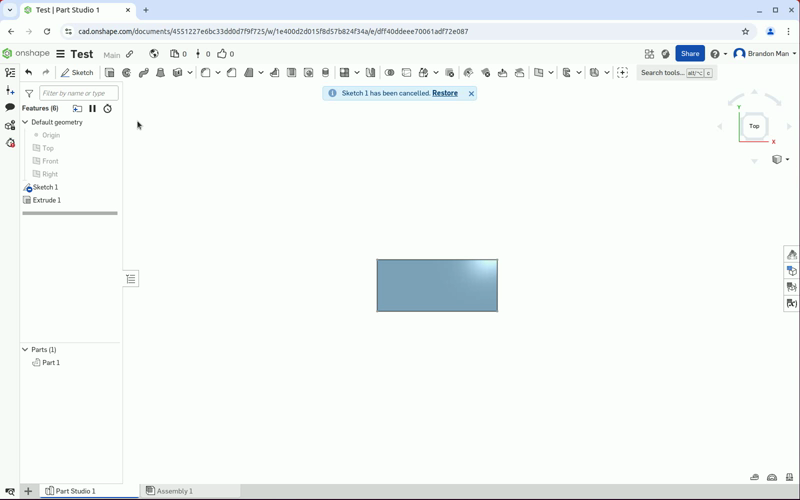
key(shift+h)
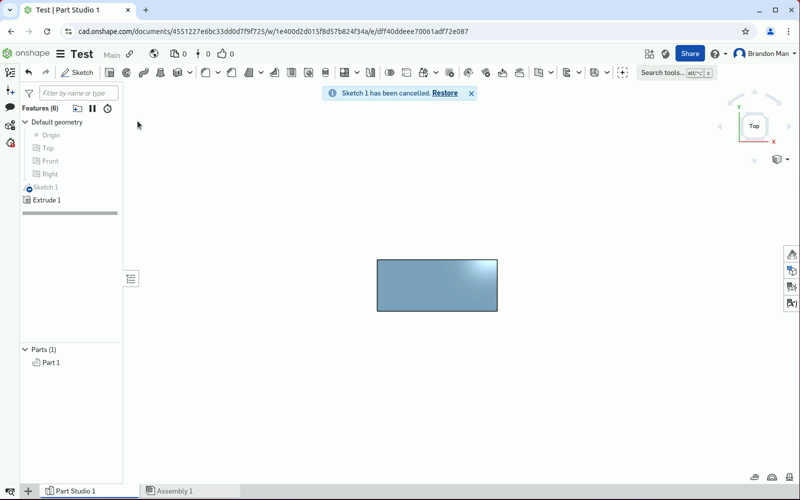
mouse_move(73, 189)
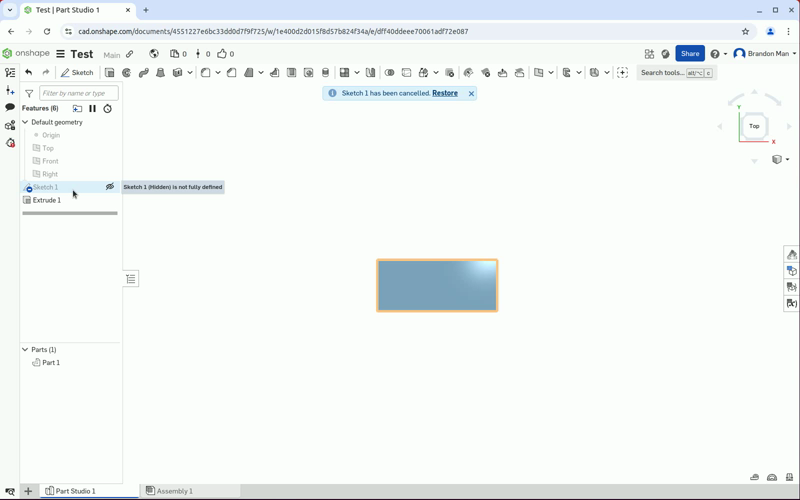
click(73, 189)
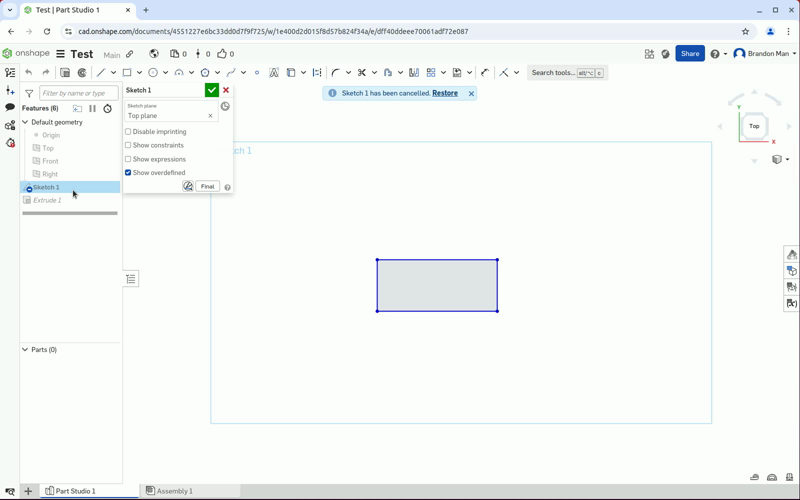
mouse_move(229, 92)
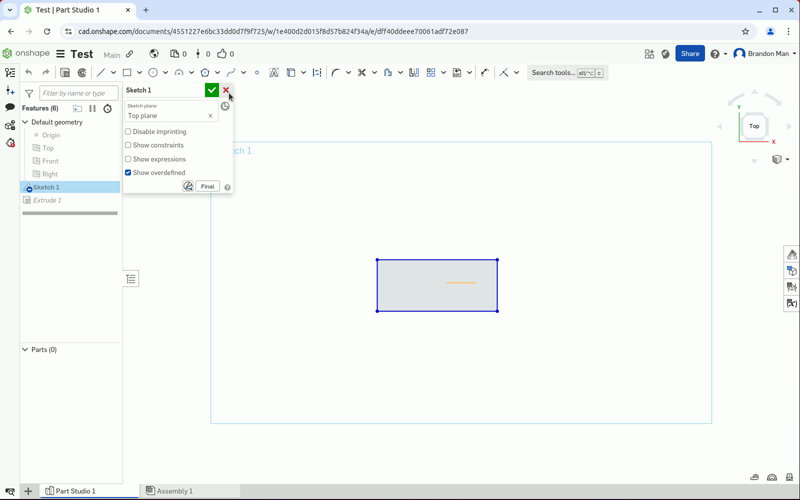
click(229, 92)
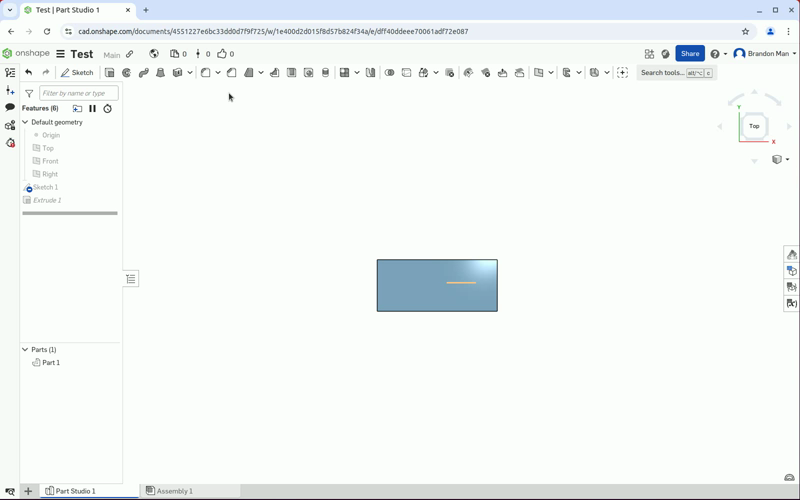
mouse_move(541, 75)
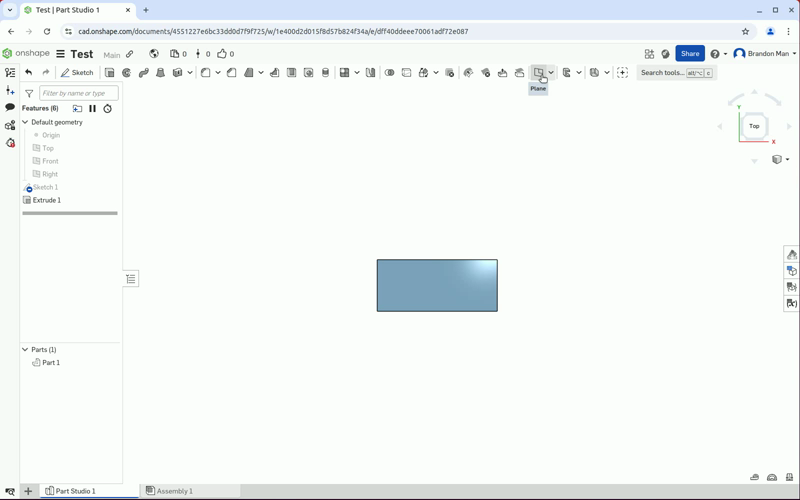
click(541, 75)
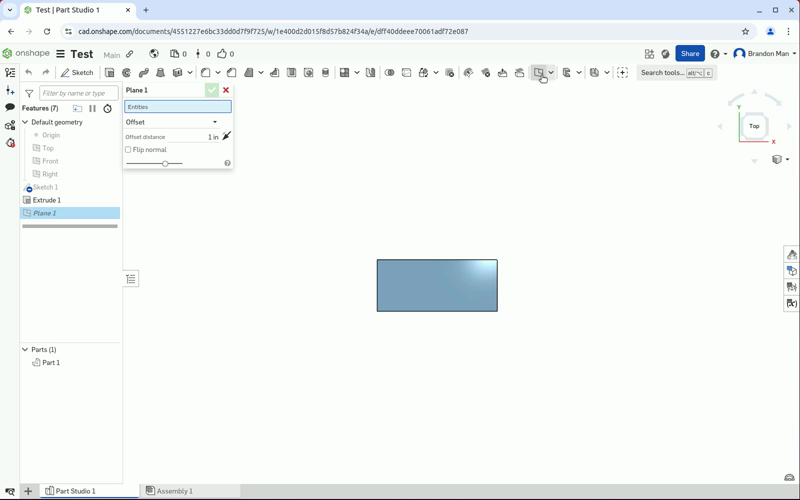
mouse_move(73, 150)
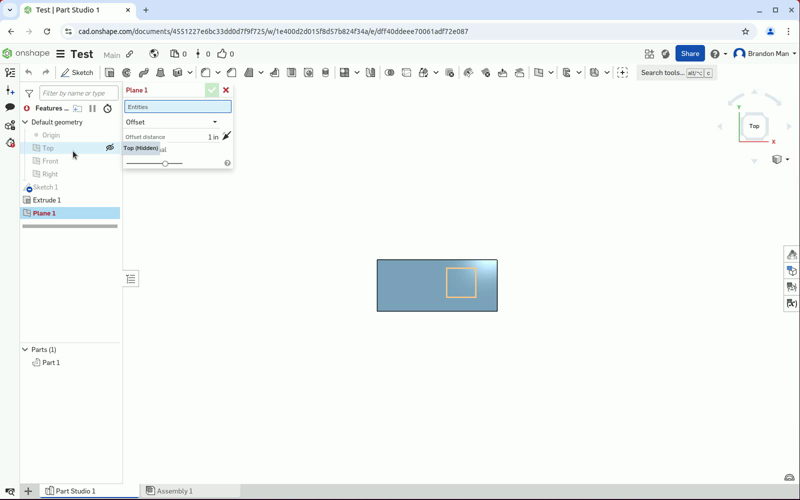
click(73, 150)
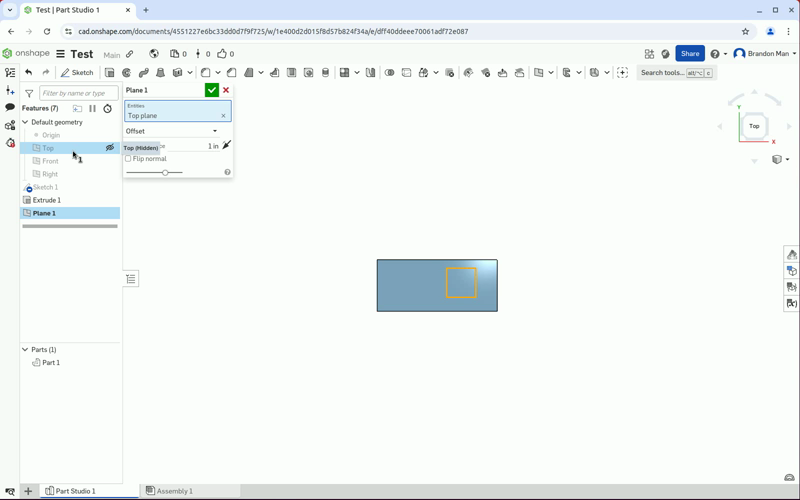
key(tab, 2)
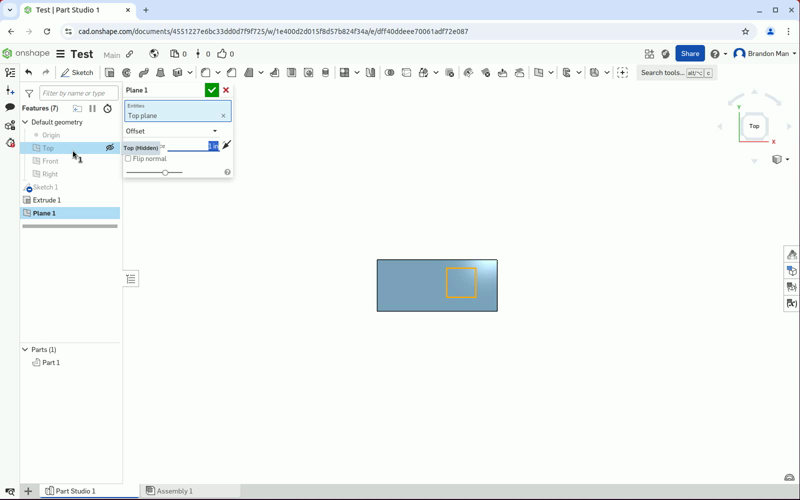
text(23.108)
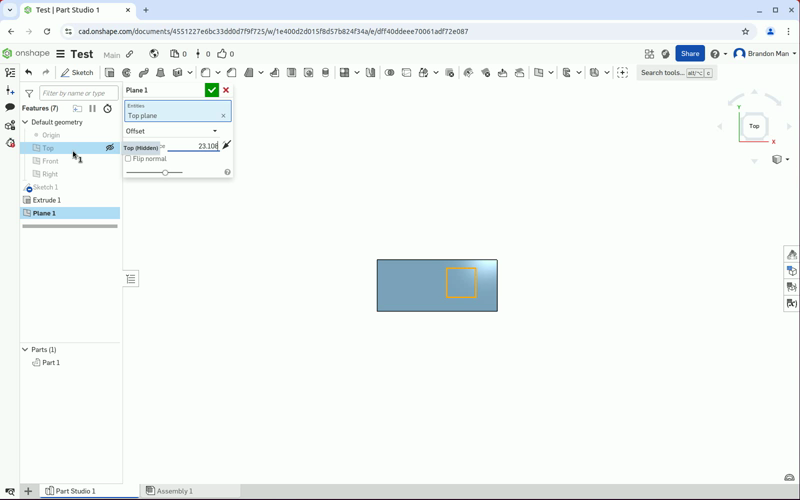
key(enter, 2)
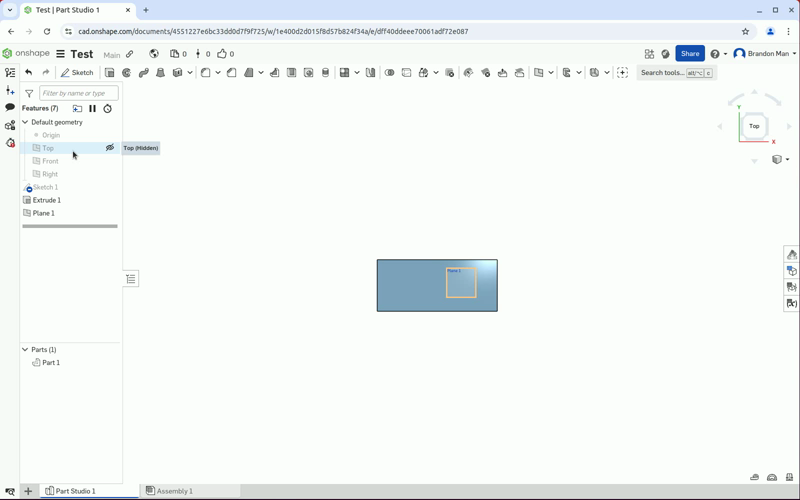
key(shift+s)
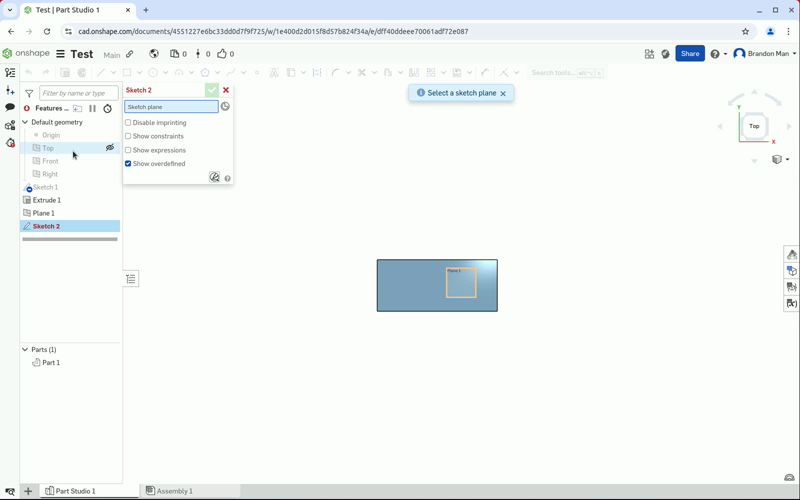
mouse_move(73, 215)
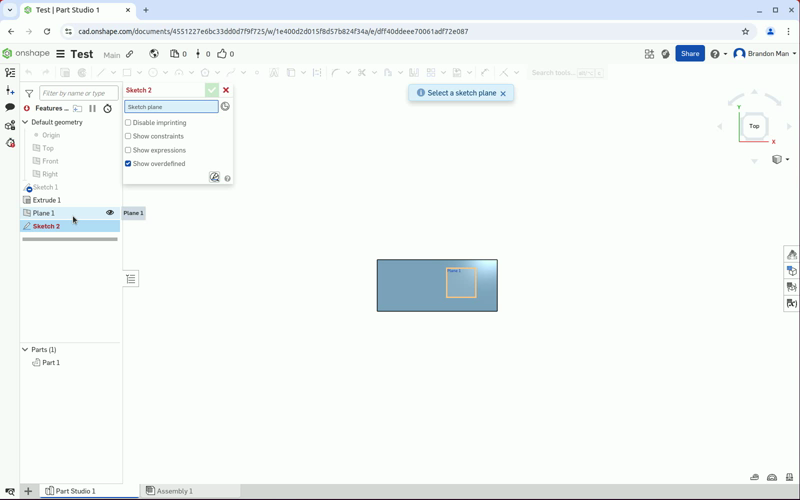
click(73, 215)
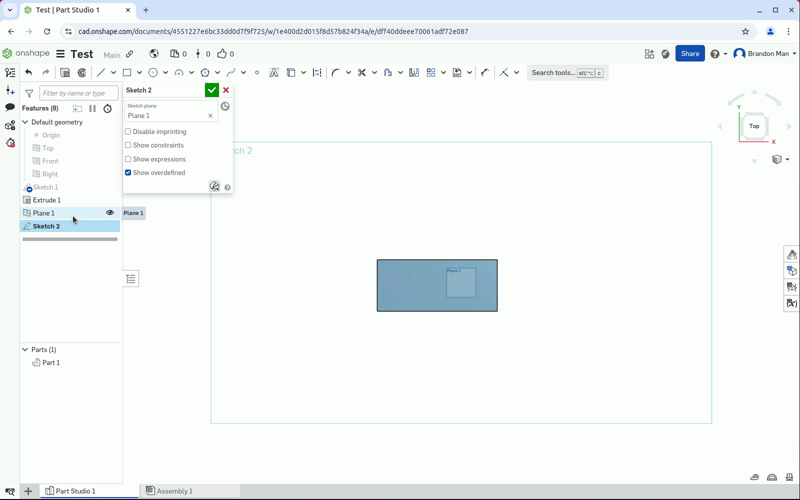
mouse_move(73, 352)
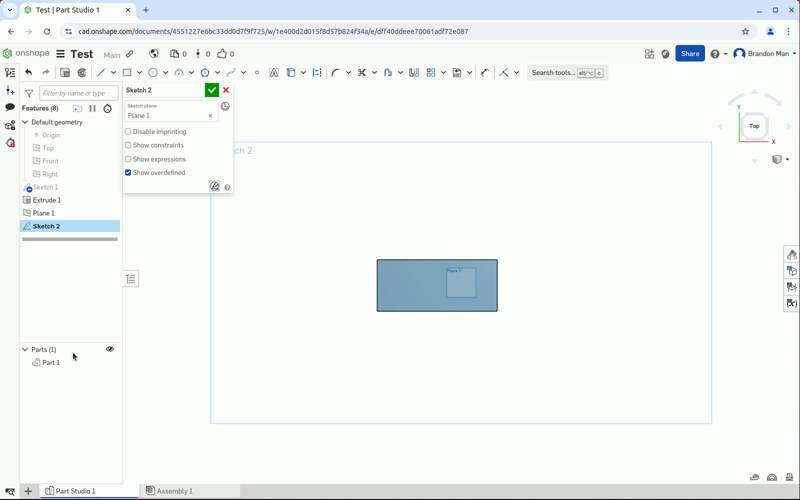
key(y)
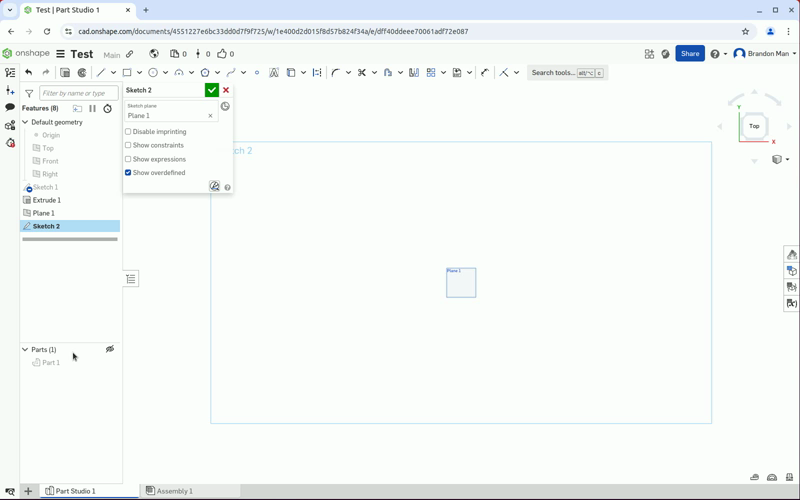
key(l)
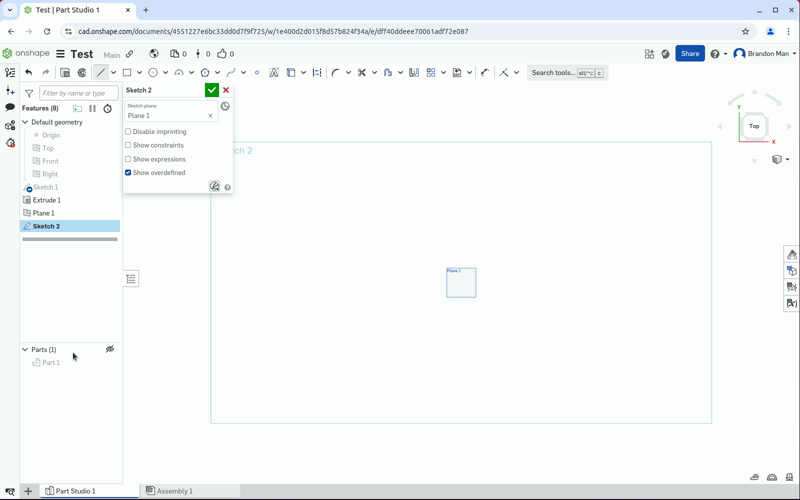
key_down(shift)
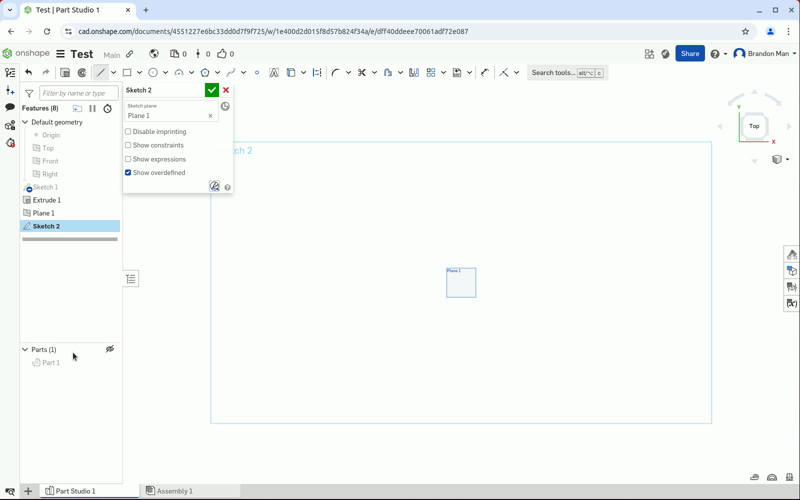
mouse_move(390, 294)
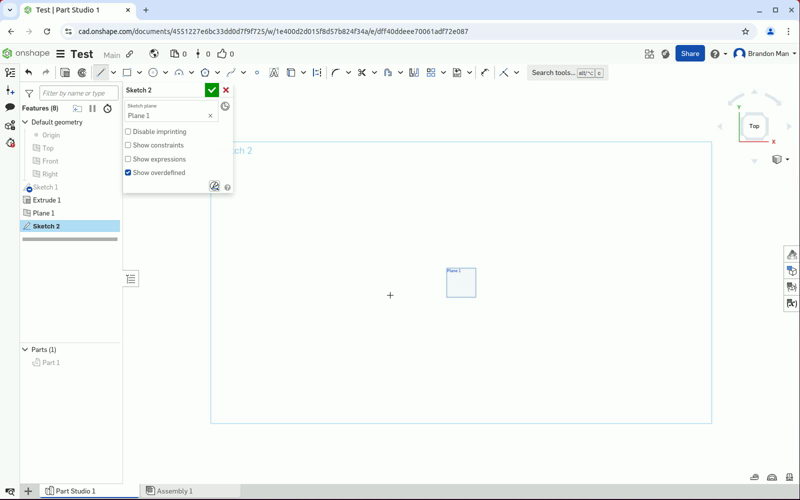
click(390, 294)
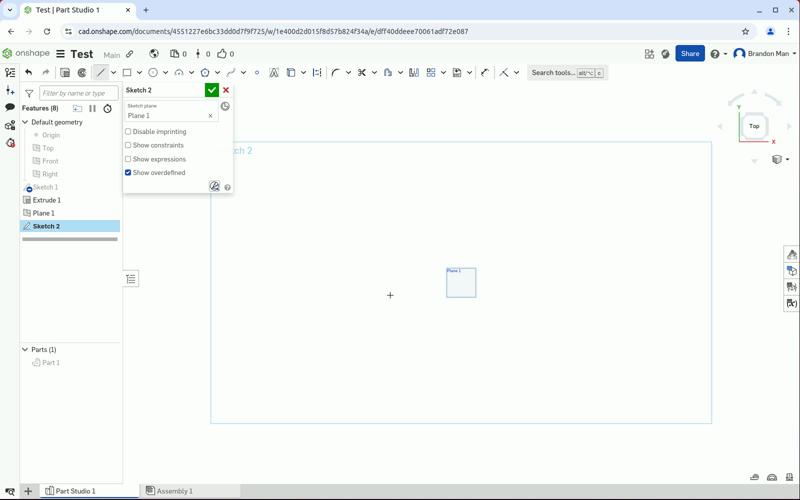
key_up(shift)
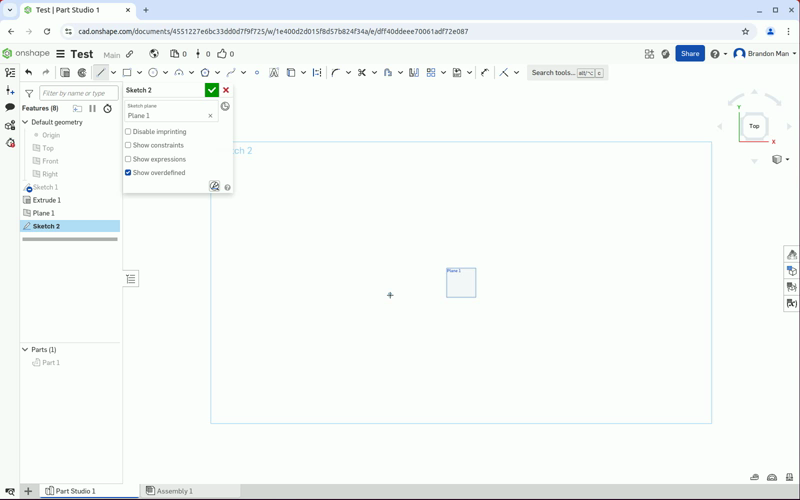
key_down(shift)
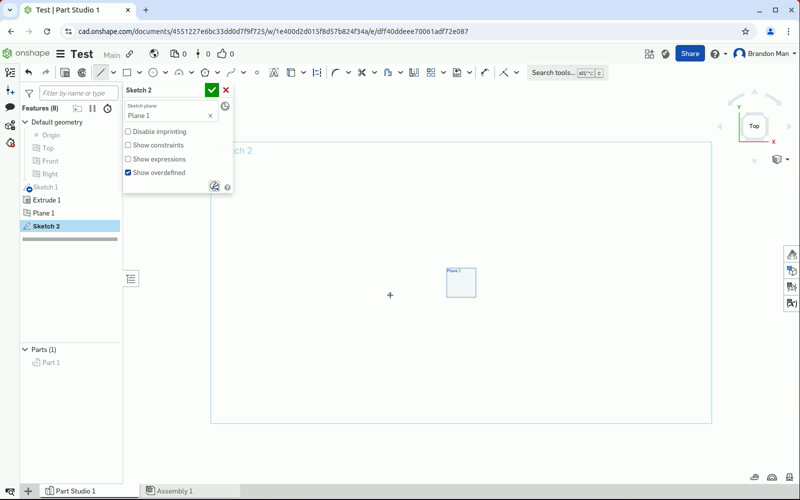
mouse_move(420, 294)
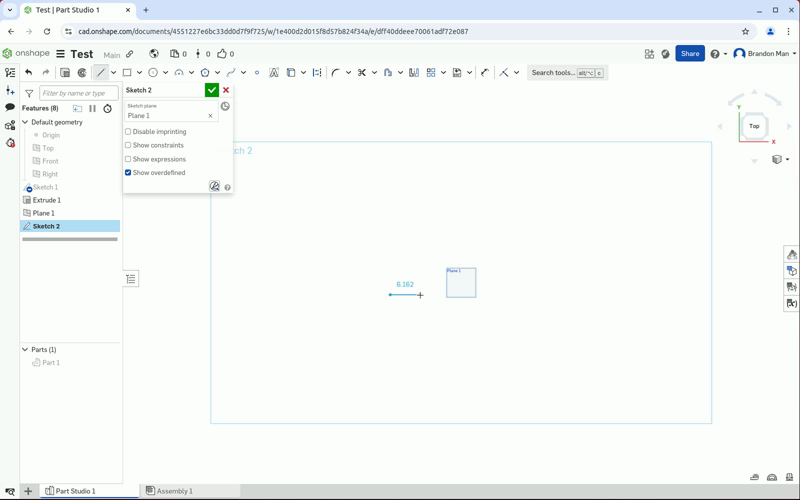
mouse_move(408, 294)
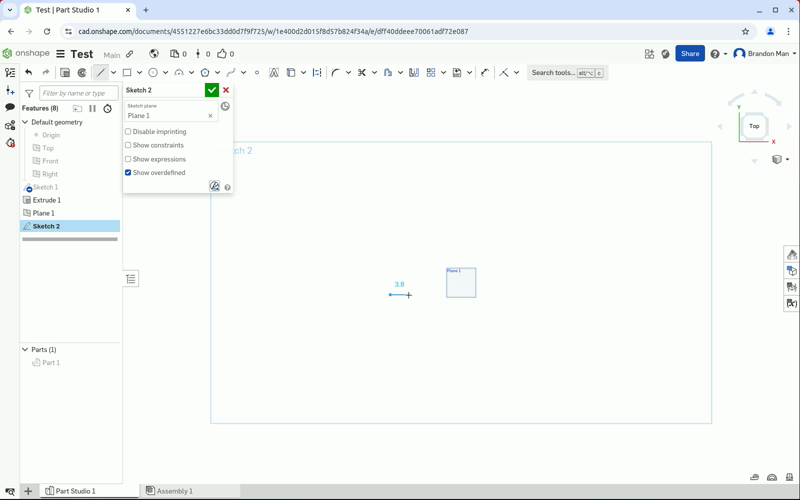
click(408, 294)
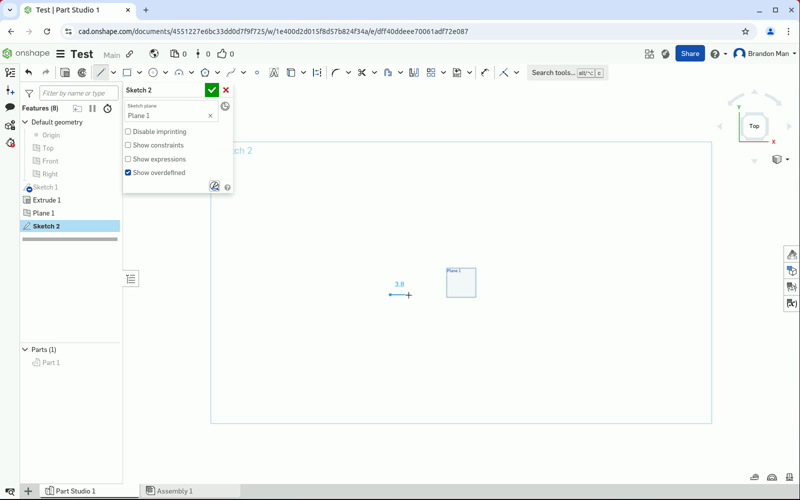
key_up(shift)
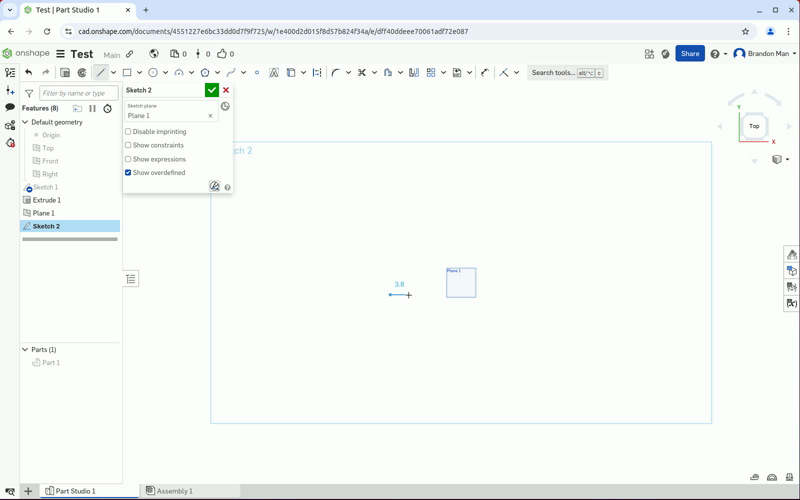
key_down(shift)
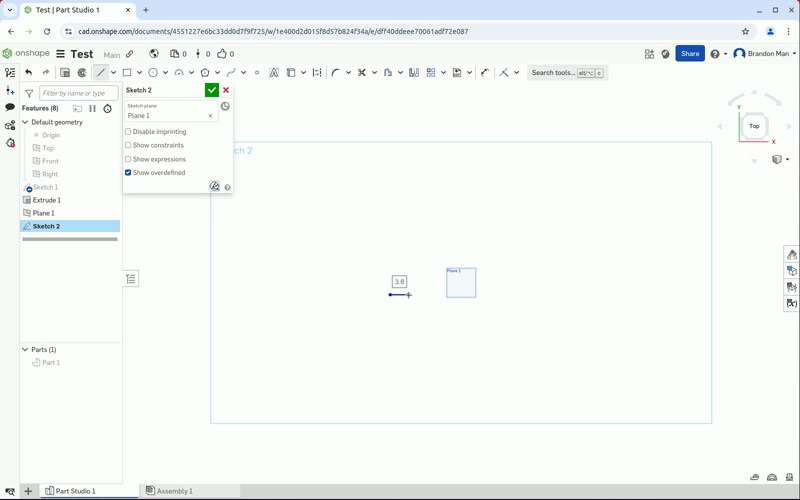
mouse_move(438, 294)
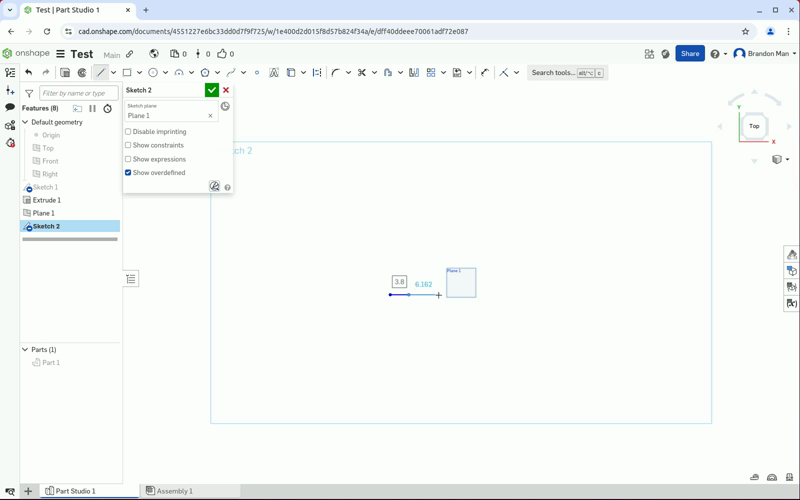
mouse_move(408, 276)
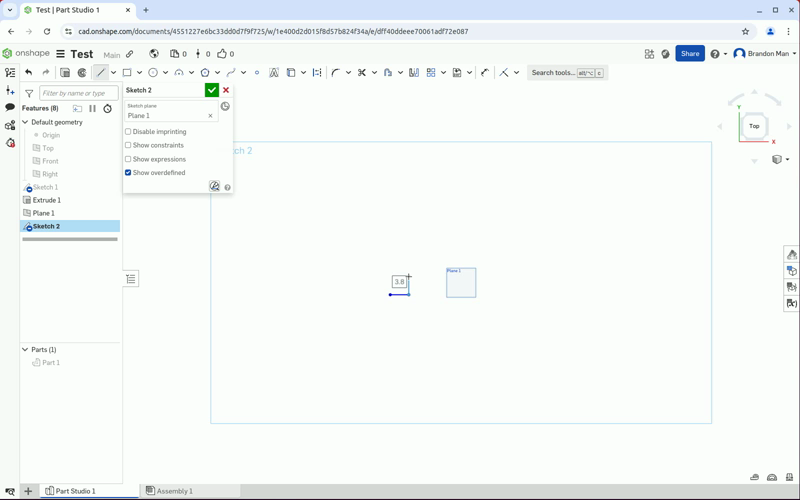
click(408, 276)
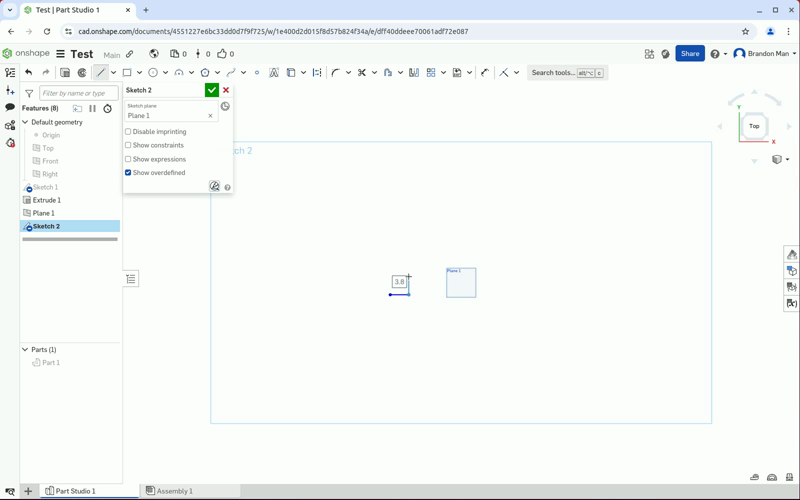
key_up(shift)
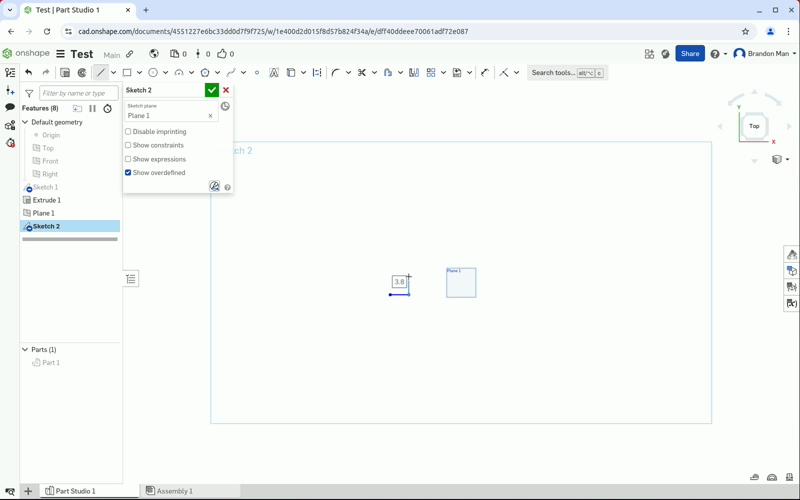
key_down(shift)
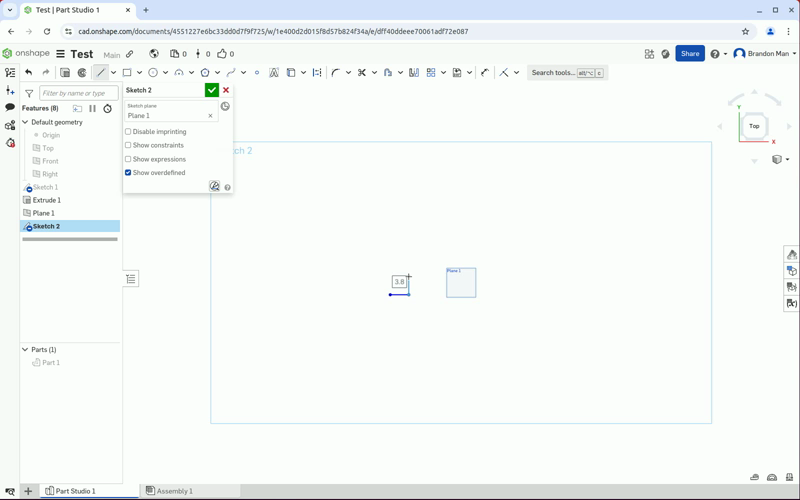
mouse_move(438, 276)
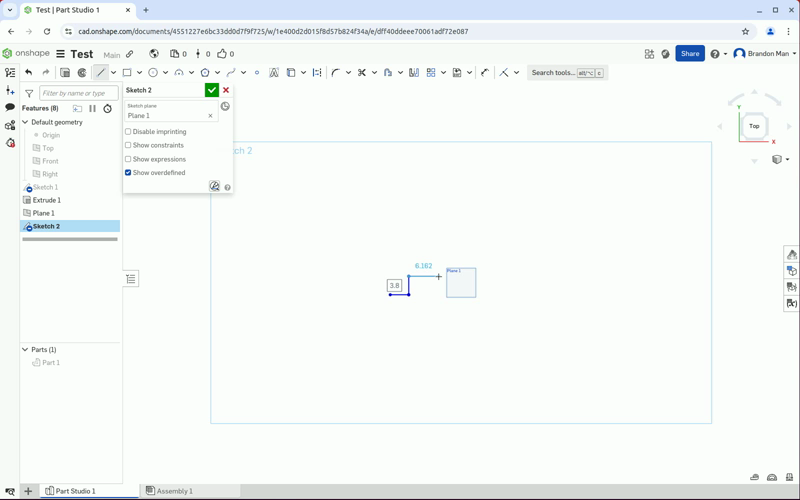
mouse_move(390, 276)
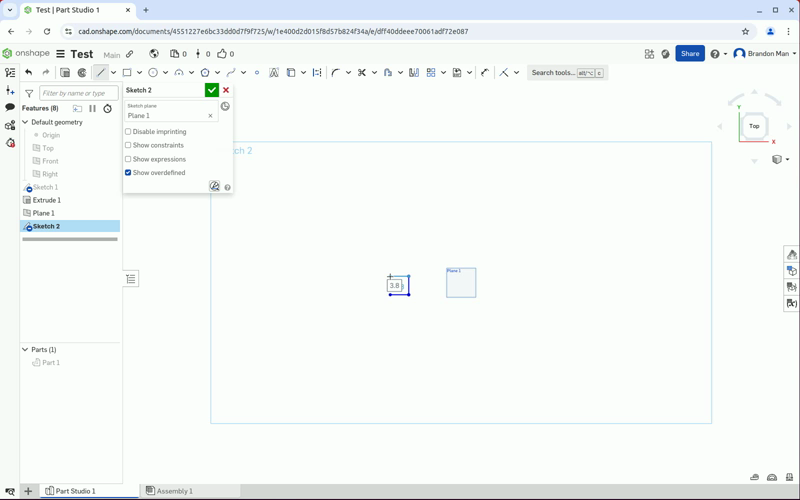
click(390, 276)
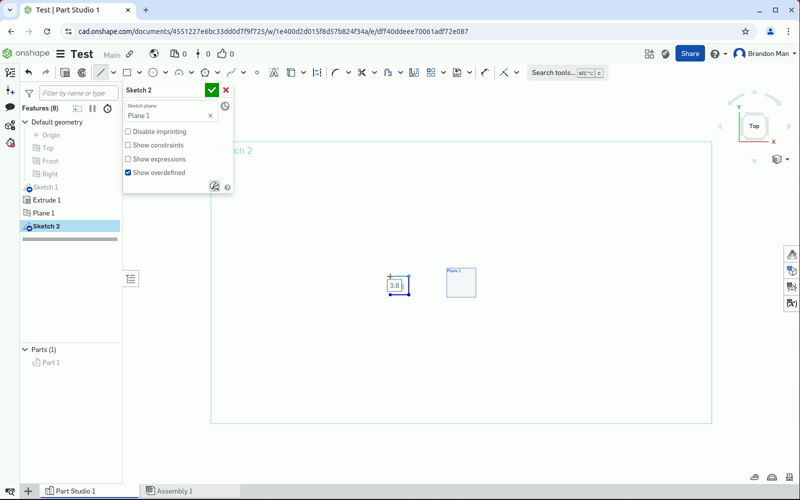
key_up(shift)
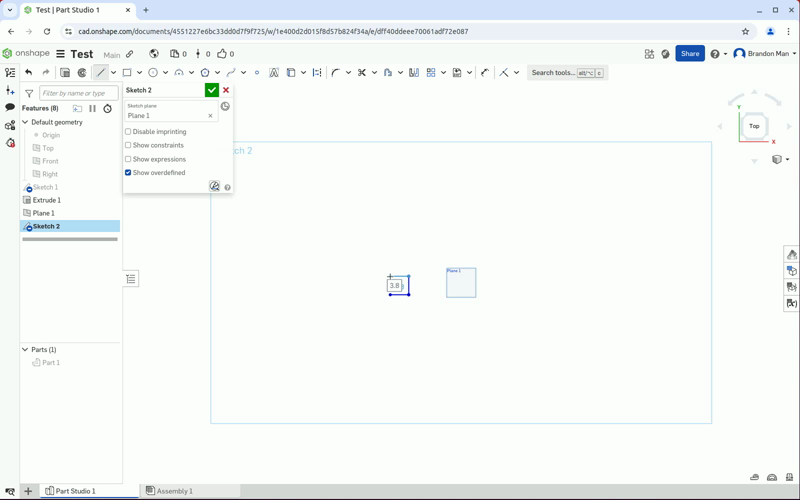
mouse_move(420, 276)
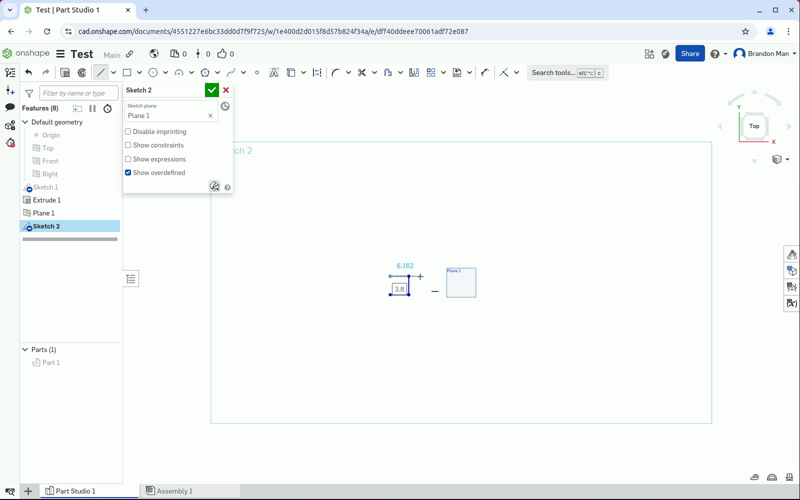
key_down(shift)
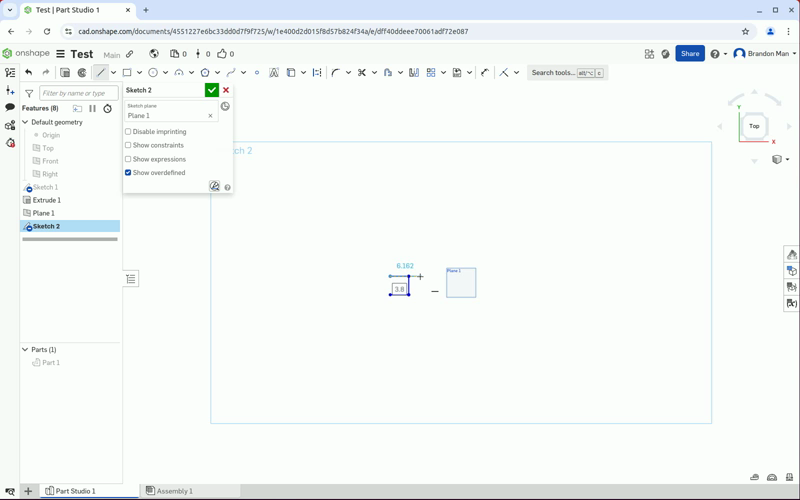
mouse_move(390, 294)
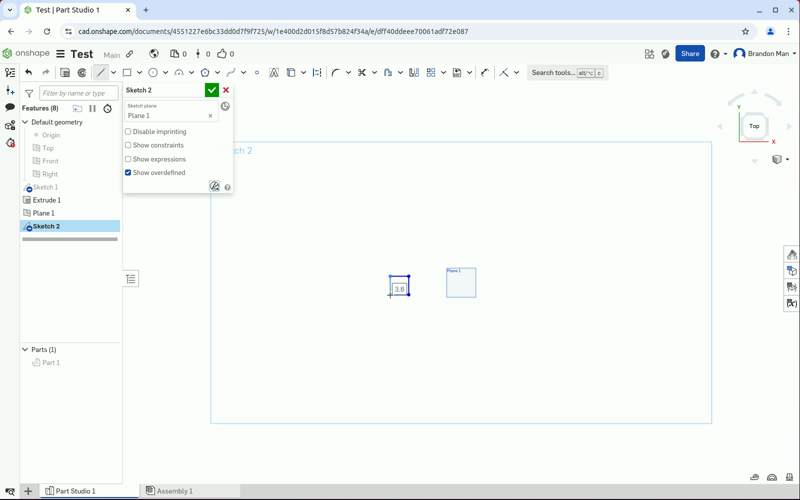
key_up(shift)
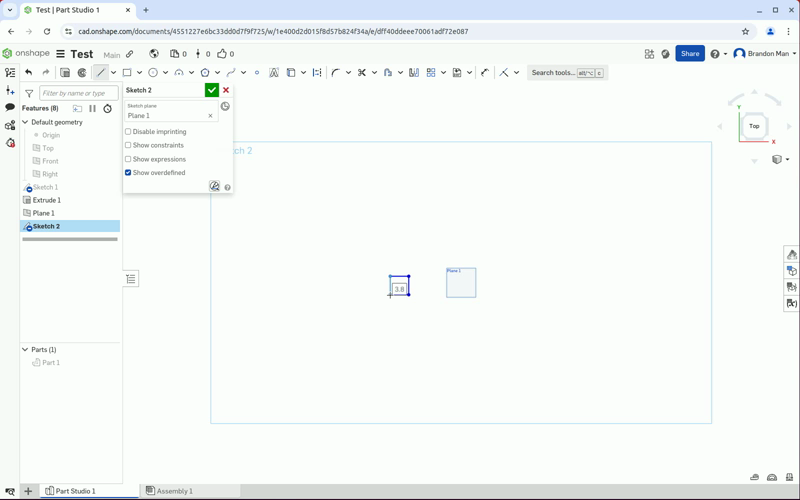
click(390, 294)
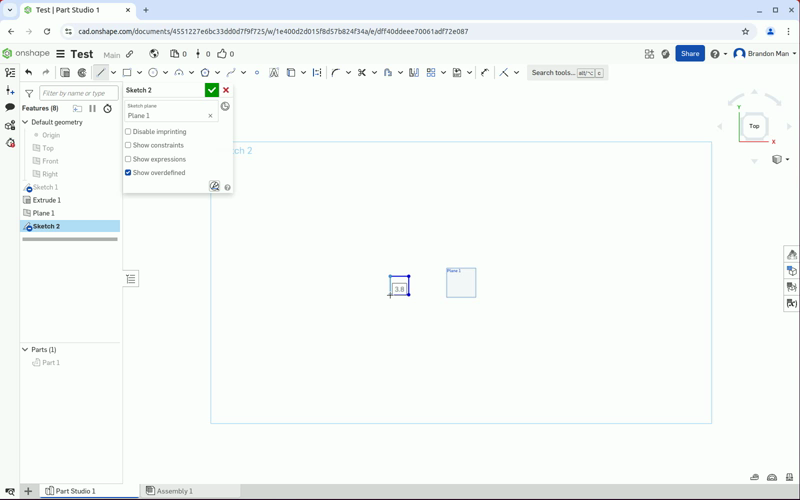
key(esc)
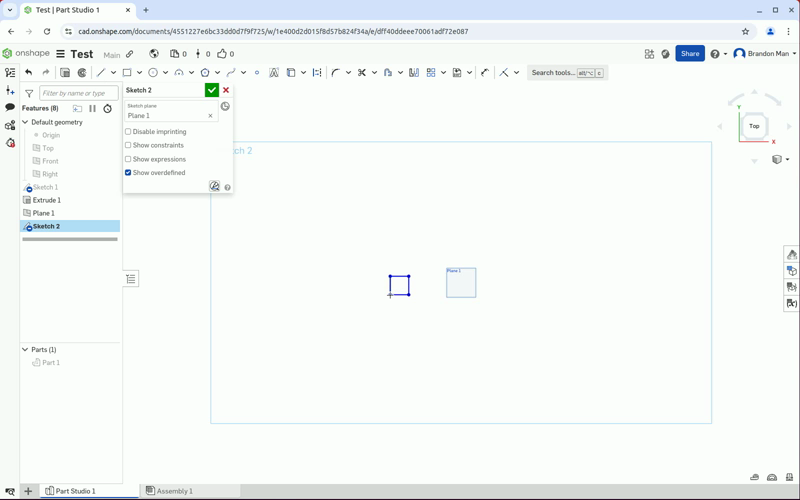
mouse_move(401, 277)
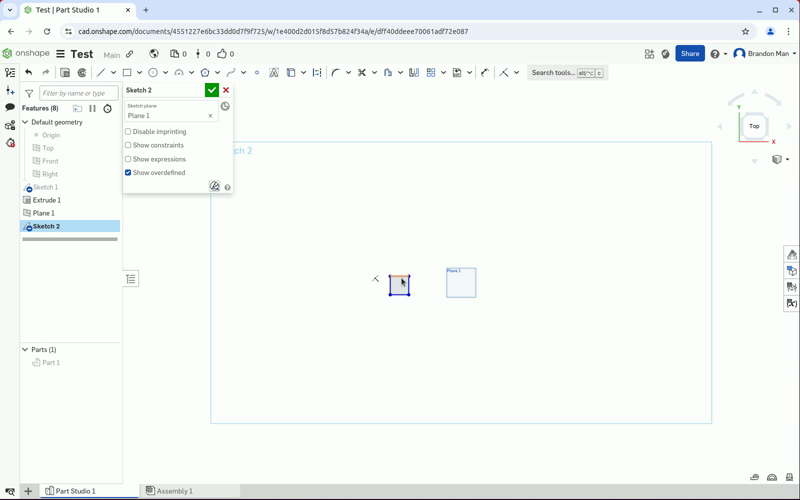
scroll(6)
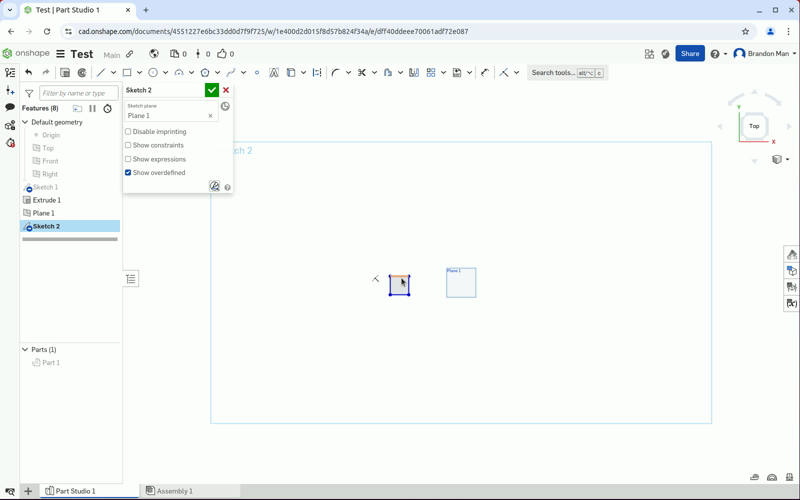
scroll(6)
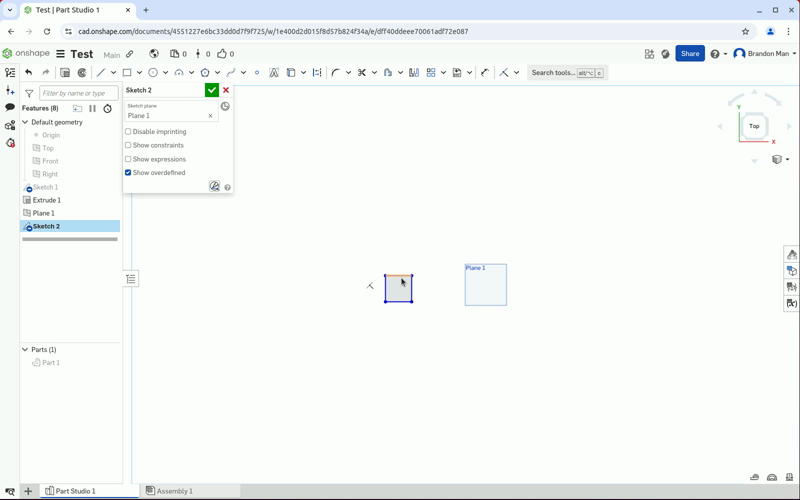
scroll(6)
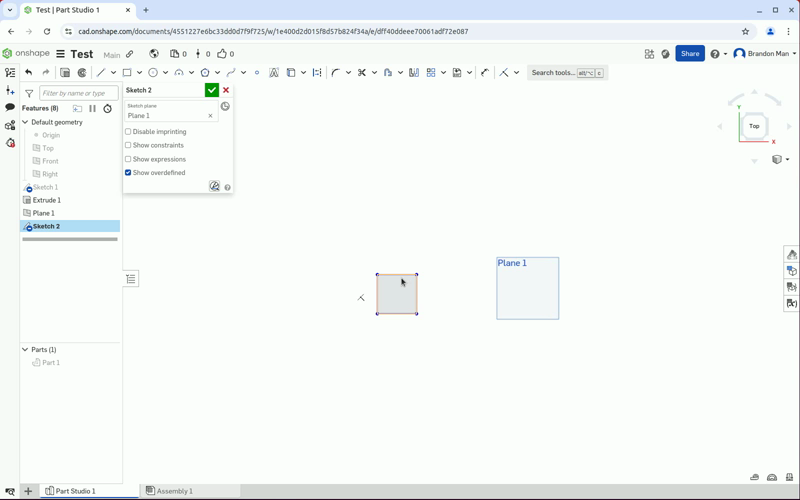
scroll(6)
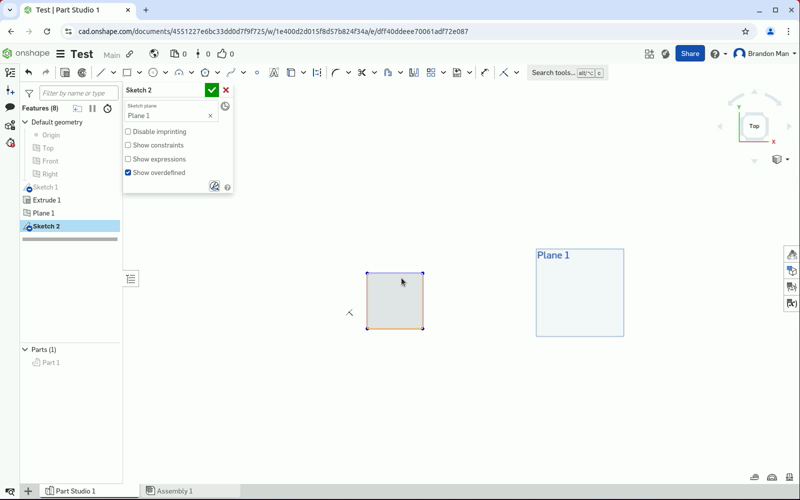
scroll(6)
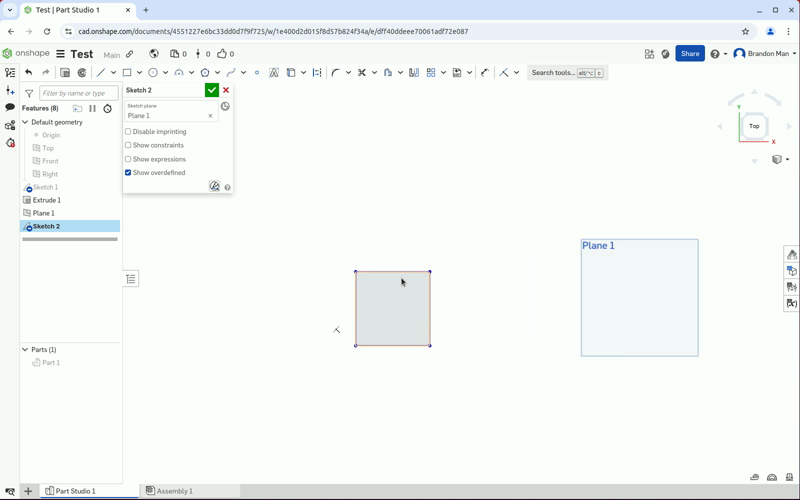
scroll(6)
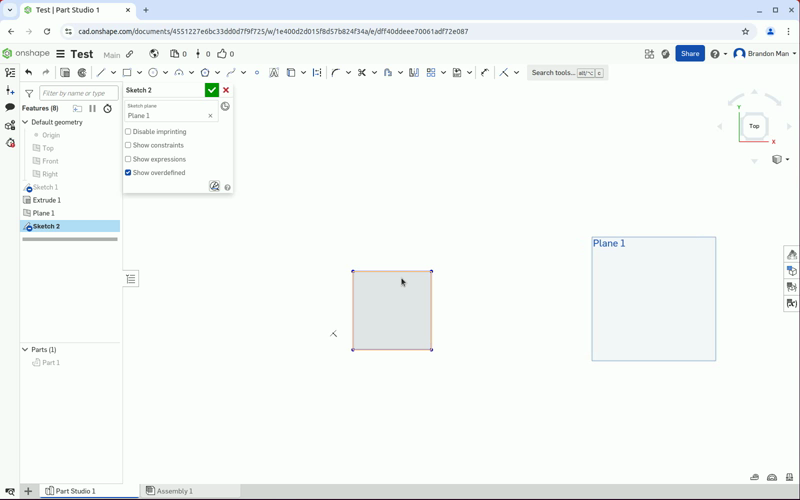
scroll(6)
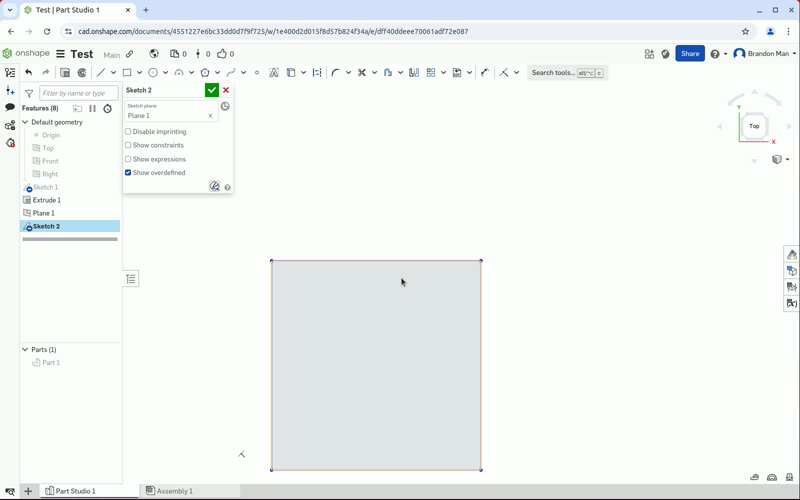
click(401, 277)
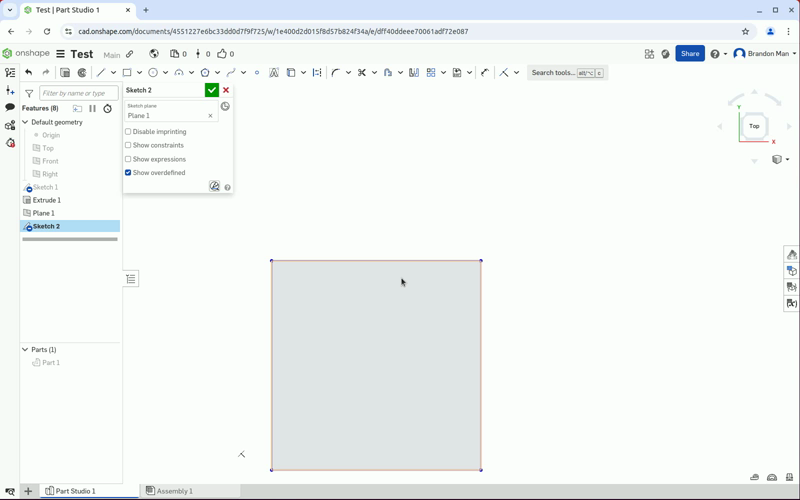
scroll(-6)
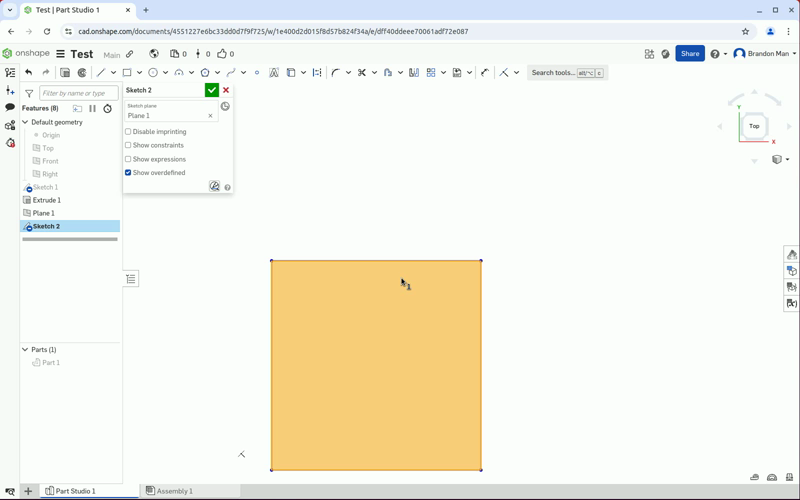
scroll(-6)
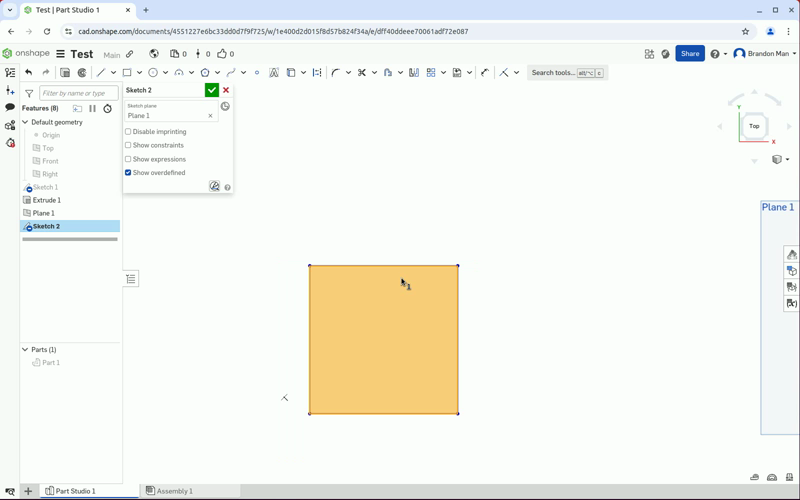
scroll(-6)
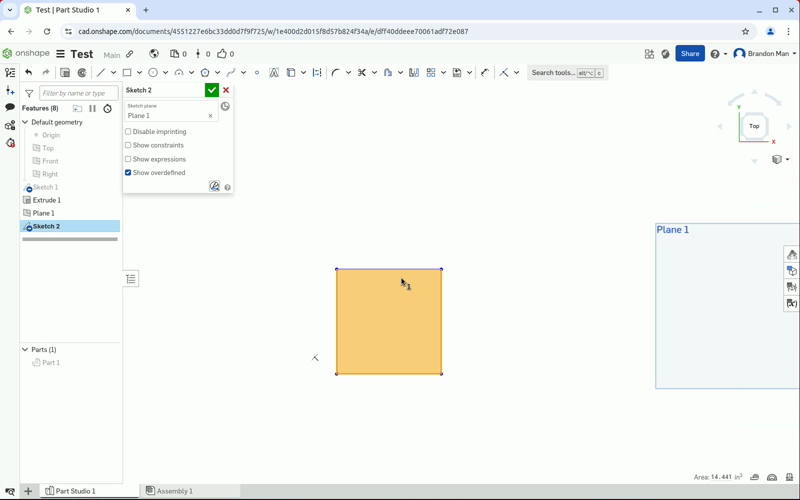
scroll(-6)
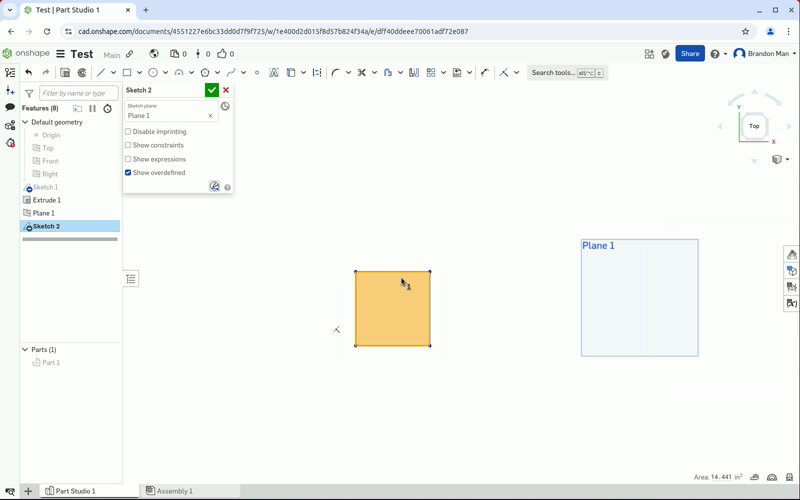
scroll(-6)
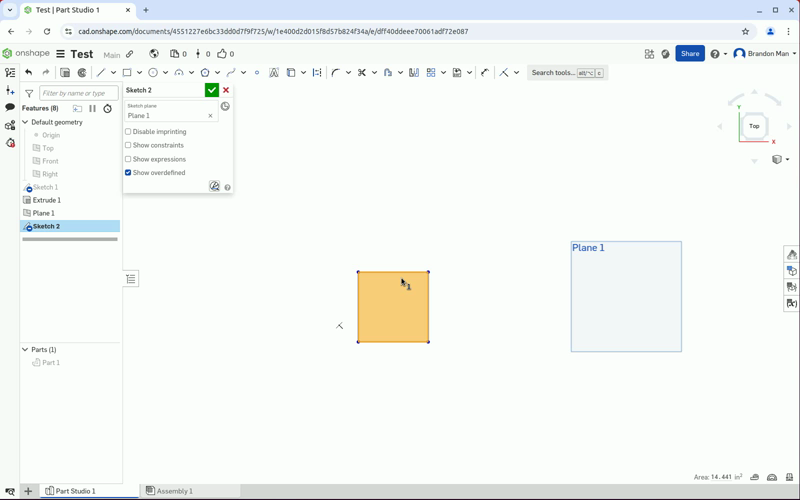
scroll(-6)
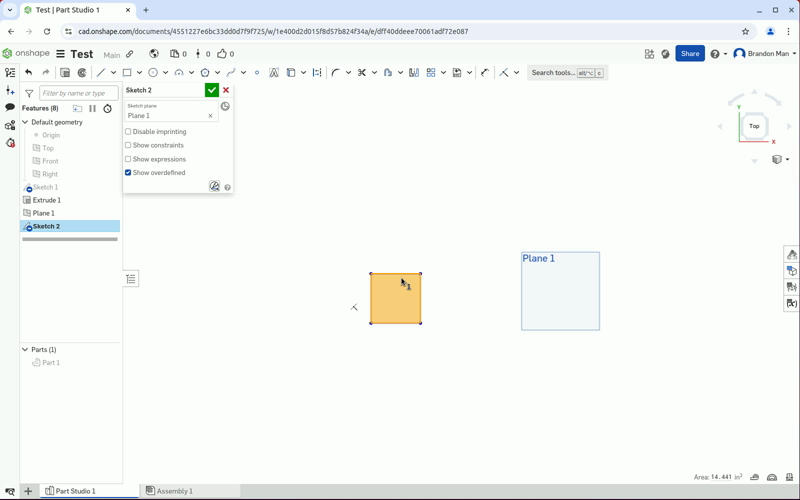
scroll(-6)
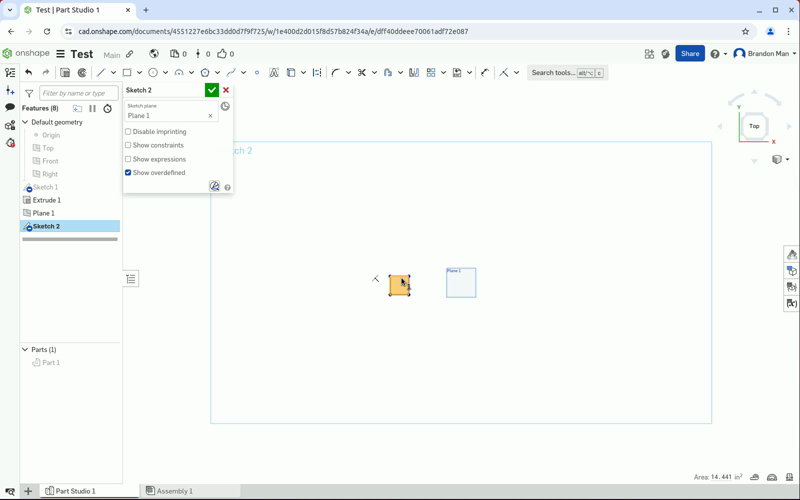
mouse_move(73, 352)
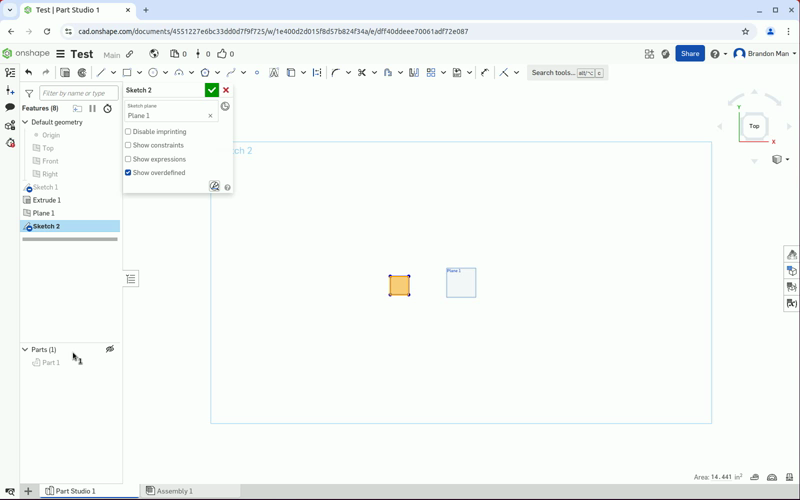
key(shift+y)
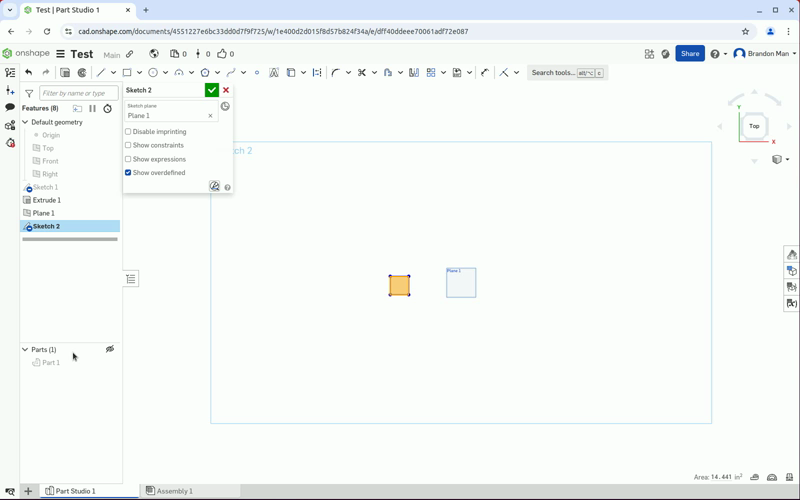
key(shift+e)
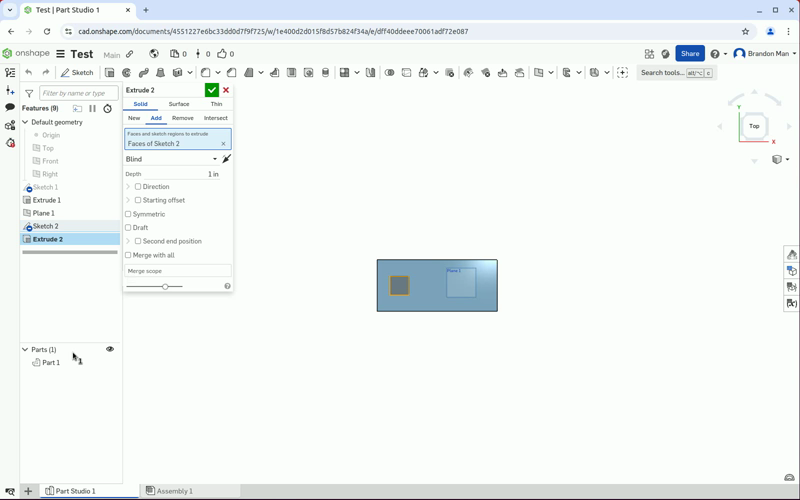
mouse_move(143, 106)
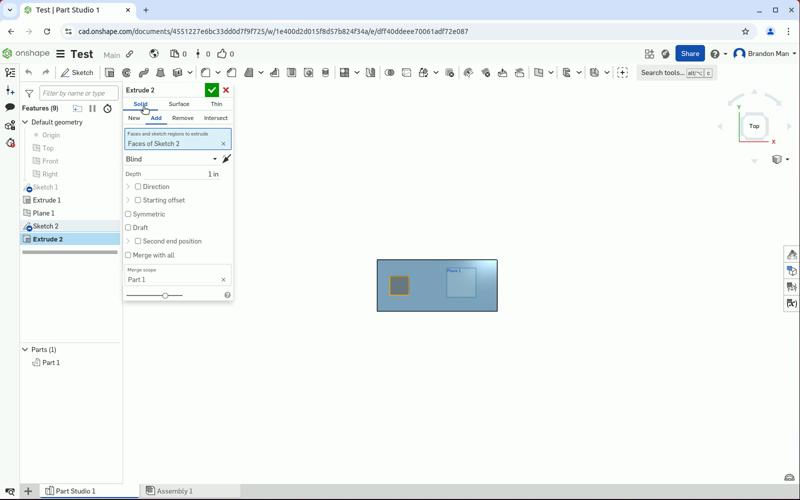
click(143, 106)
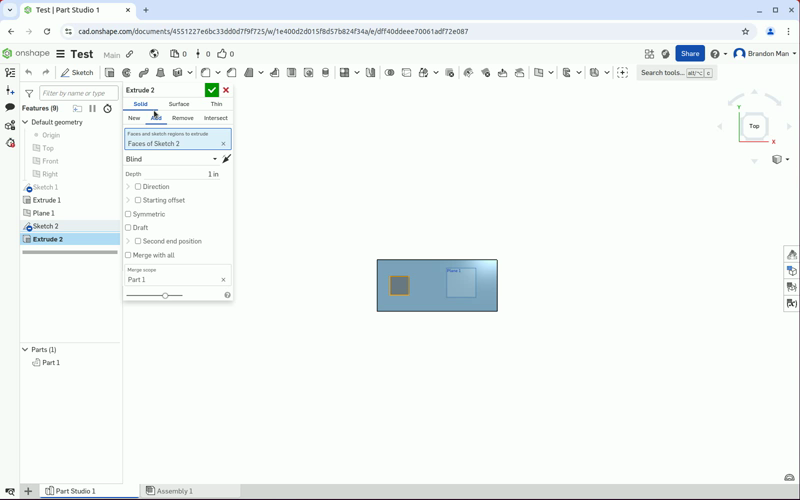
mouse_move(186, 120)
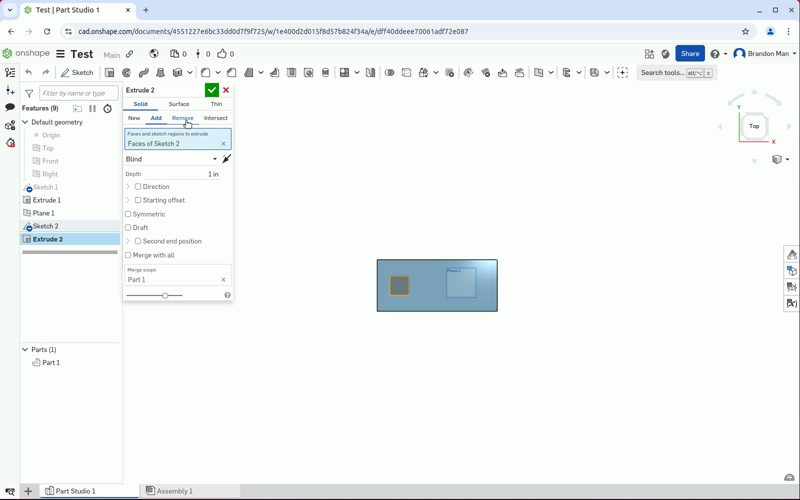
click(186, 120)
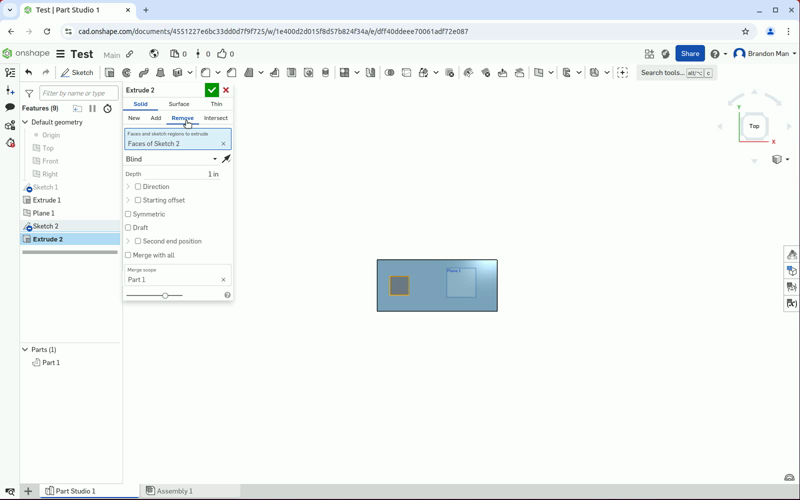
key(tab, 4)
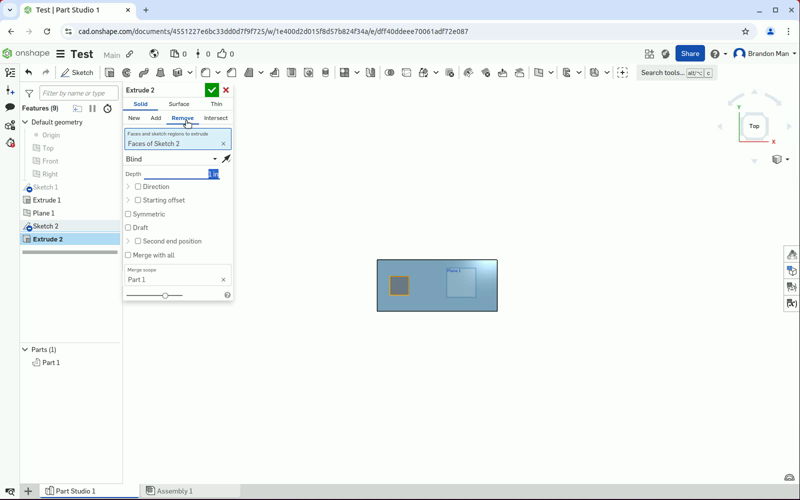
text(23.108)
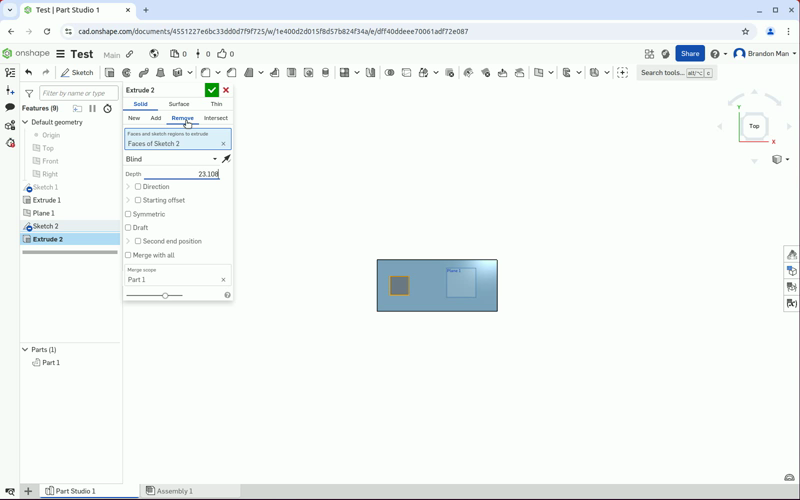
key(tab, 6)
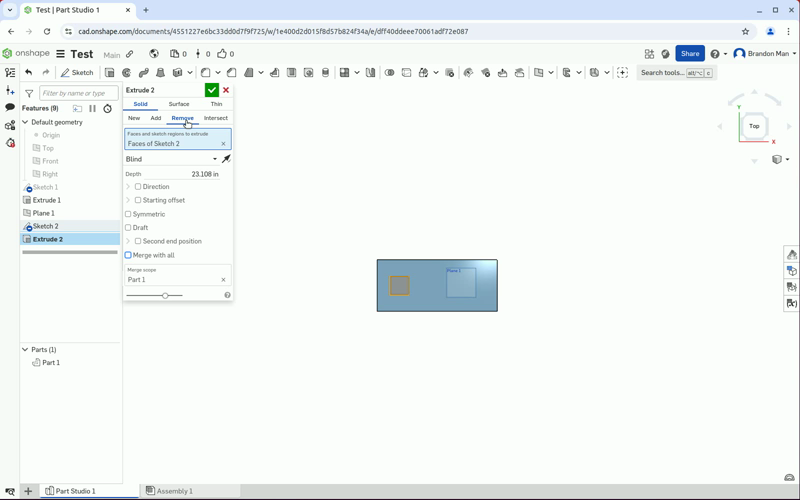
key(space)
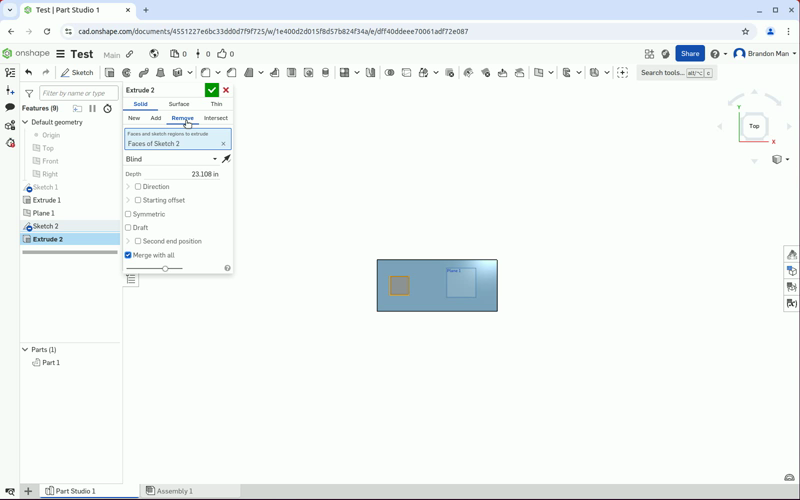
key(enter)
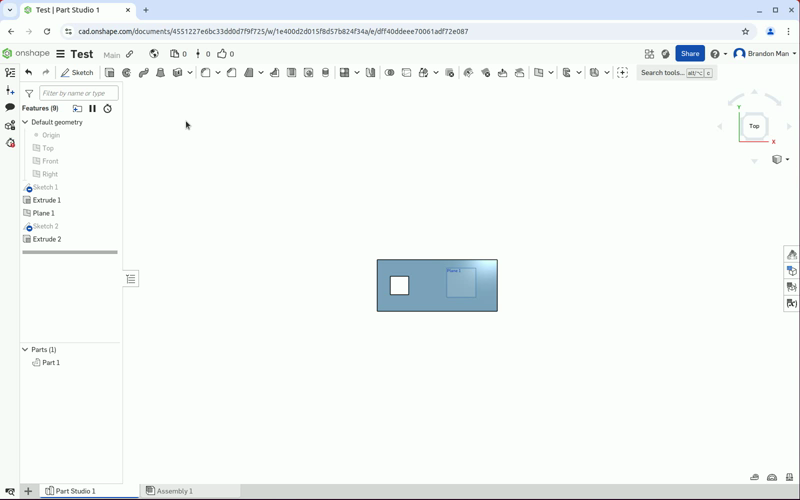
key(shift+h)
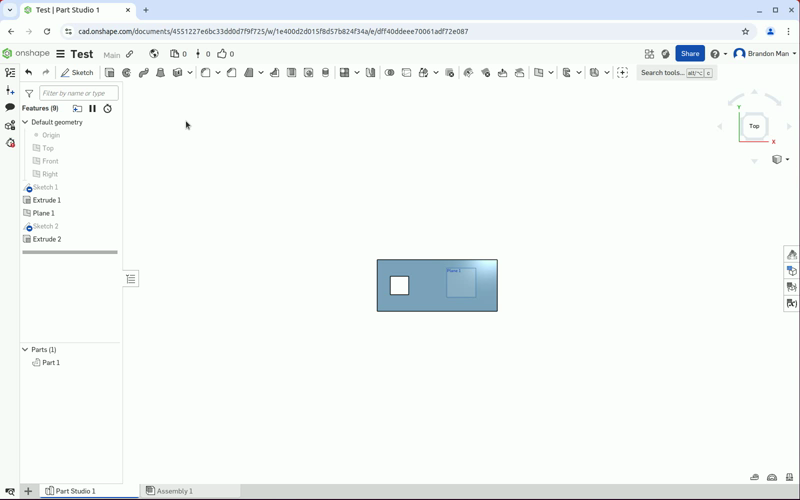
key(shift+h)
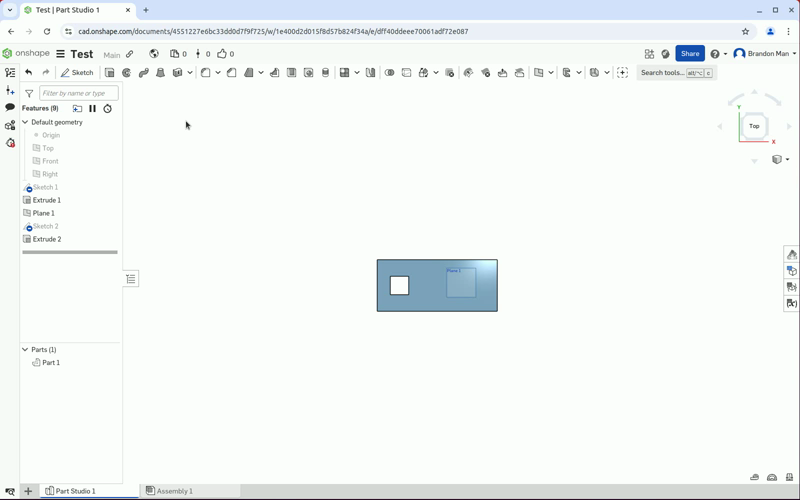
mouse_move(73, 189)
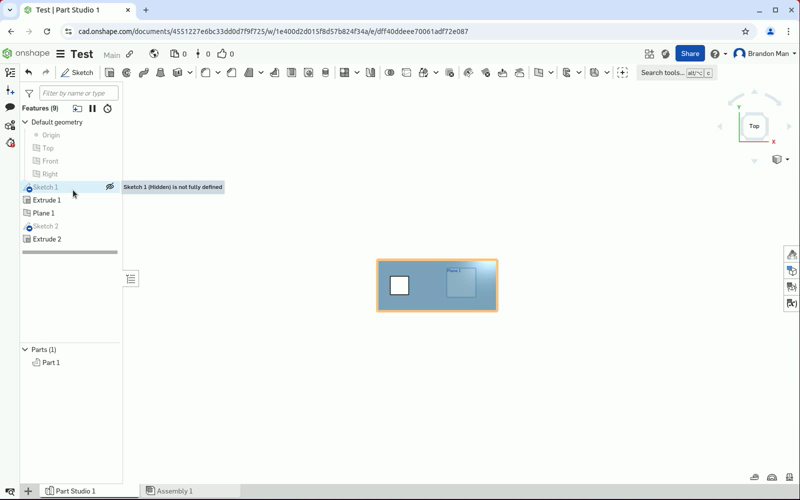
click(73, 189)
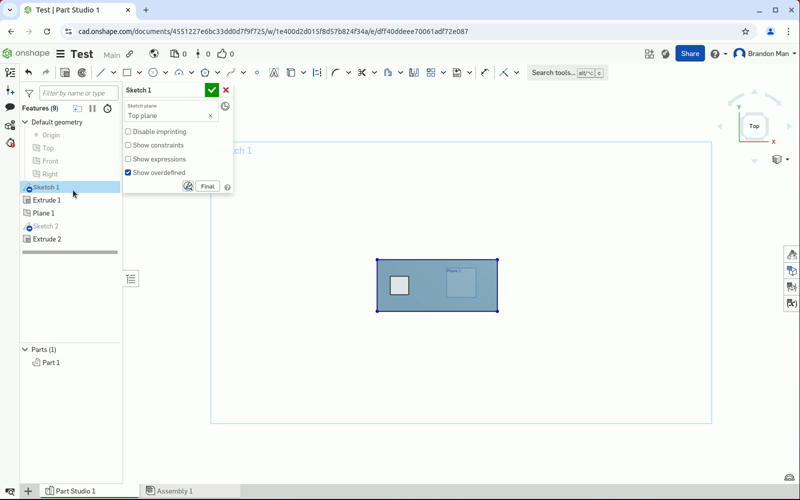
mouse_move(229, 92)
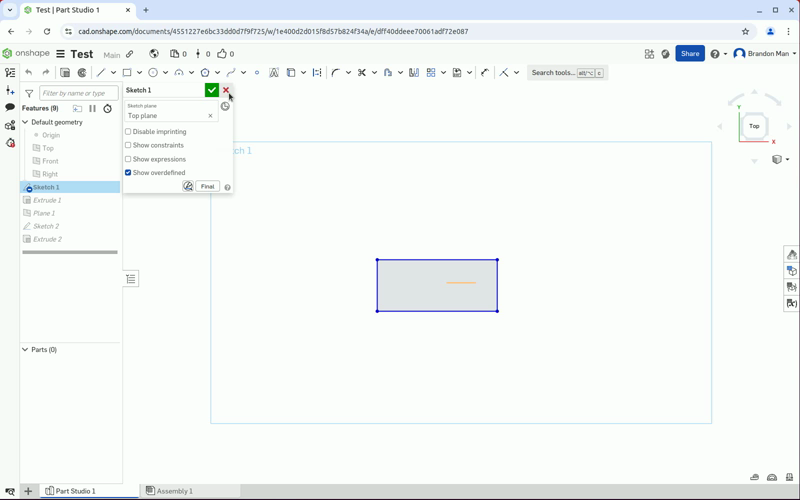
click(229, 92)
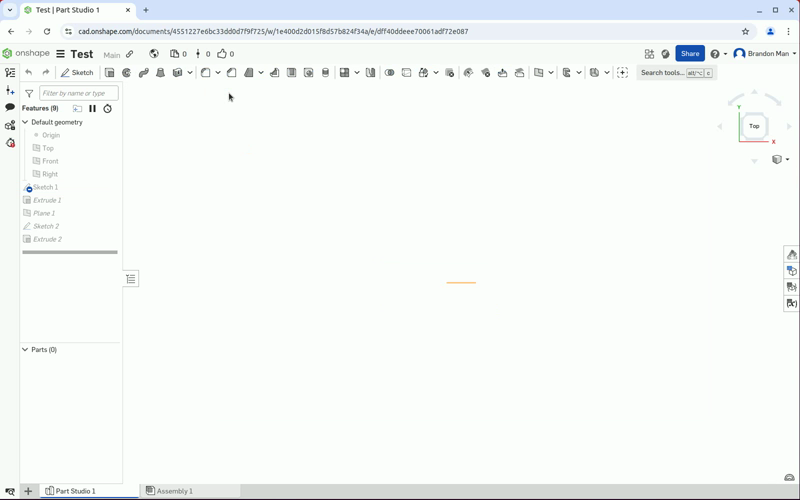
key(shift+s)
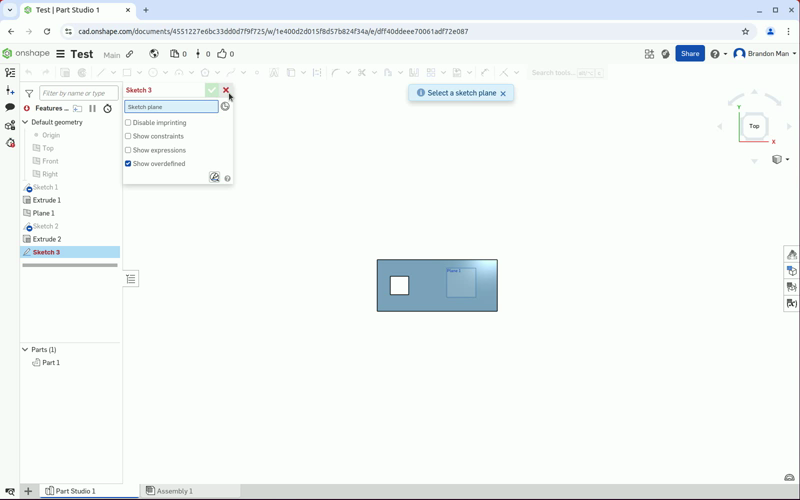
mouse_move(73, 215)
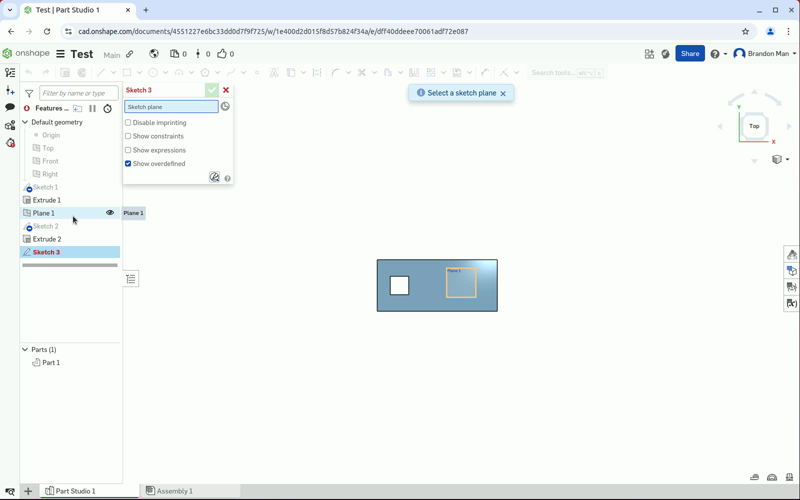
click(73, 215)
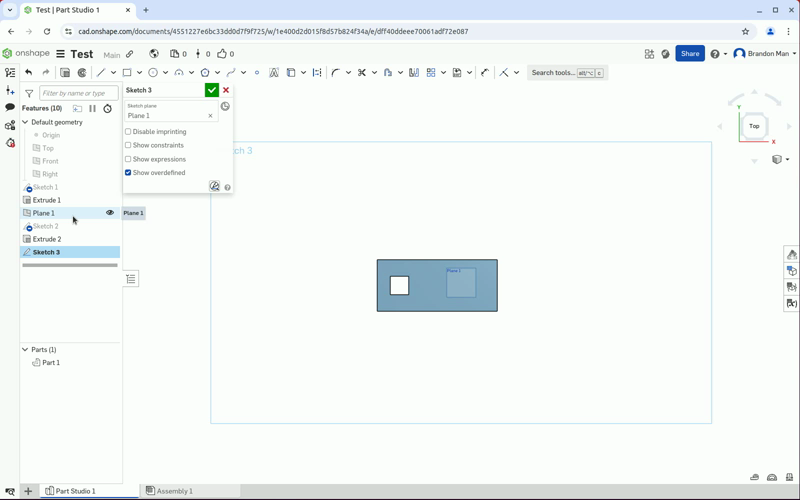
mouse_move(73, 352)
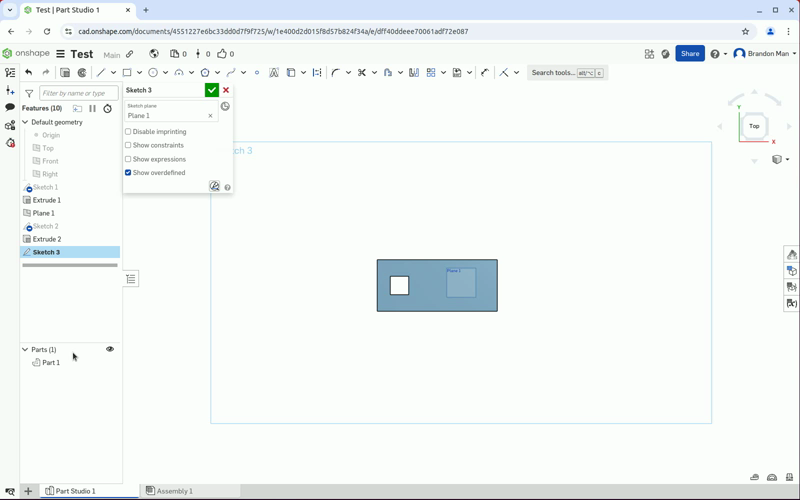
key(y)
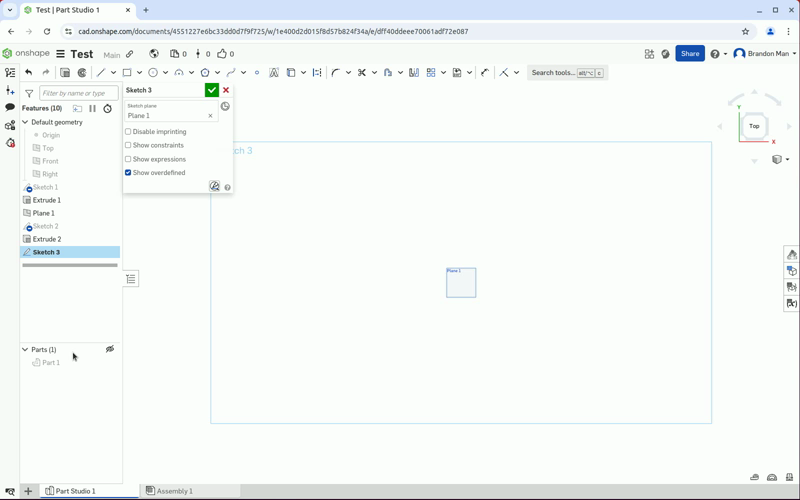
key(l)
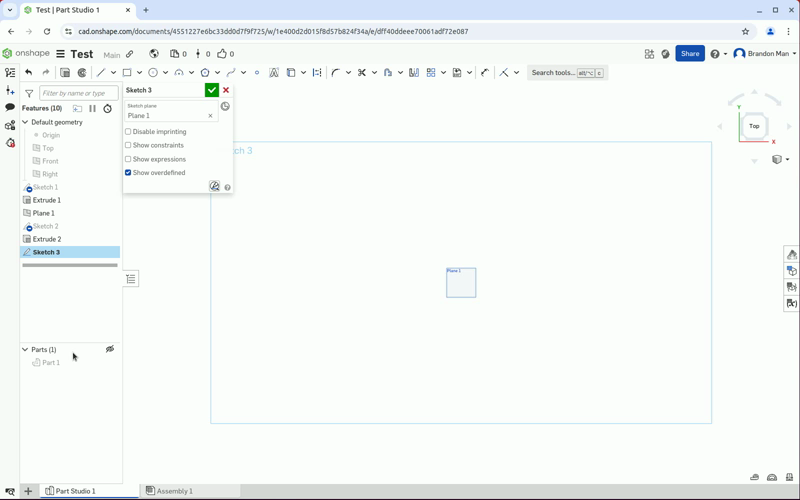
key_down(shift)
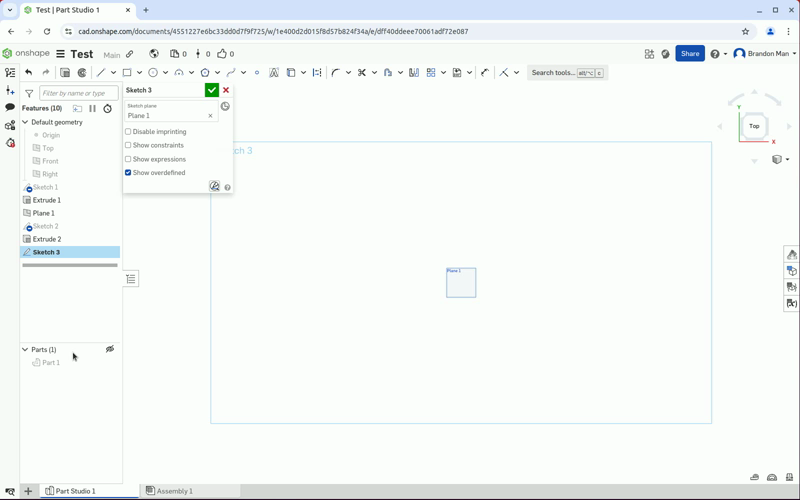
mouse_move(465, 294)
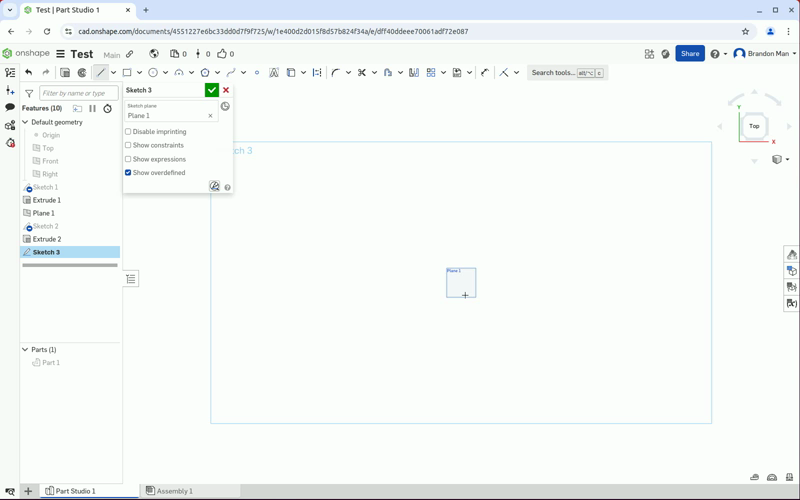
click(465, 294)
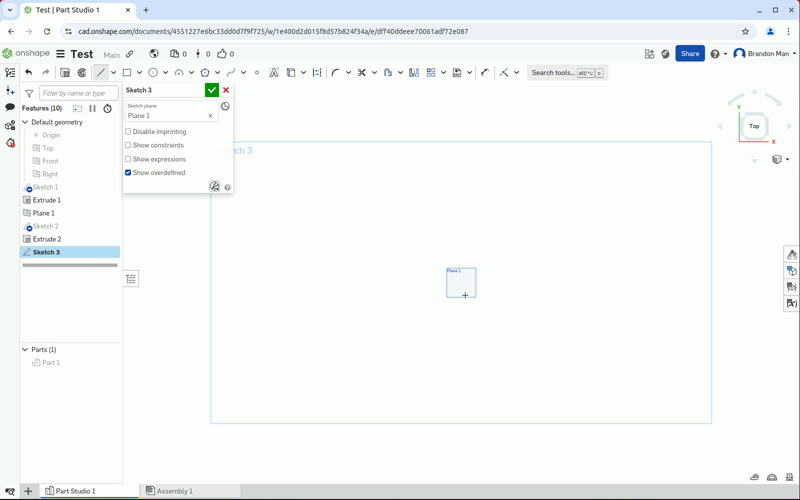
key_up(shift)
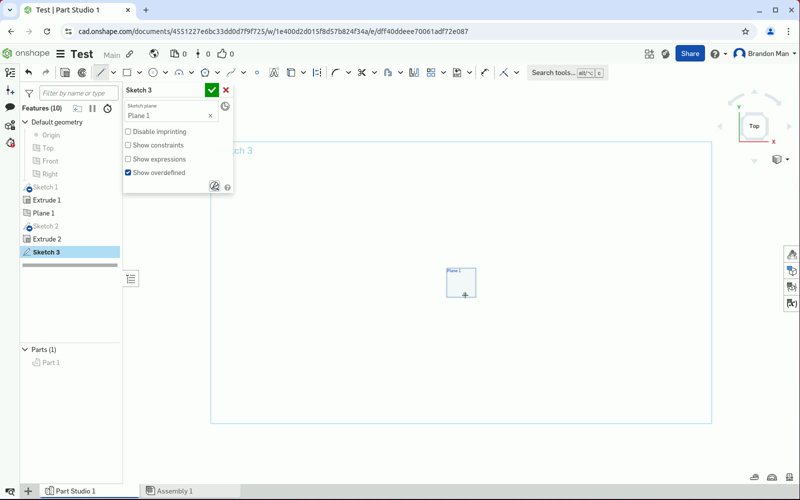
key_down(shift)
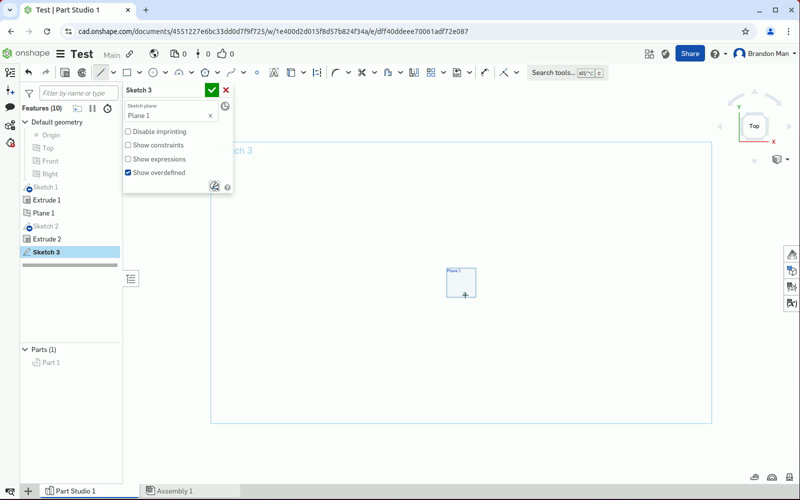
mouse_move(495, 294)
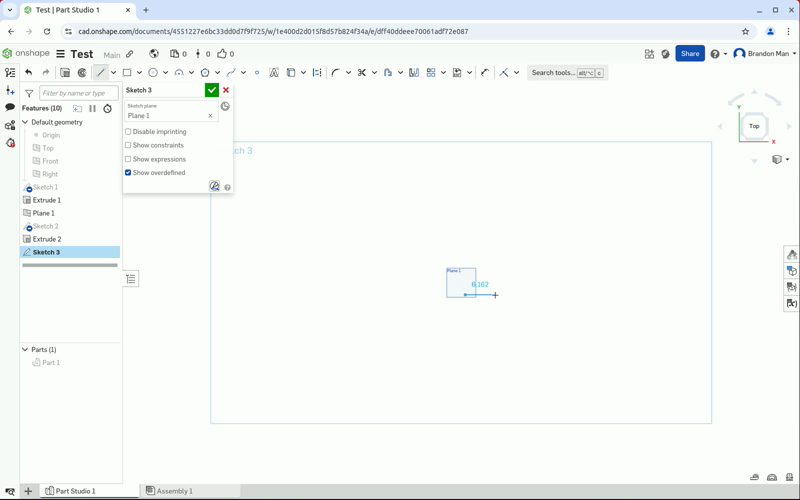
mouse_move(483, 294)
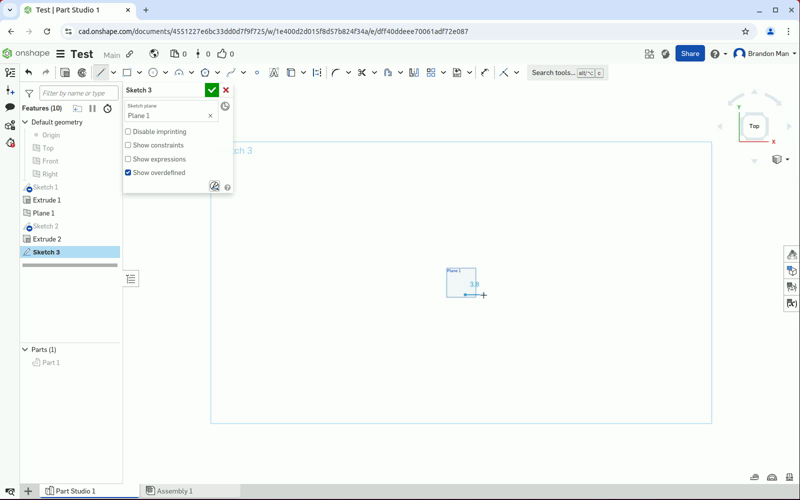
click(483, 294)
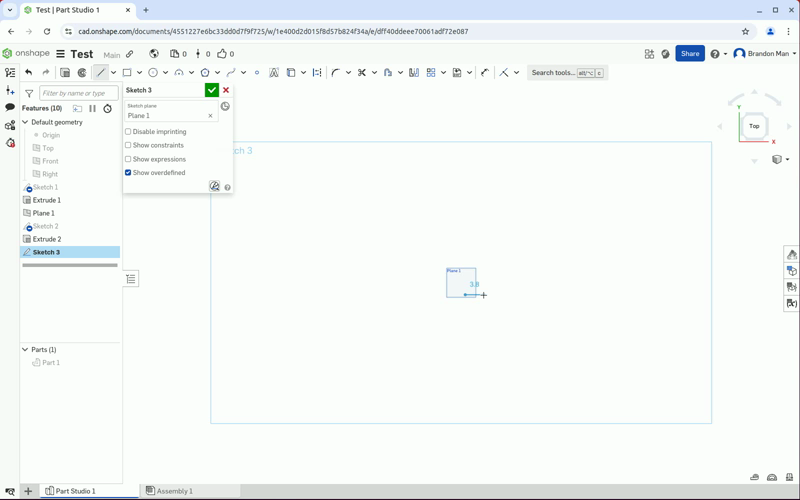
key_up(shift)
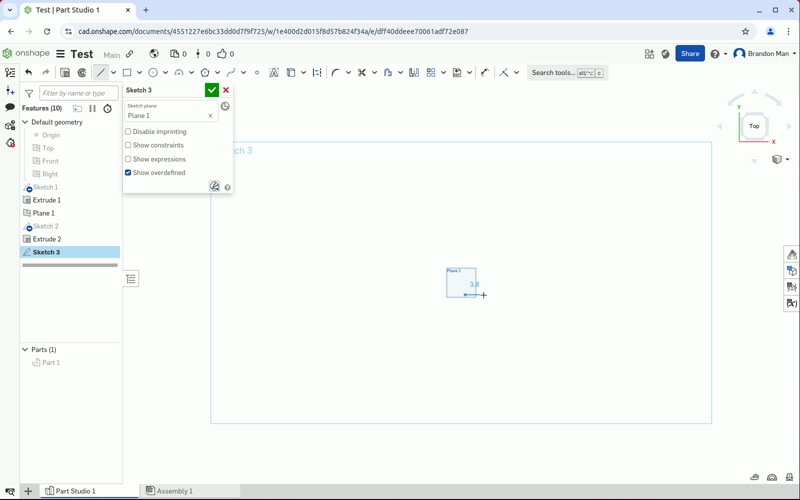
key_down(shift)
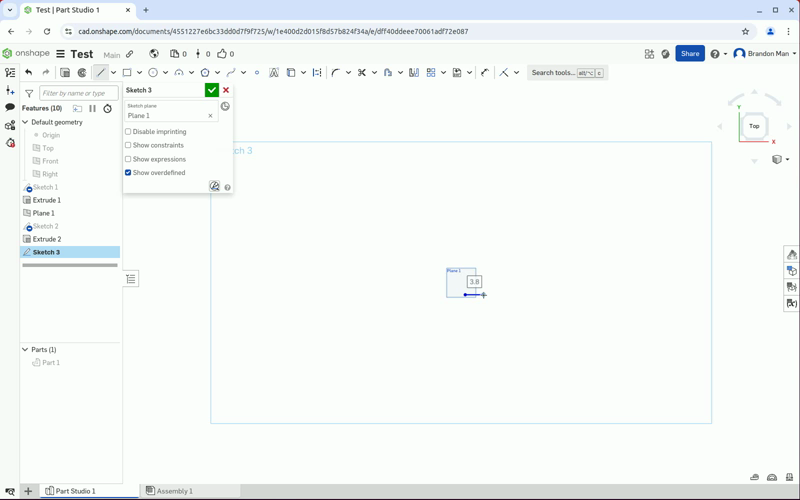
mouse_move(513, 294)
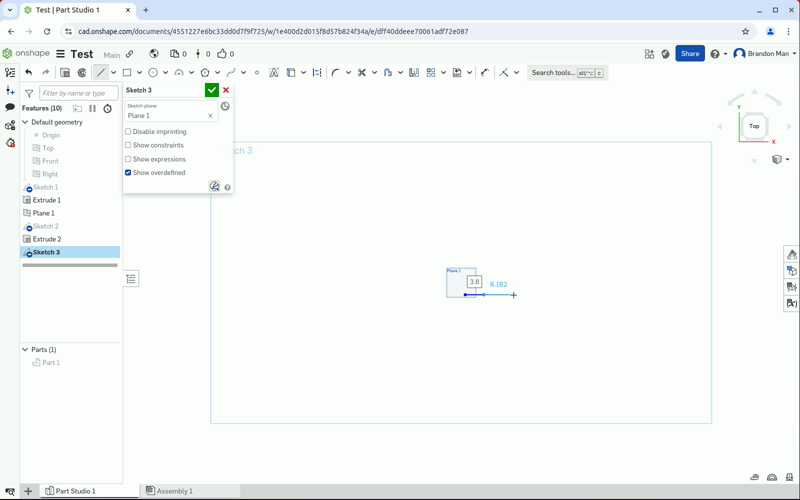
mouse_move(483, 276)
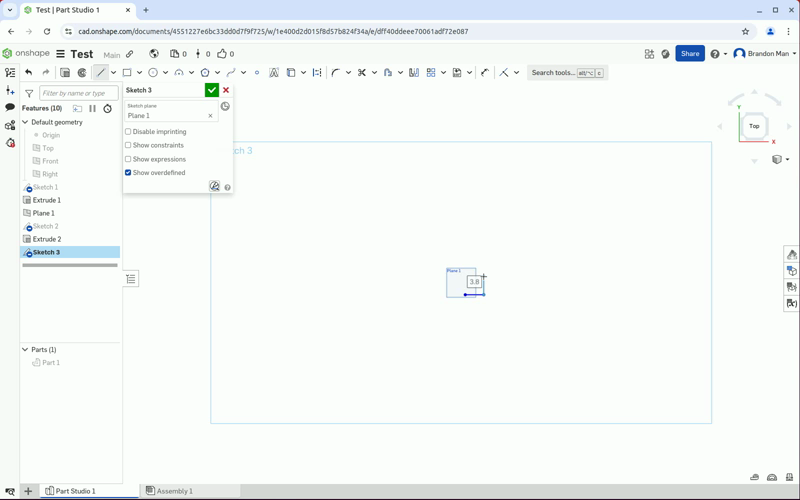
click(483, 276)
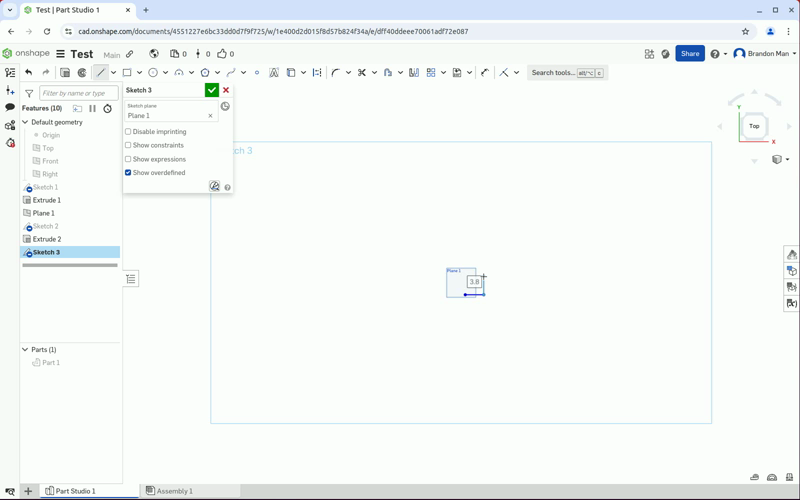
key_up(shift)
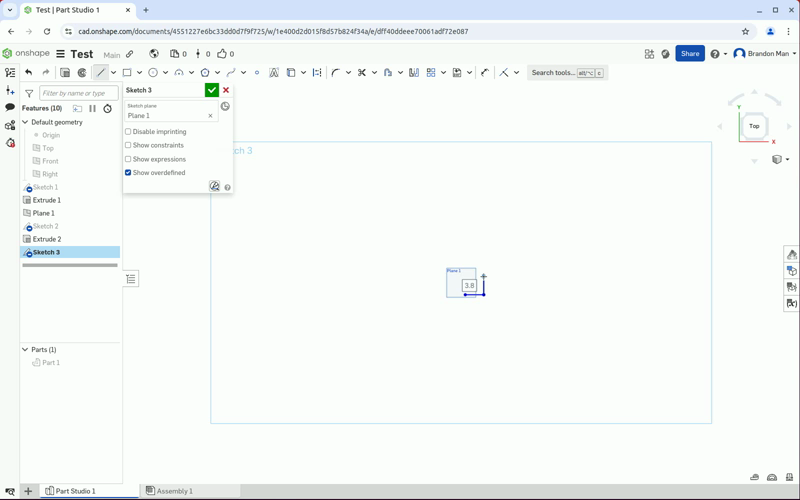
key_down(shift)
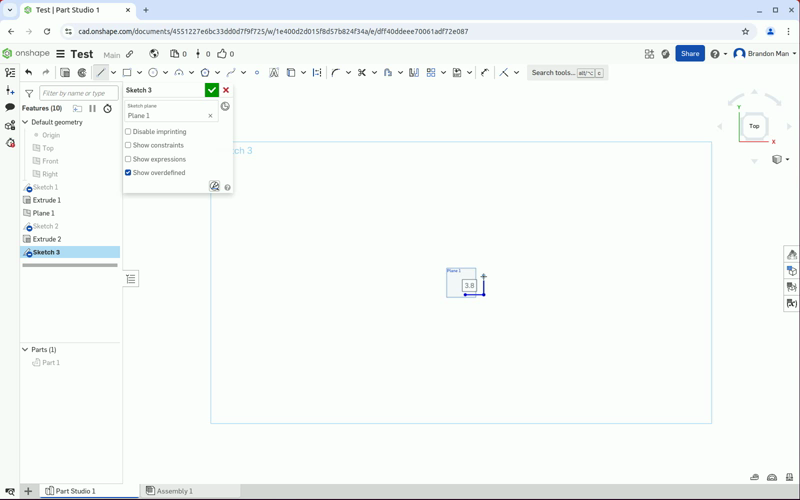
mouse_move(513, 276)
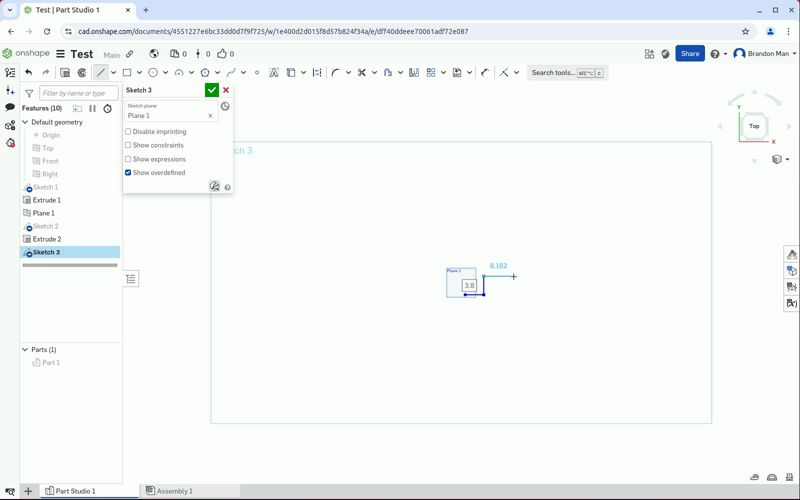
mouse_move(465, 276)
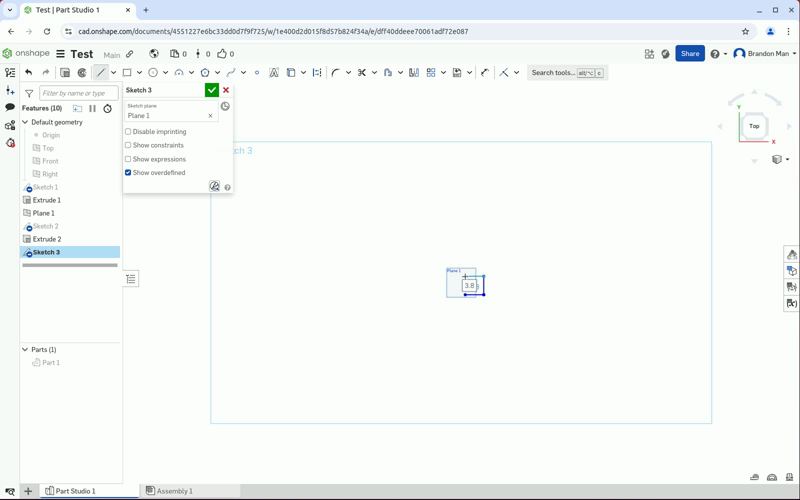
click(465, 276)
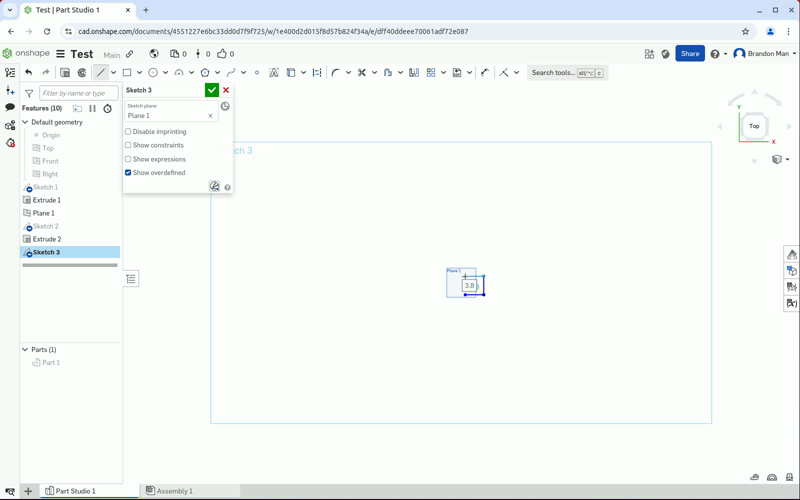
key_up(shift)
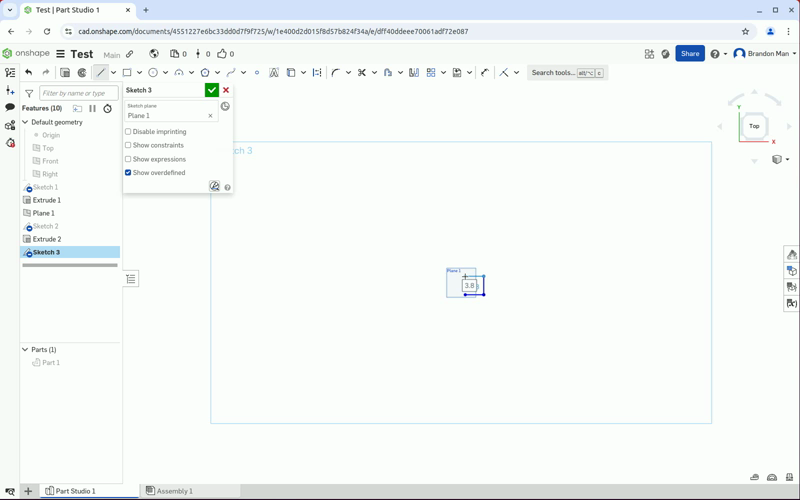
mouse_move(495, 276)
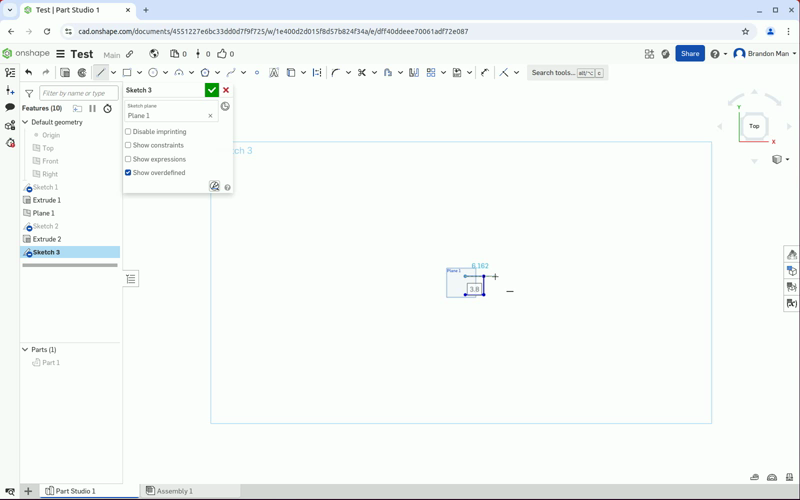
key_down(shift)
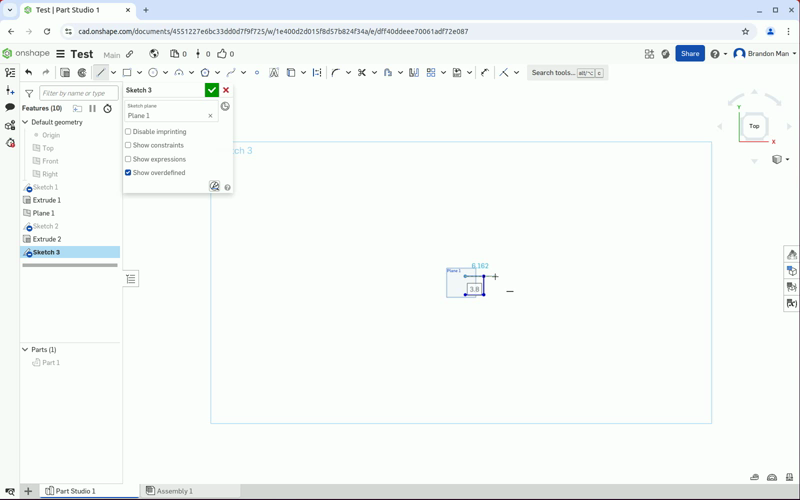
mouse_move(465, 294)
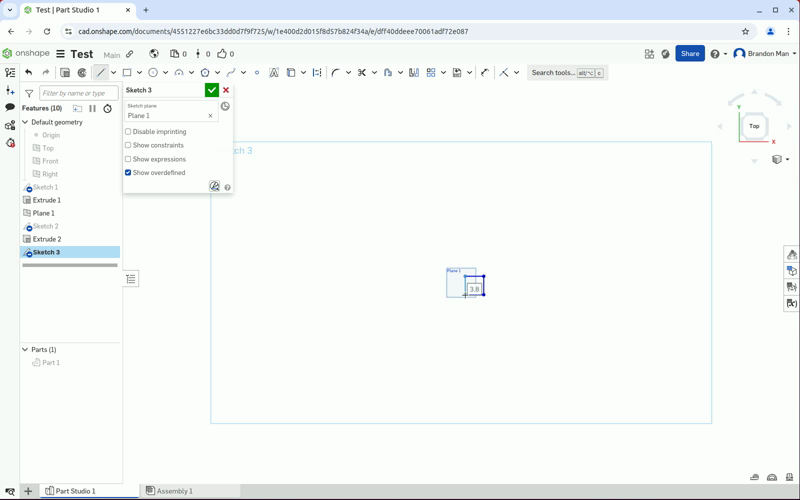
key_up(shift)
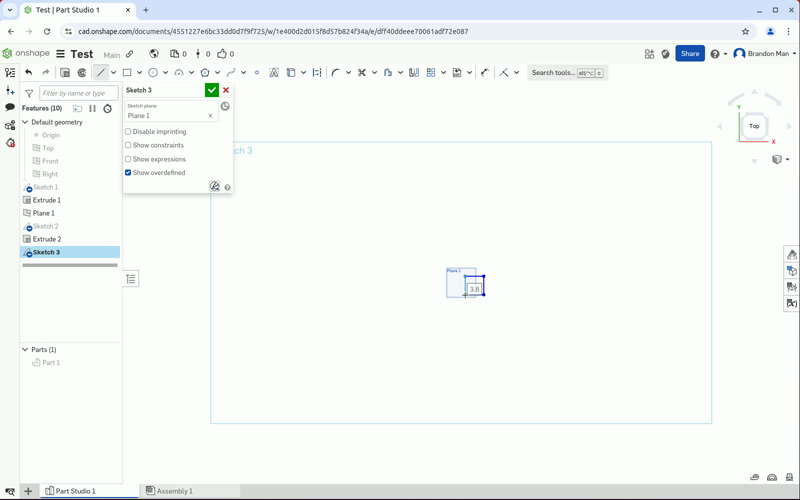
click(465, 294)
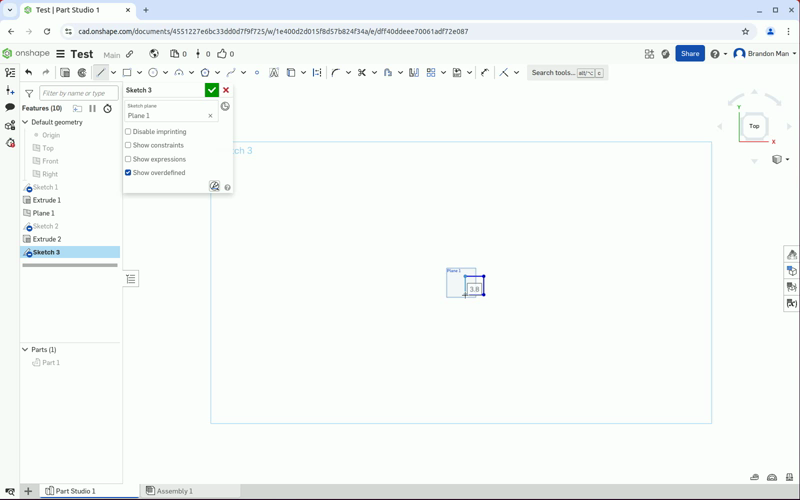
key(esc)
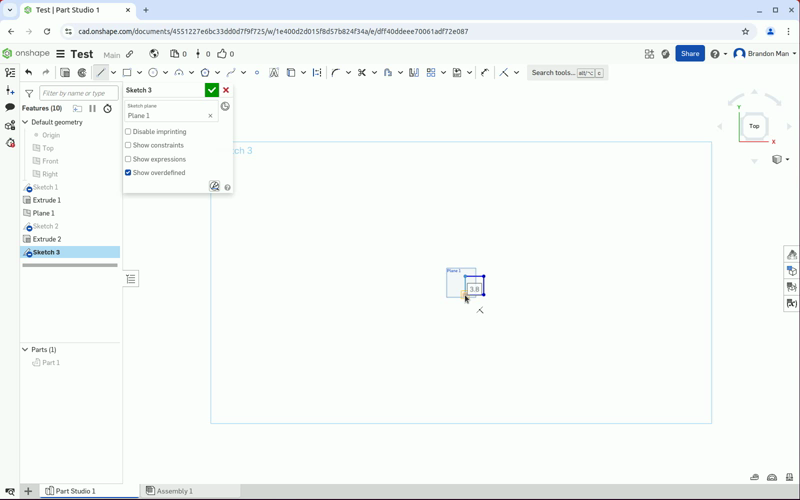
mouse_move(481, 280)
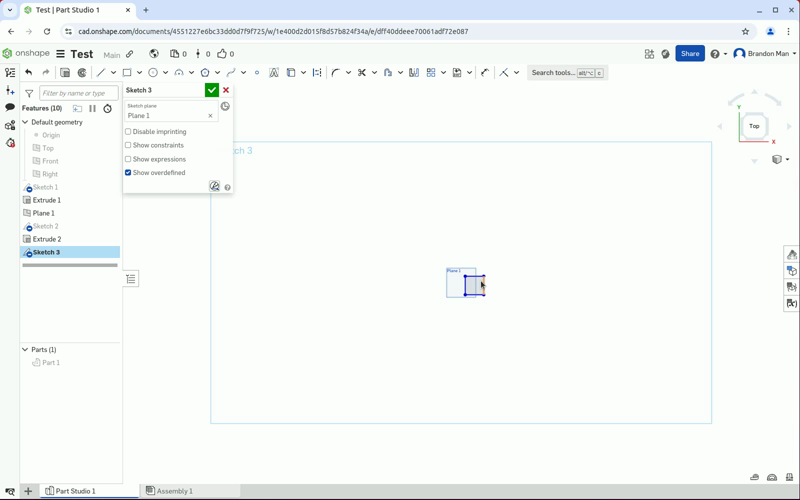
scroll(6)
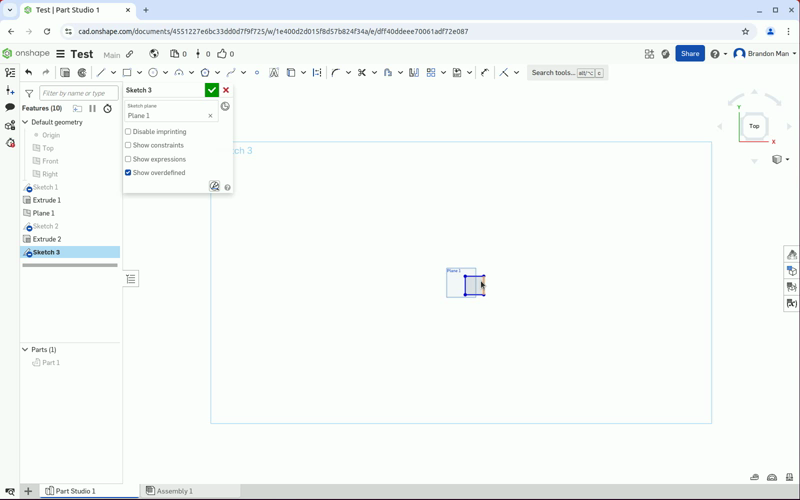
scroll(6)
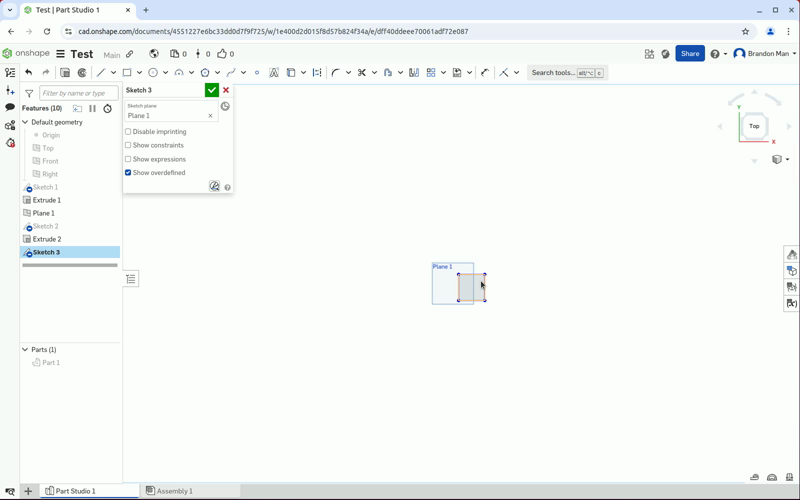
scroll(6)
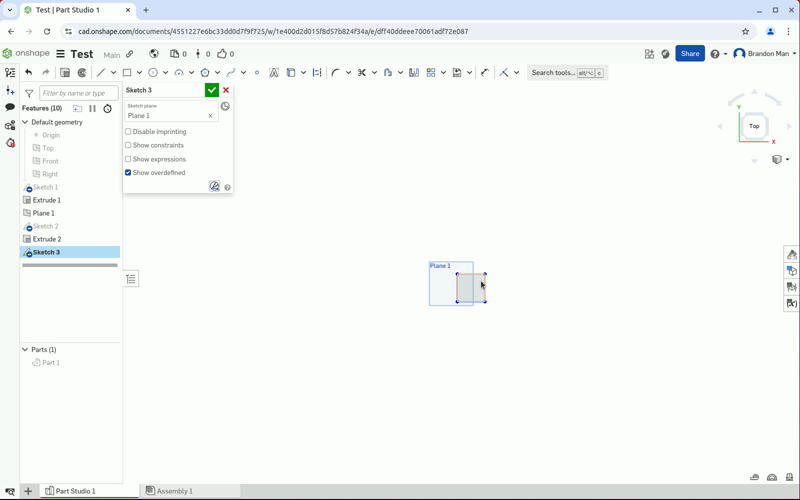
scroll(6)
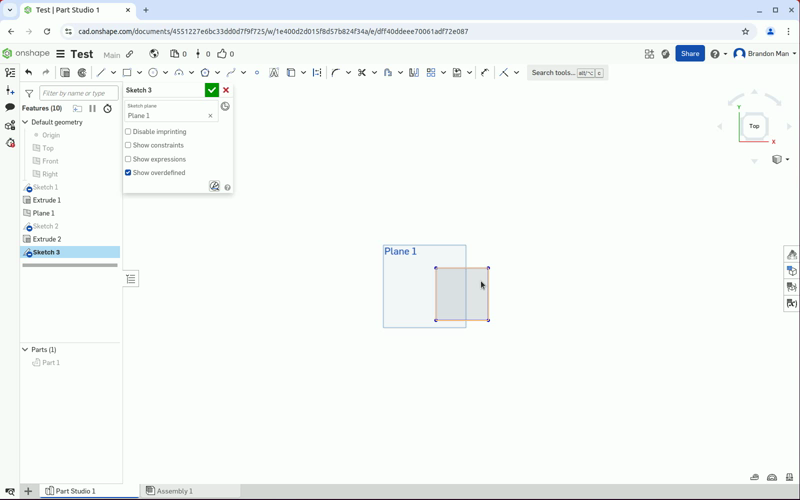
scroll(6)
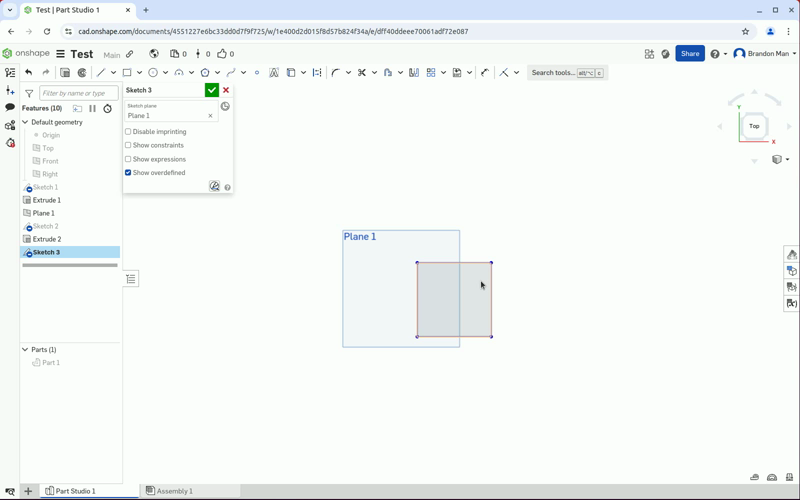
scroll(6)
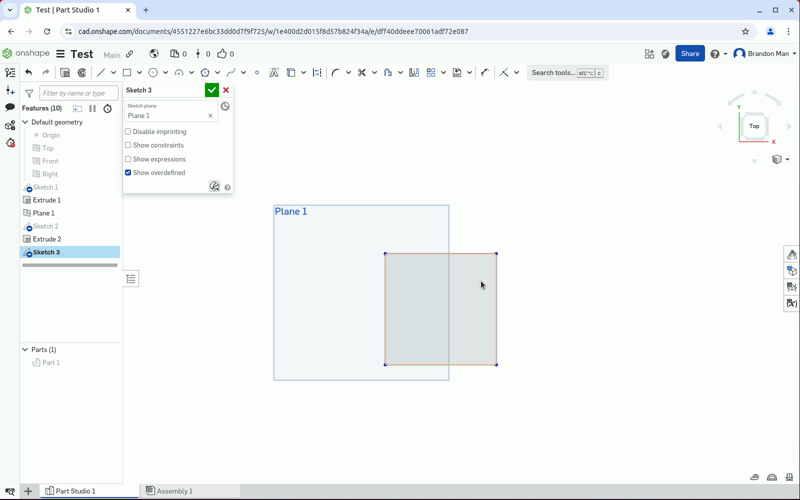
scroll(6)
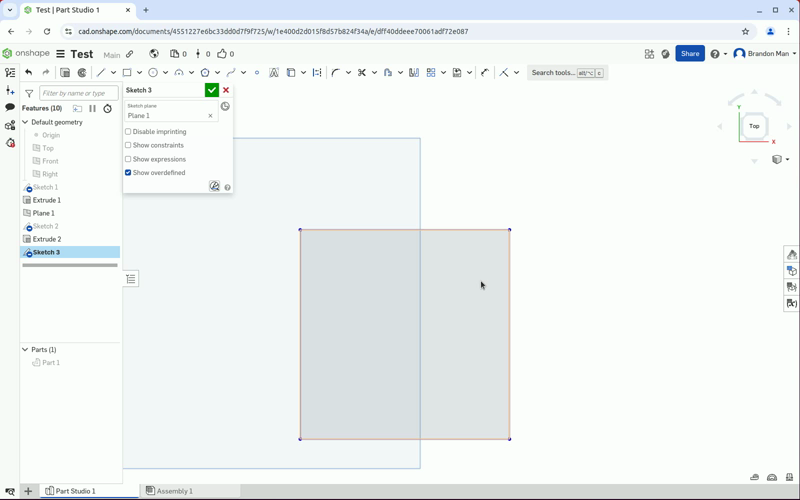
click(481, 280)
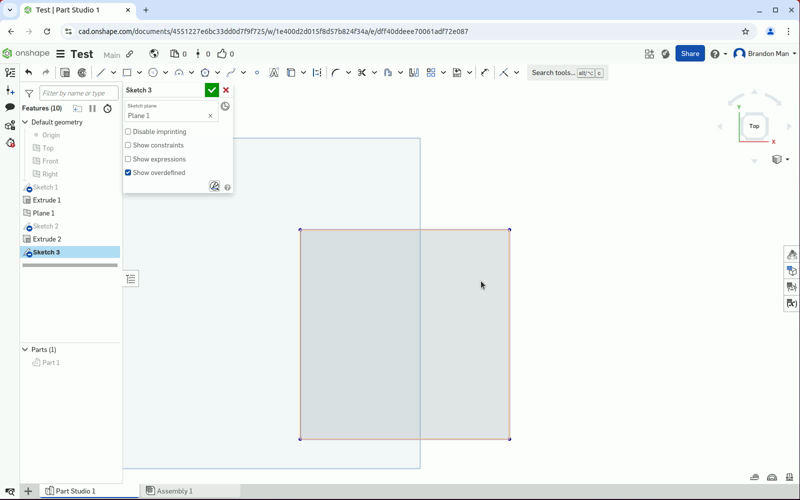
scroll(-6)
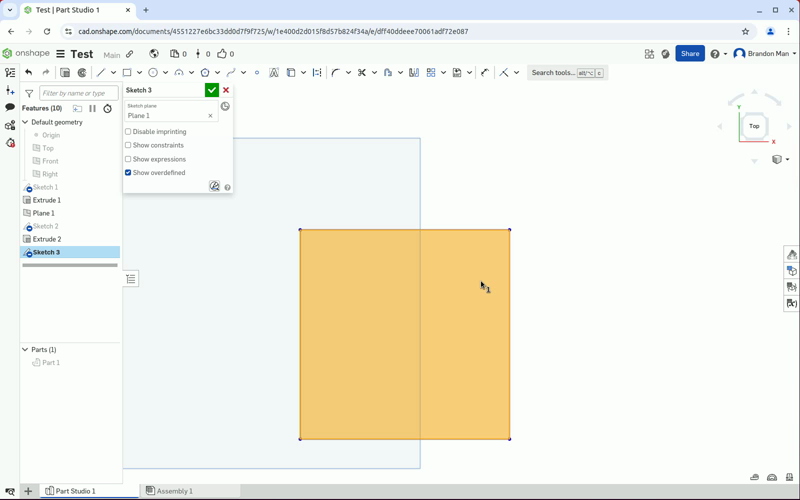
scroll(-6)
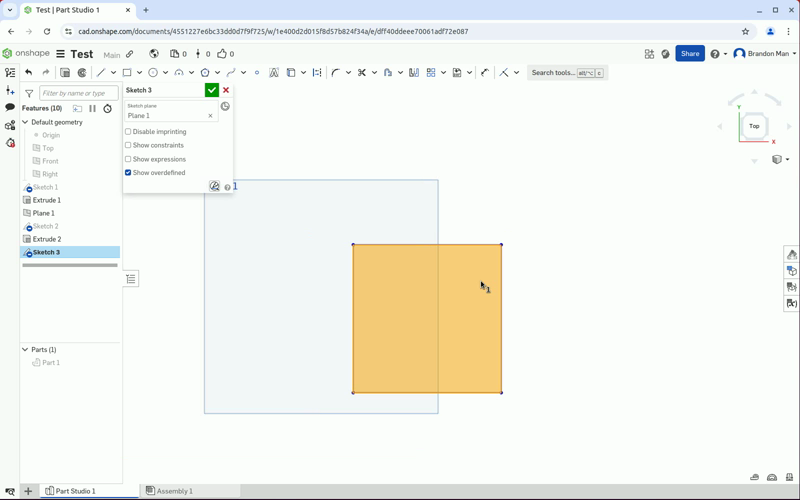
scroll(-6)
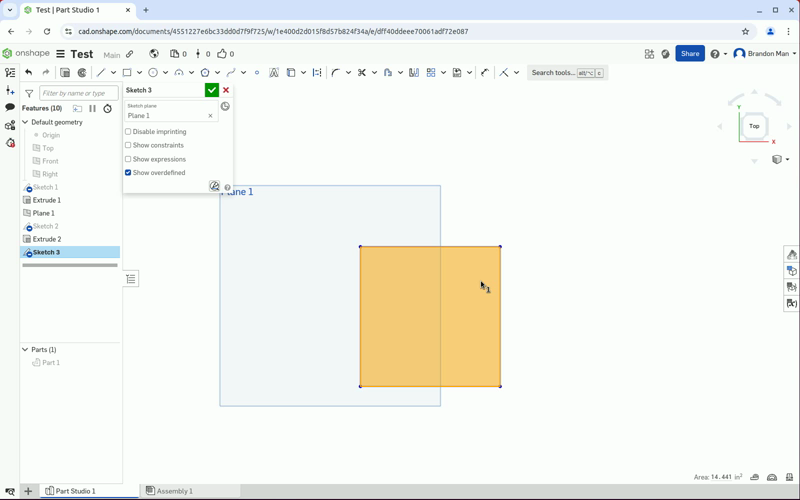
scroll(-6)
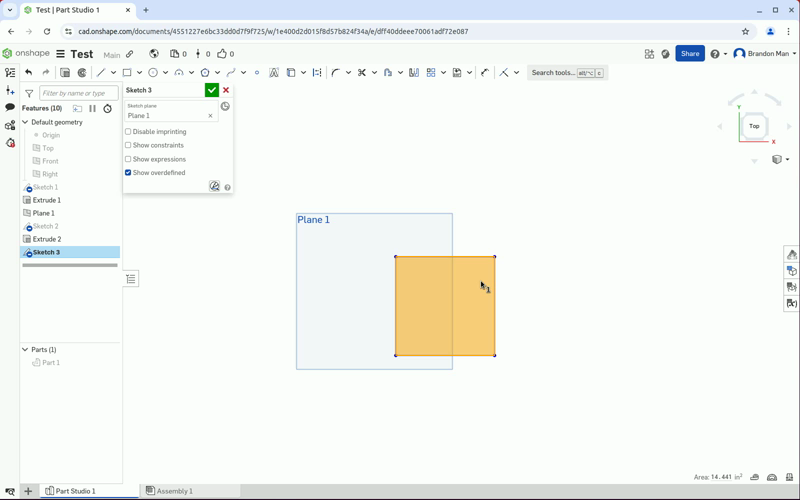
scroll(-6)
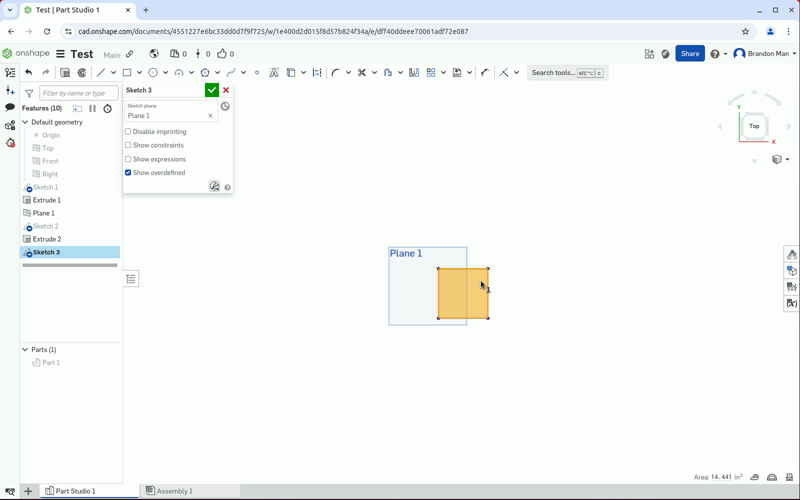
scroll(-6)
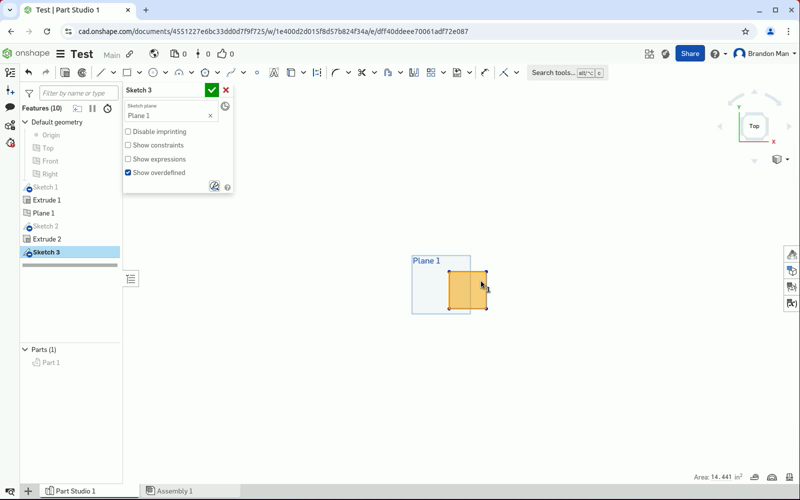
scroll(-6)
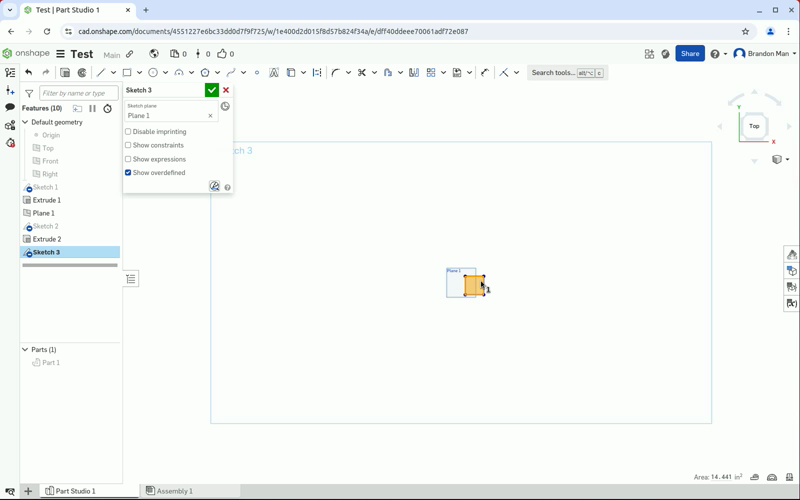
mouse_move(73, 352)
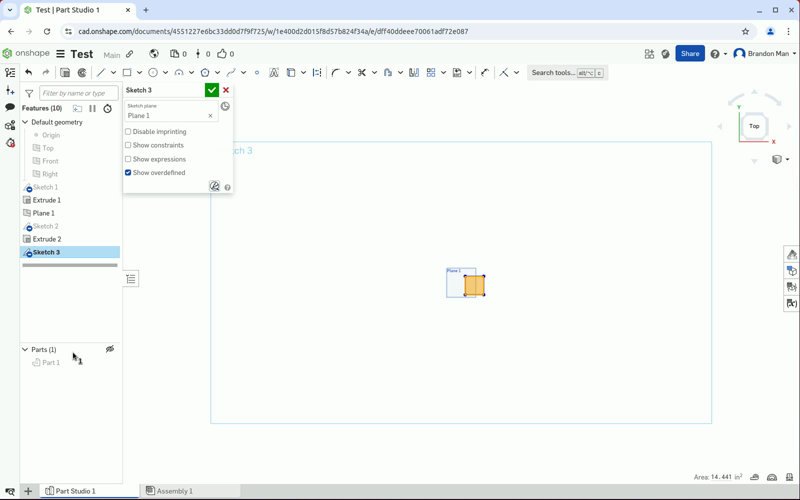
key(shift+y)
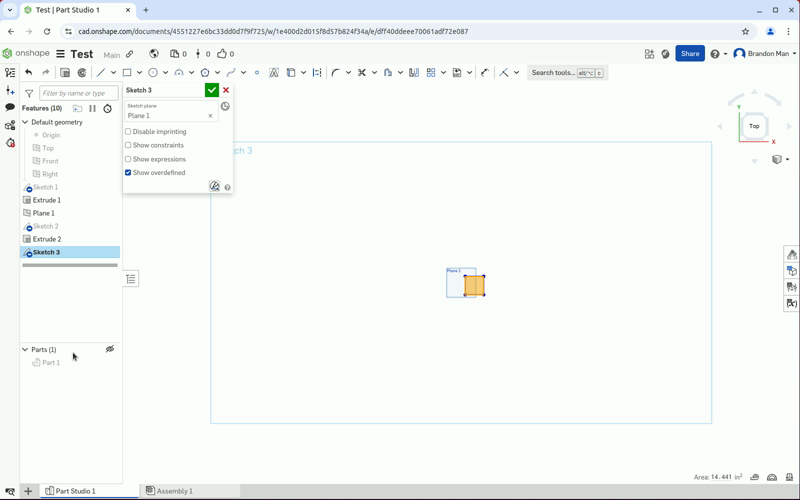
key(shift+e)
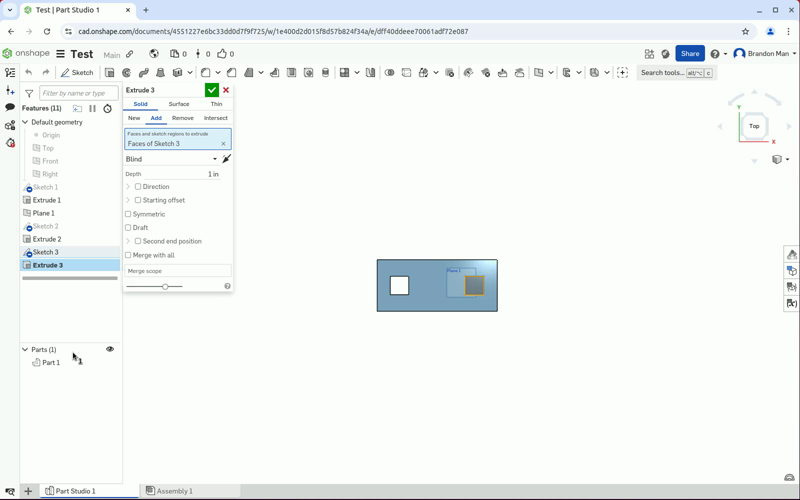
mouse_move(143, 106)
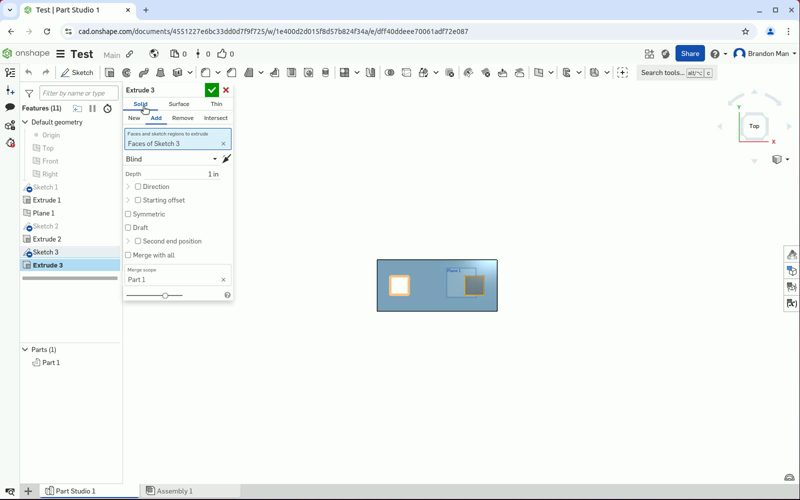
click(143, 106)
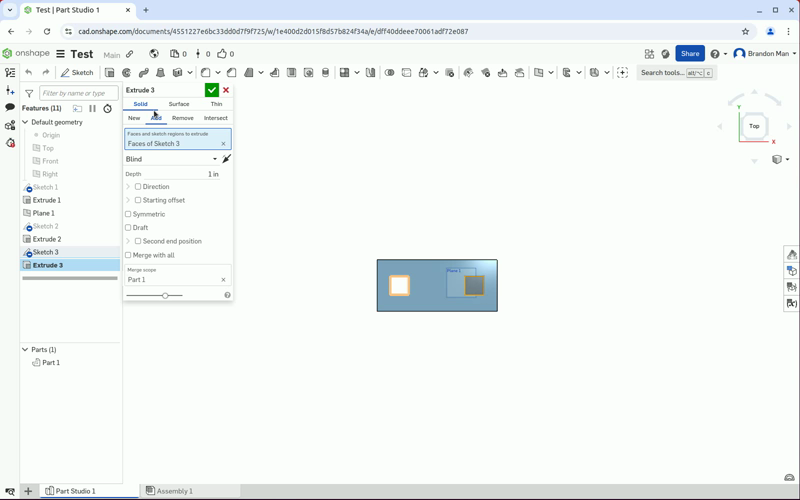
mouse_move(186, 120)
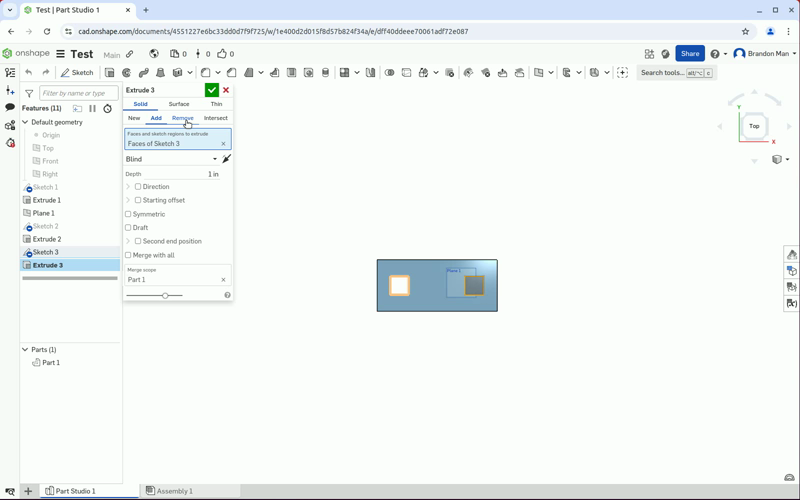
click(186, 120)
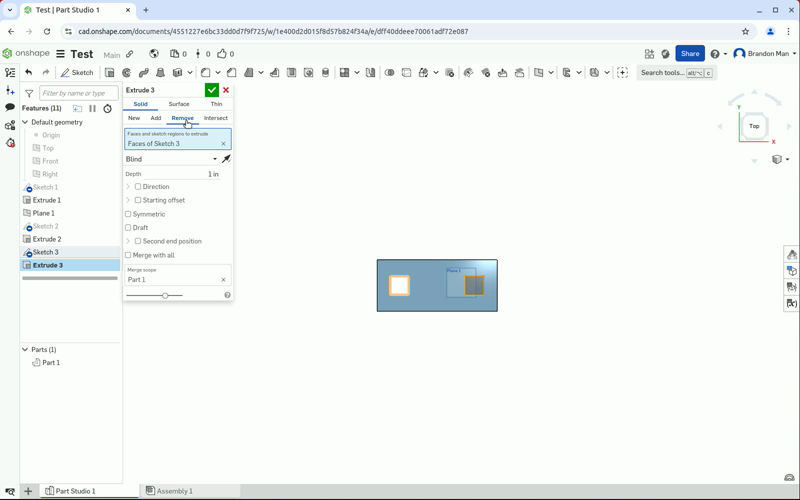
key(tab, 4)
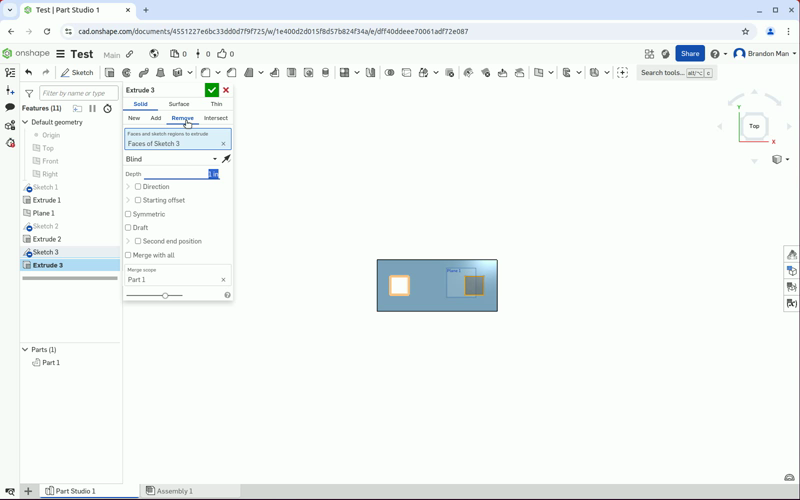
text(23.108)
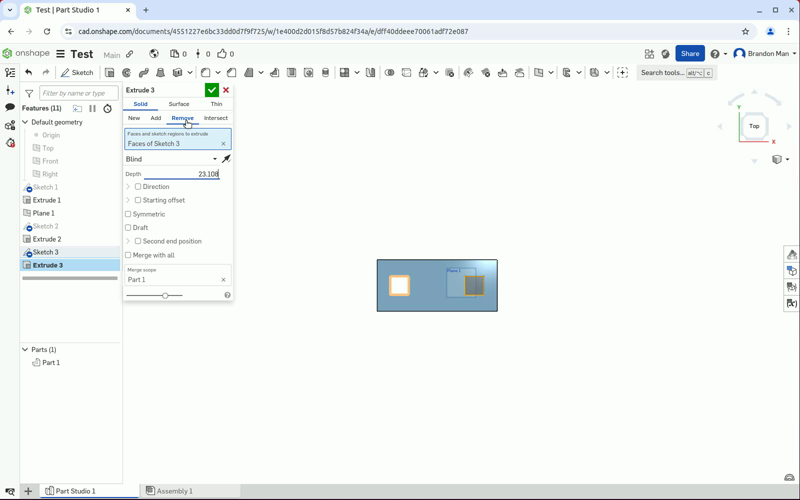
key(tab, 6)
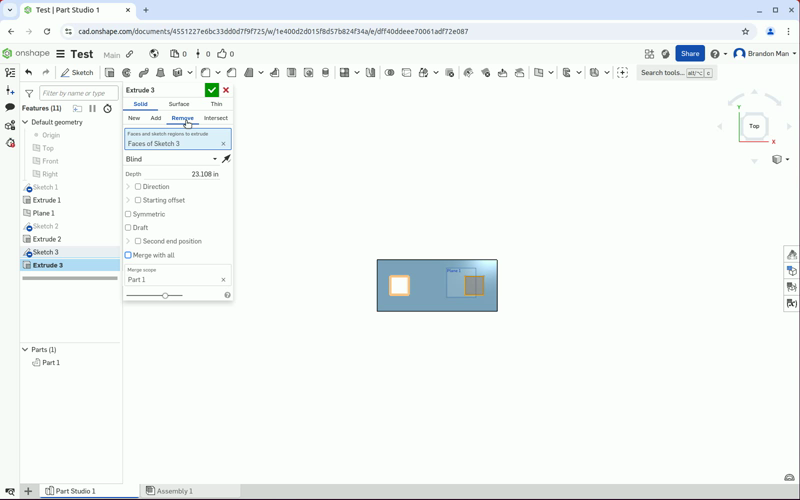
key(space)
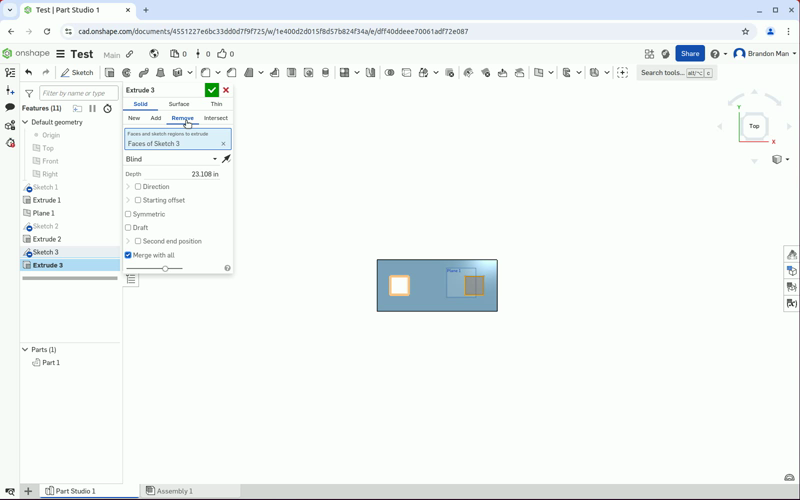
key(enter)
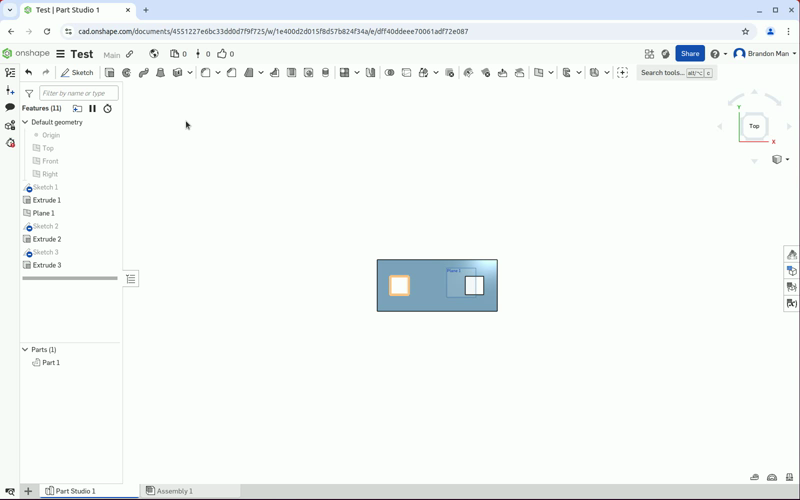
key(shift+h)
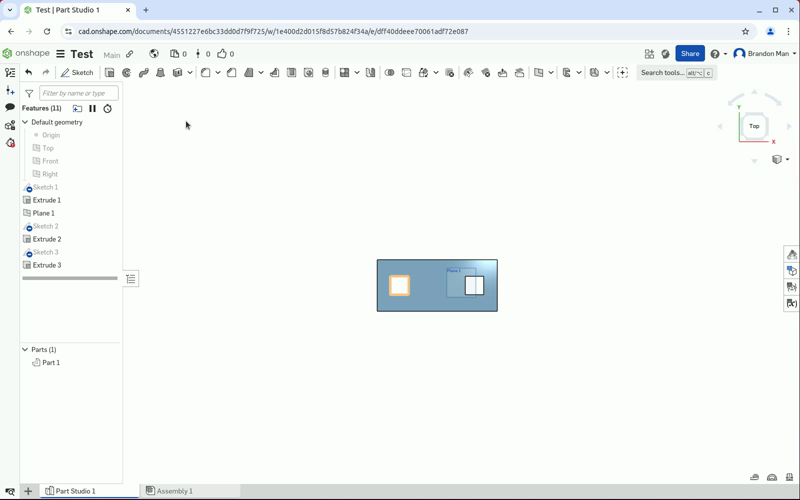
key(shift+h)
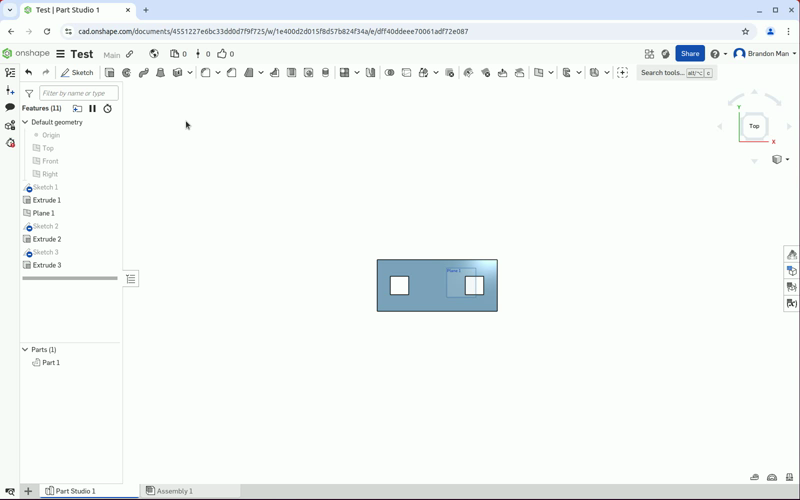
mouse_move(73, 189)
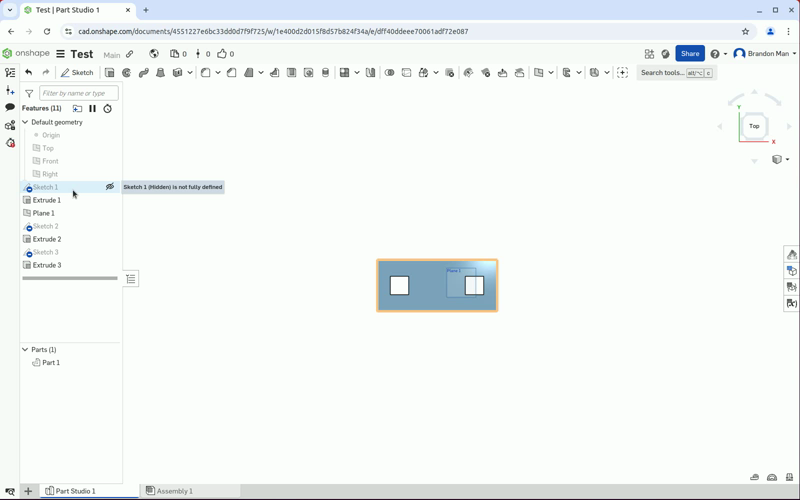
click(73, 189)
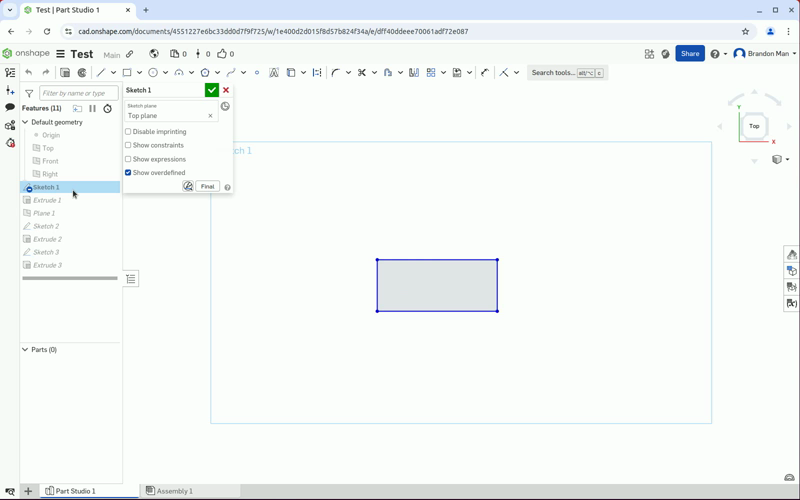
mouse_move(229, 92)
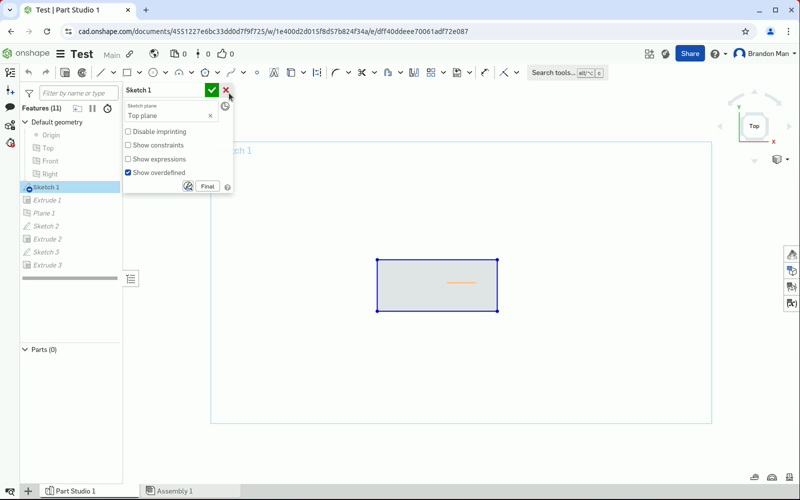
click(229, 92)
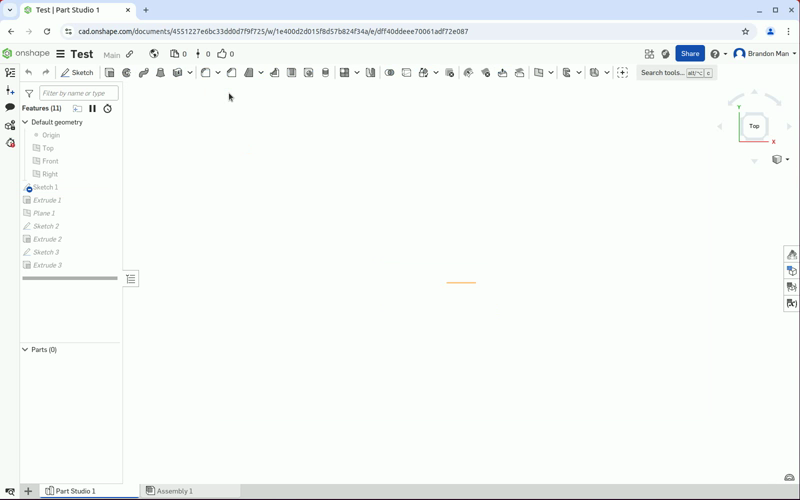
key(shift+s)
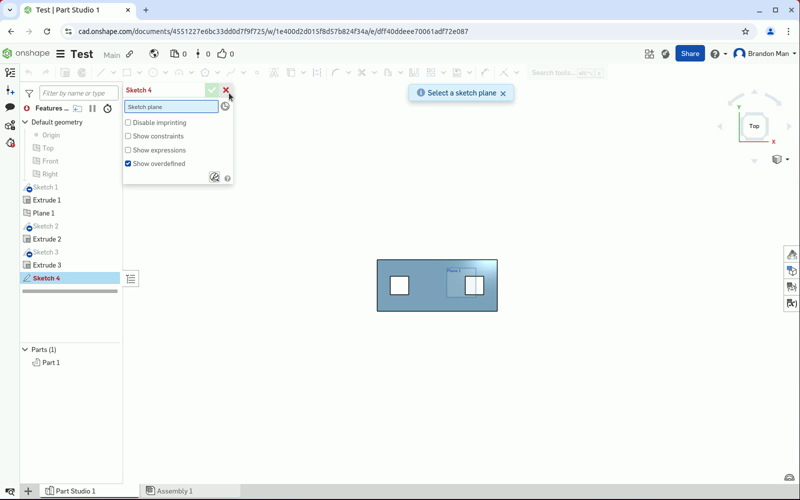
mouse_move(73, 215)
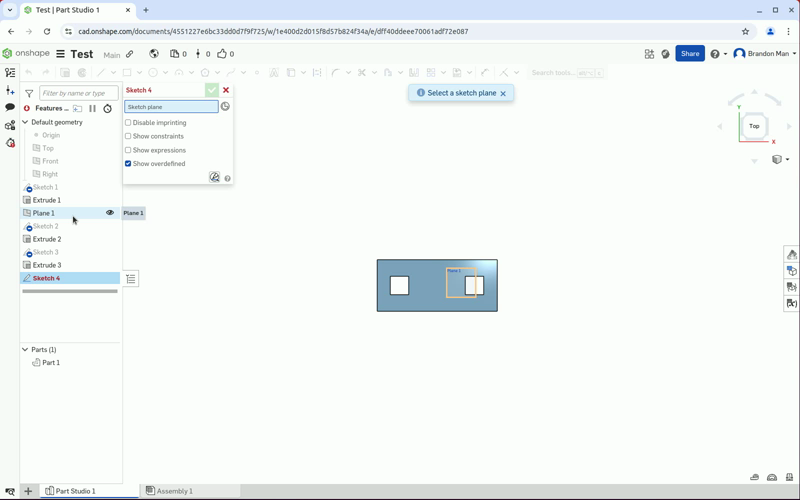
click(73, 215)
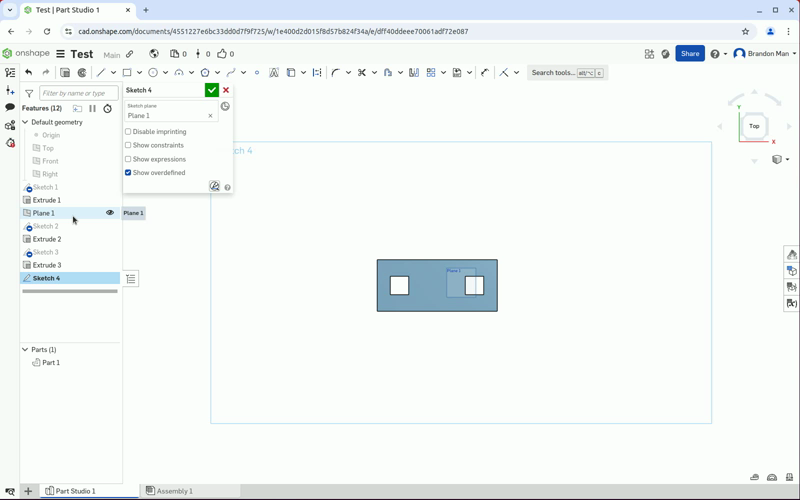
mouse_move(73, 352)
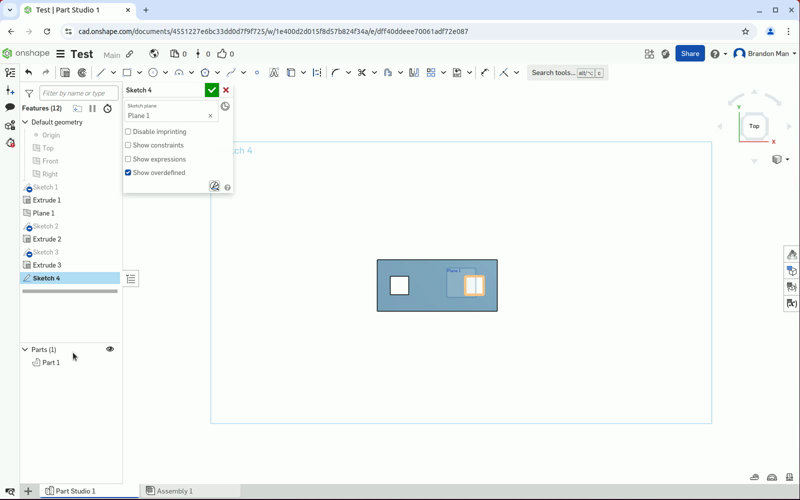
key(y)
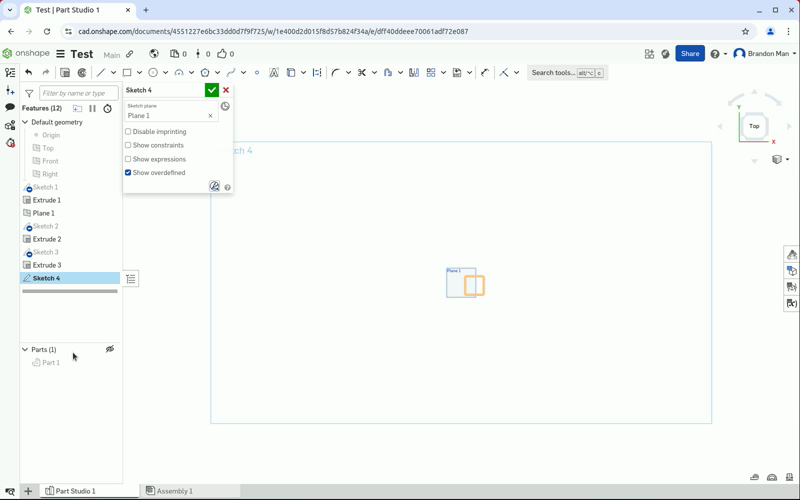
key(c)
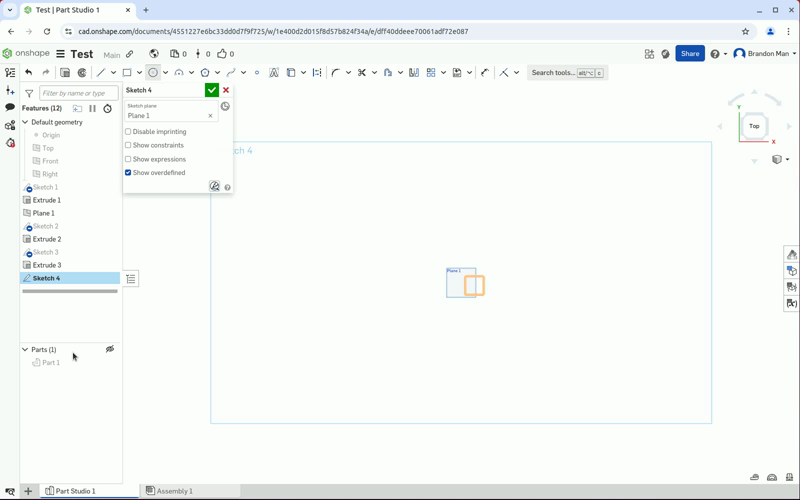
key_down(shift)
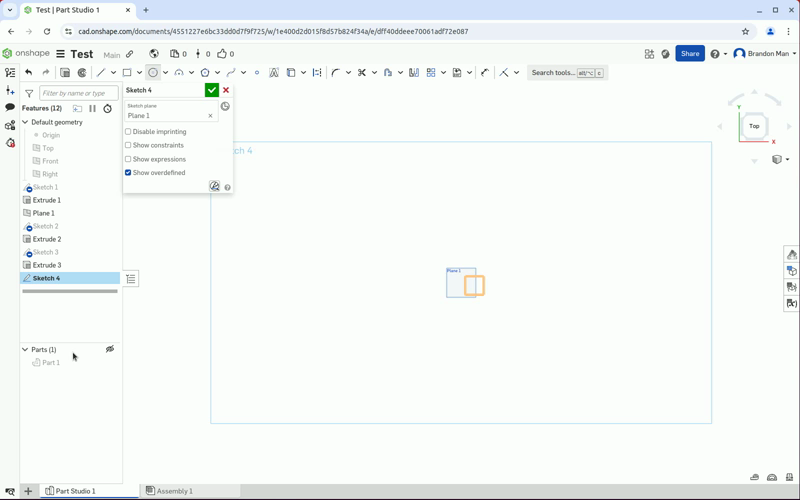
mouse_move(437, 285)
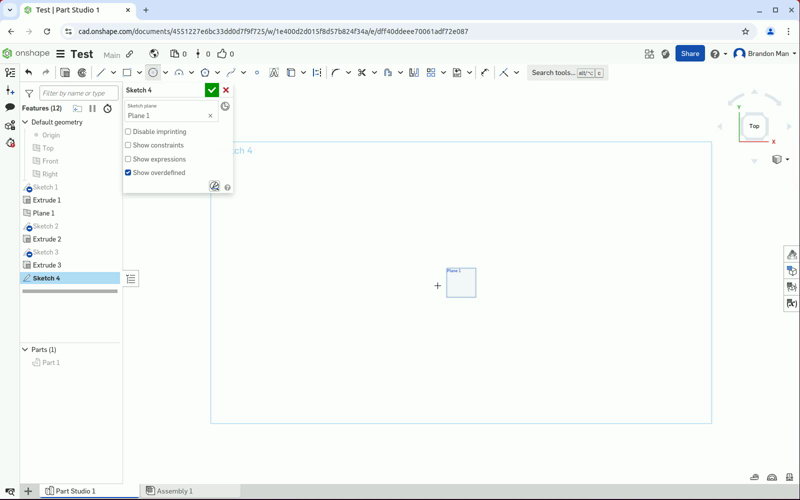
click(437, 285)
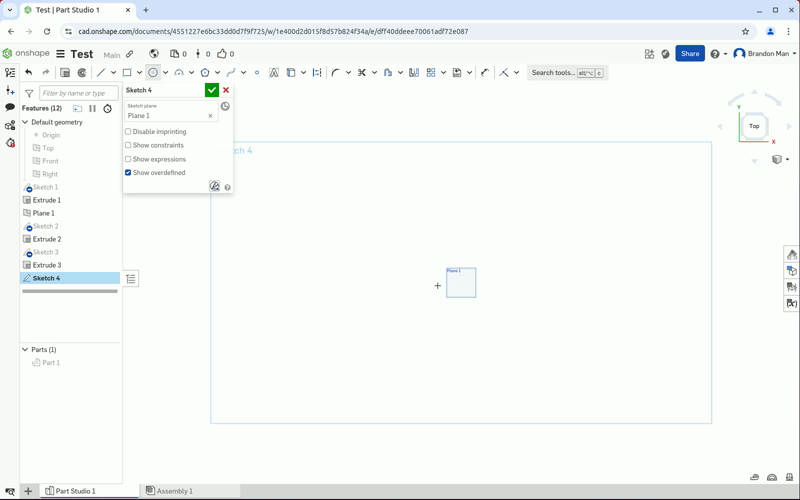
key_up(shift)
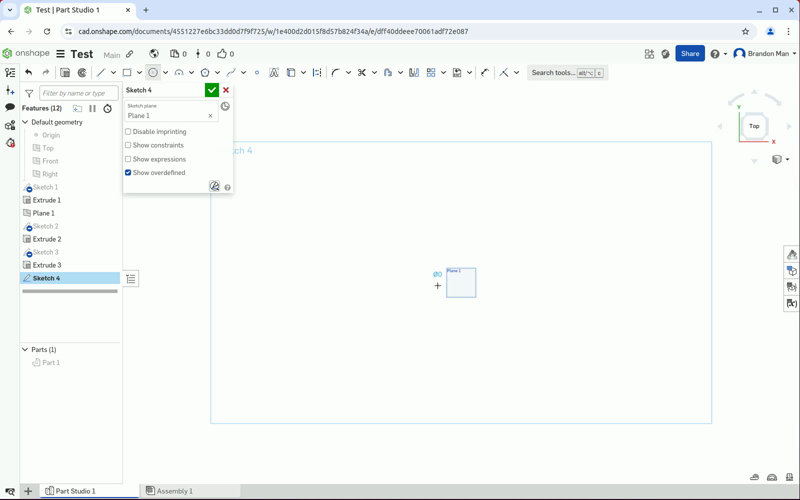
mouse_move(456, 285)
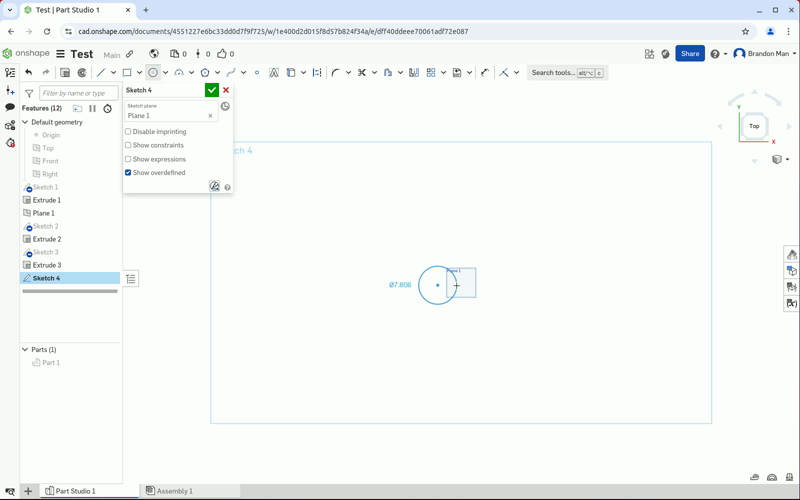
click(456, 285)
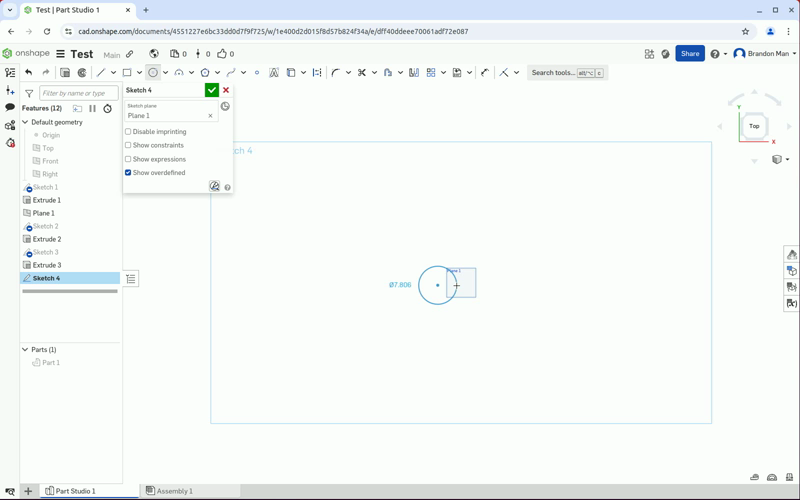
key(esc)
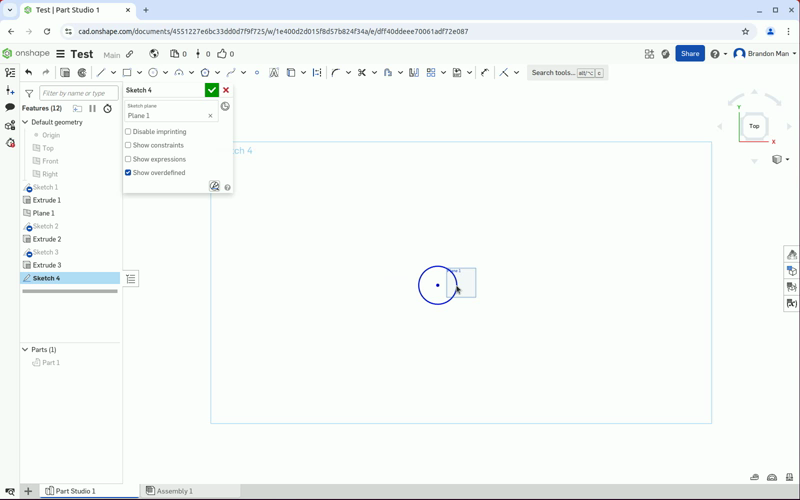
mouse_move(444, 292)
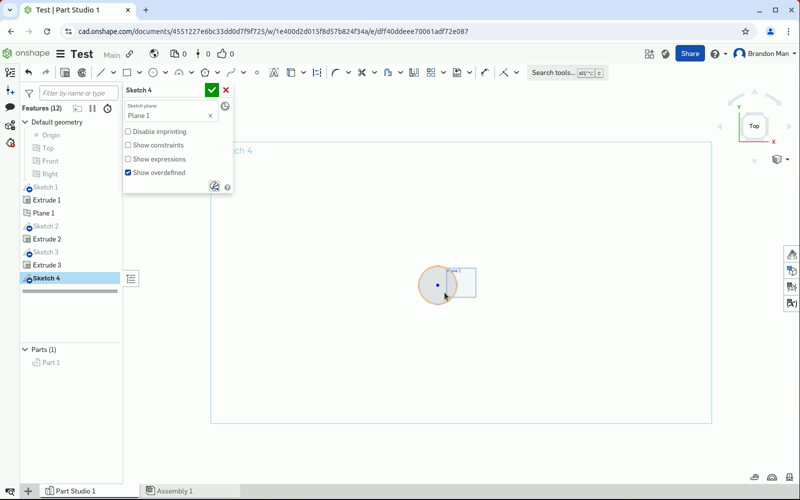
scroll(6)
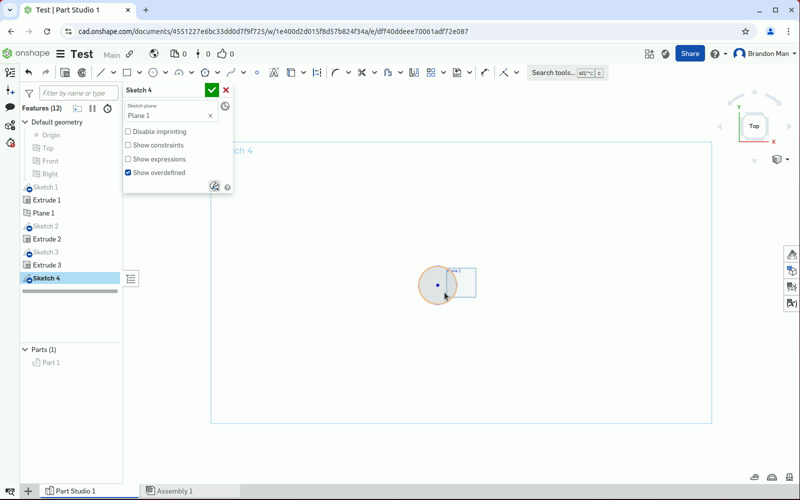
scroll(6)
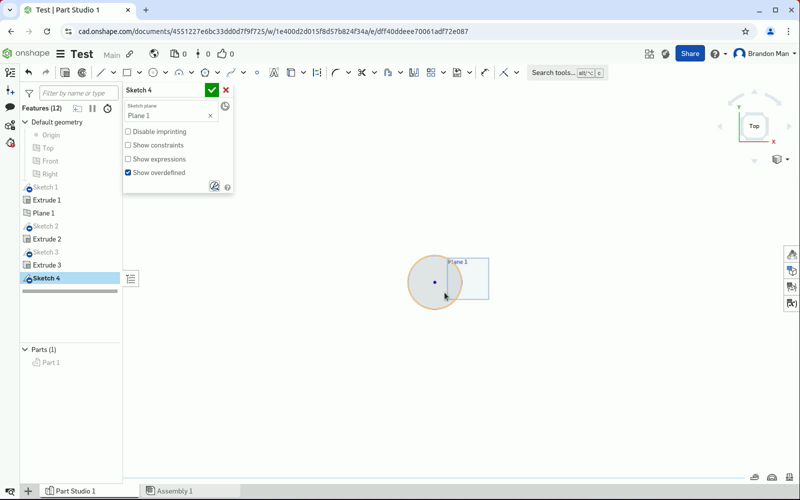
scroll(6)
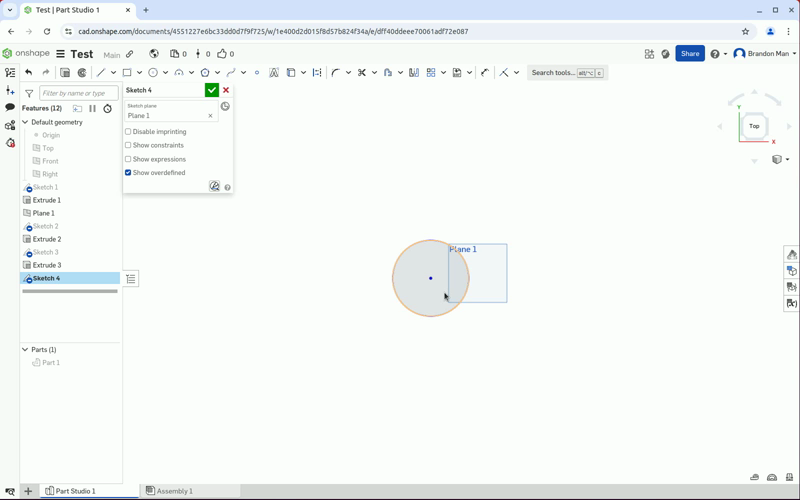
scroll(6)
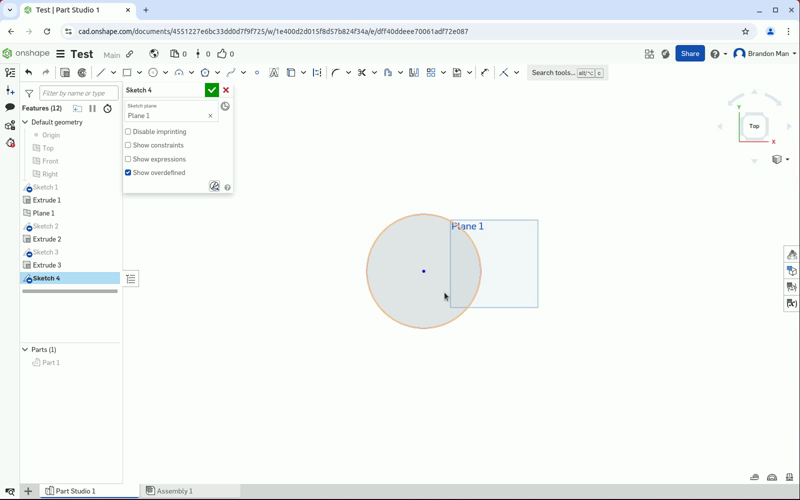
scroll(6)
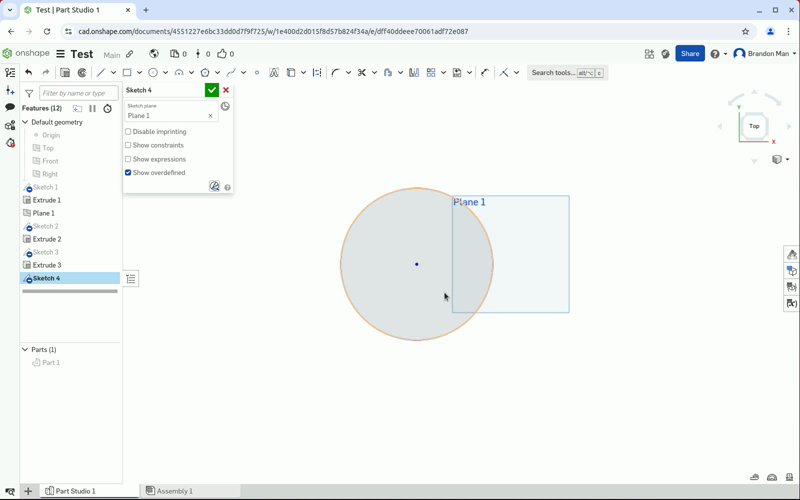
scroll(6)
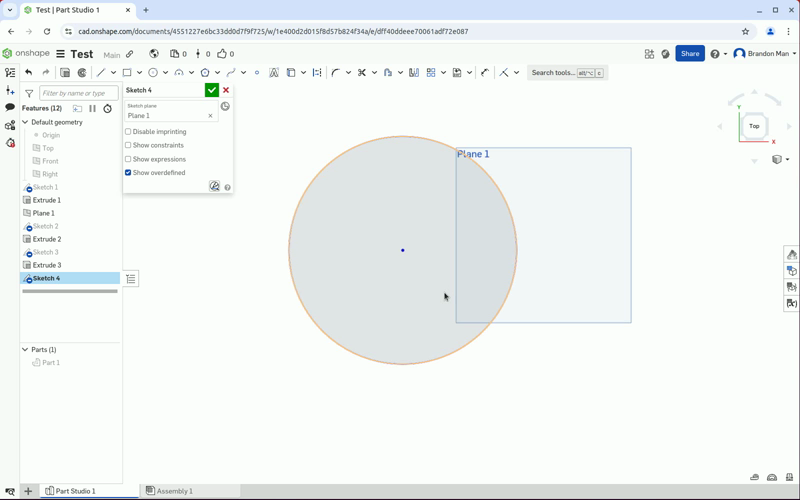
scroll(6)
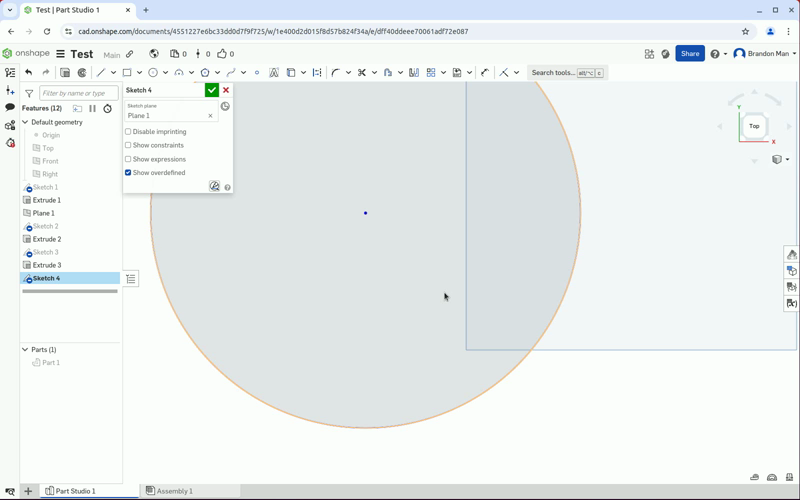
click(444, 292)
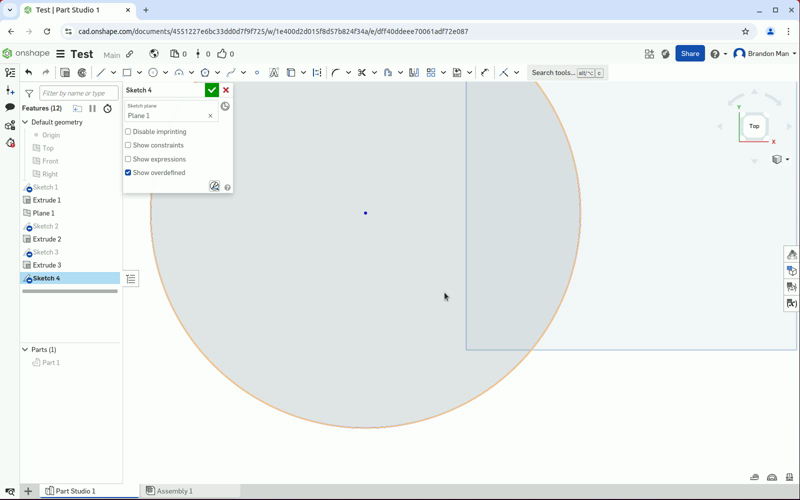
scroll(-6)
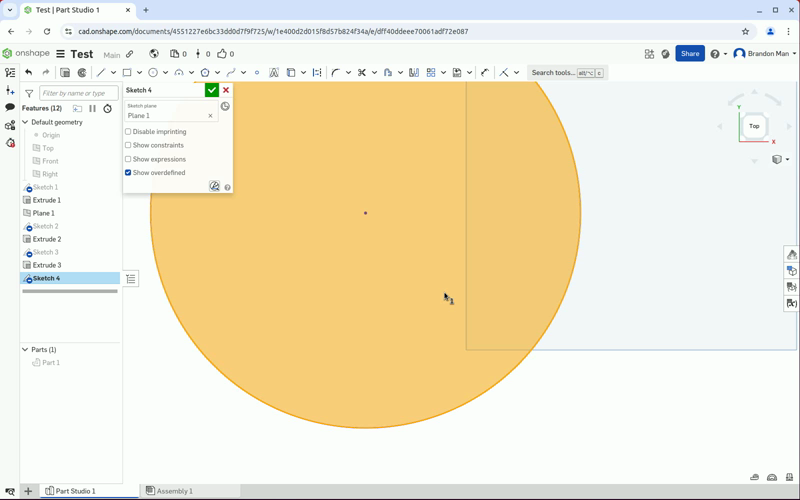
scroll(-6)
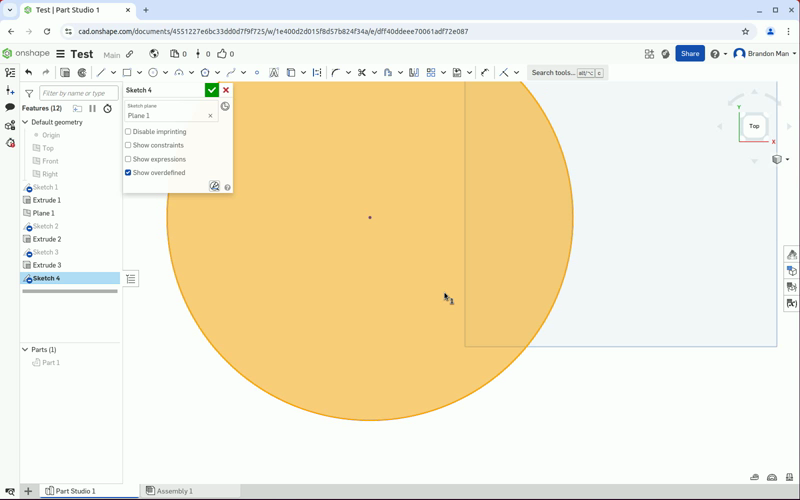
scroll(-6)
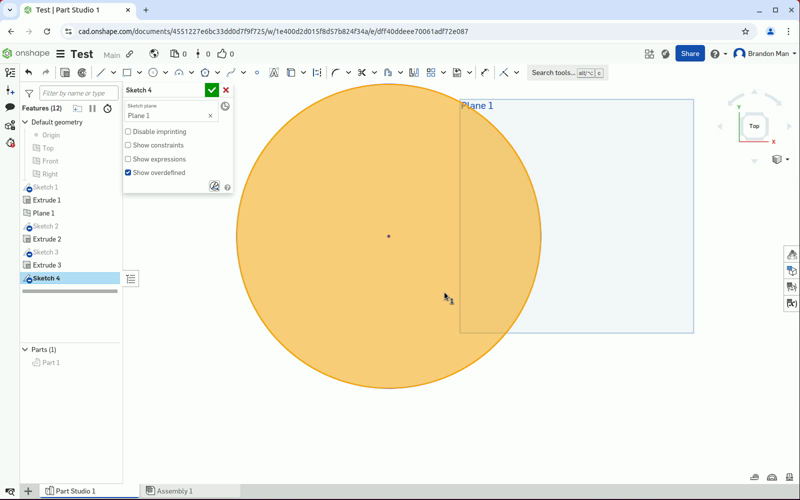
scroll(-6)
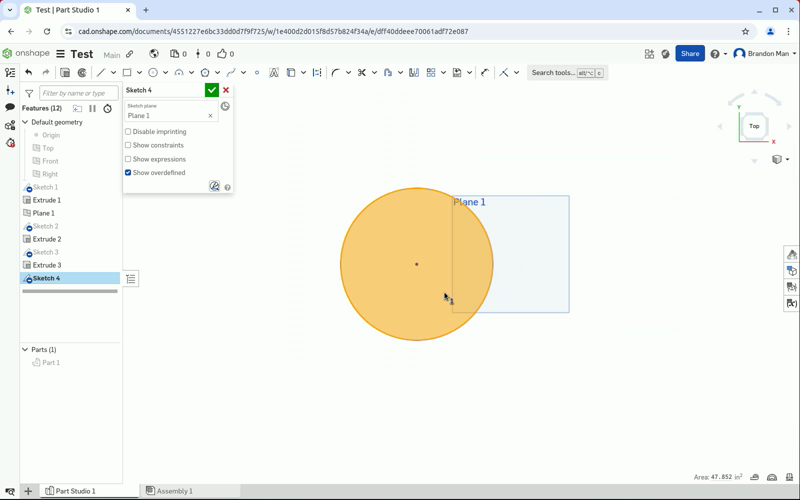
scroll(-6)
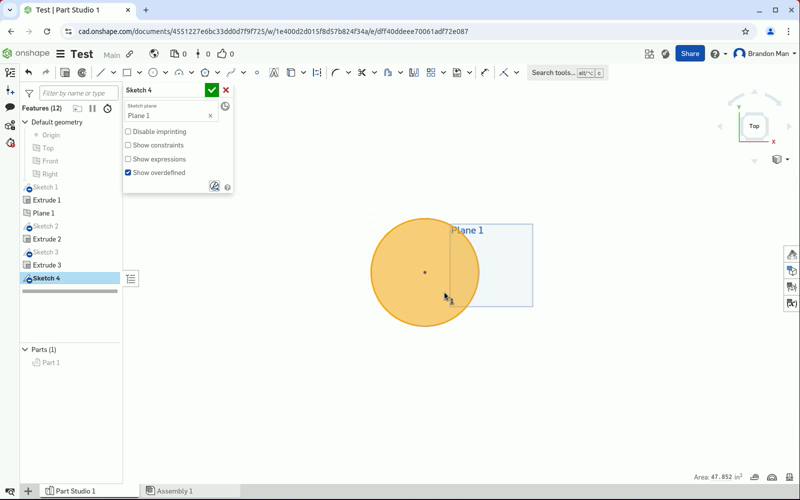
scroll(-6)
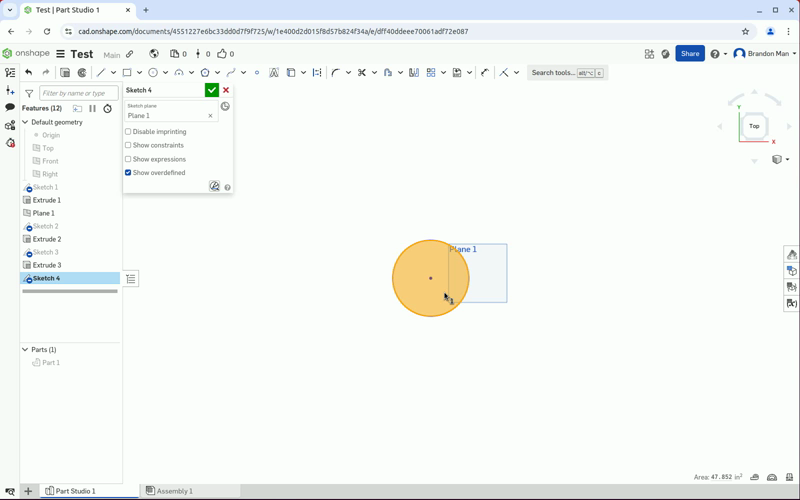
scroll(-6)
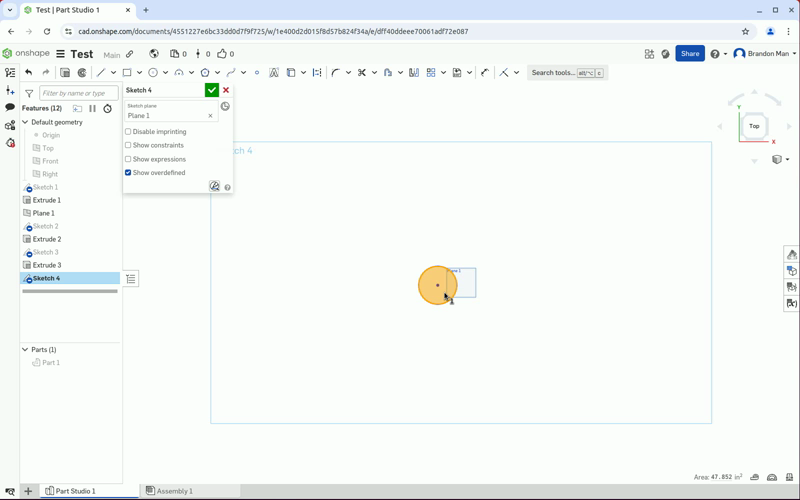
mouse_move(73, 352)
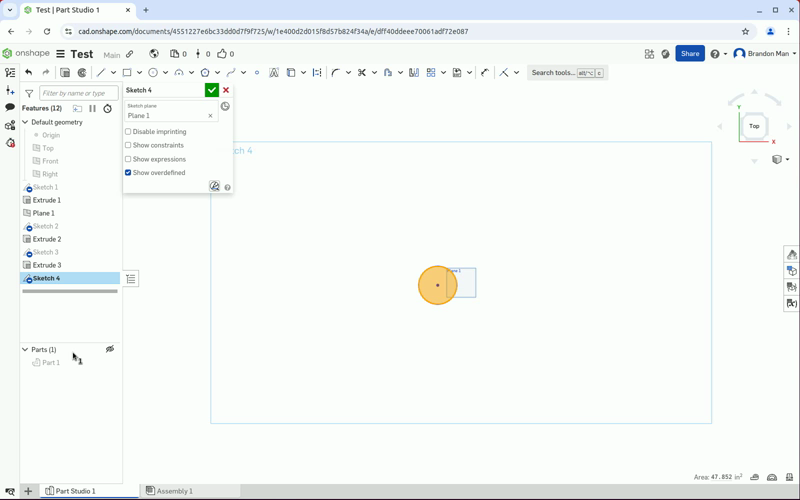
key(shift+y)
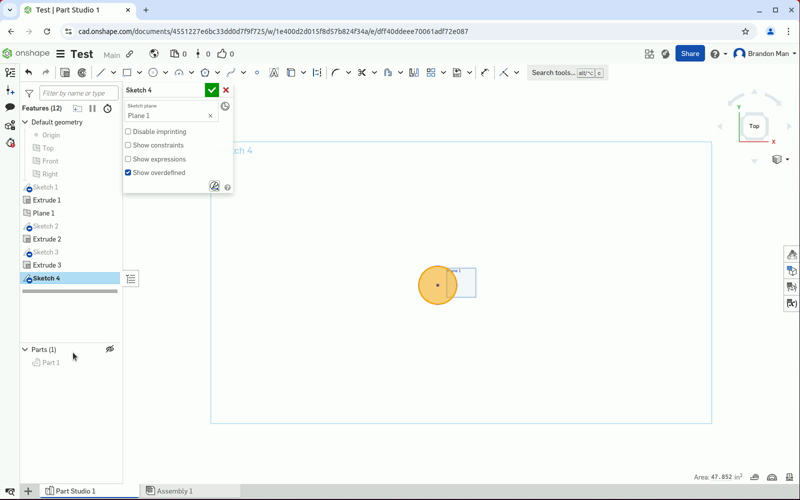
key(shift+e)
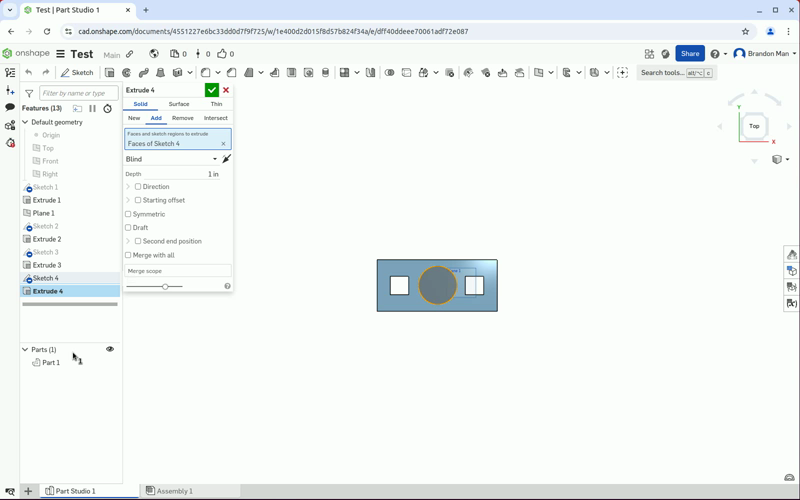
mouse_move(143, 106)
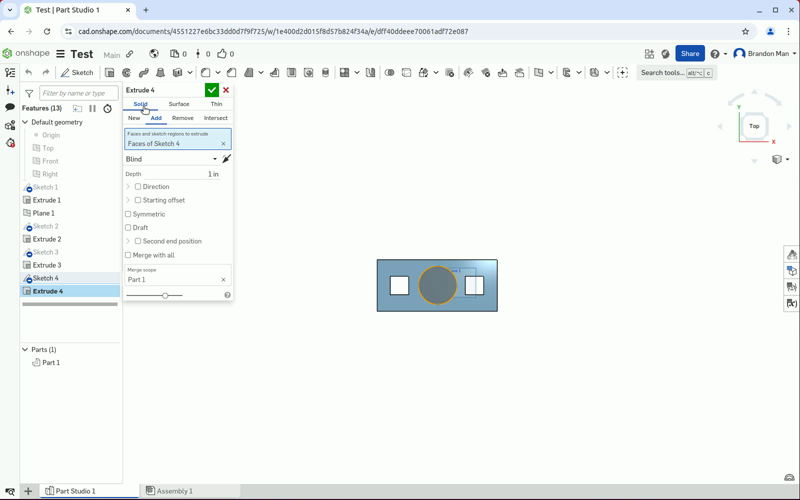
click(143, 106)
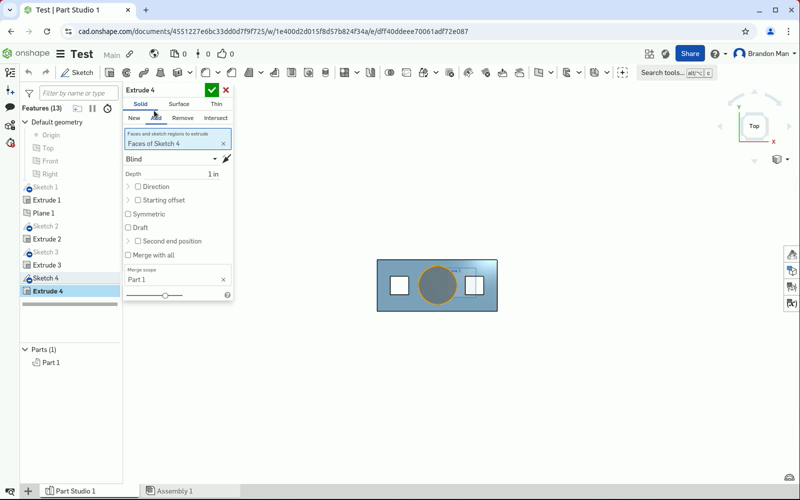
mouse_move(186, 120)
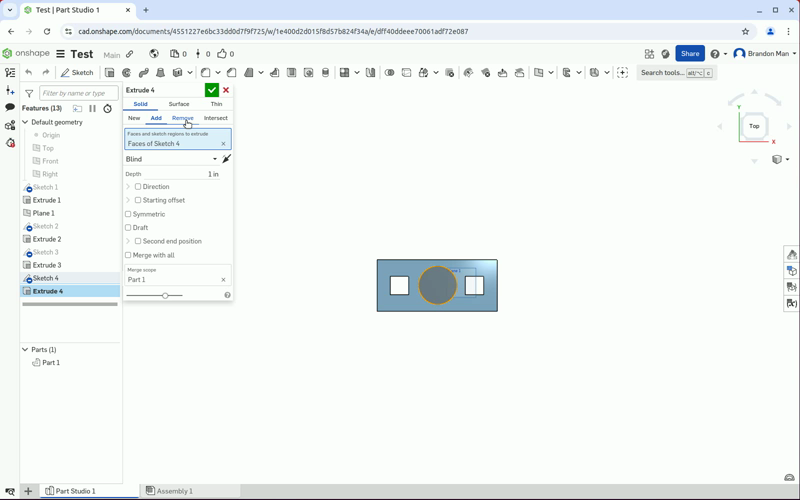
click(186, 120)
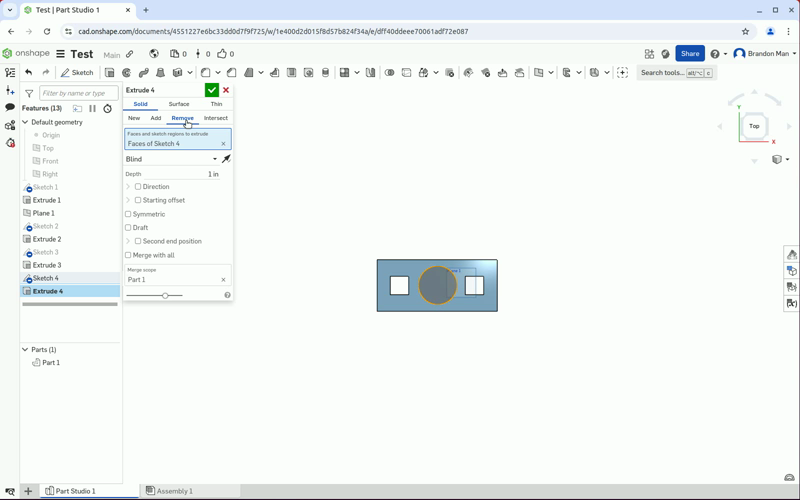
key(tab, 4)
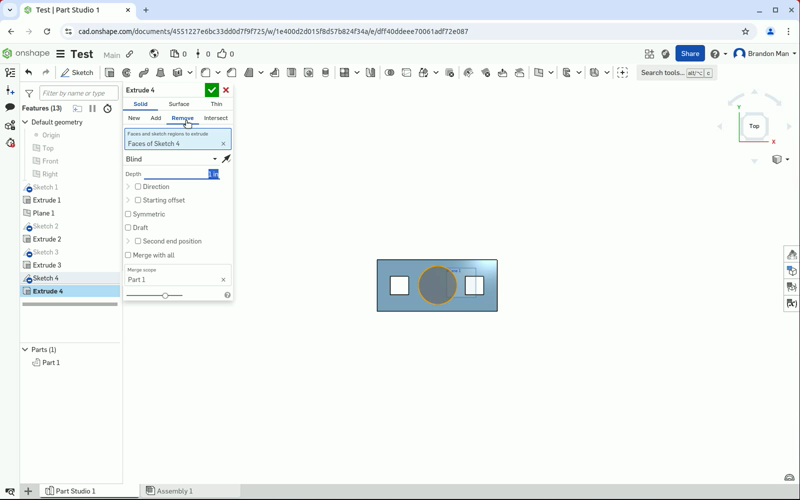
text(23.108)
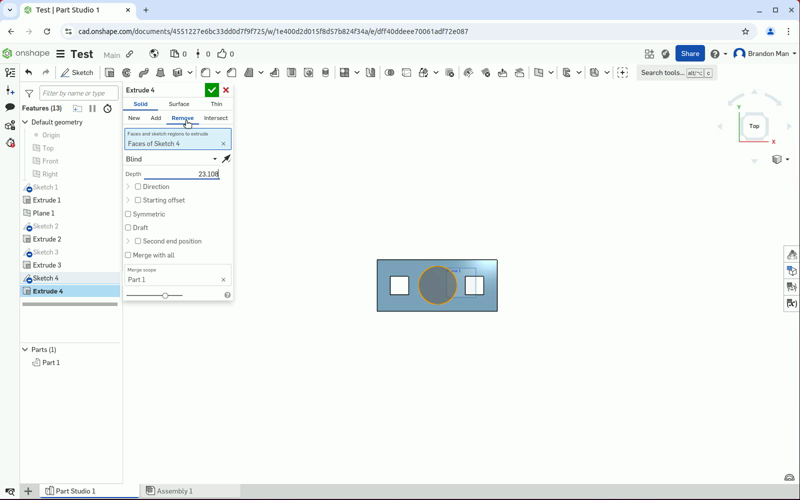
key(tab, 6)
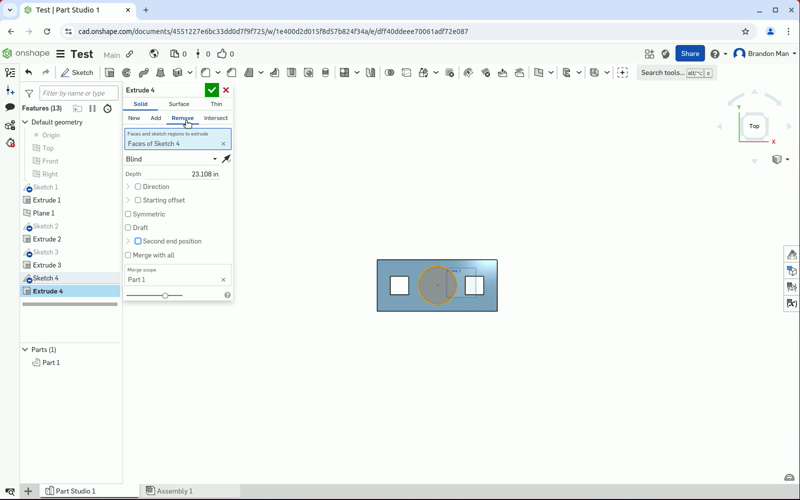
key(space)
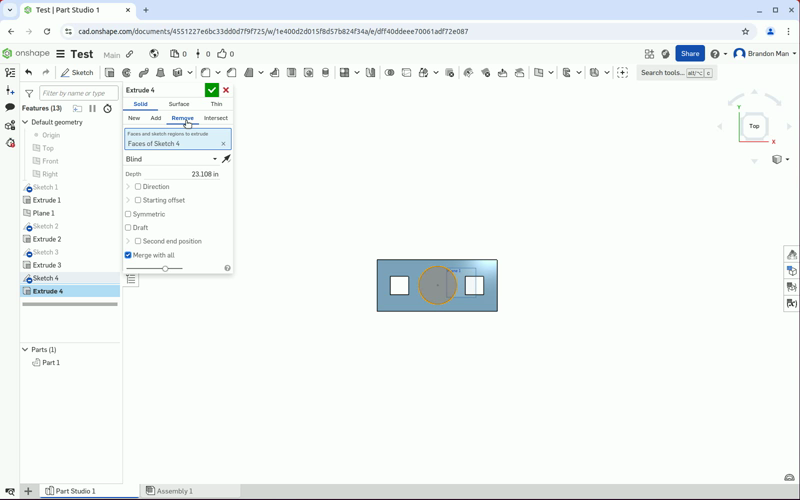
key(enter)
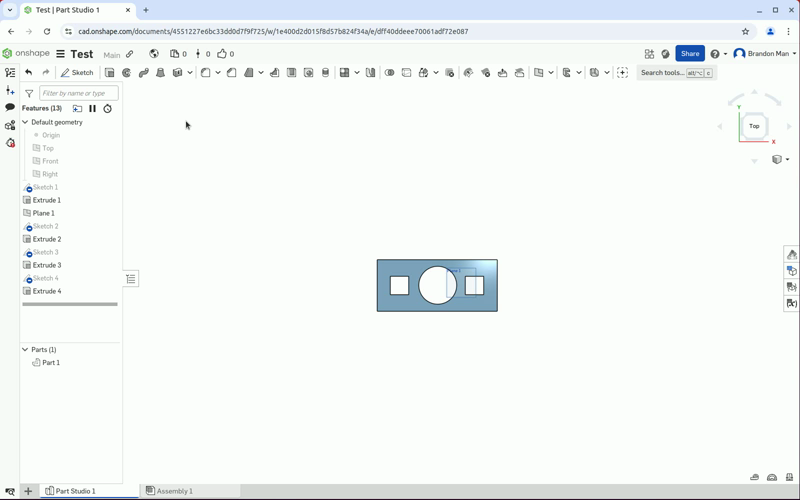
key(shift+h)
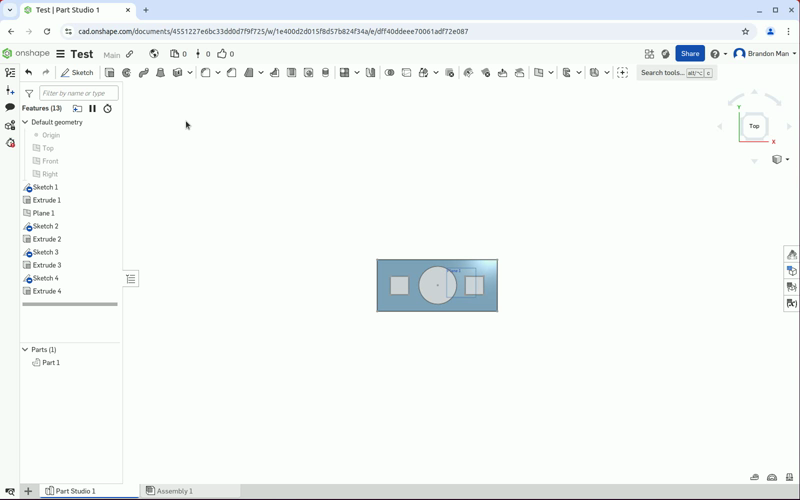
key(shift+h)
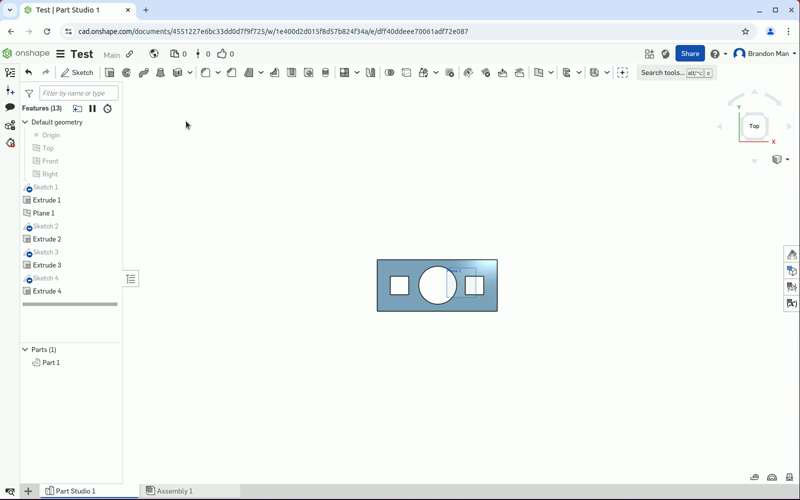
mouse_move(73, 189)
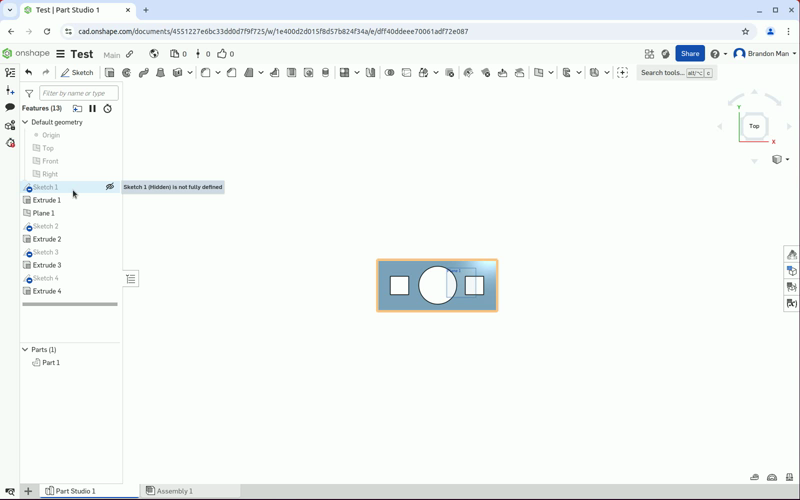
click(73, 189)
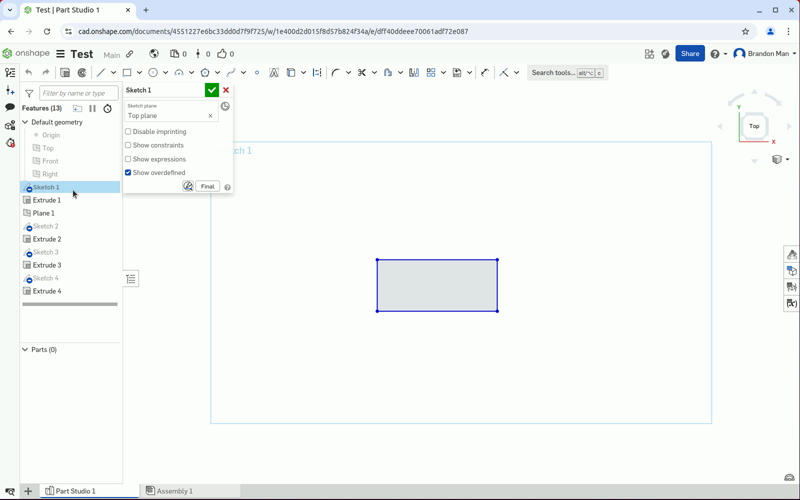
mouse_move(229, 92)
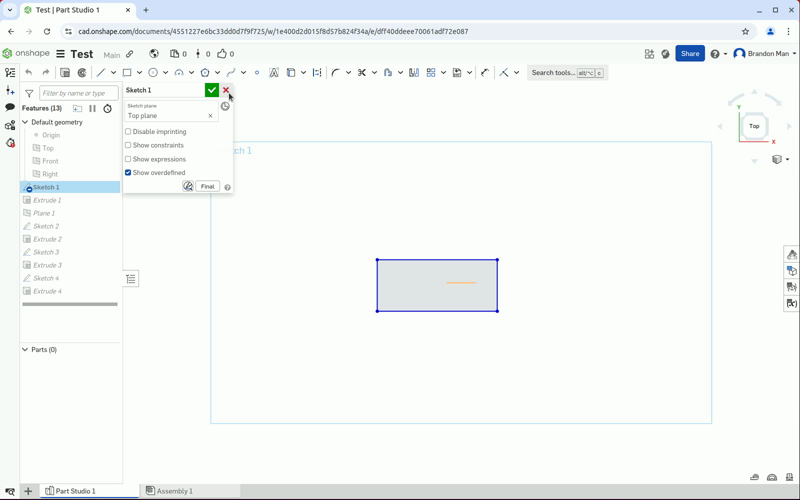
click(229, 92)
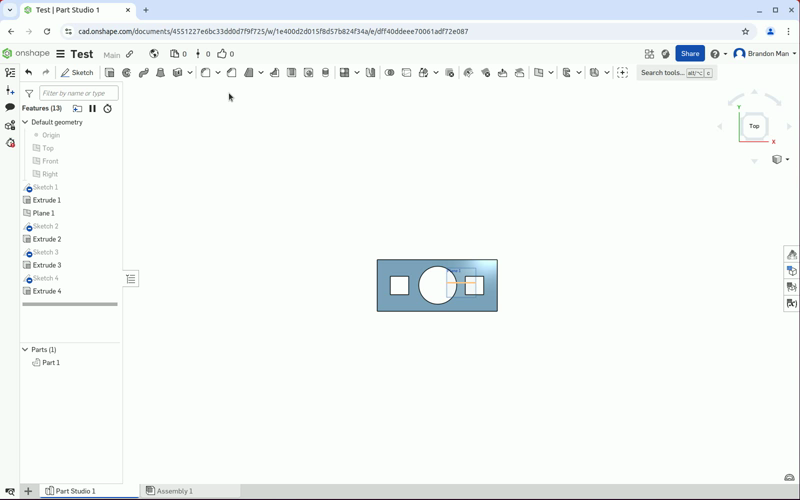
mouse_move(73, 352)
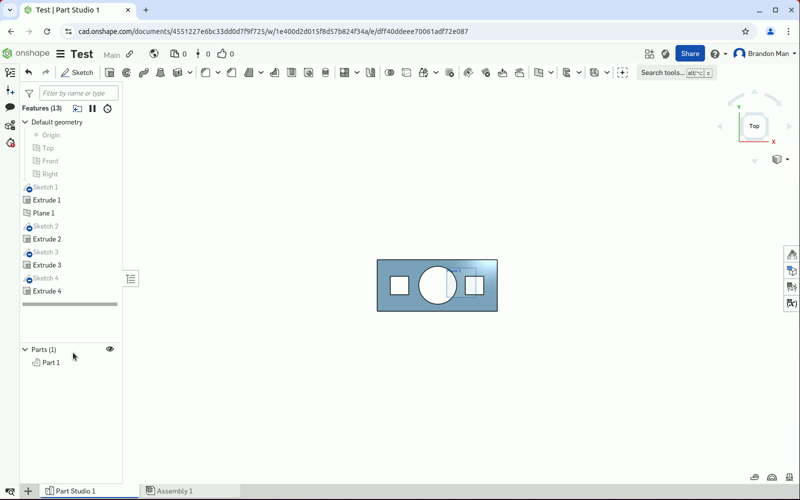
key(y)
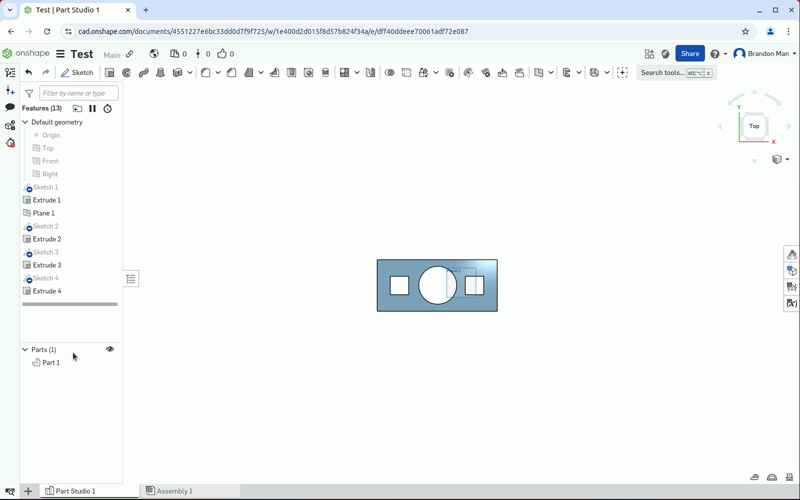
key(shift+p)
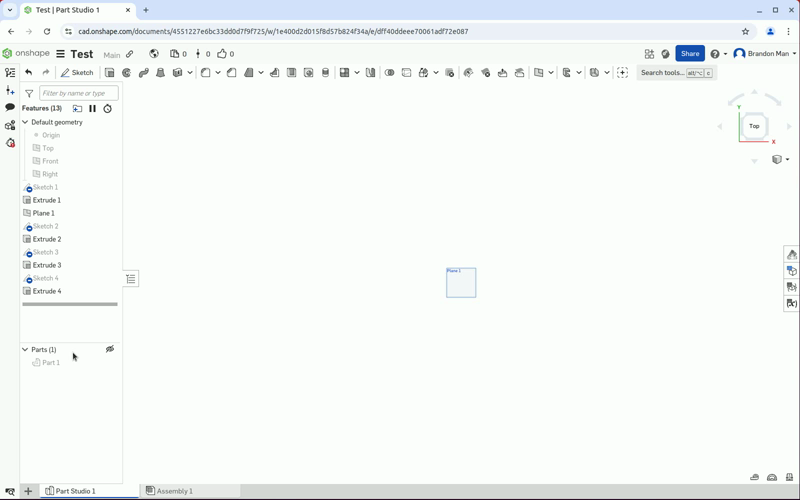
key(space)
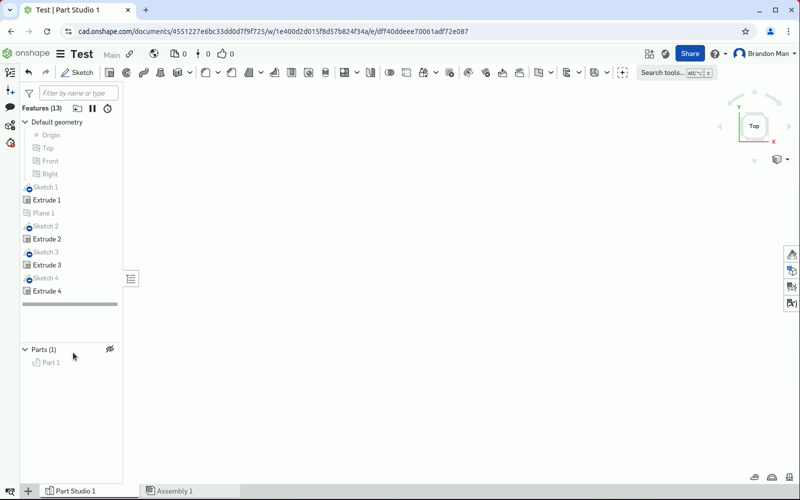
key_down(shift)
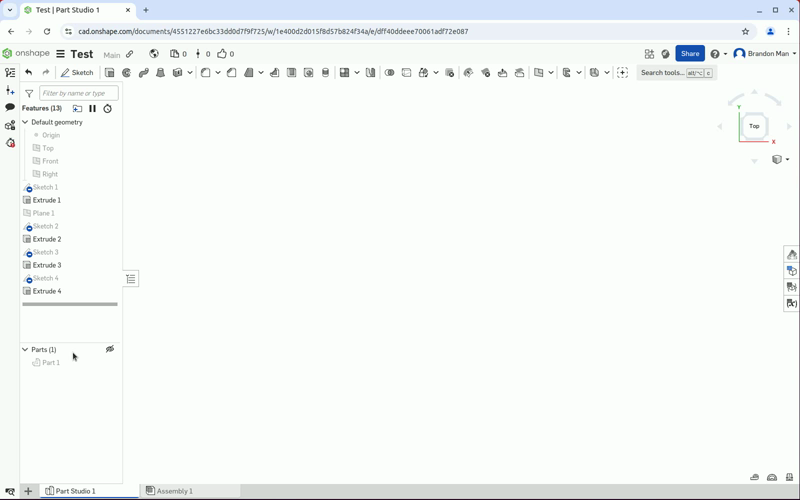
key(up)
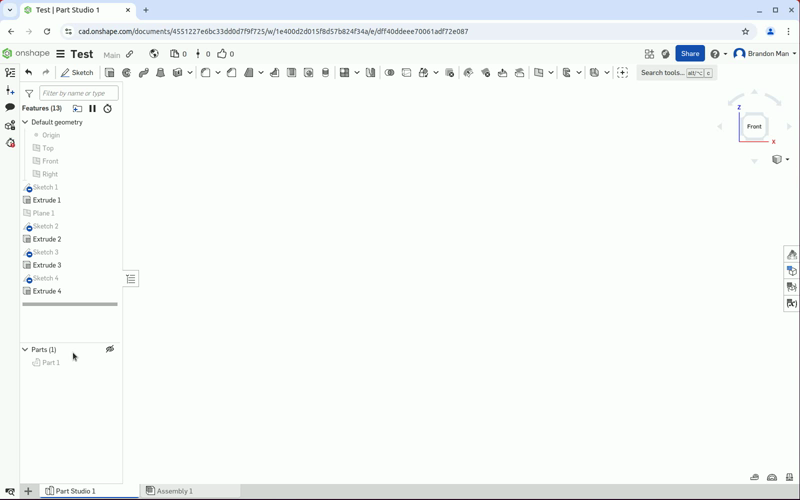
key_up(shift)
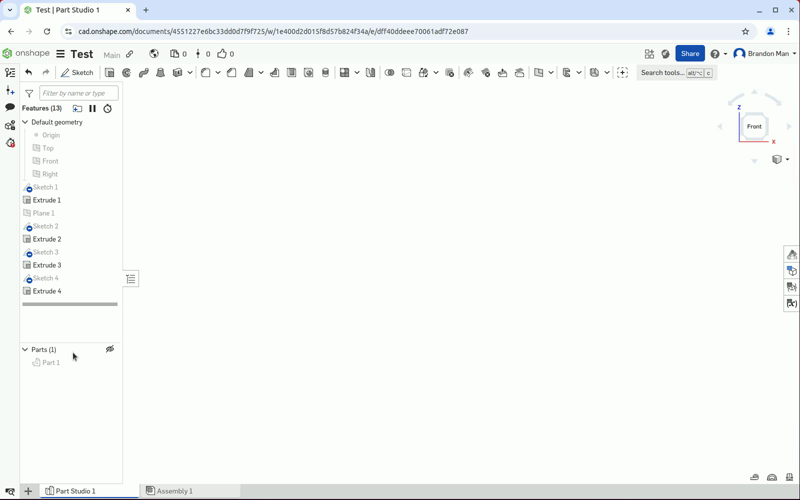
key(space)
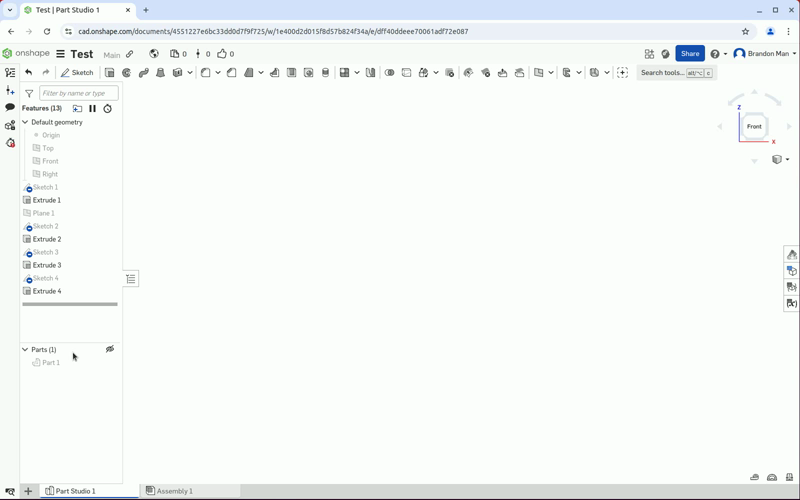
key_down(shift)
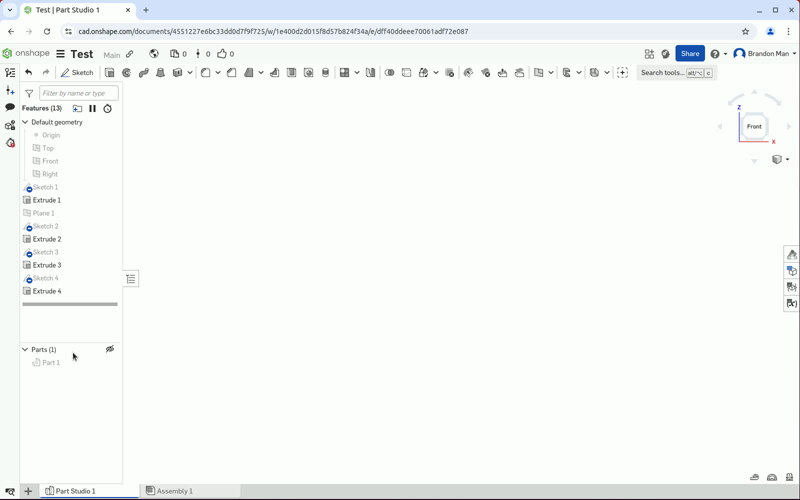
key(left)
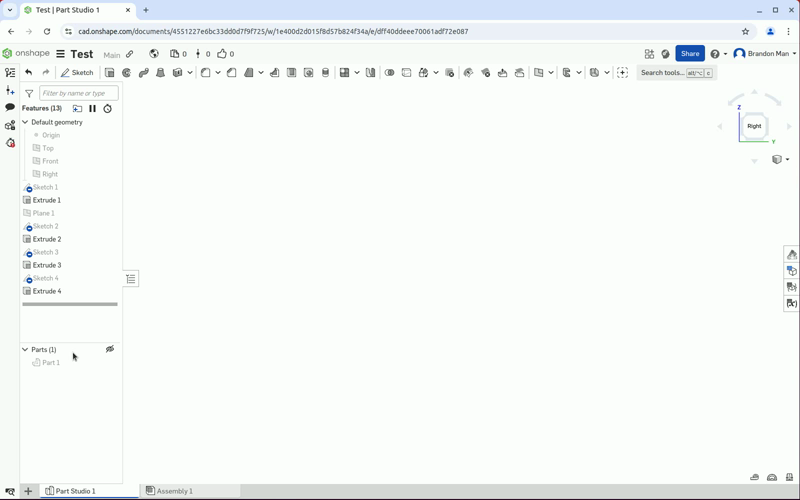
key_up(shift)
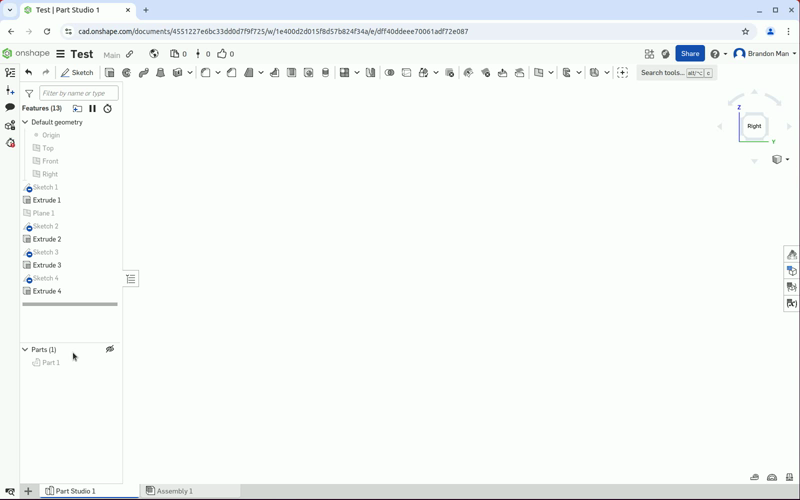
mouse_move(73, 352)
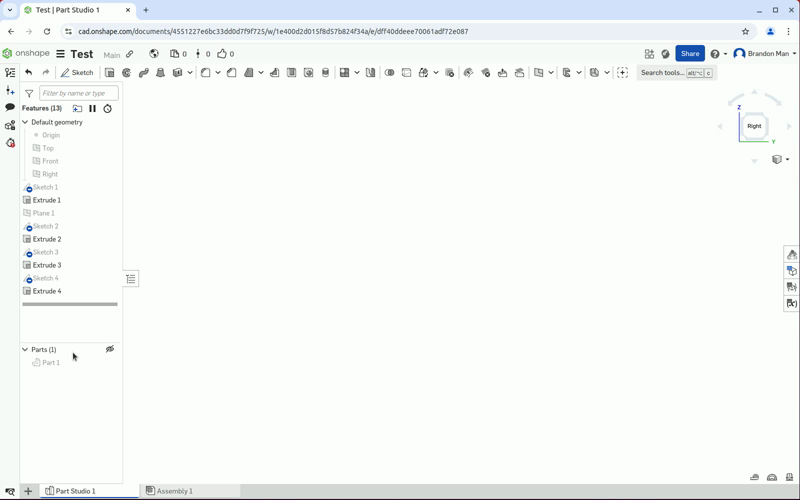
key(shift+y)
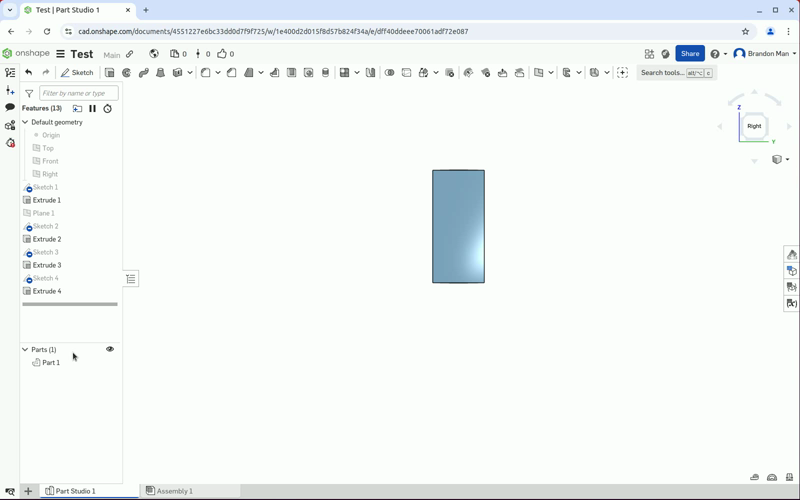
mouse_move(541, 75)
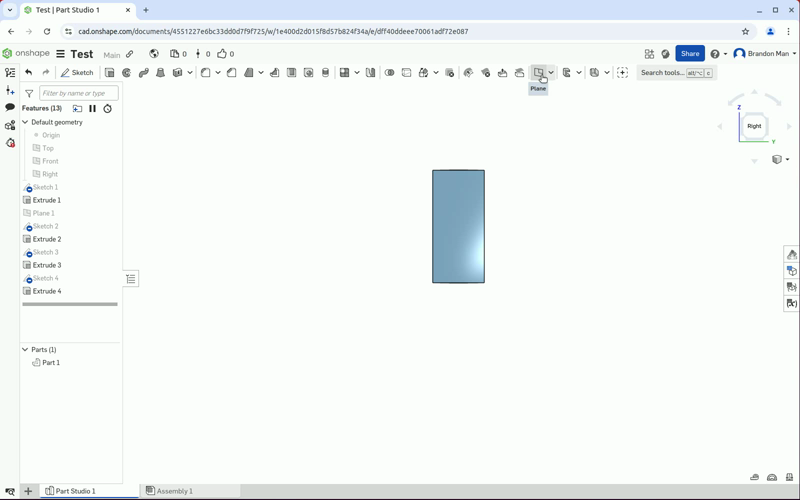
click(541, 75)
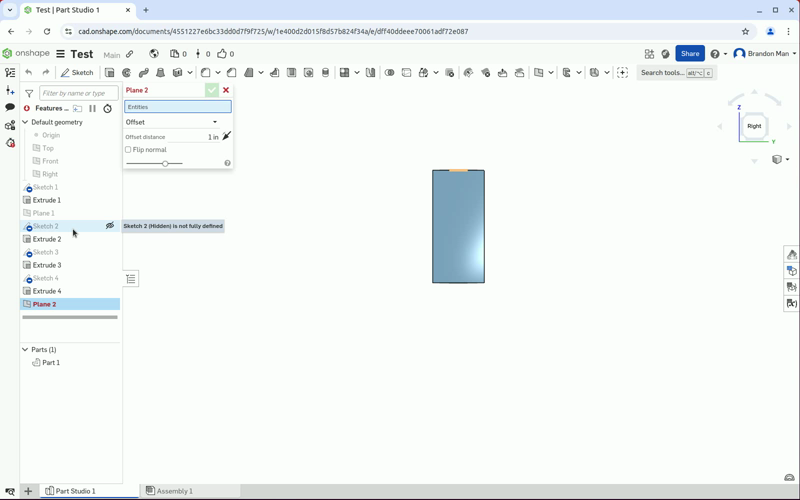
scroll(3)
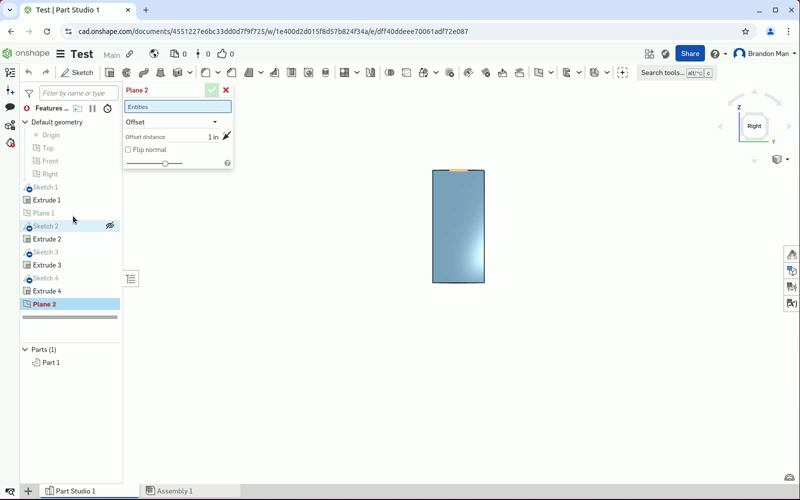
mouse_move(73, 176)
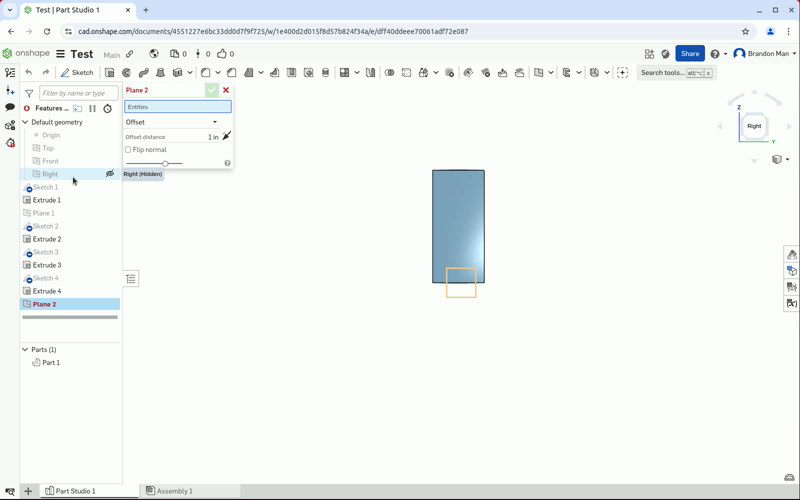
click(73, 176)
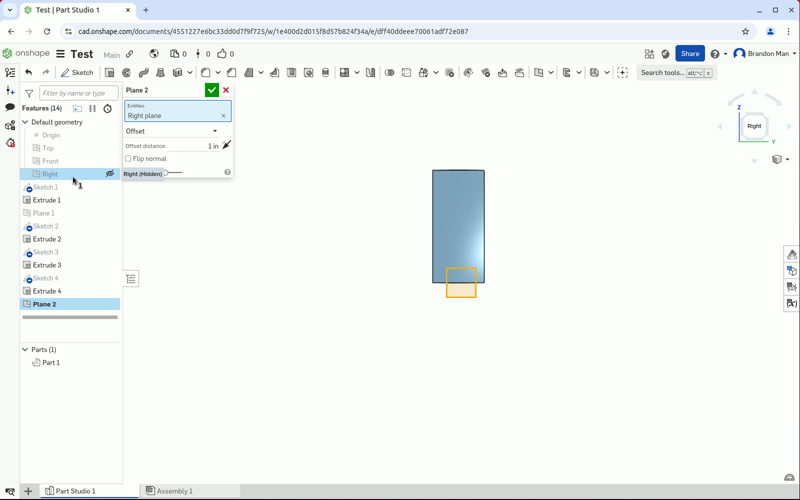
key(tab, 2)
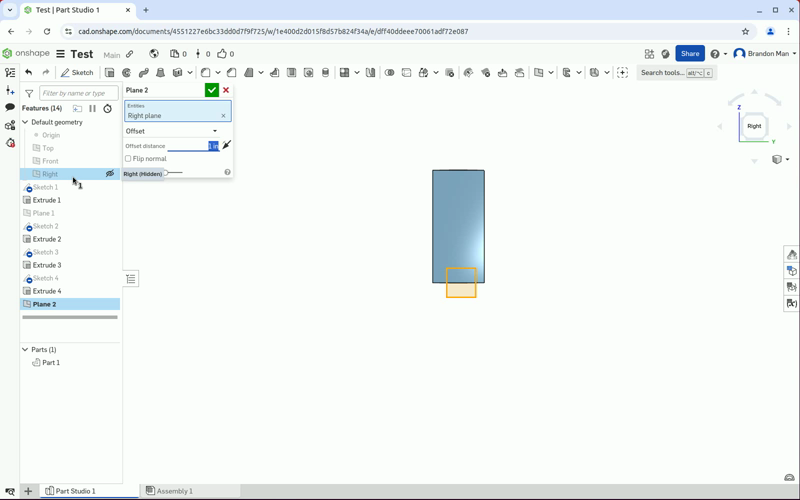
text(17.1)
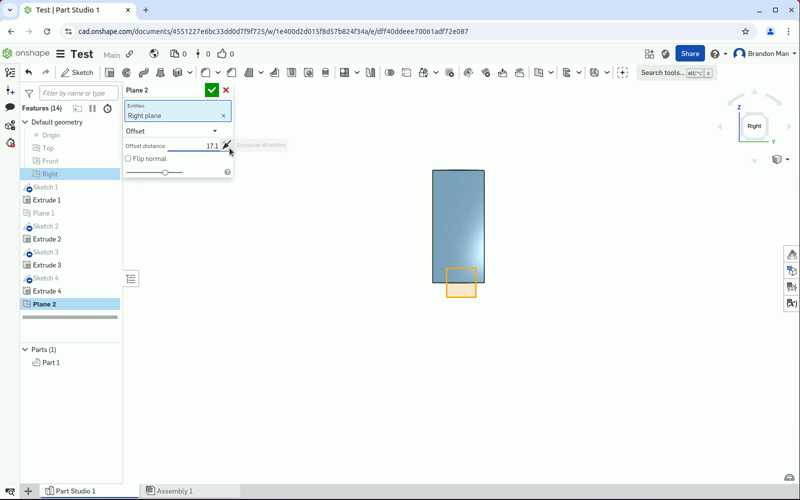
mouse_move(229, 147)
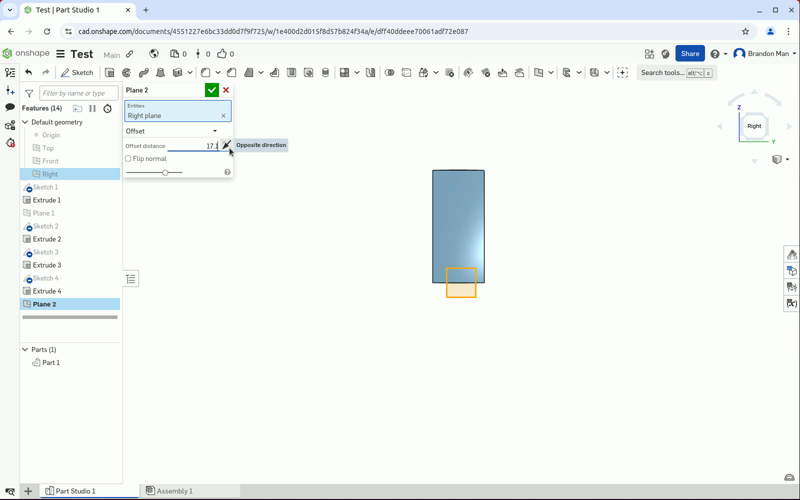
click(229, 147)
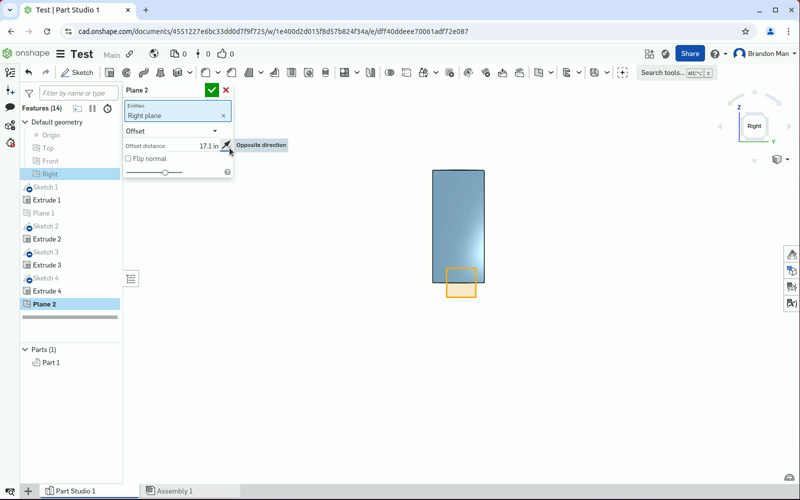
key(enter, 2)
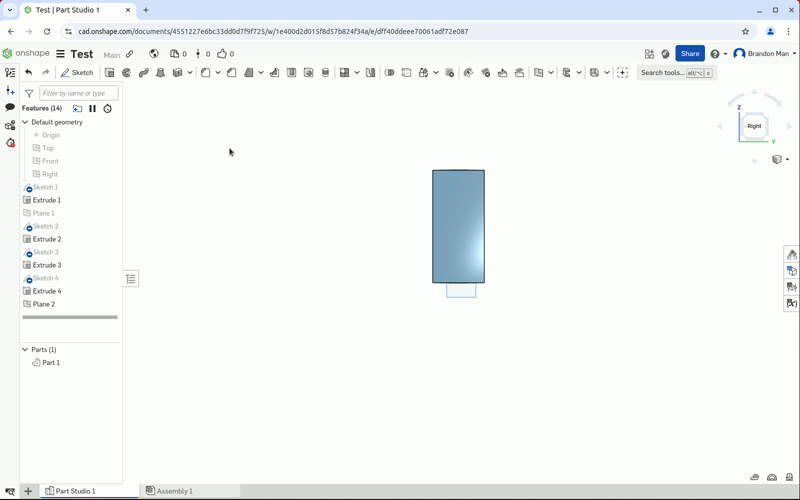
key(shift+s)
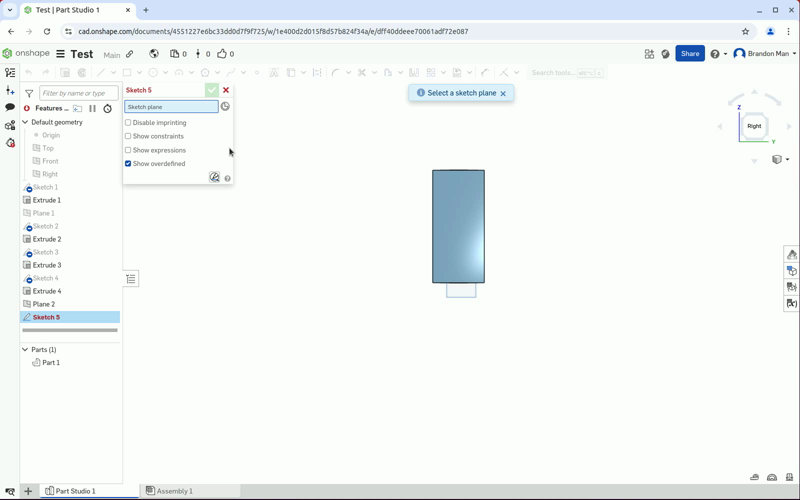
mouse_move(73, 306)
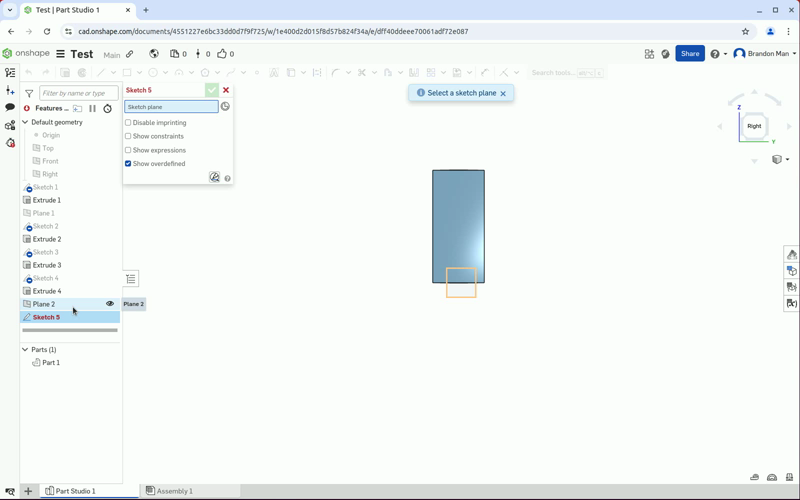
click(73, 306)
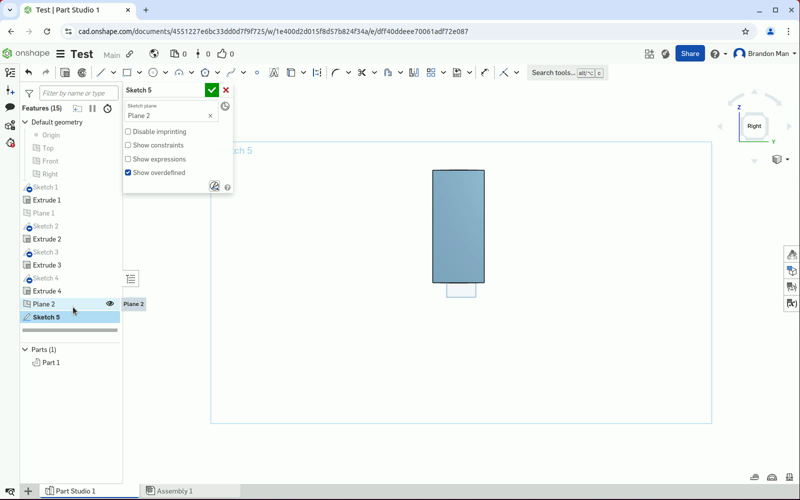
mouse_move(73, 352)
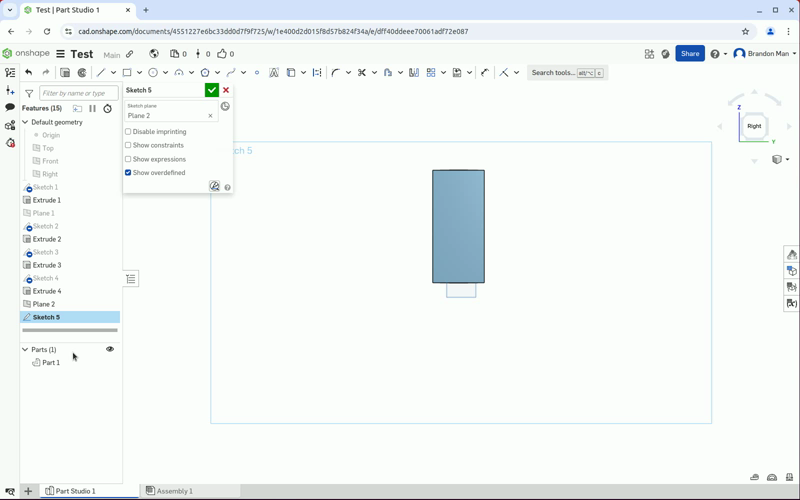
key(y)
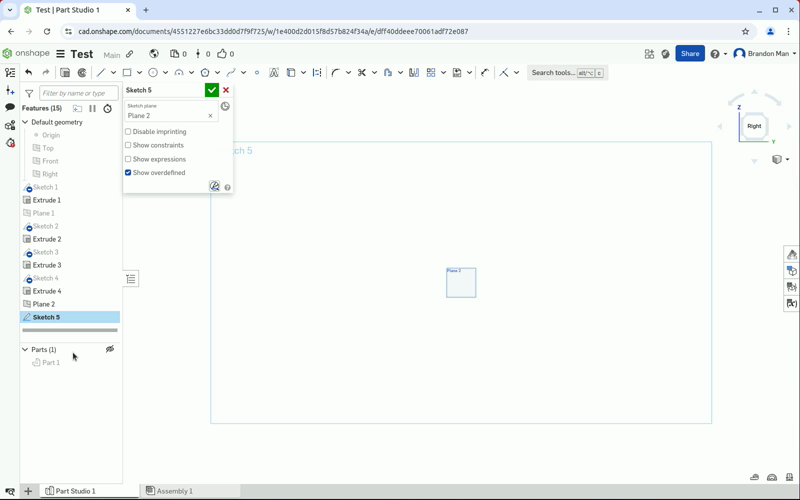
key(l)
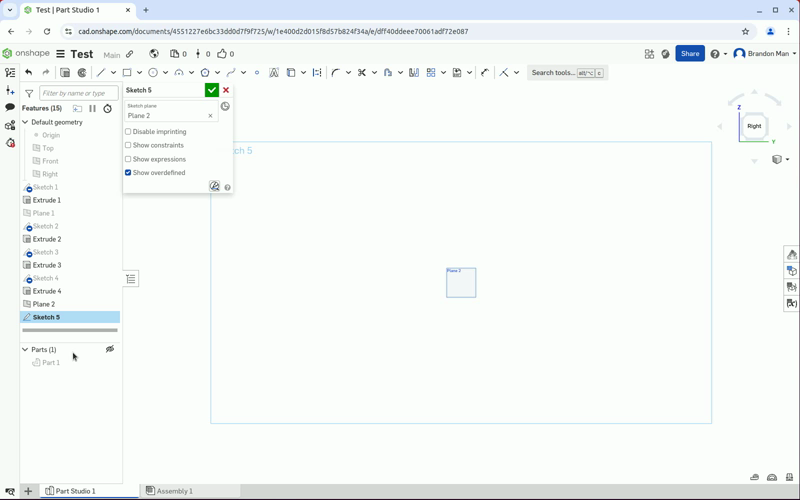
key_down(shift)
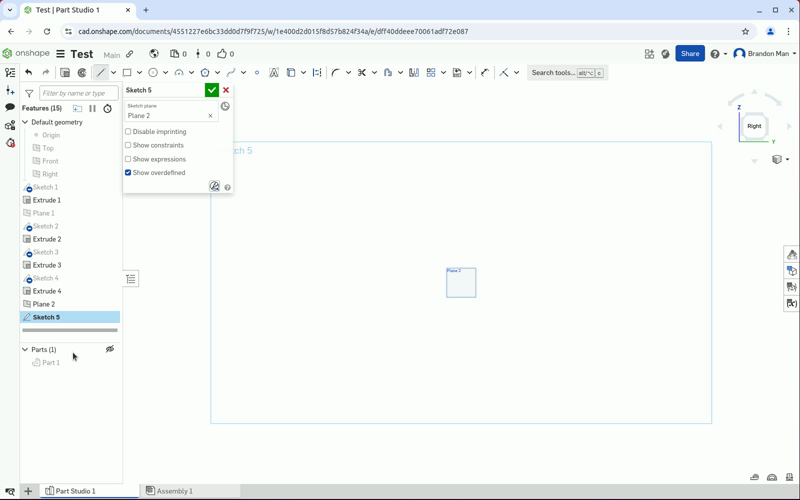
mouse_move(432, 282)
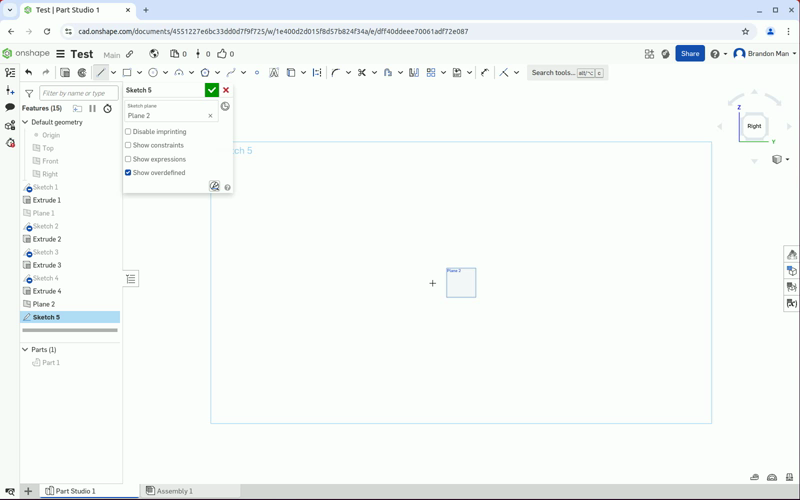
click(432, 282)
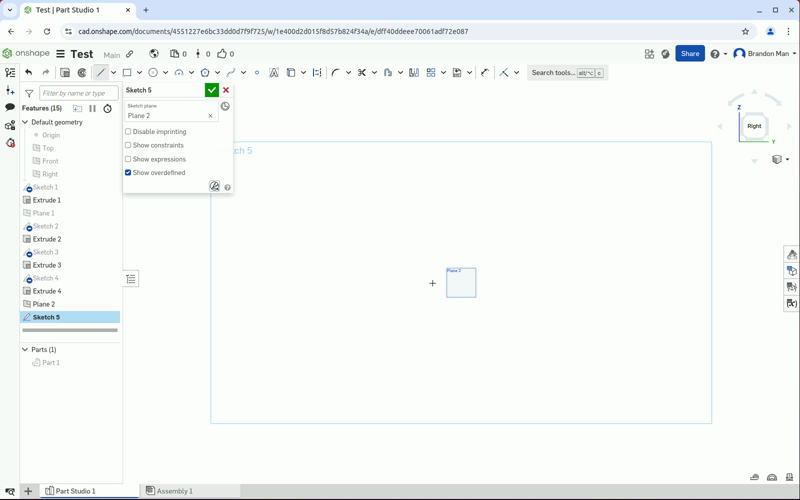
key_up(shift)
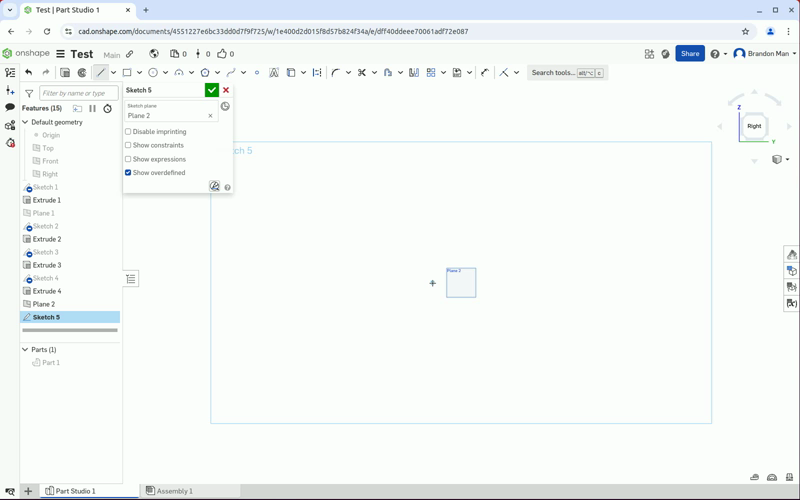
key_down(shift)
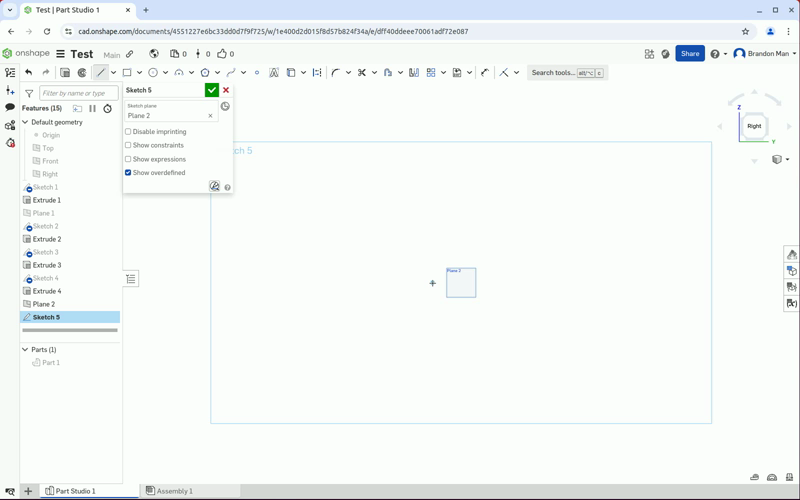
mouse_move(462, 282)
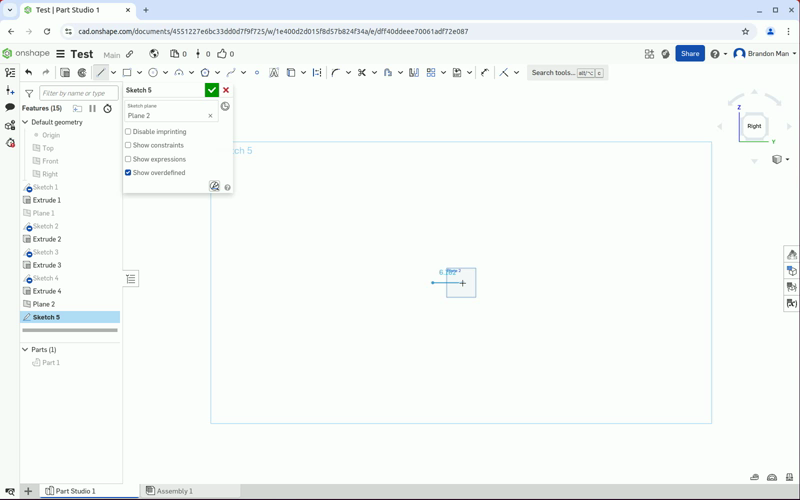
mouse_move(483, 282)
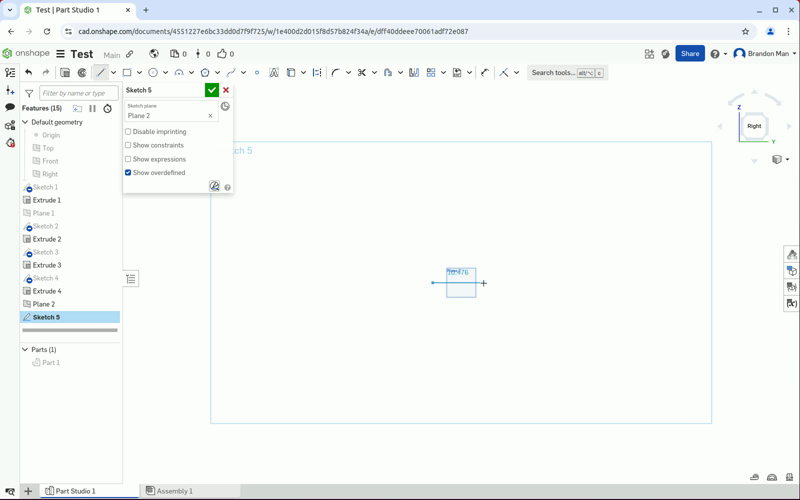
click(483, 282)
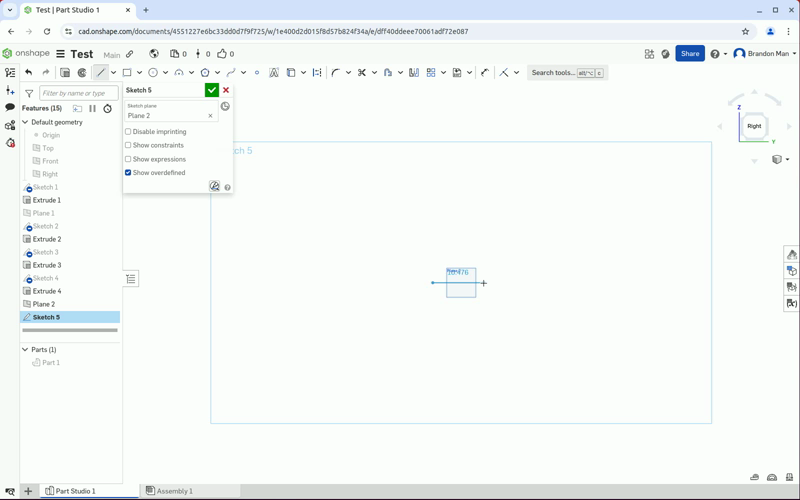
key_up(shift)
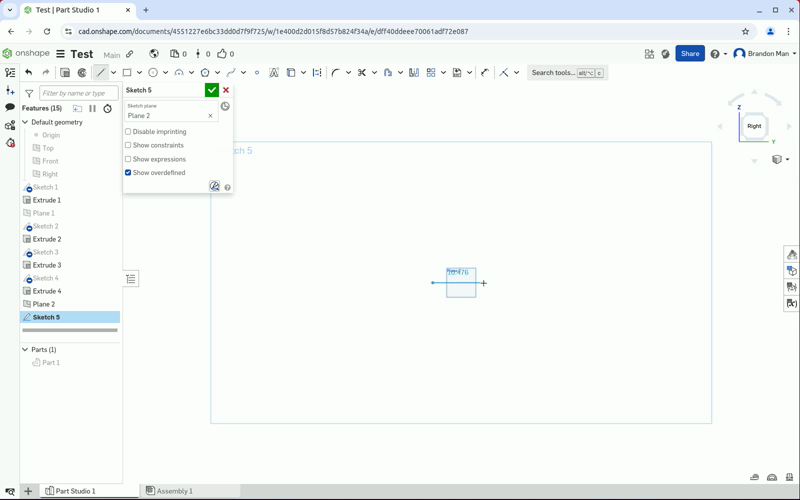
key_down(shift)
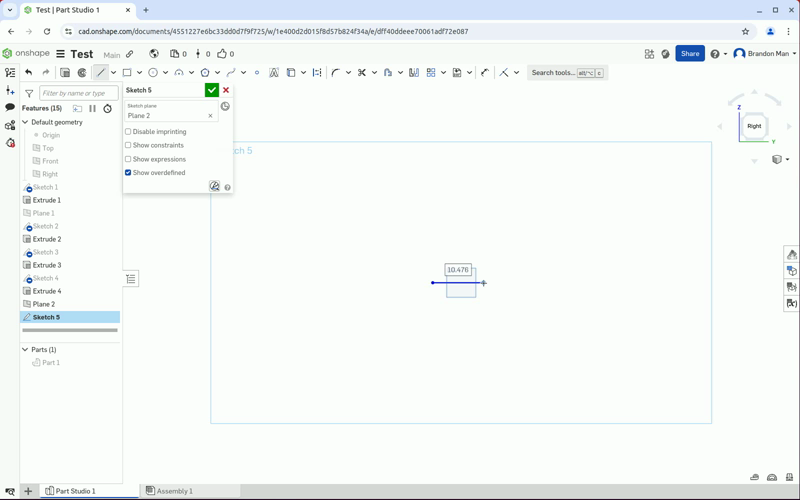
mouse_move(483, 220)
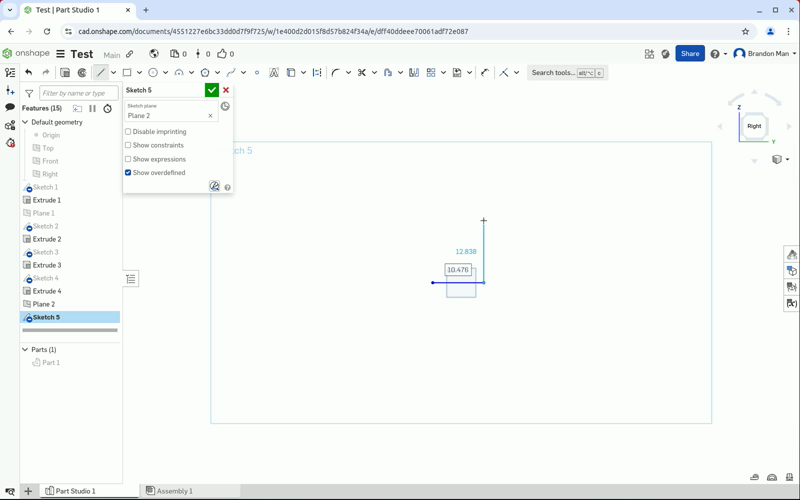
click(483, 220)
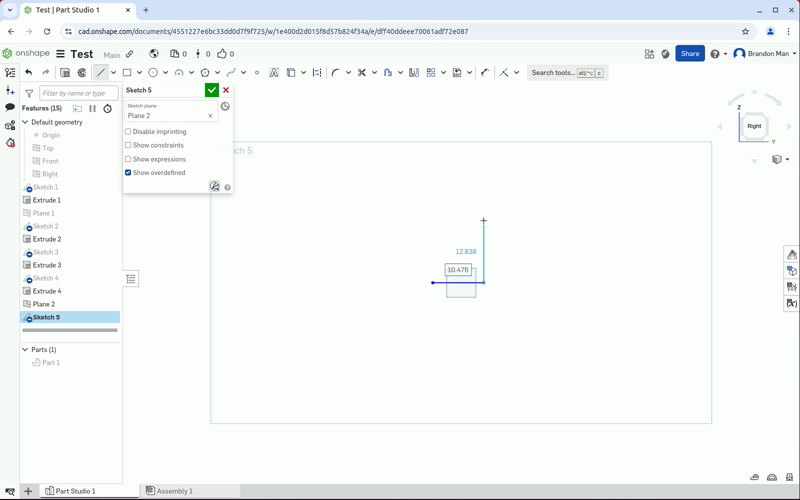
key_up(shift)
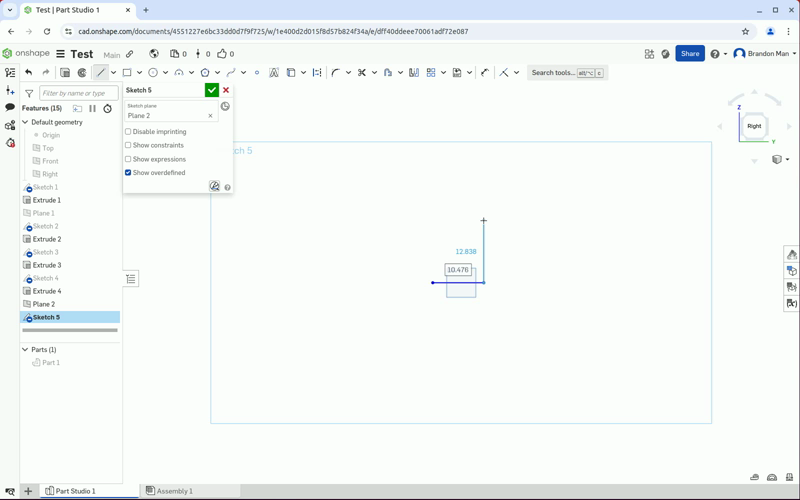
key(esc)
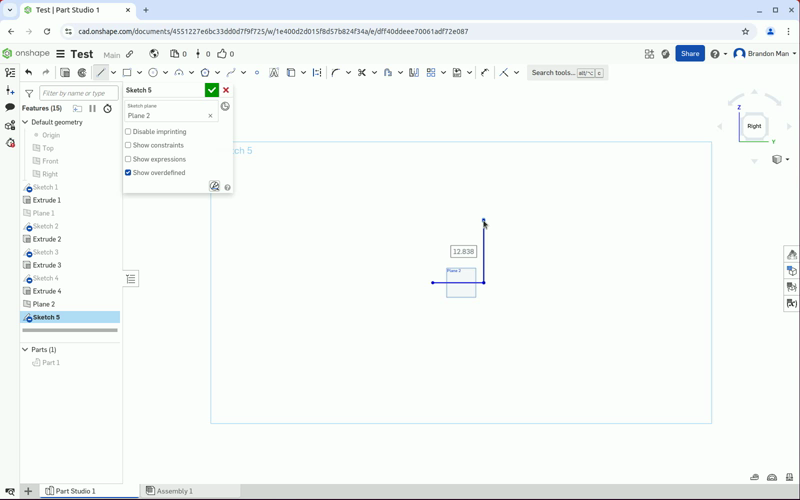
key(a)
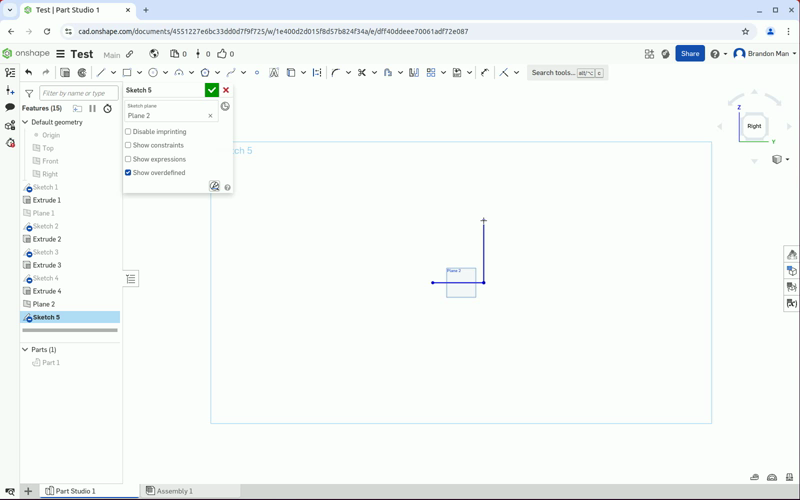
mouse_move(483, 220)
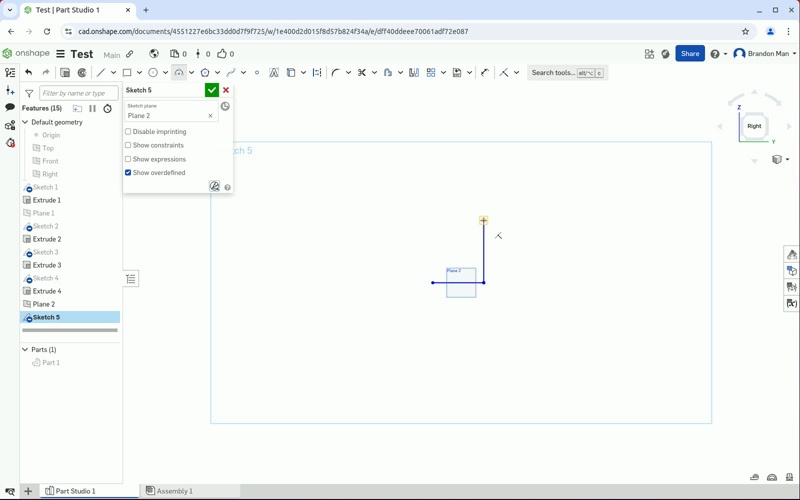
click(483, 220)
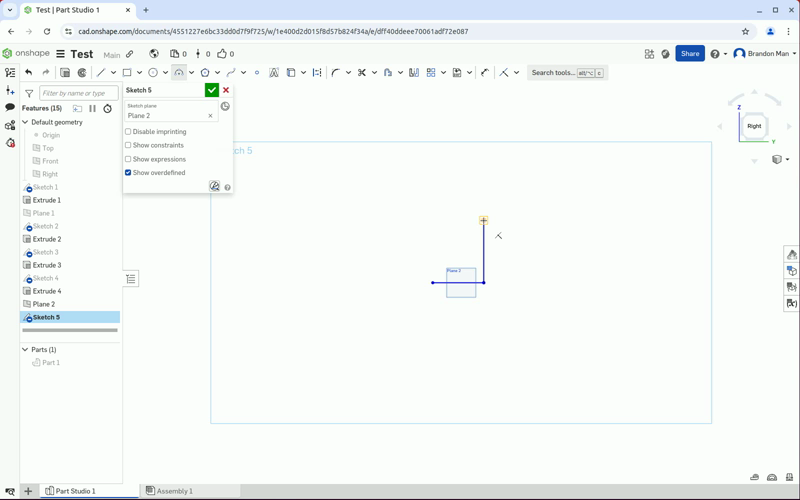
key_down(shift)
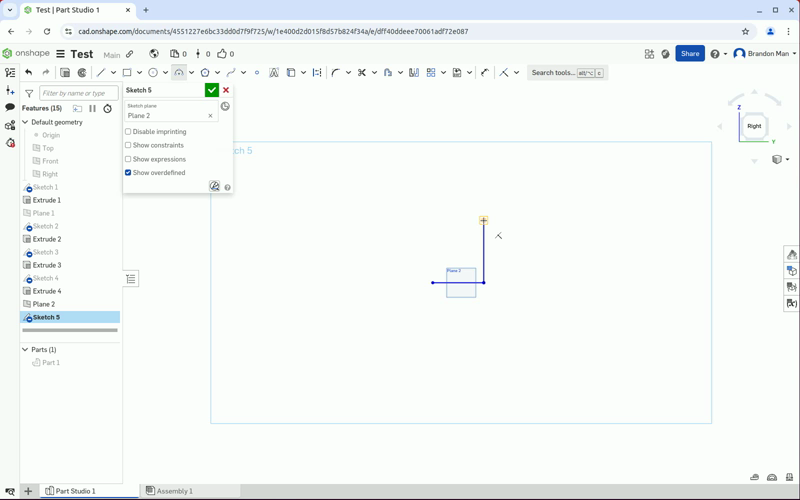
mouse_move(432, 220)
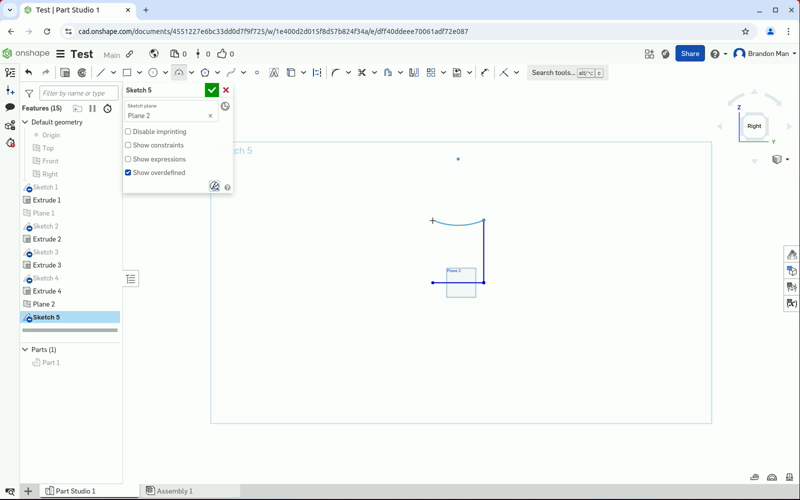
click(432, 220)
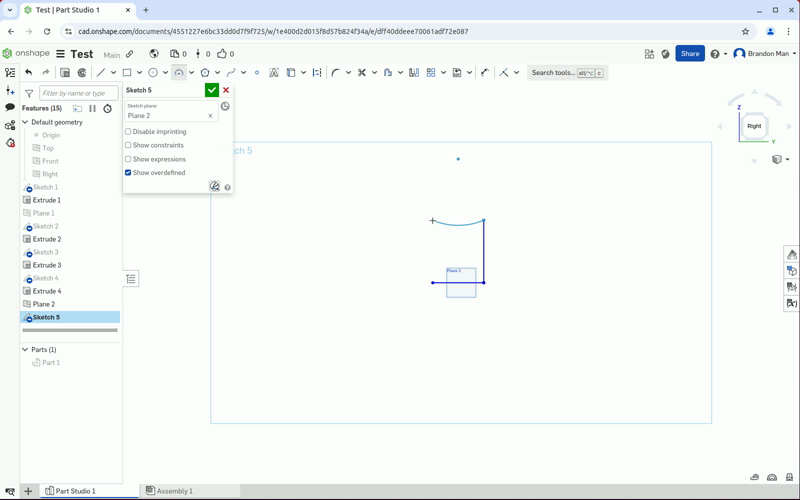
mouse_move(458, 297)
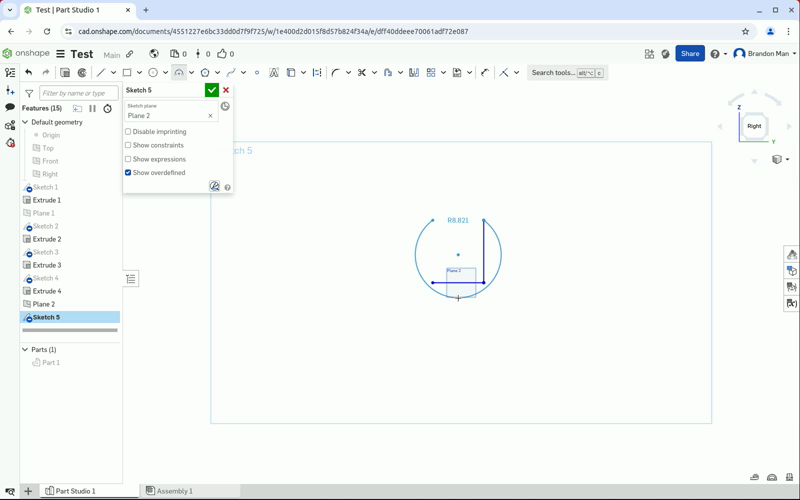
click(458, 297)
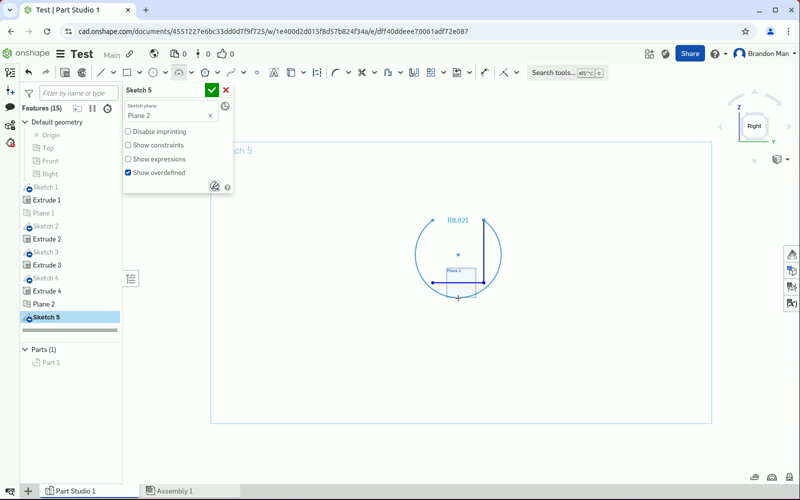
key_up(shift)
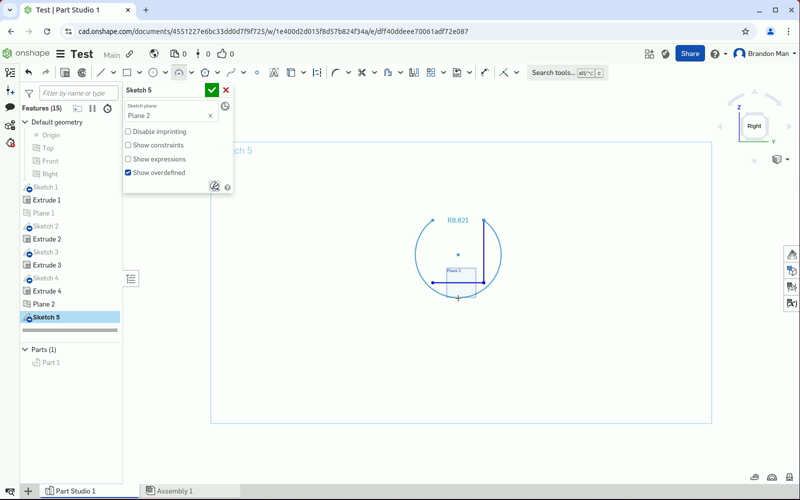
key(esc)
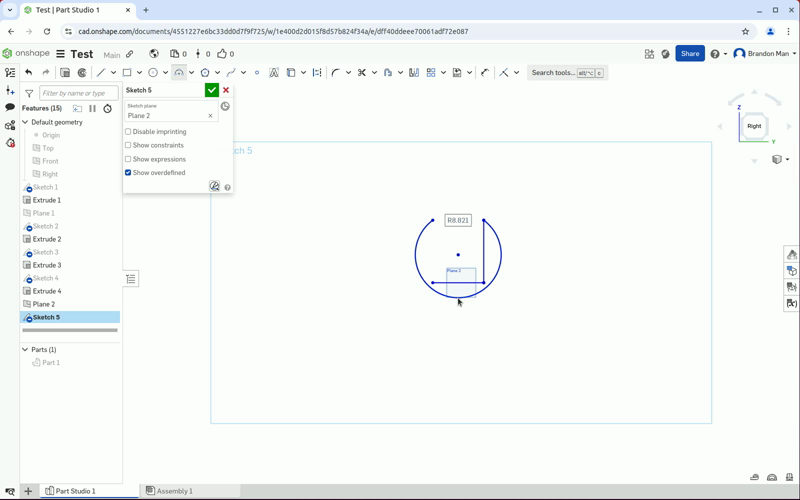
key(l)
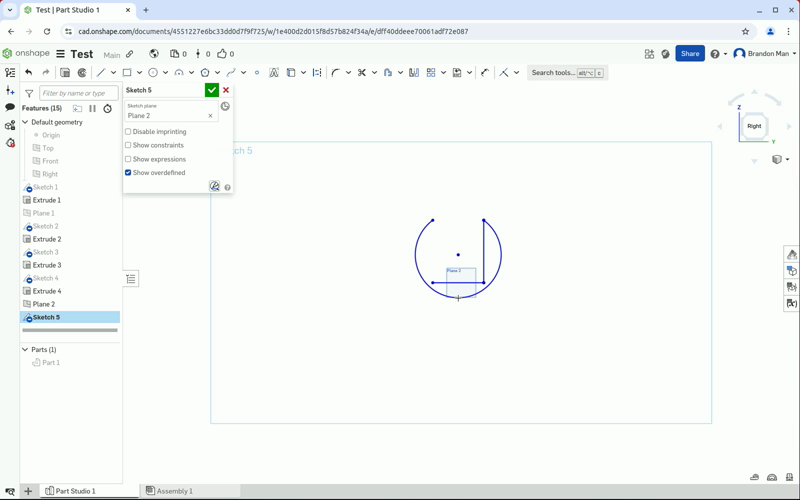
mouse_move(432, 220)
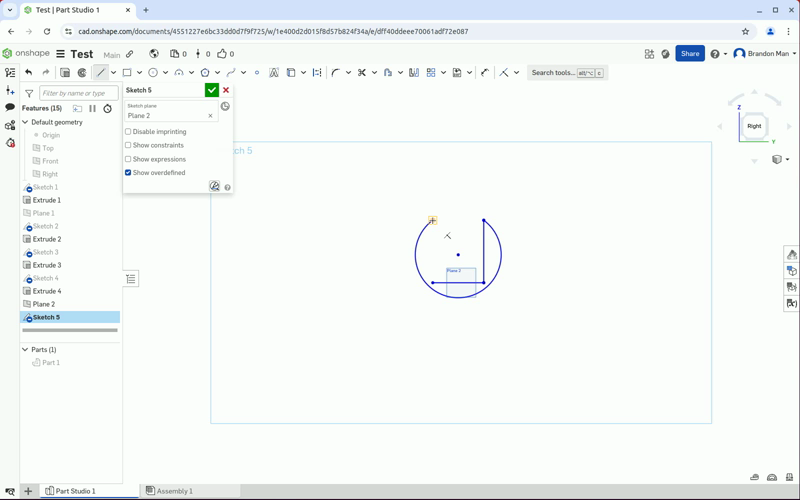
click(432, 220)
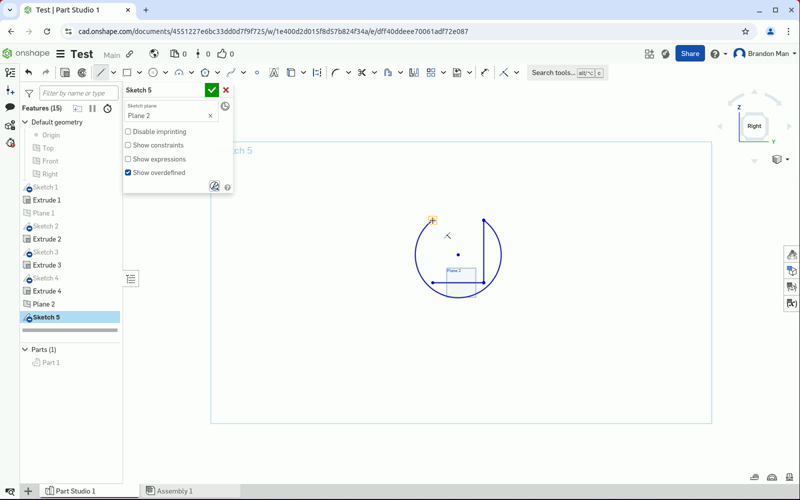
key_down(shift)
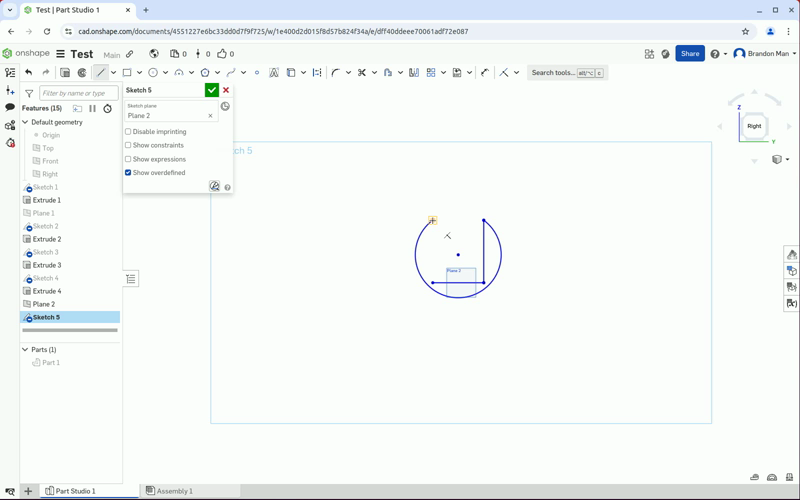
mouse_move(432, 282)
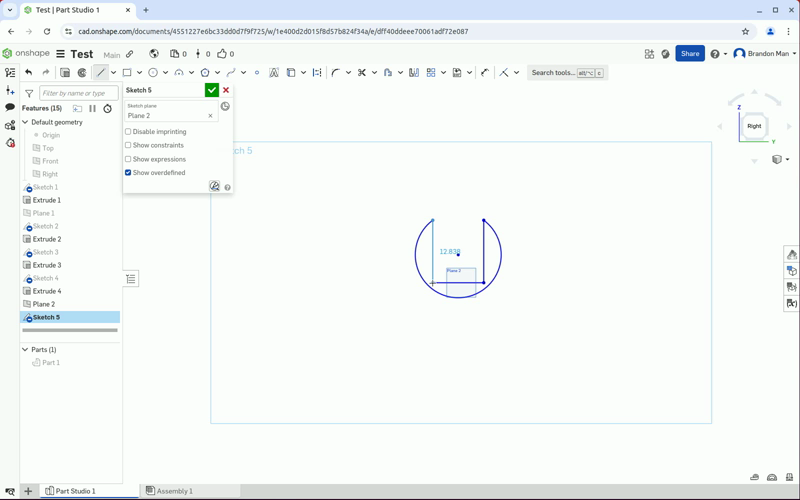
key_up(shift)
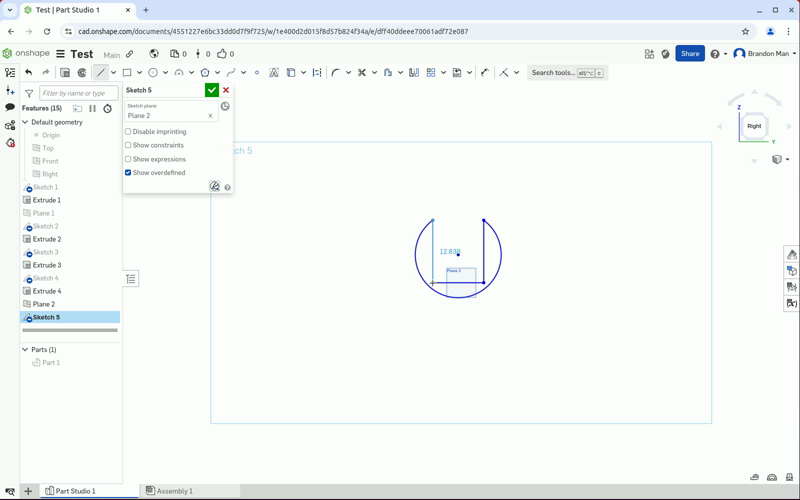
click(432, 282)
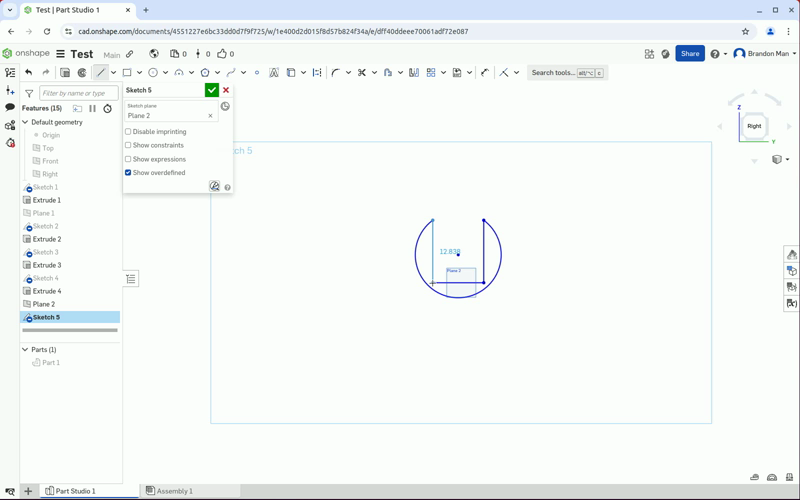
key(esc)
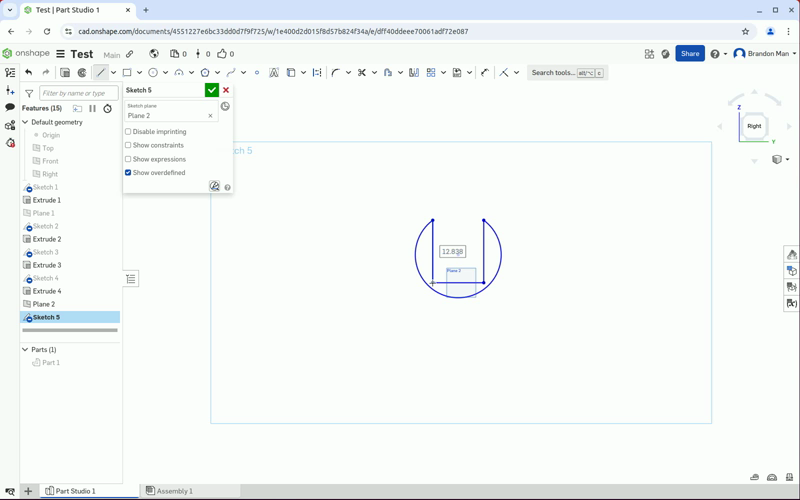
mouse_move(492, 242)
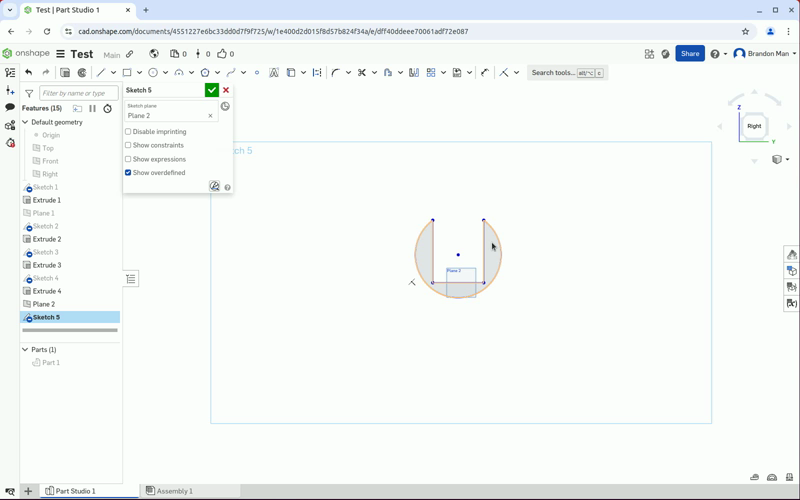
click(492, 242)
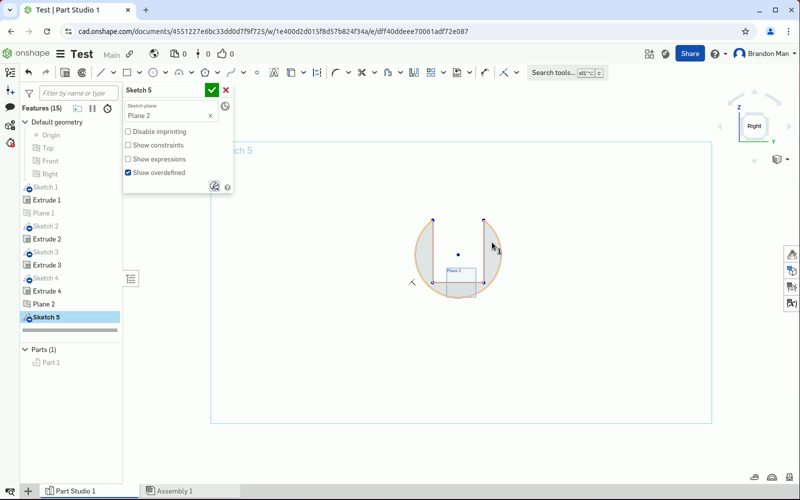
mouse_move(73, 352)
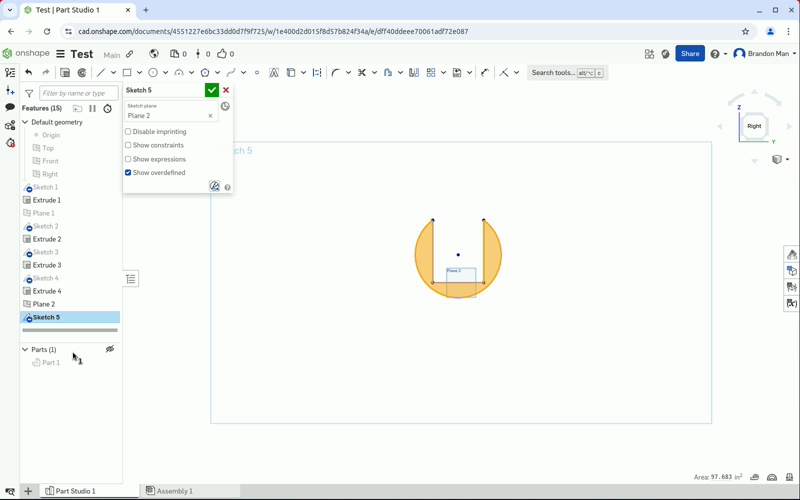
key(shift+y)
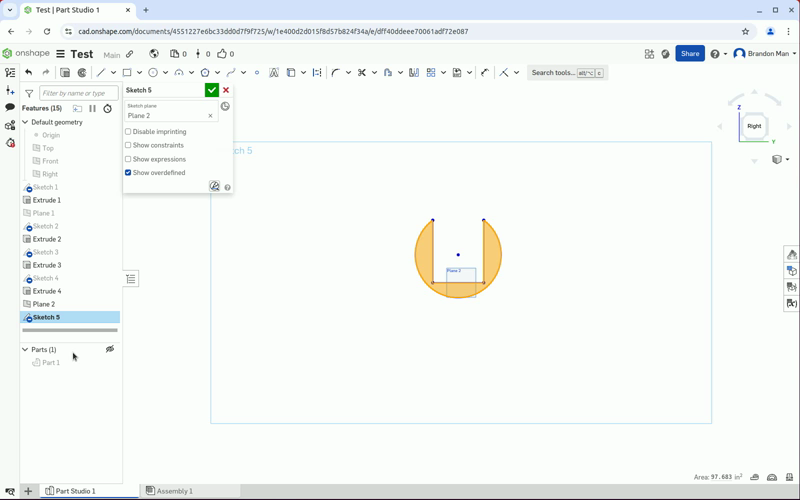
key(shift+e)
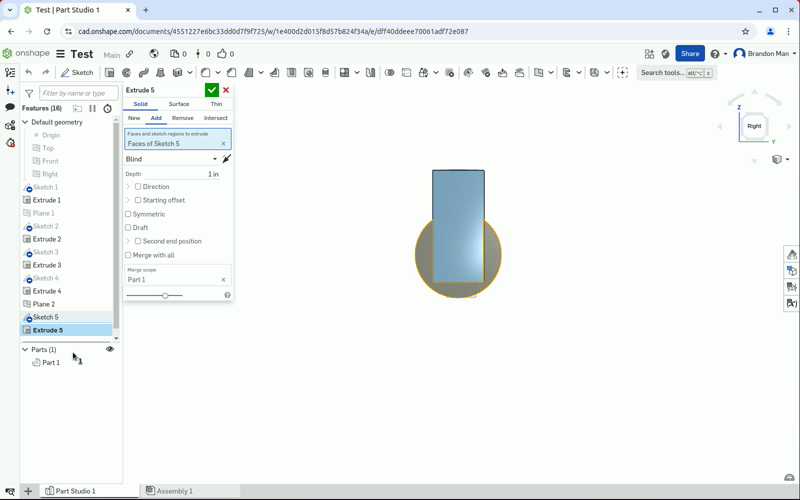
mouse_move(143, 106)
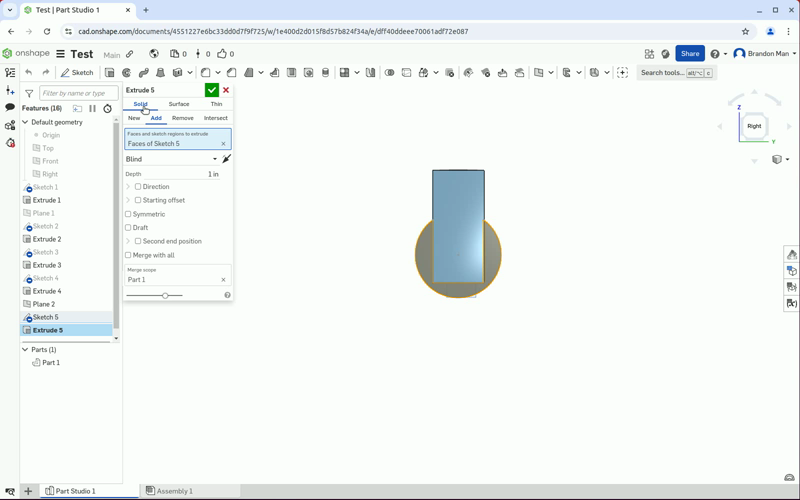
click(143, 106)
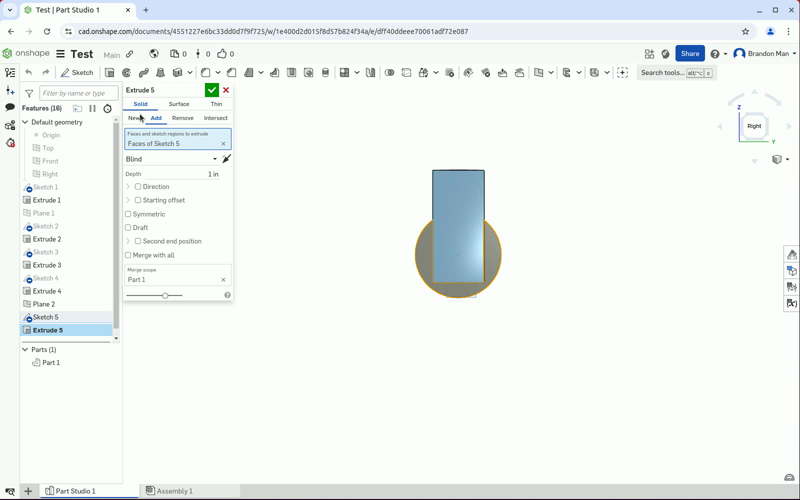
mouse_move(137, 120)
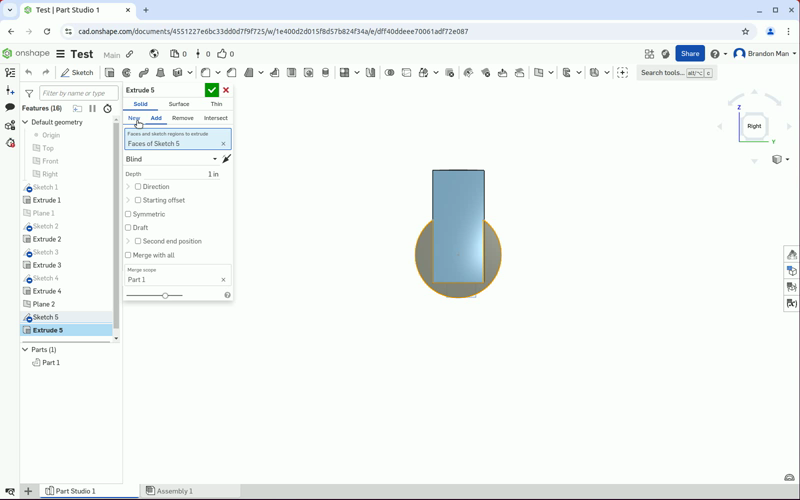
click(137, 120)
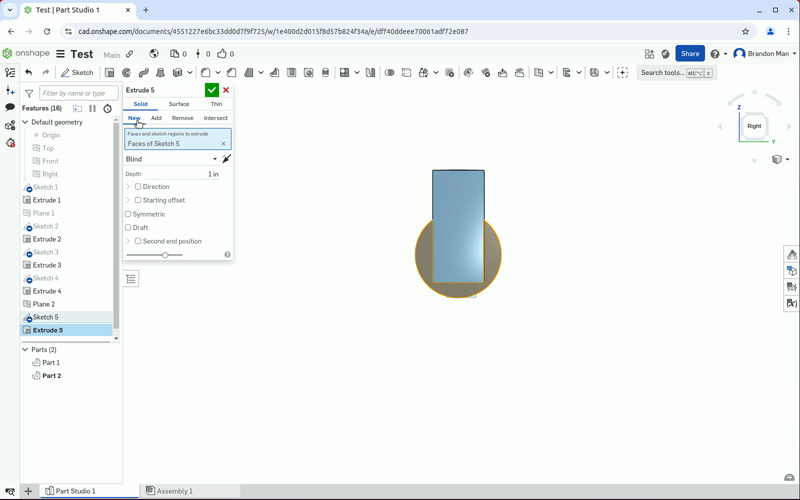
key(tab, 4)
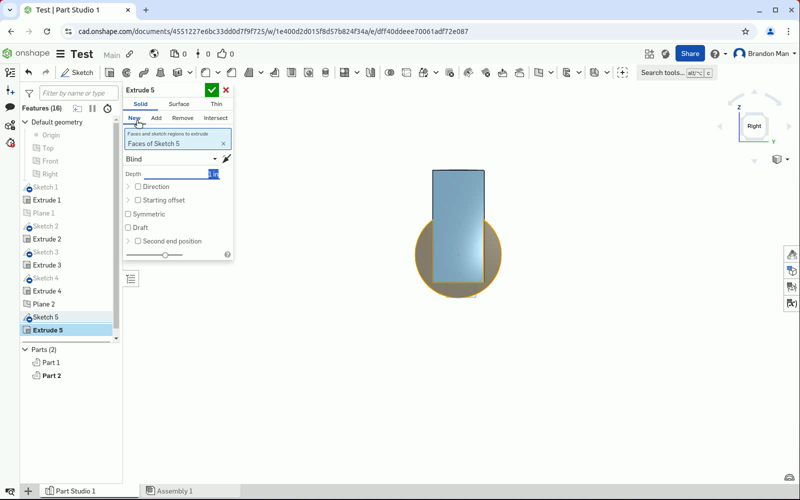
text(-24.553)
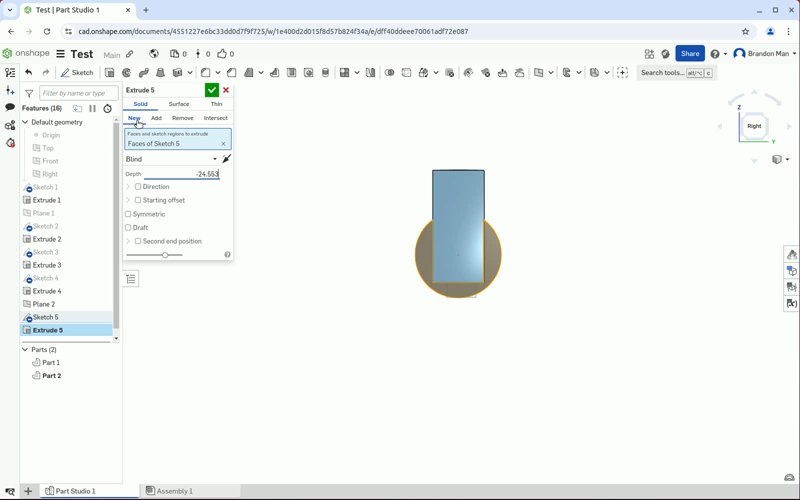
key(enter)
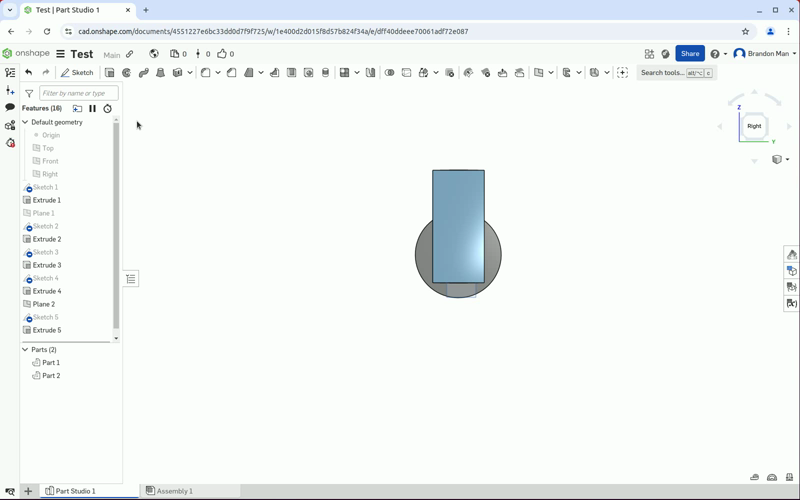
key(shift+h)
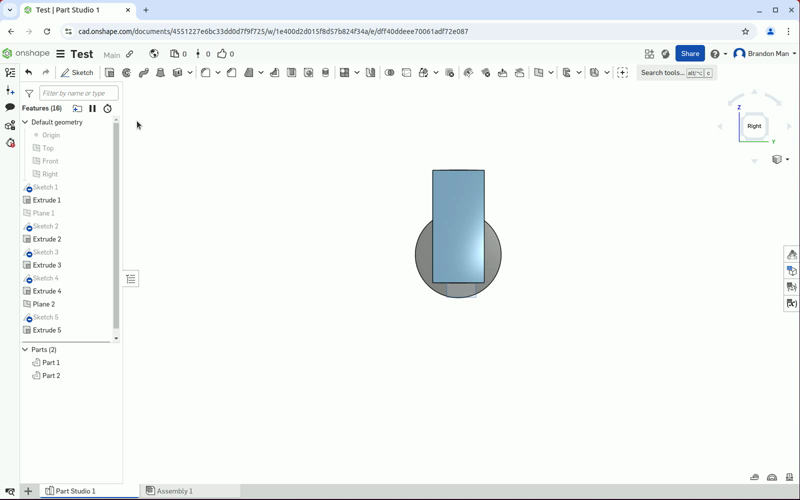
key(shift+h)
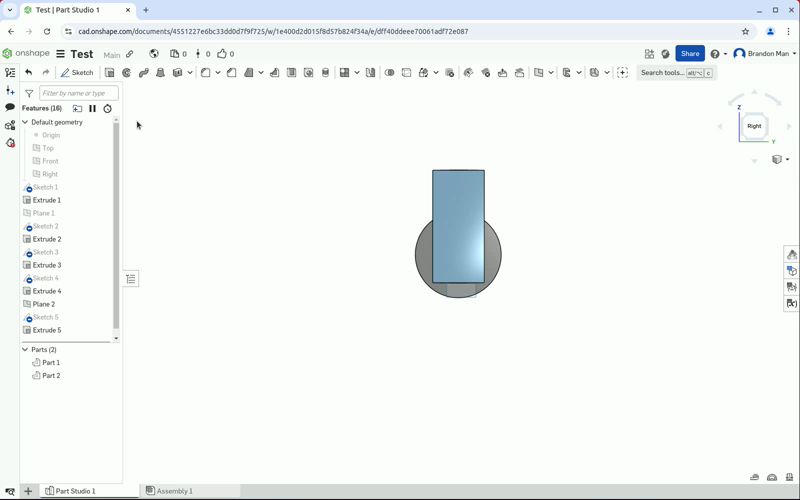
mouse_move(69, 189)
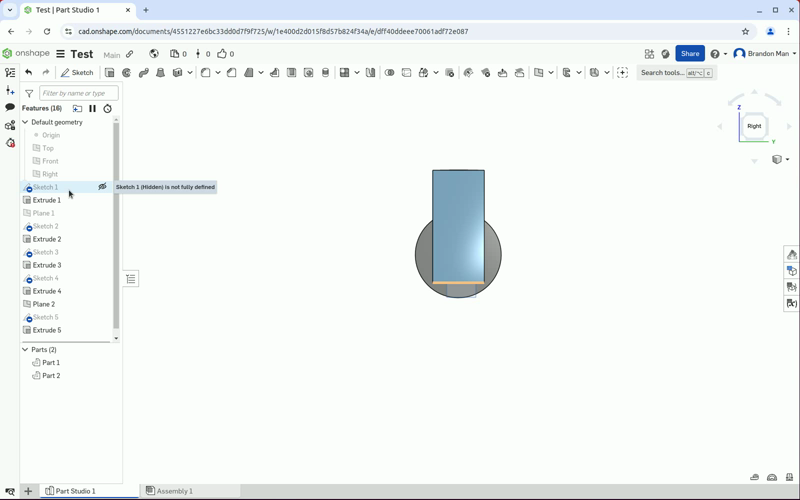
click(69, 189)
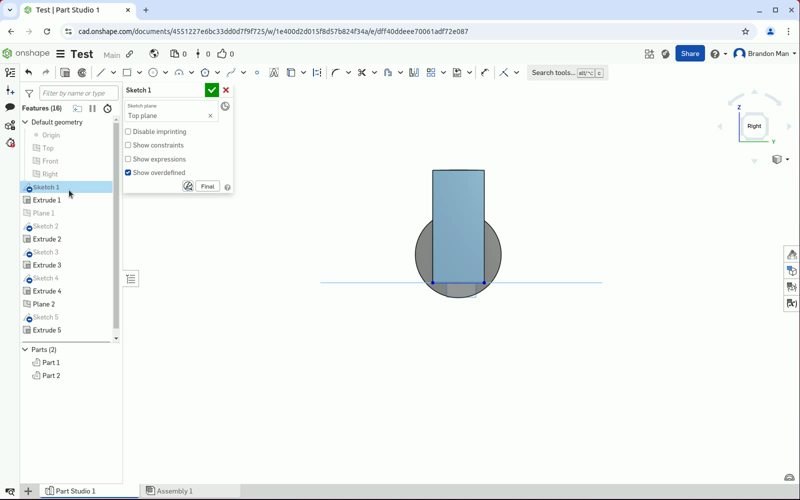
mouse_move(229, 92)
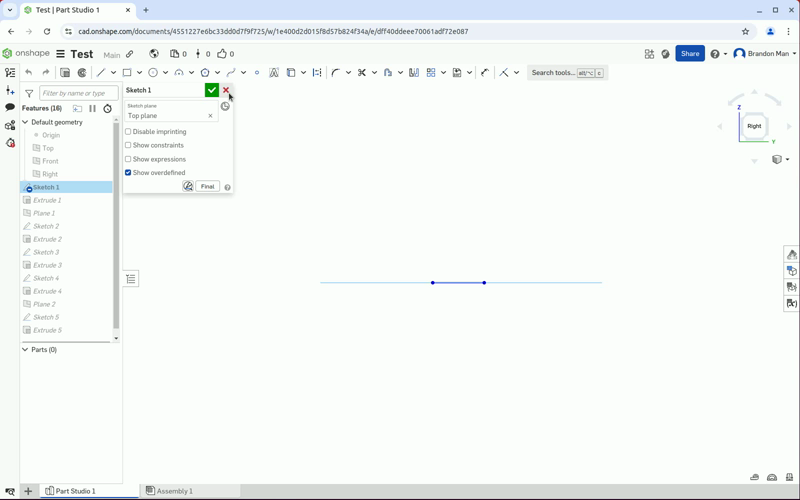
click(229, 92)
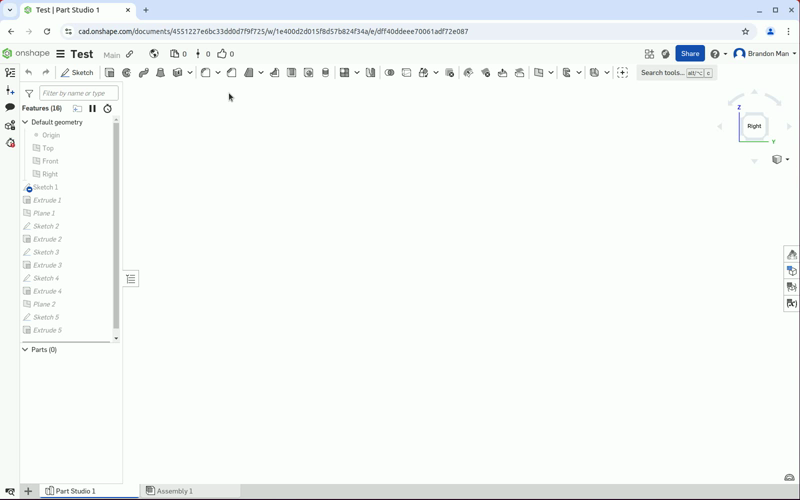
key(shift+s)
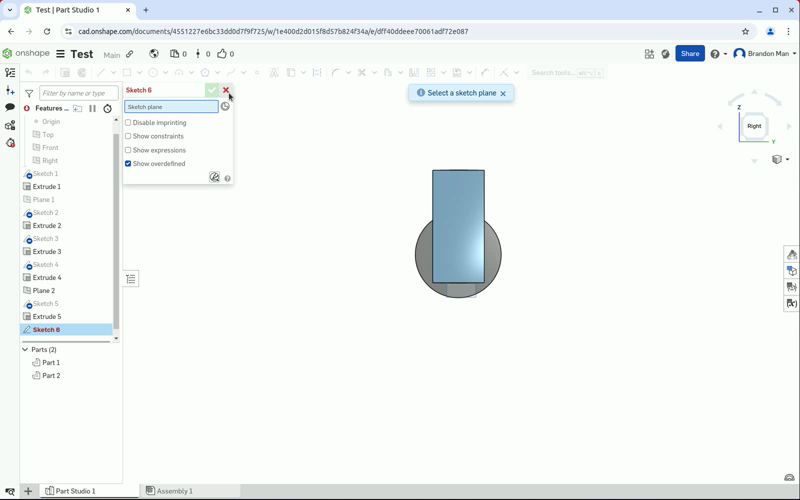
mouse_move(69, 293)
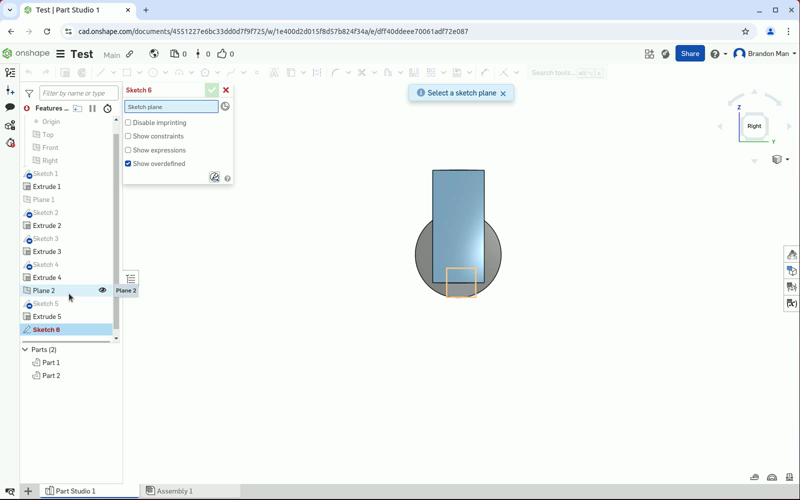
click(69, 293)
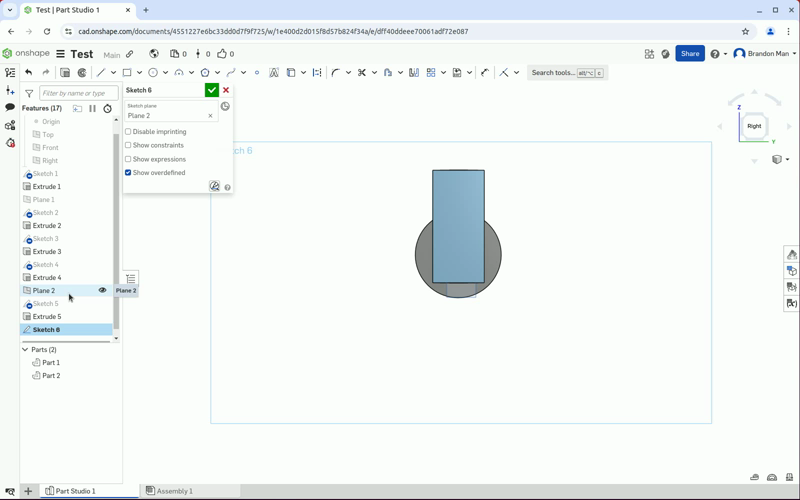
mouse_move(73, 352)
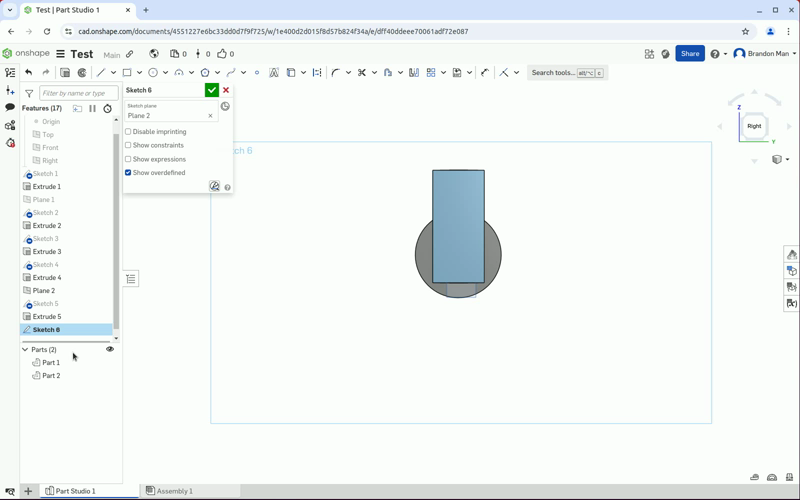
key(y)
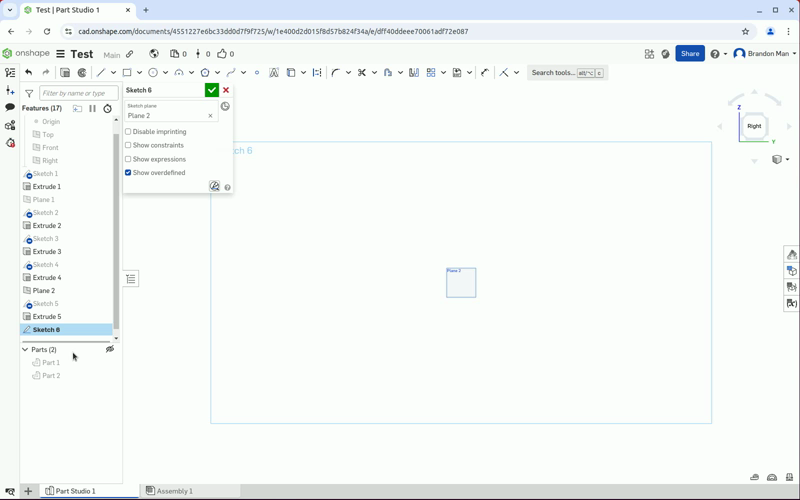
key(c)
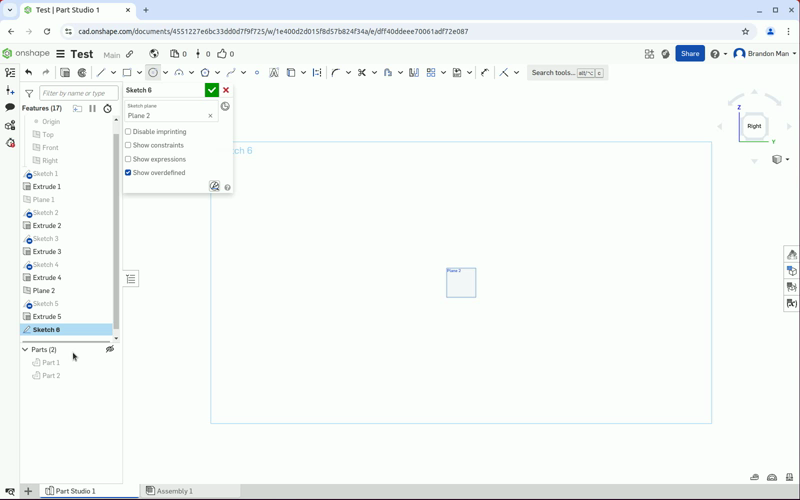
key_down(shift)
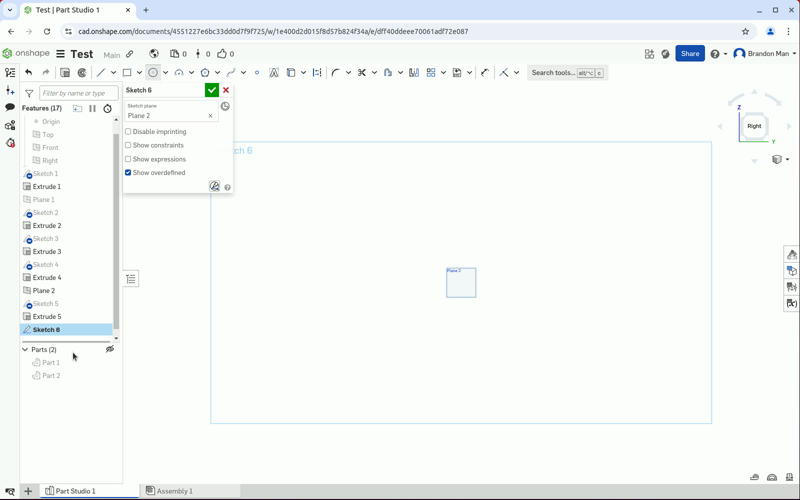
mouse_move(458, 254)
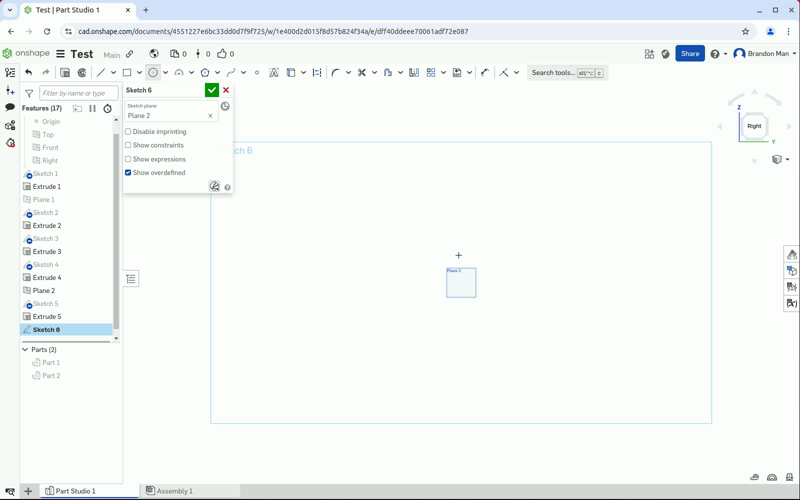
click(458, 254)
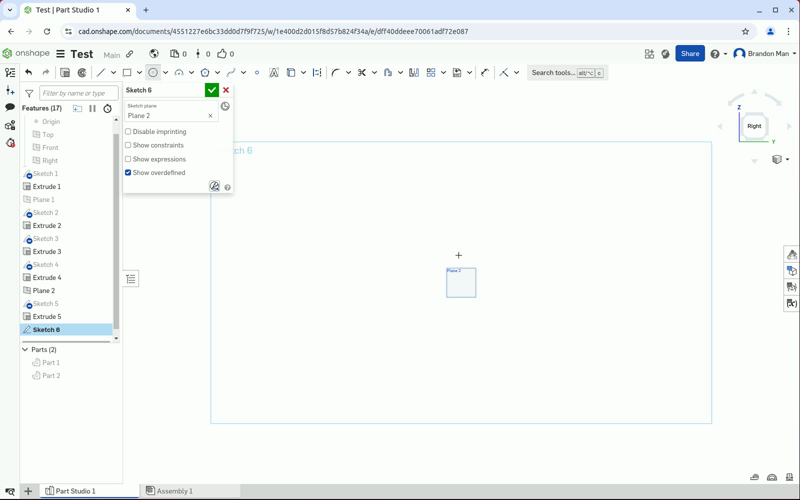
key_up(shift)
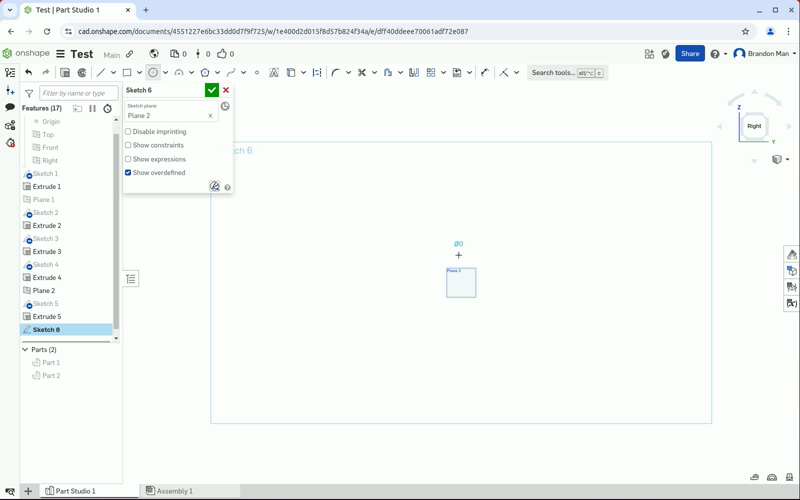
mouse_move(481, 254)
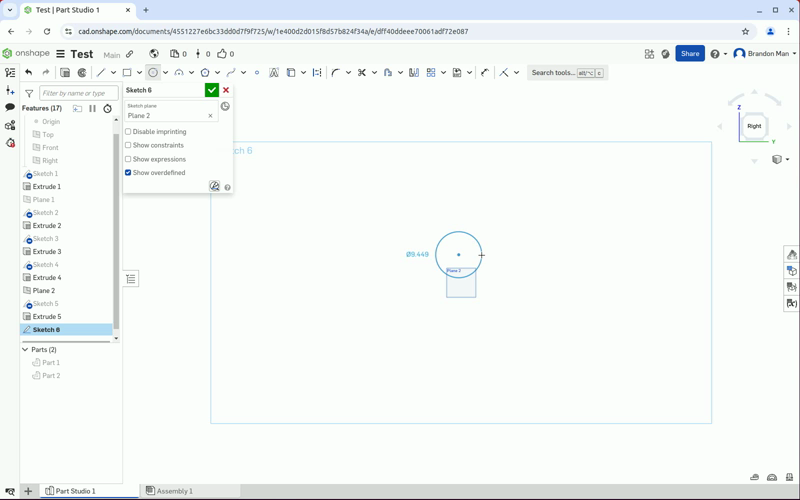
click(481, 254)
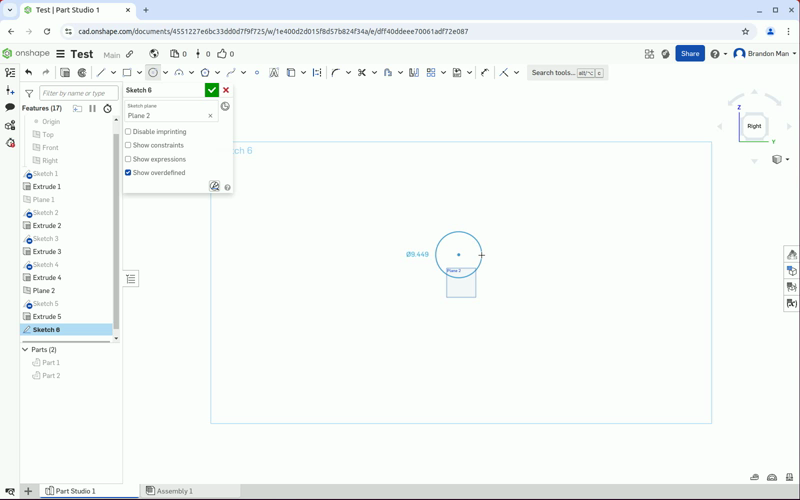
key(esc)
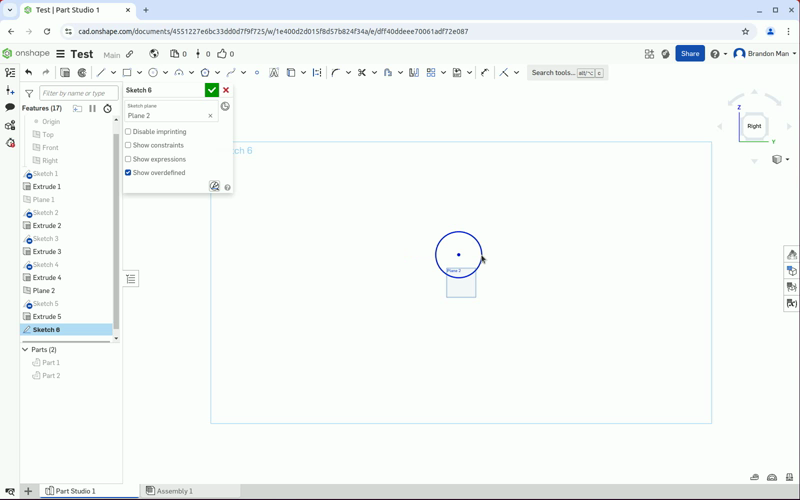
mouse_move(457, 262)
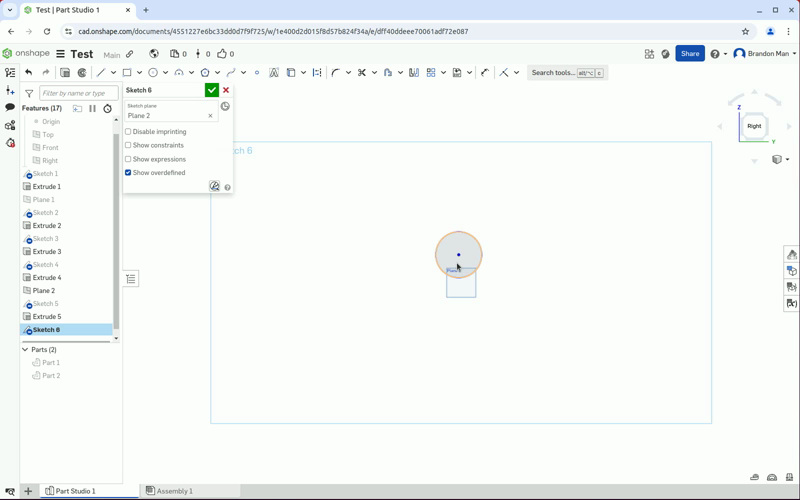
scroll(6)
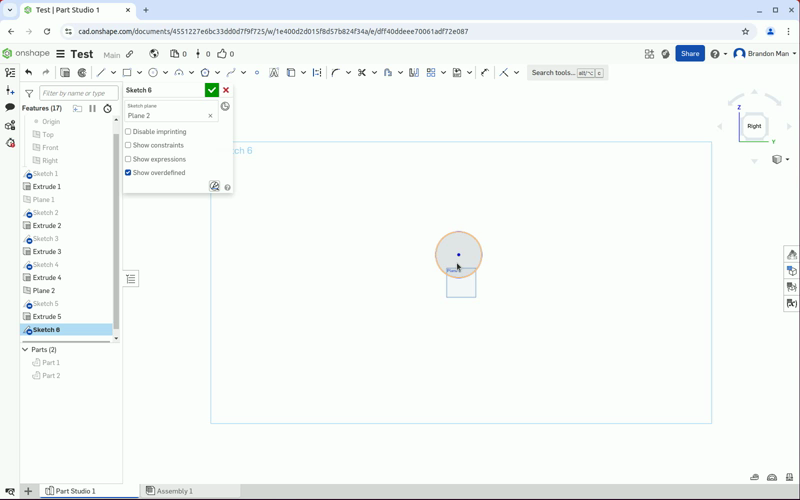
scroll(6)
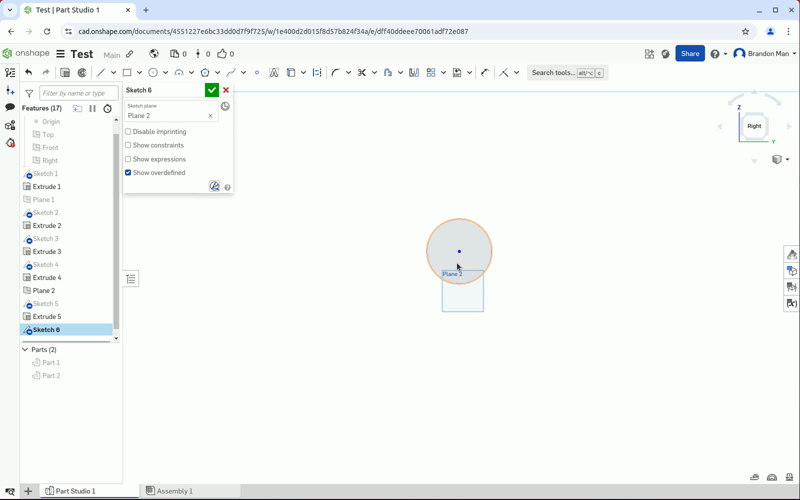
scroll(6)
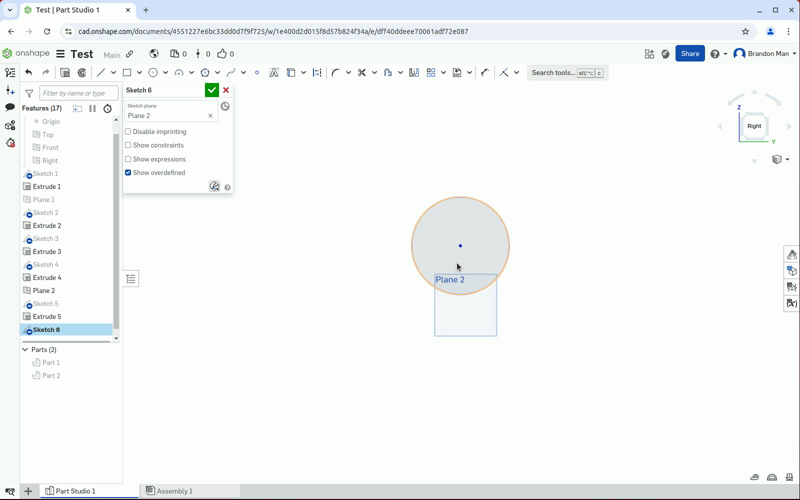
scroll(6)
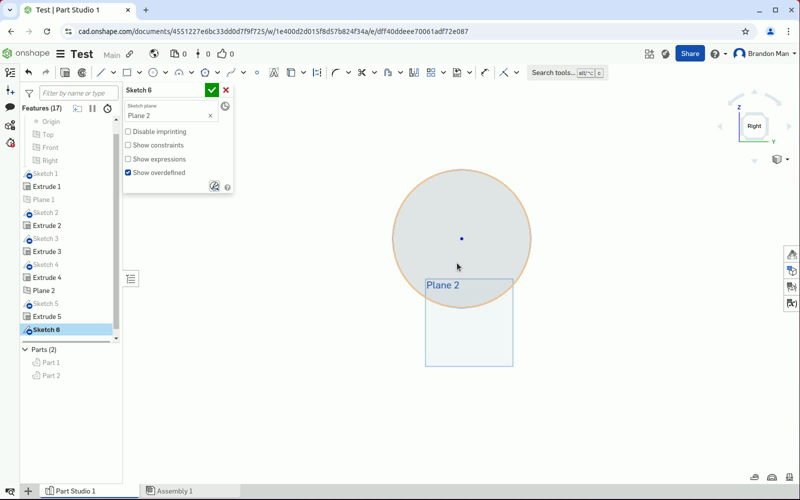
scroll(6)
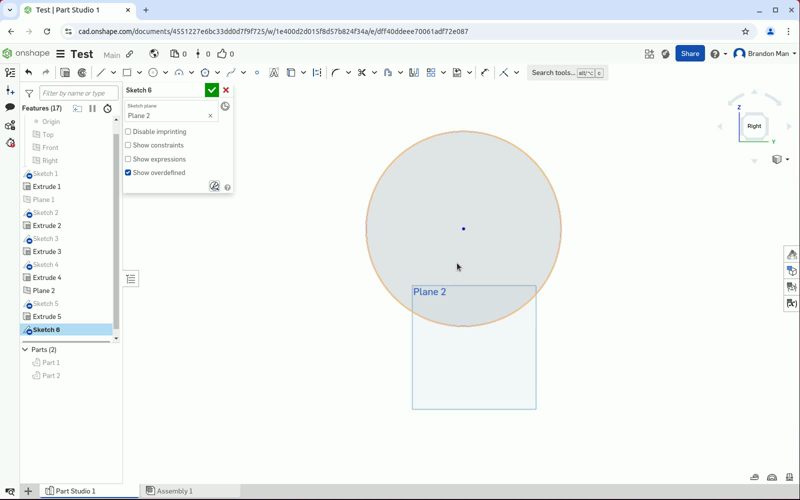
scroll(6)
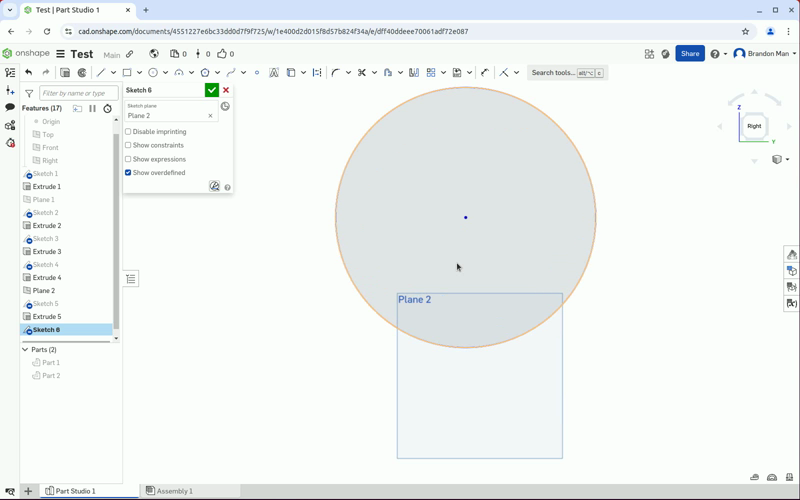
scroll(6)
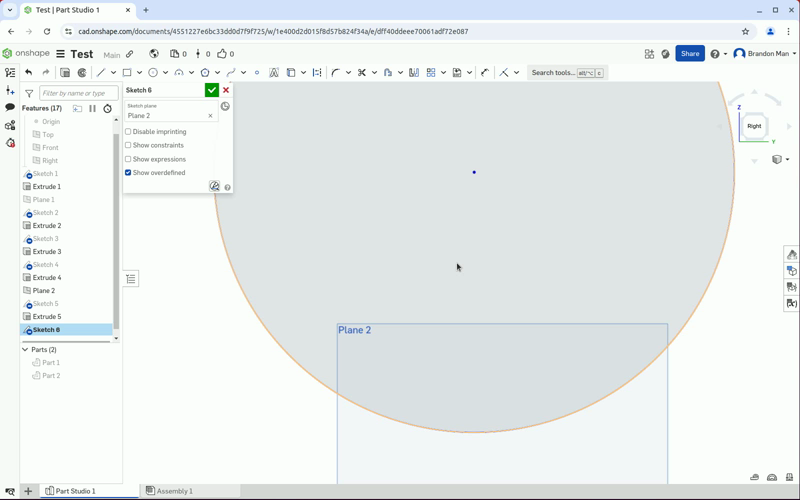
click(457, 262)
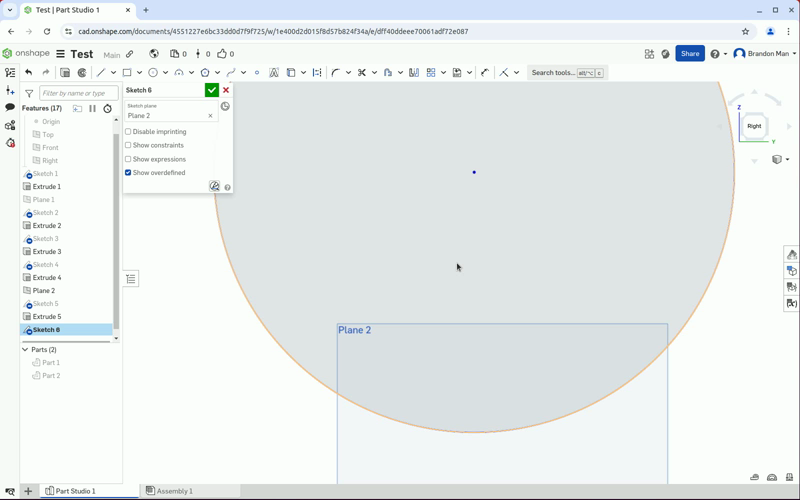
scroll(-6)
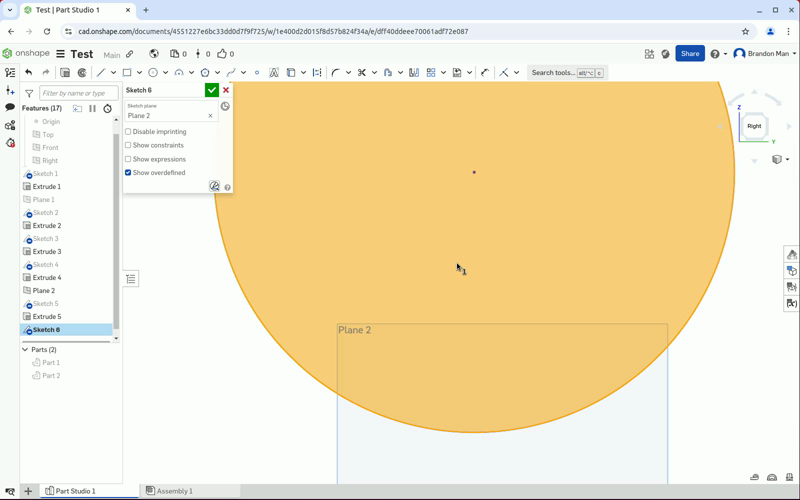
scroll(-6)
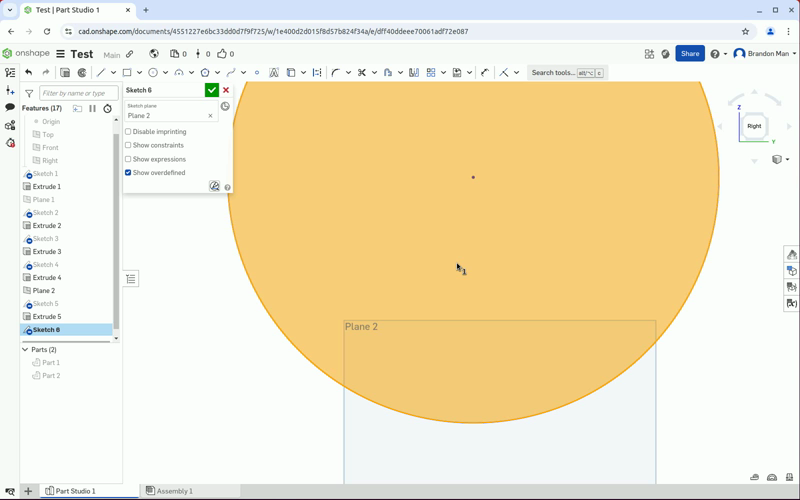
scroll(-6)
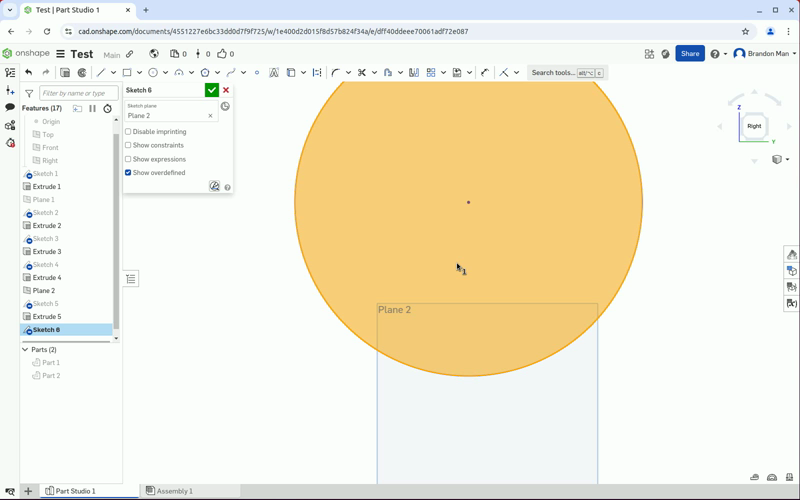
scroll(-6)
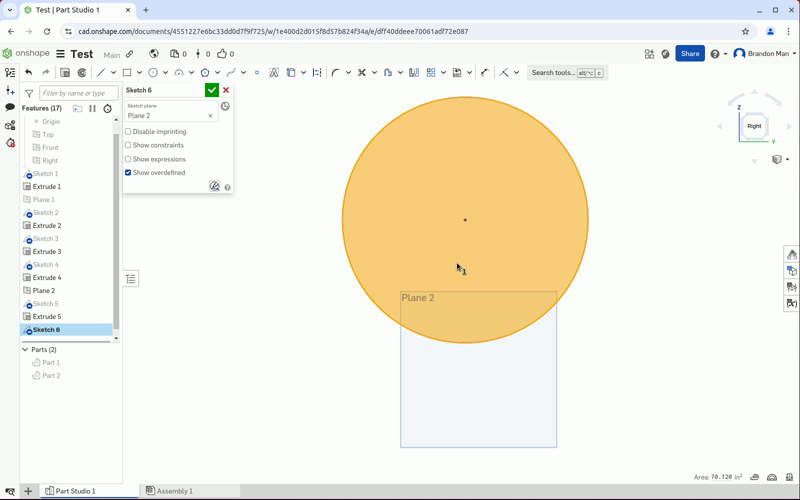
scroll(-6)
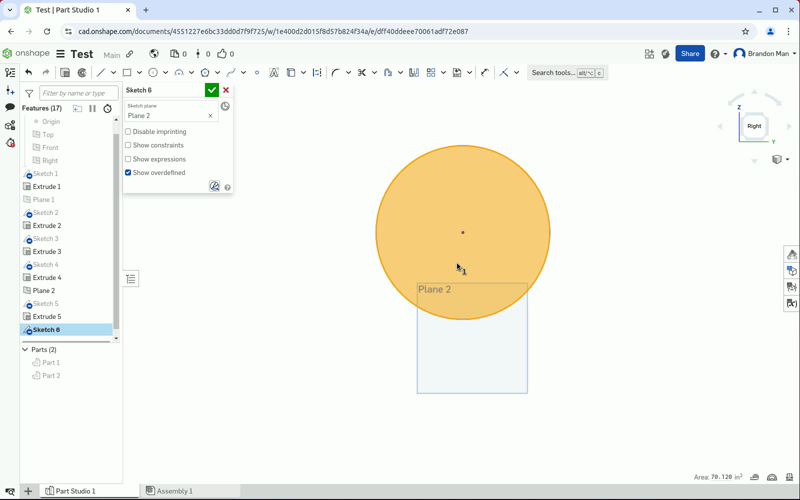
scroll(-6)
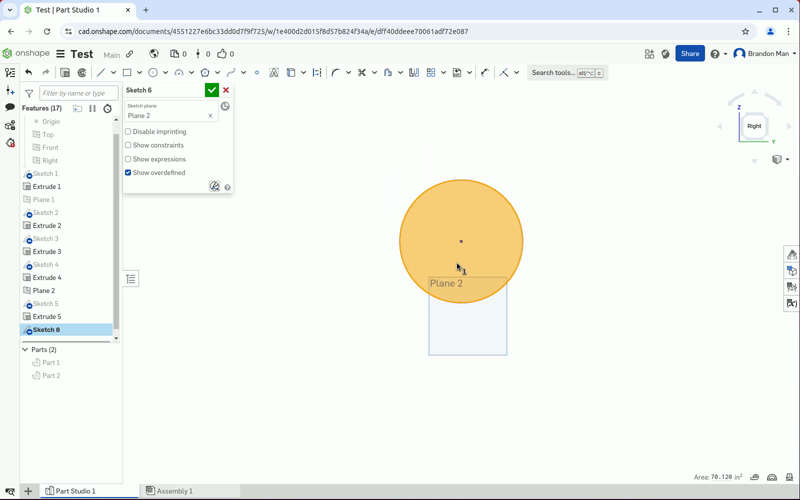
scroll(-6)
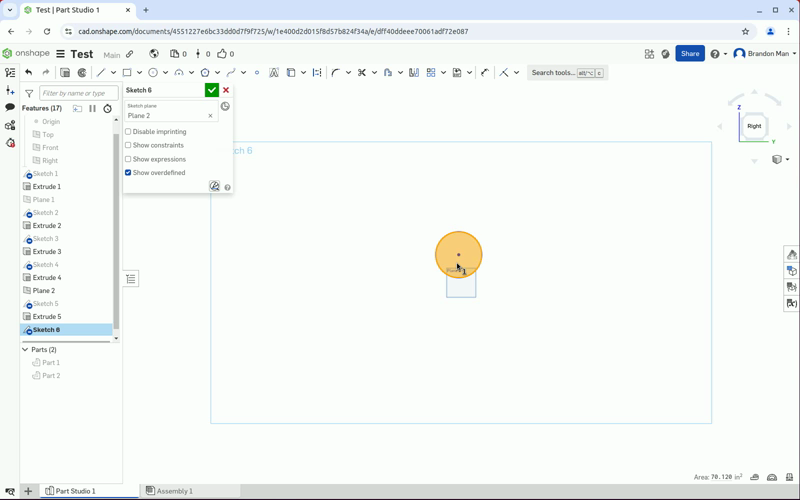
mouse_move(73, 352)
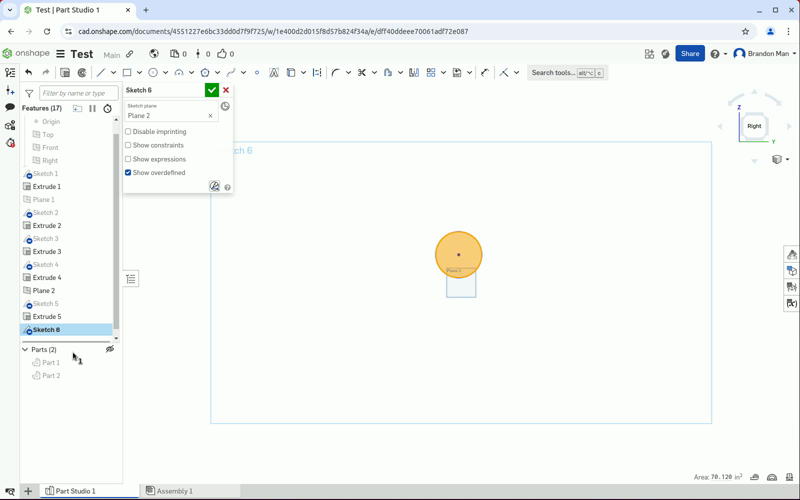
key(shift+y)
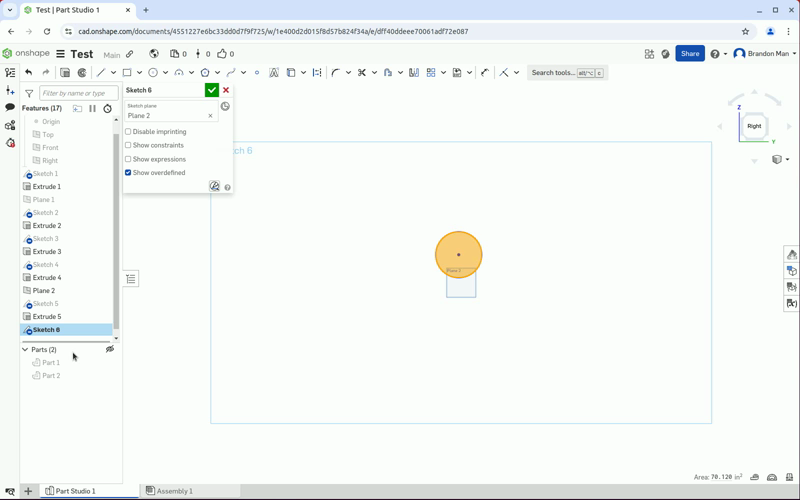
key(shift+e)
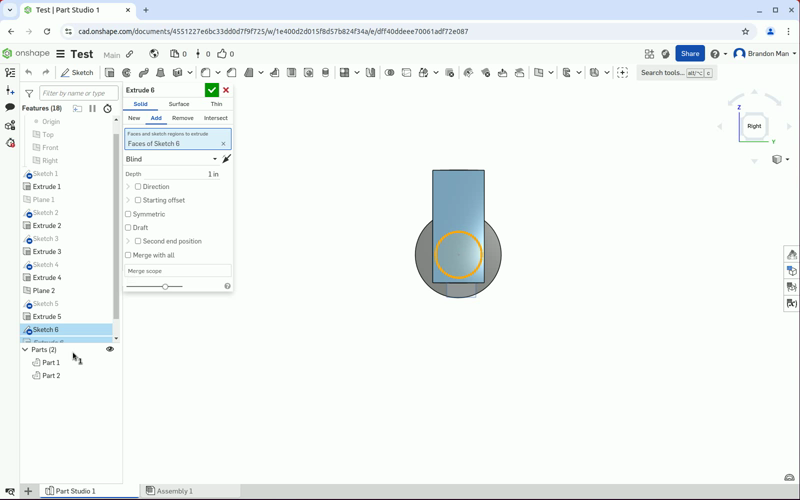
mouse_move(143, 106)
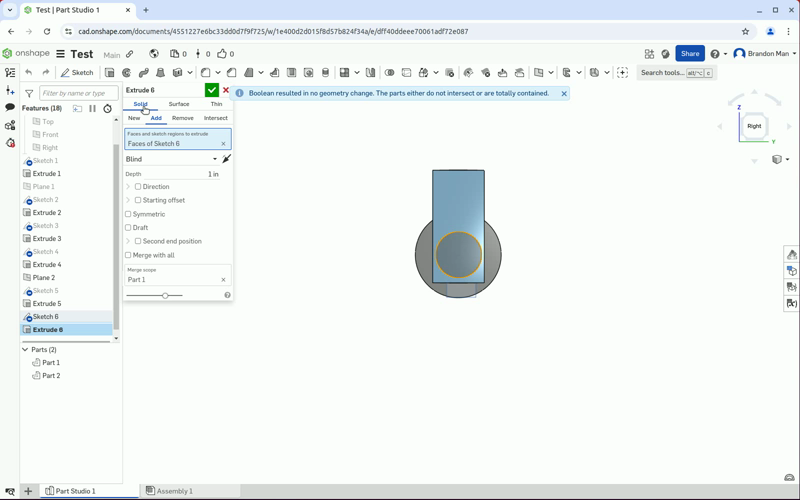
click(143, 106)
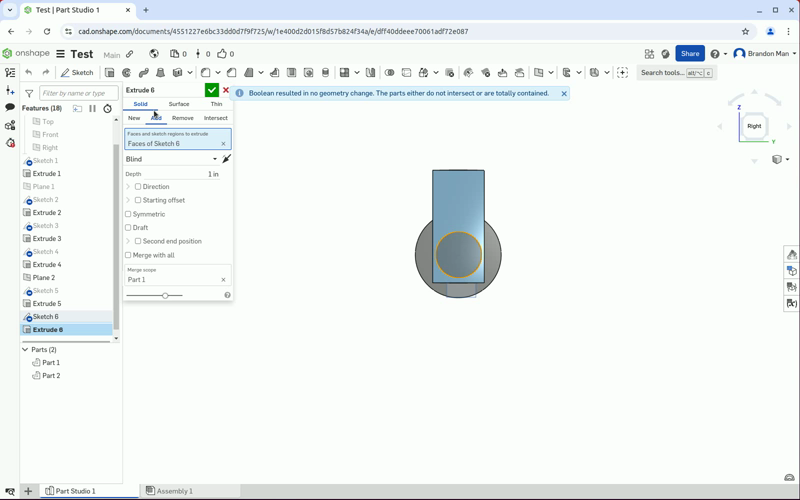
mouse_move(186, 120)
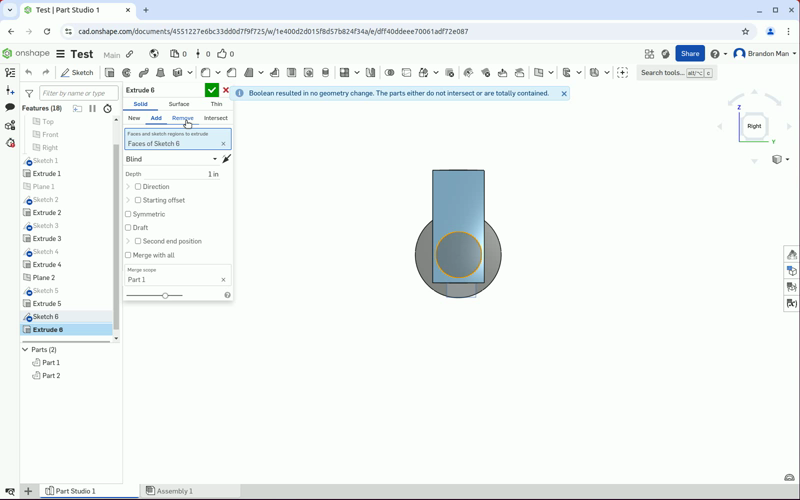
click(186, 120)
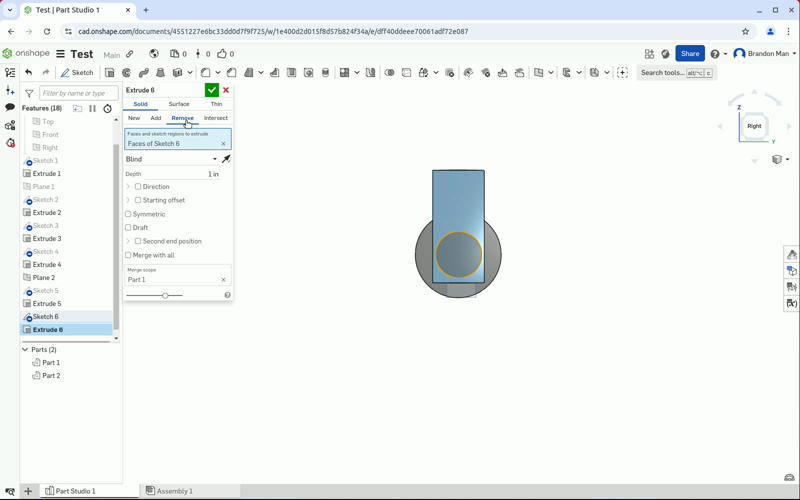
key(tab, 4)
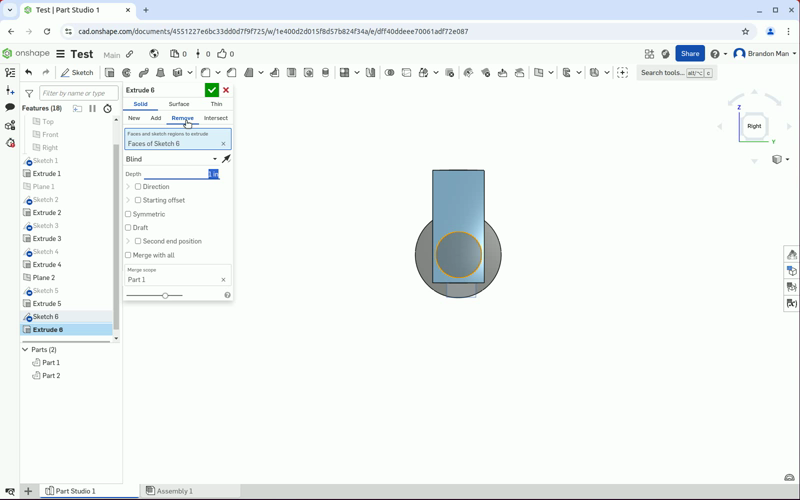
text(24.553)
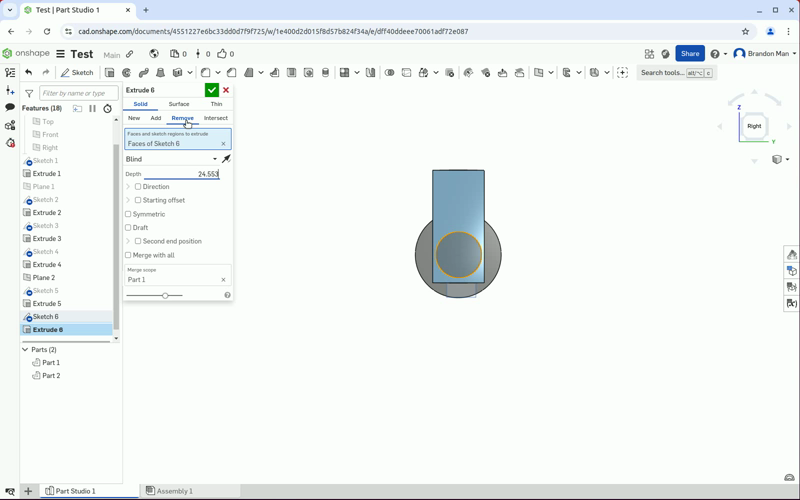
key(tab, 6)
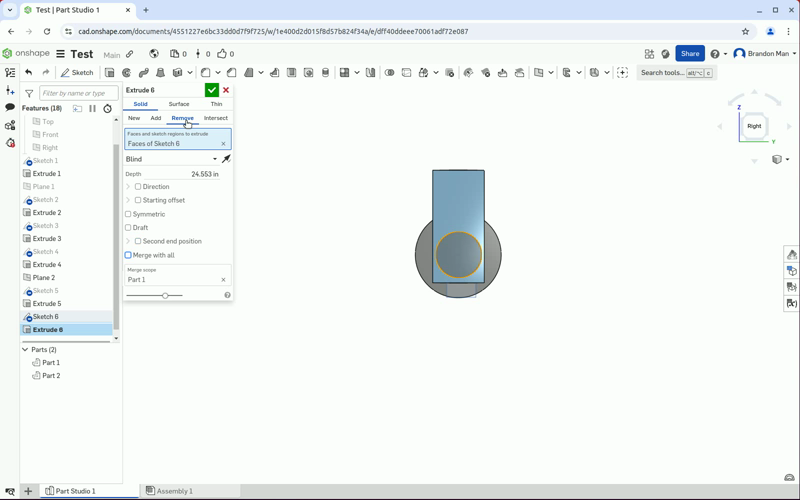
key(space)
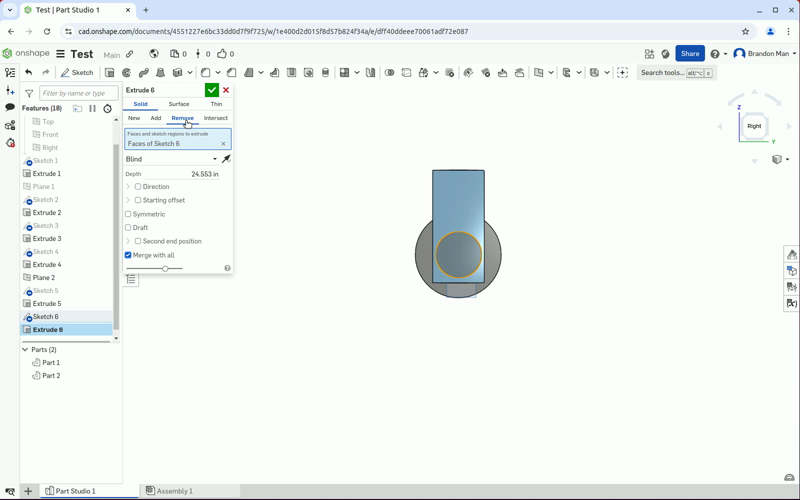
key(enter)
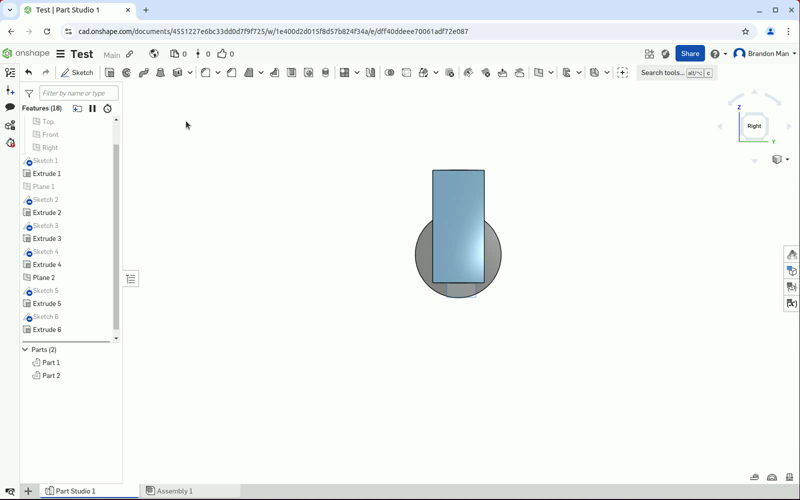
key(shift+h)
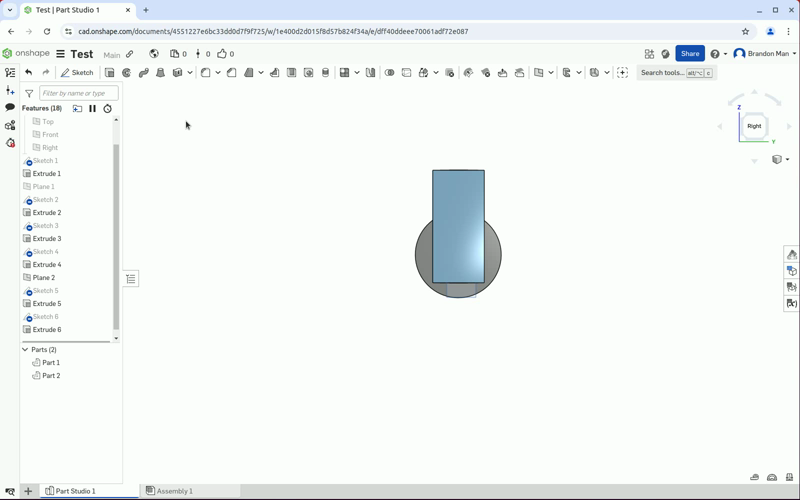
key(shift+h)
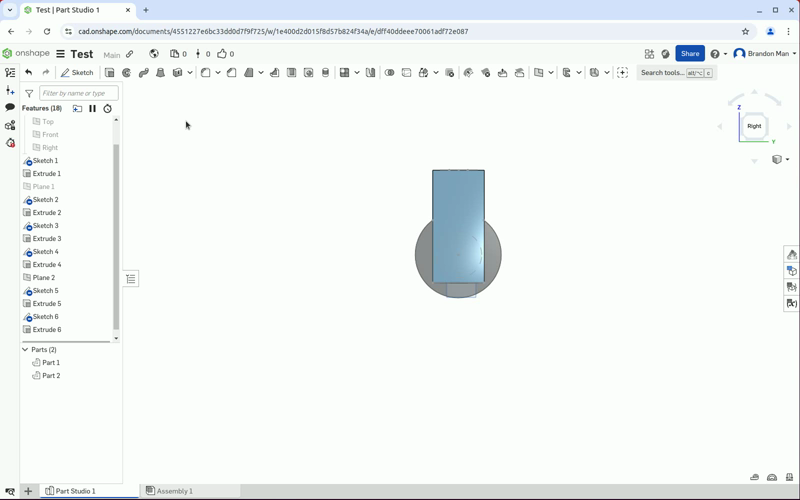
key(shift+7)
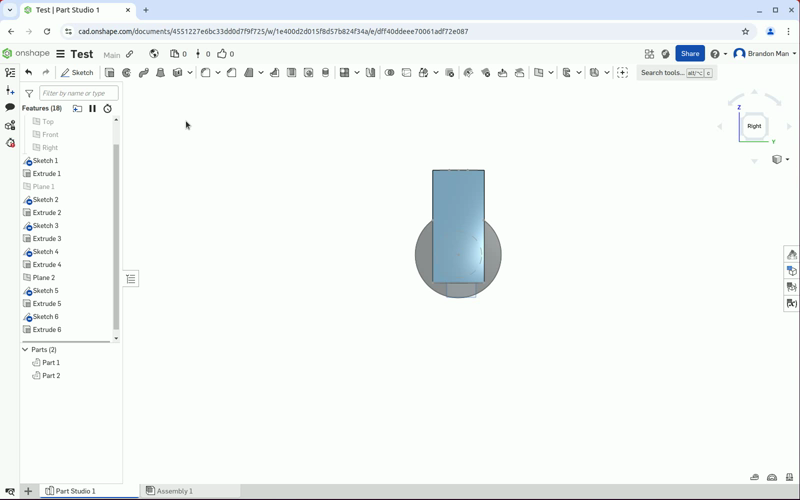
key(right, 2)
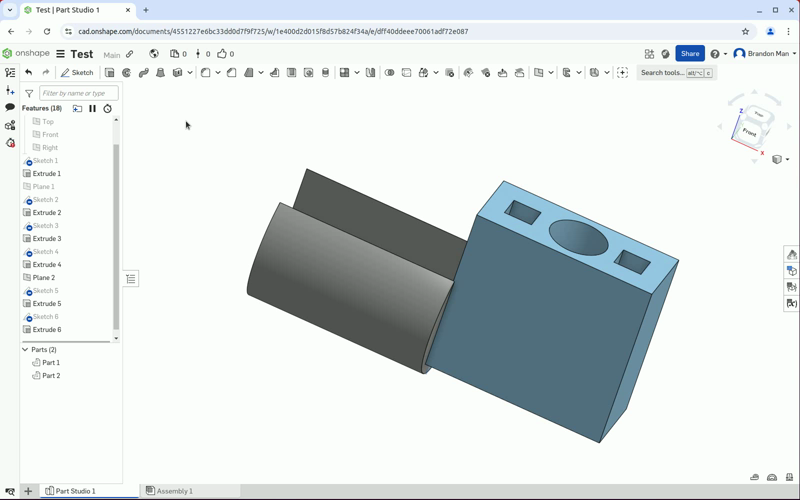
key(down, 2)
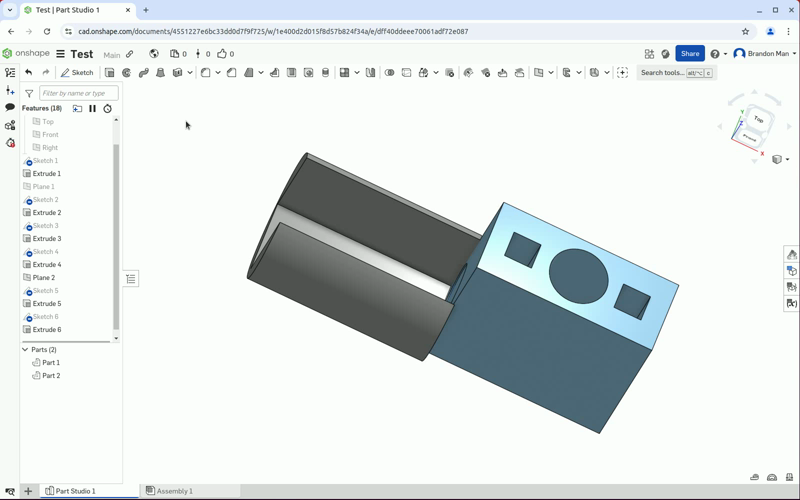
key(up, 2)
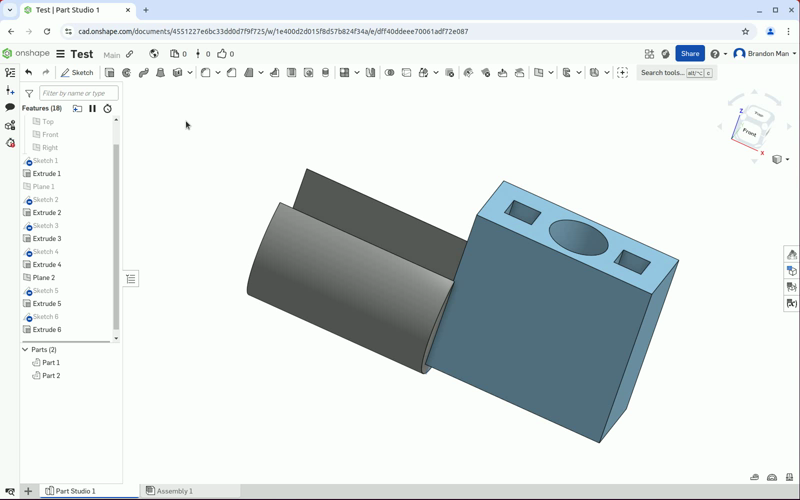
key(left, 2)
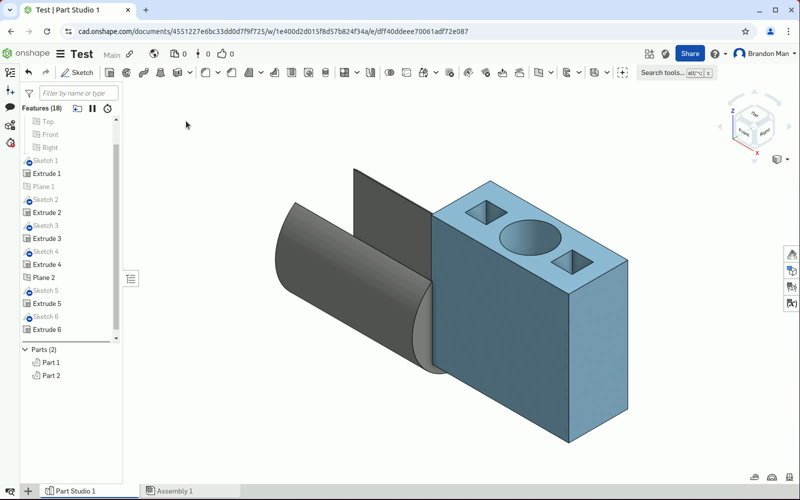
mouse_move(69, 163)
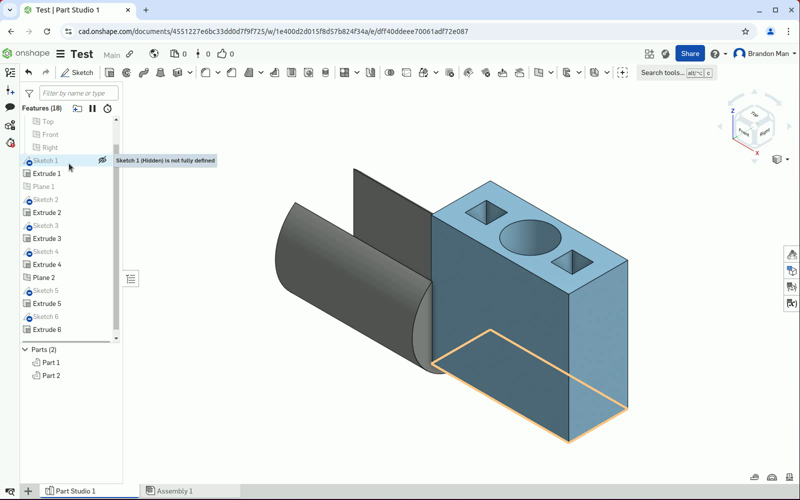
click(69, 163)